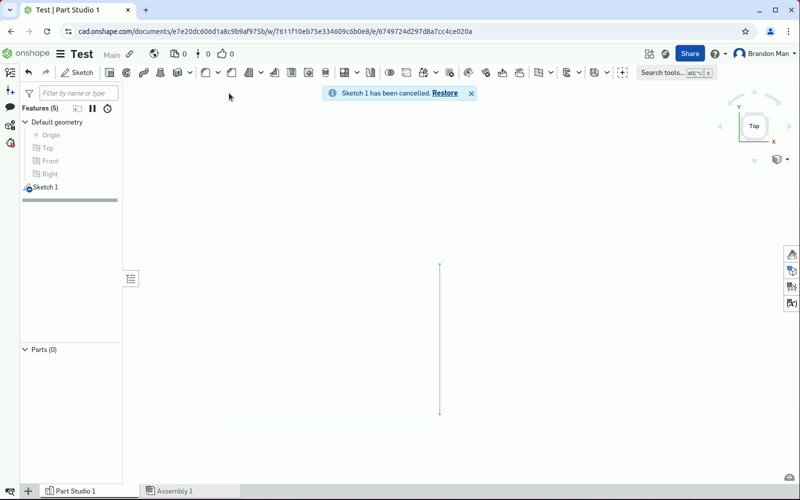
key(shift+h)
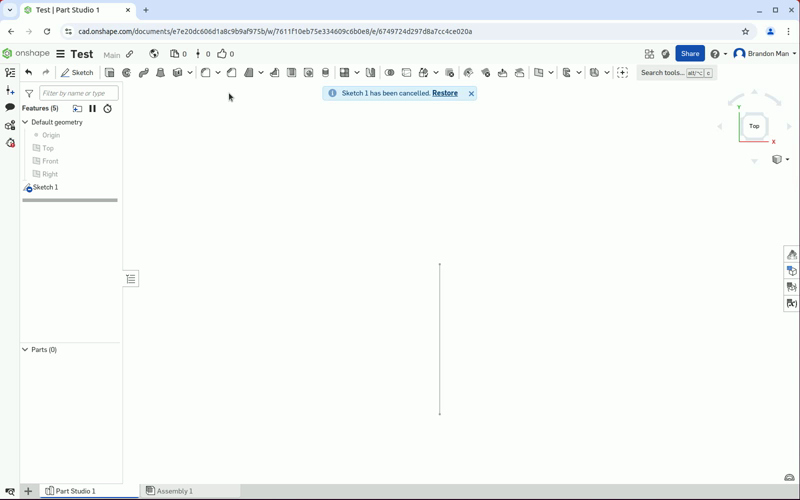
key(shift+s)
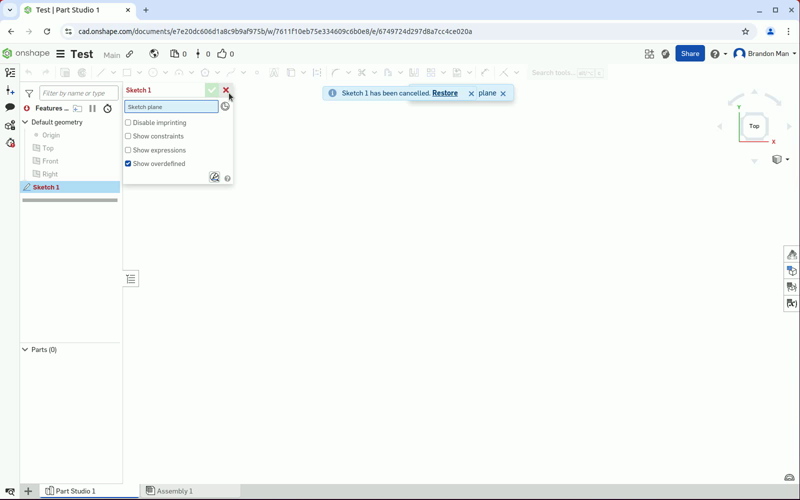
mouse_move(73, 150)
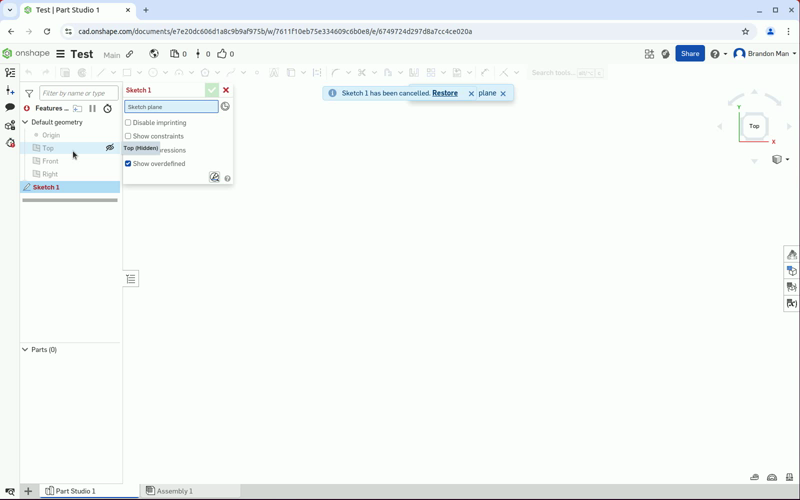
click(73, 150)
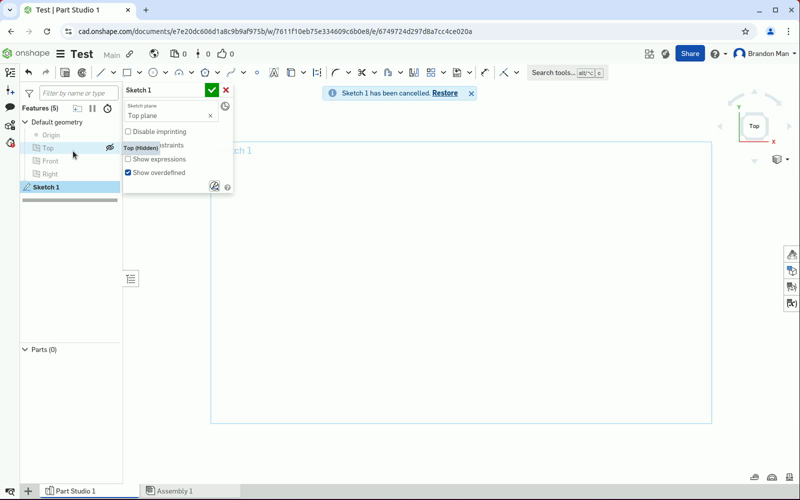
mouse_move(73, 352)
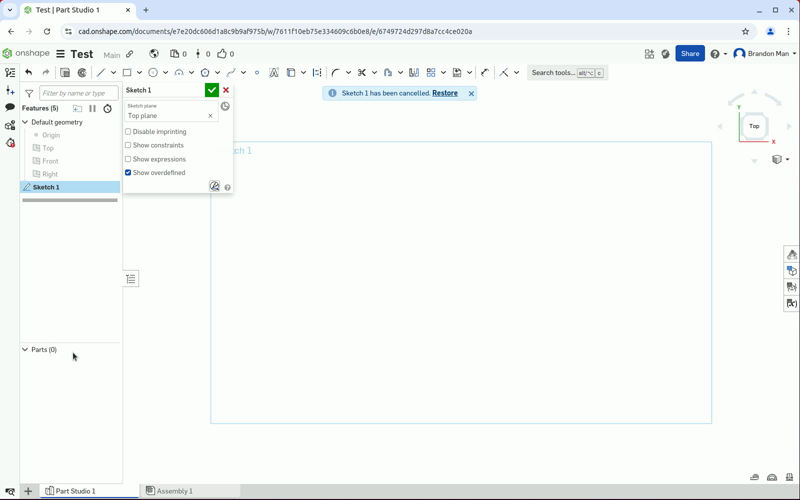
key(y)
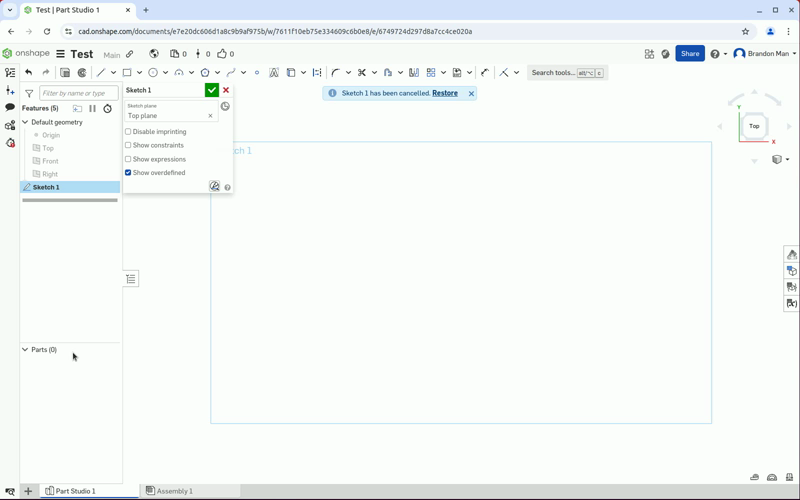
key(c)
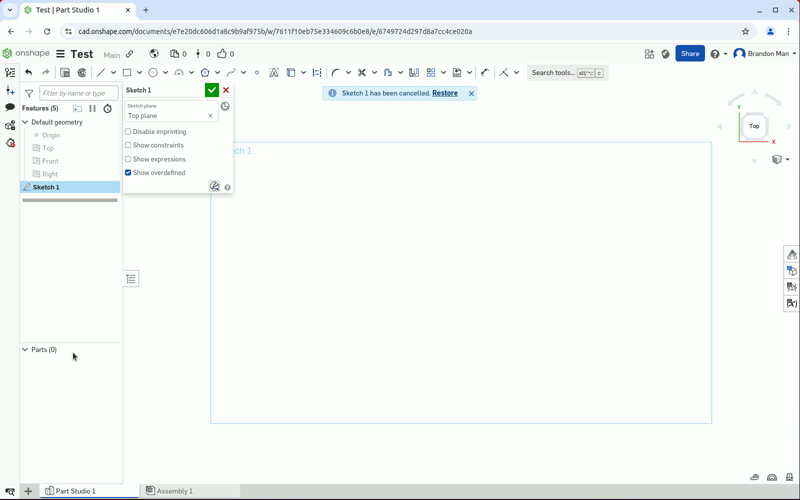
key_down(shift)
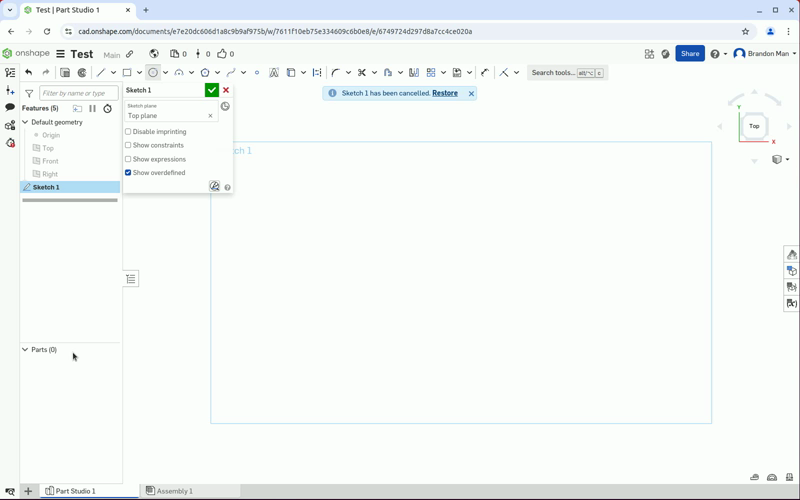
mouse_move(461, 282)
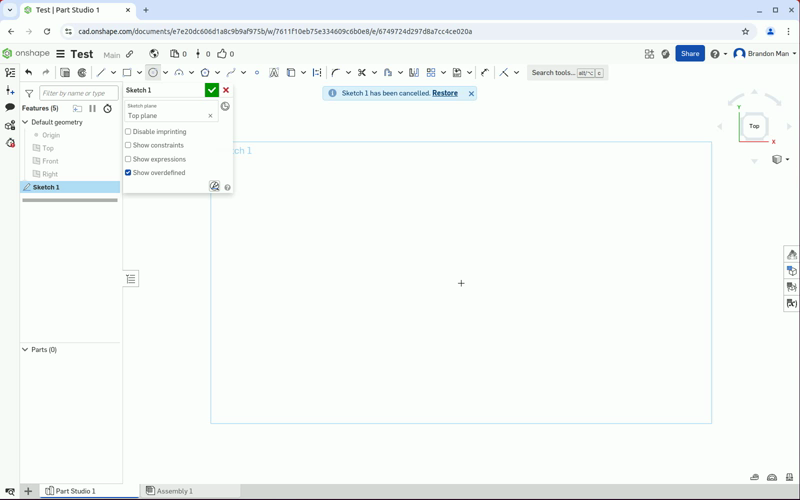
click(461, 282)
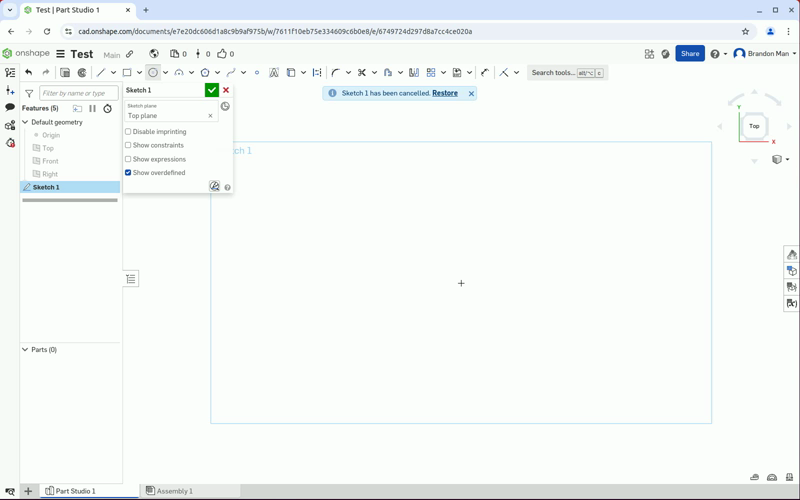
key_up(shift)
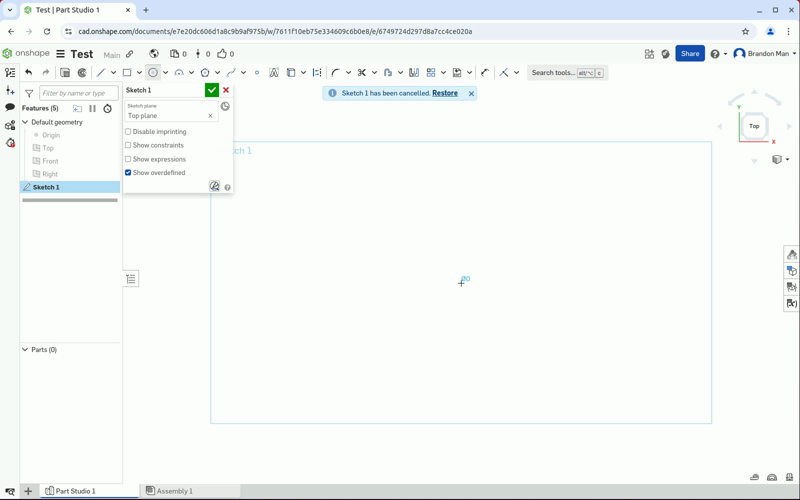
mouse_move(516, 282)
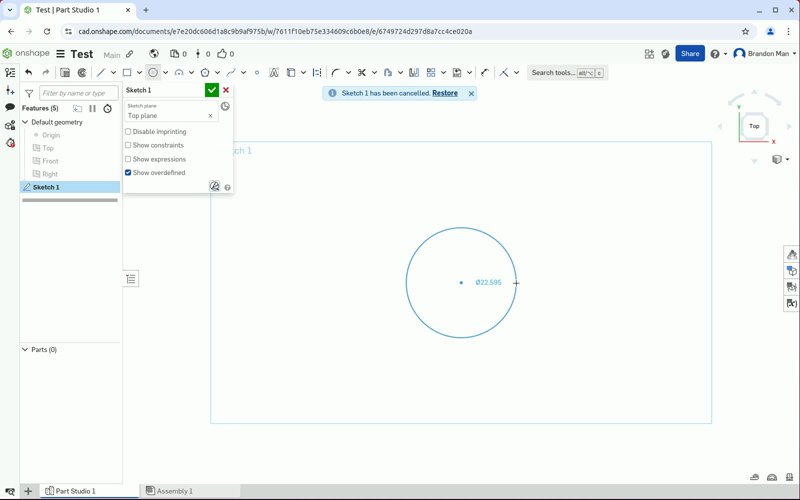
click(516, 282)
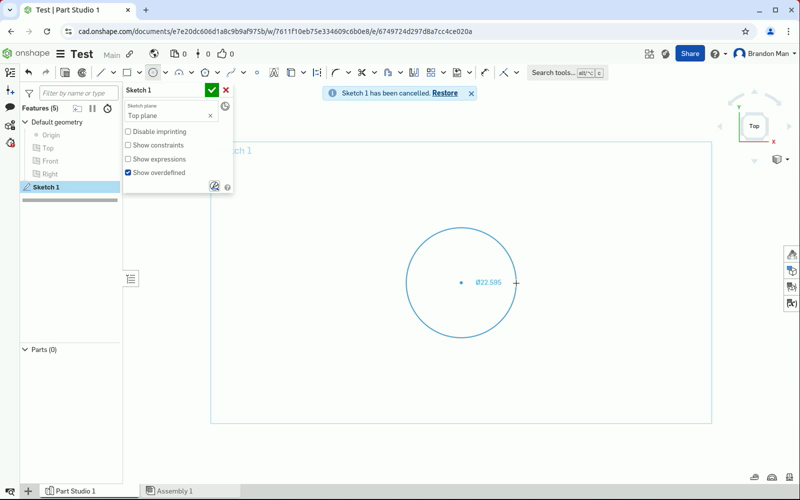
key(esc)
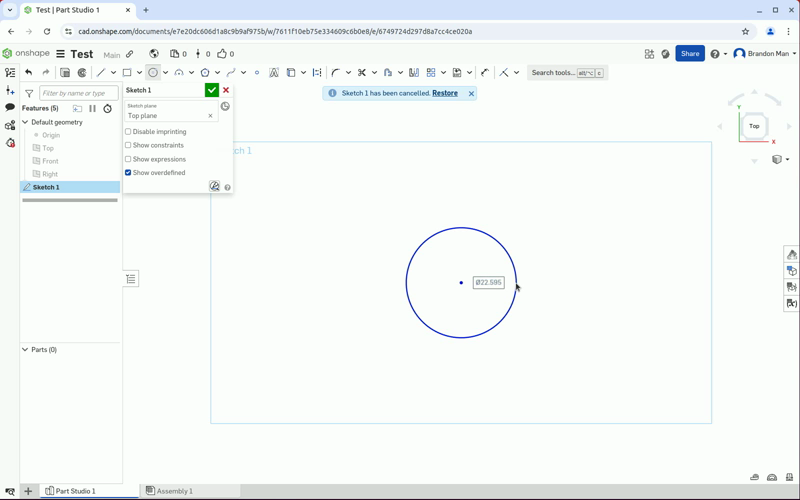
mouse_move(488, 292)
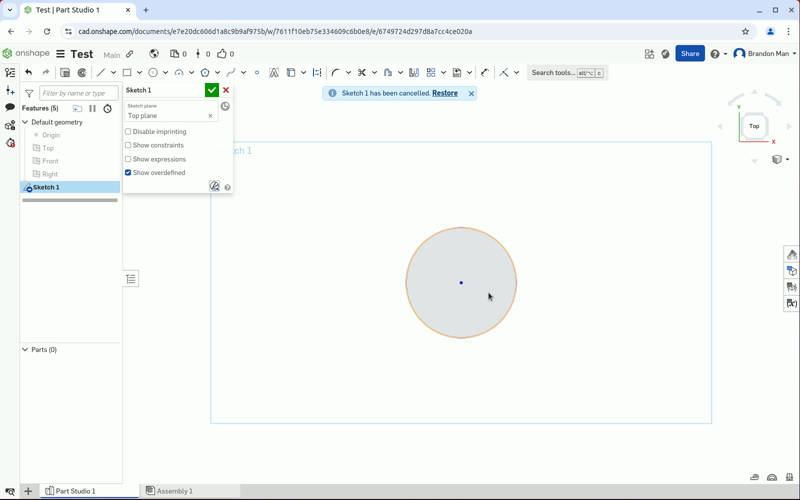
click(488, 292)
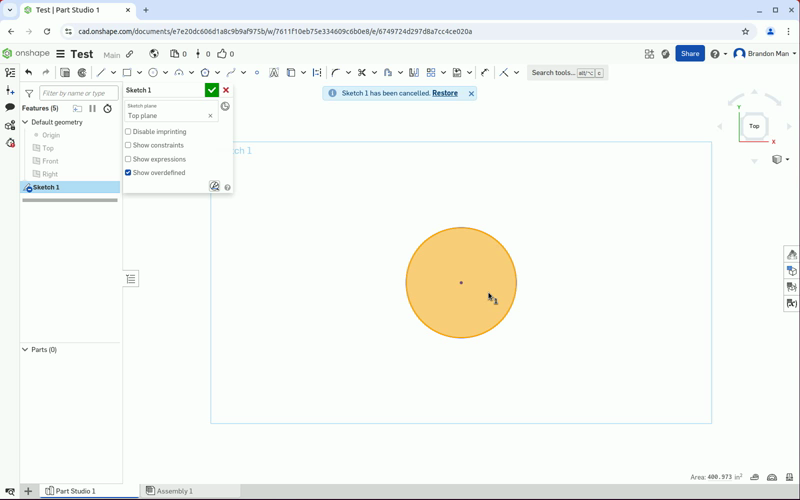
mouse_move(73, 352)
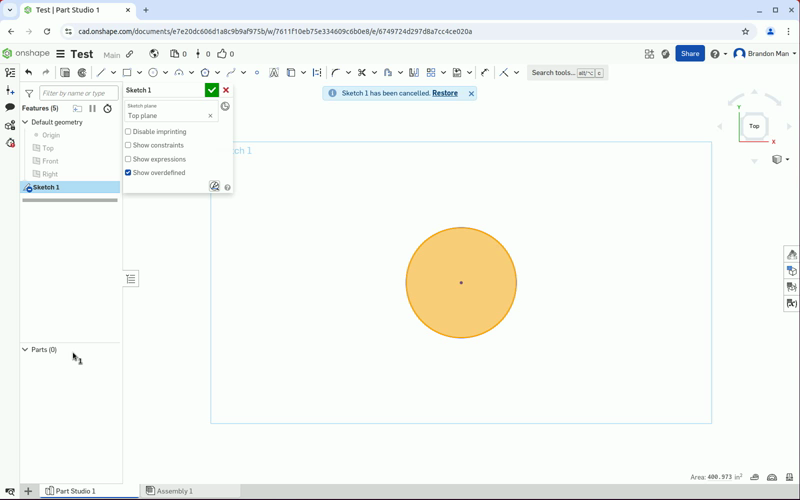
key(shift+y)
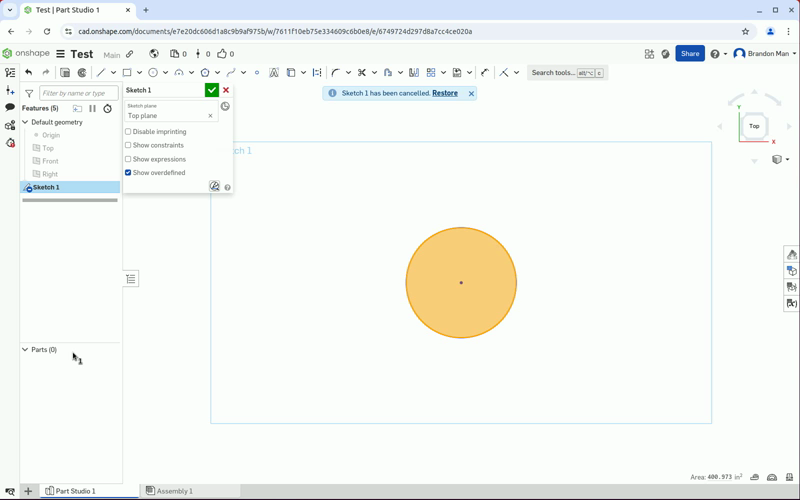
key(shift+e)
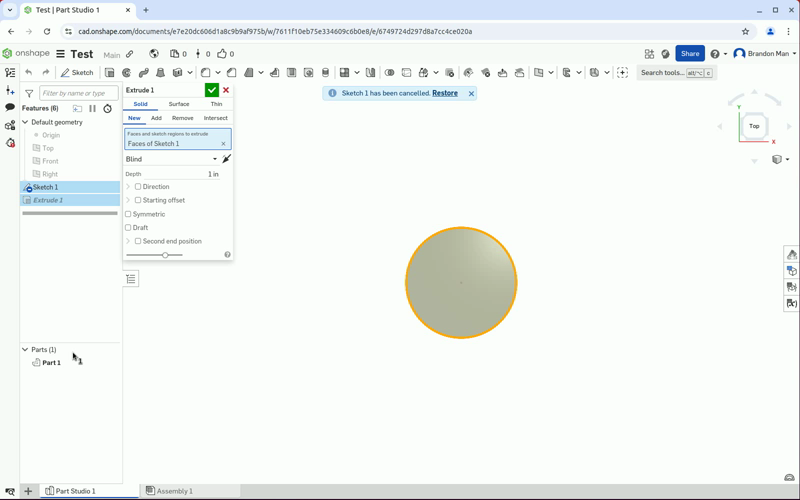
mouse_move(143, 106)
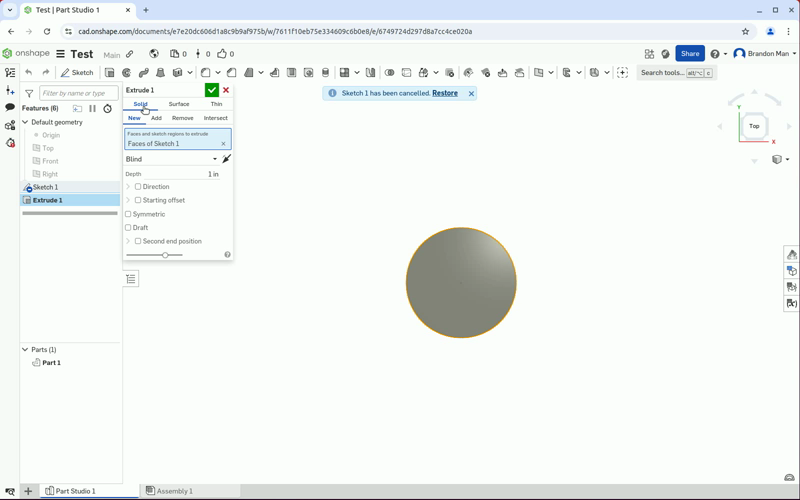
click(143, 106)
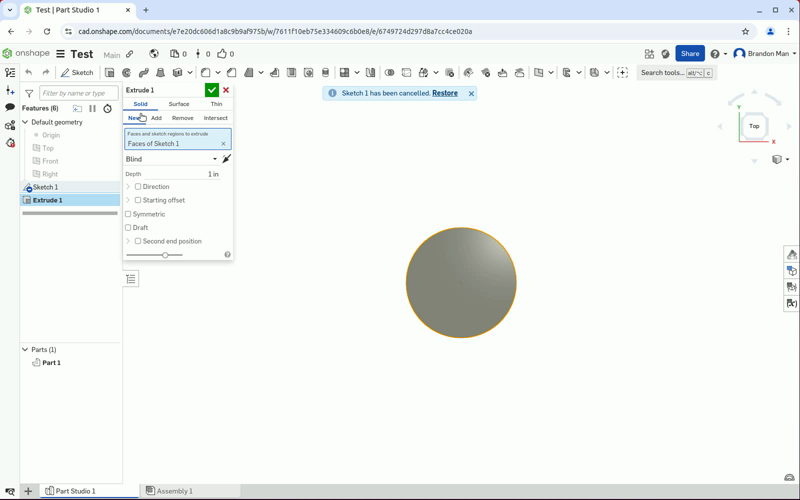
mouse_move(137, 120)
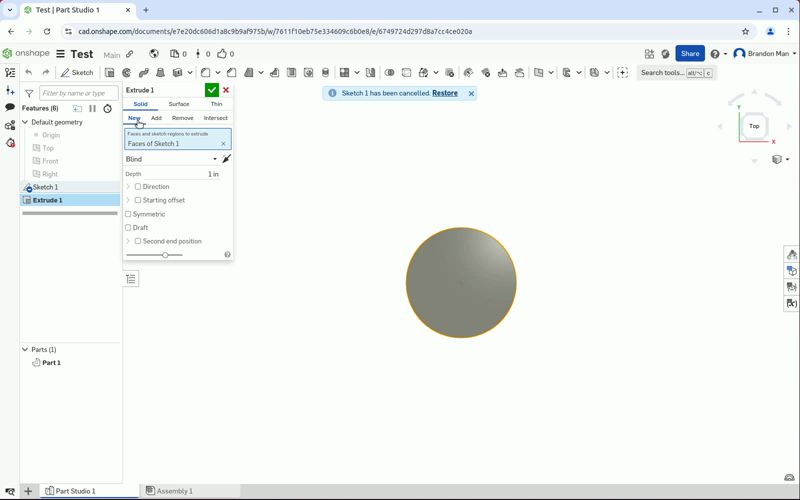
click(137, 120)
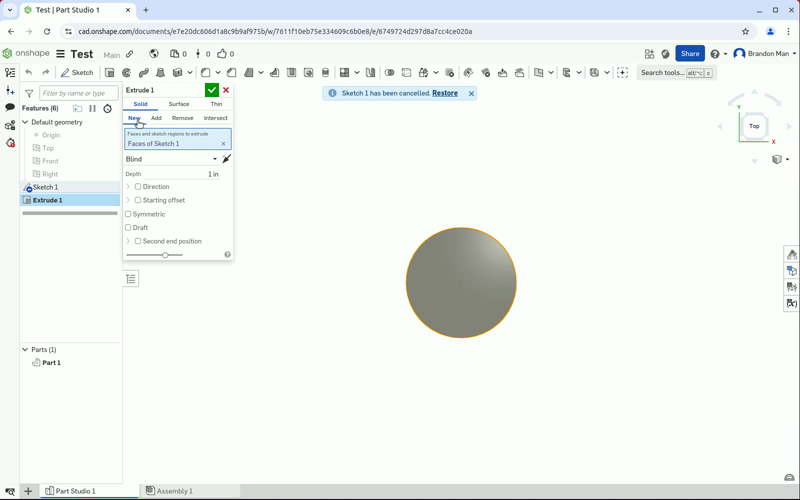
key(tab, 4)
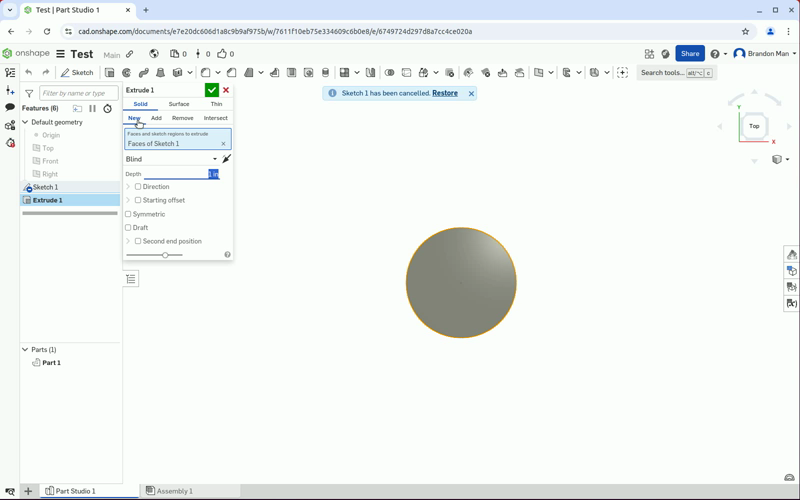
text(-0.722)
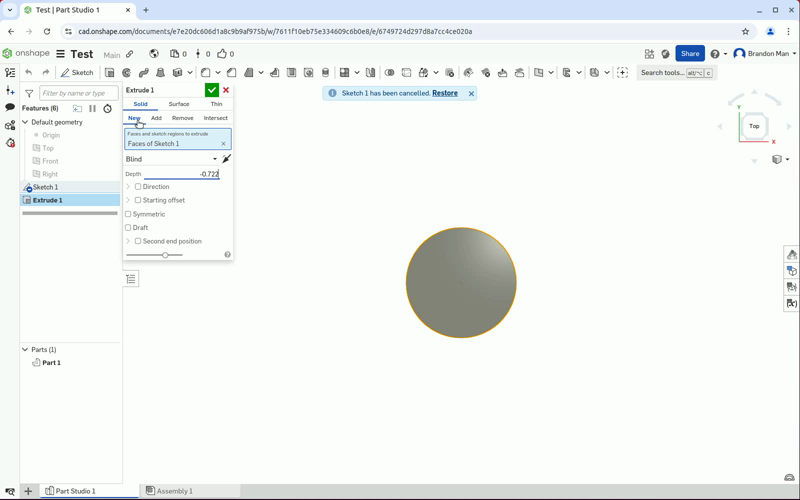
key(enter)
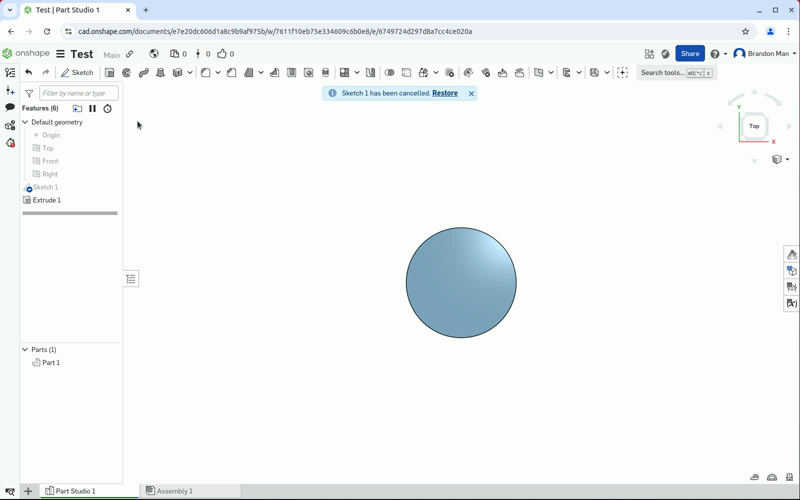
key(shift+h)
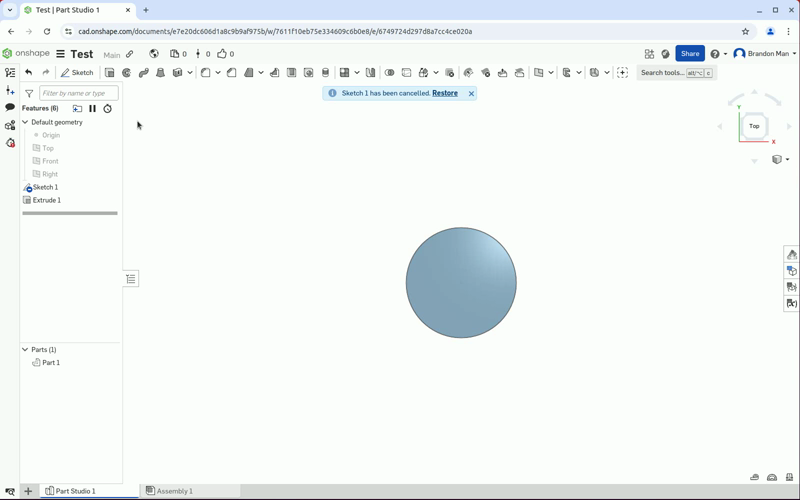
key(shift+h)
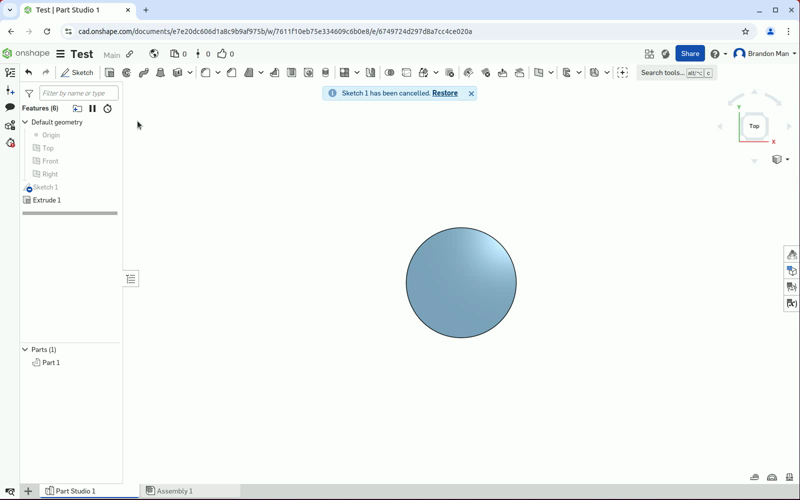
mouse_move(73, 189)
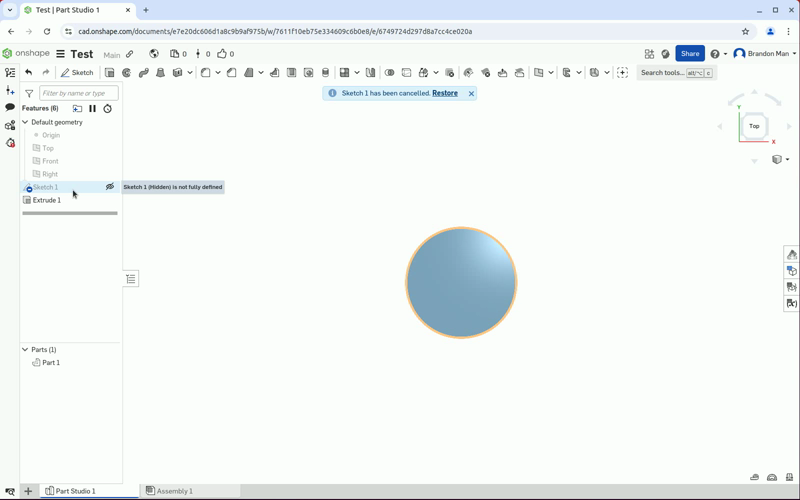
click(73, 189)
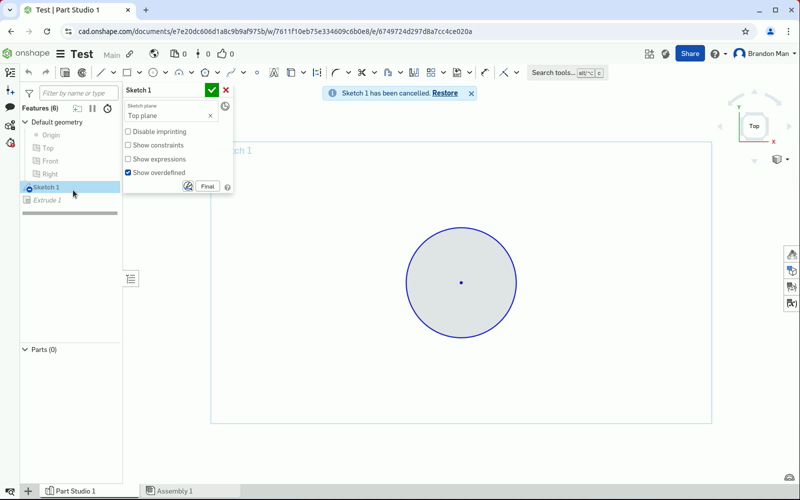
mouse_move(229, 92)
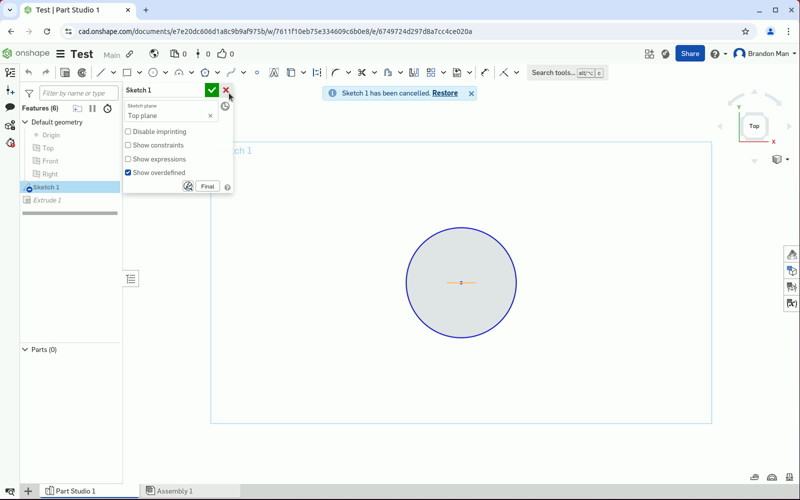
click(229, 92)
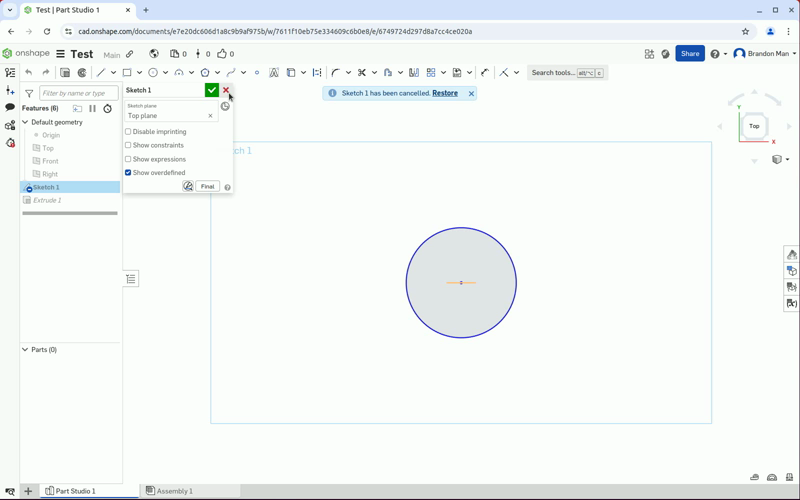
key(shift+s)
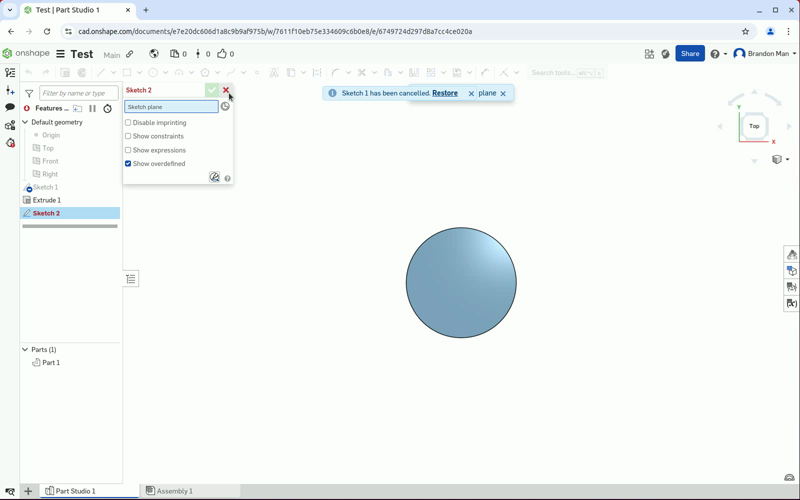
mouse_move(73, 150)
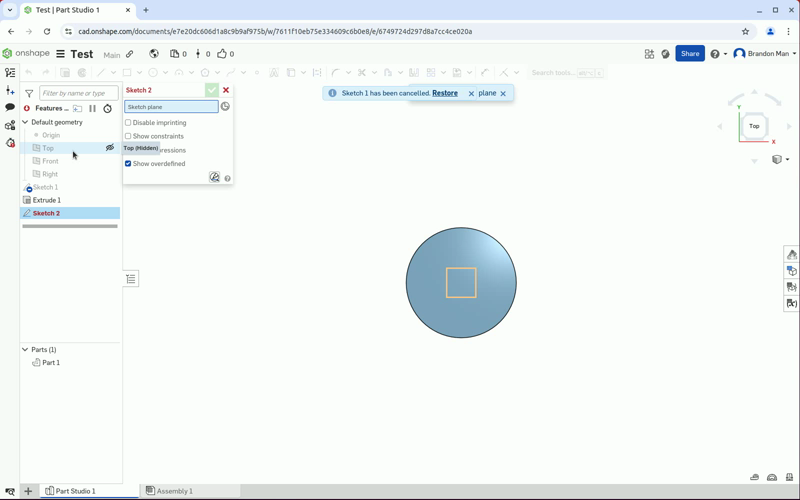
click(73, 150)
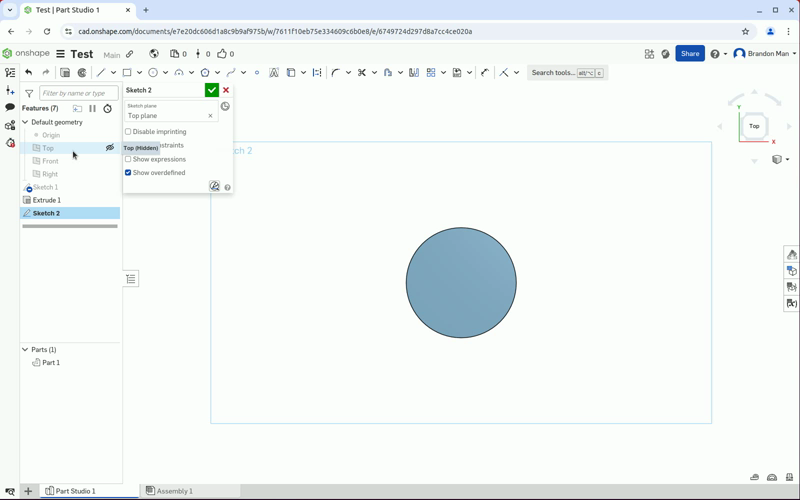
mouse_move(73, 352)
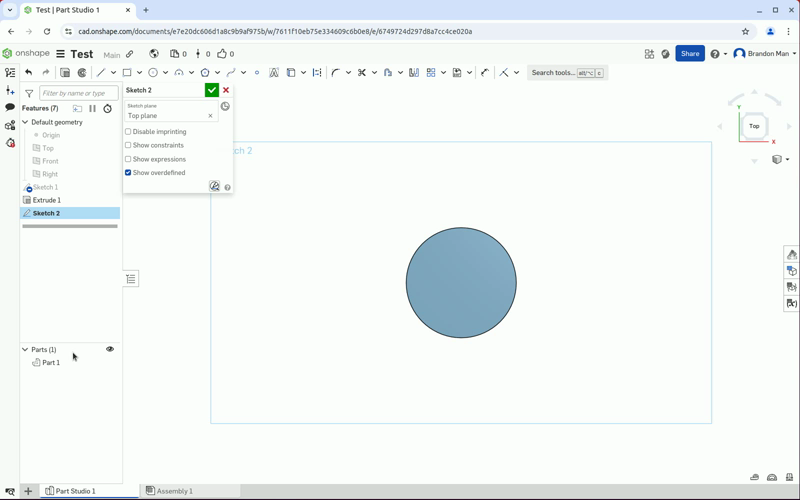
key(y)
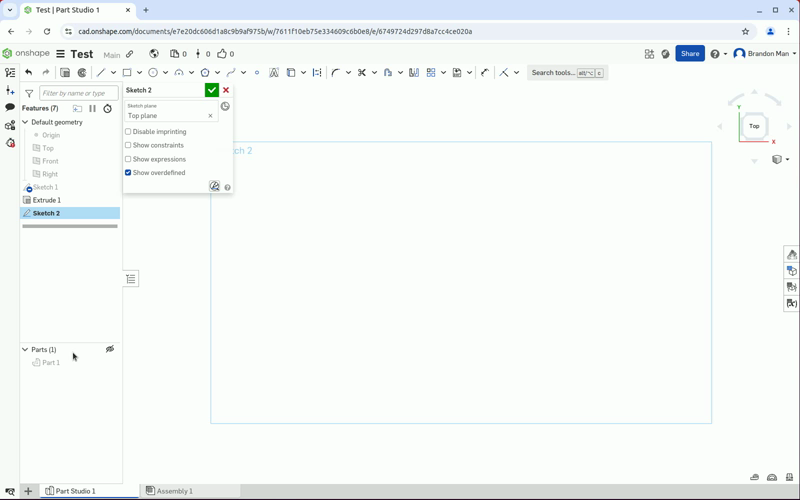
key(c)
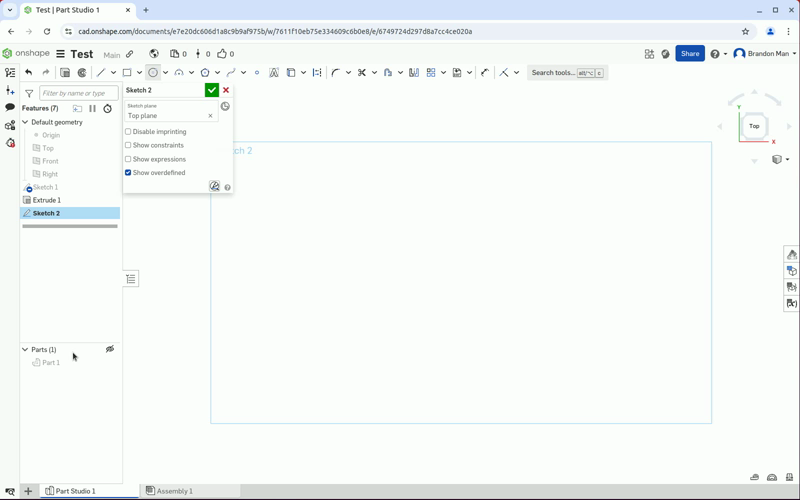
key_down(shift)
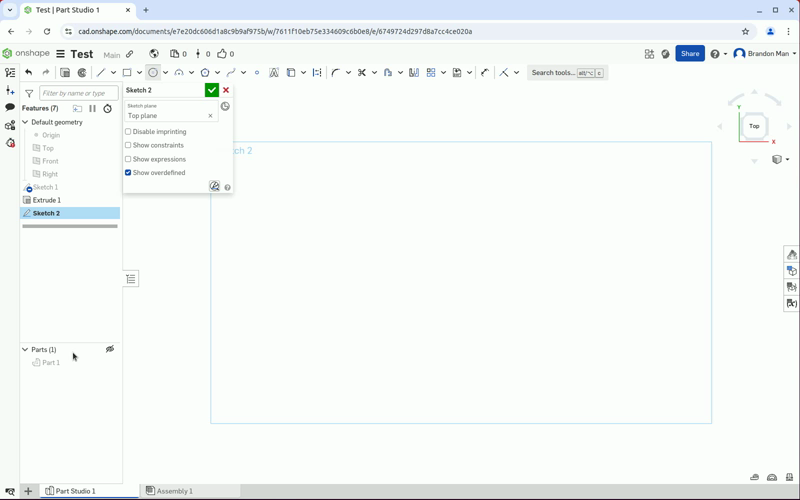
mouse_move(461, 282)
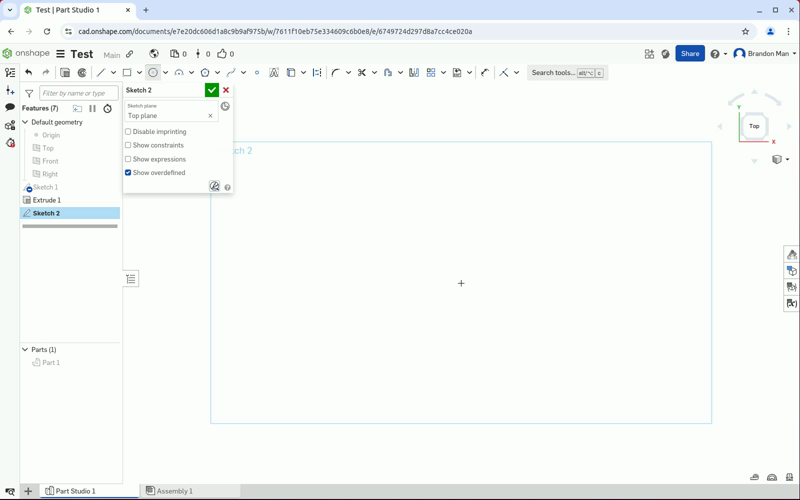
click(461, 282)
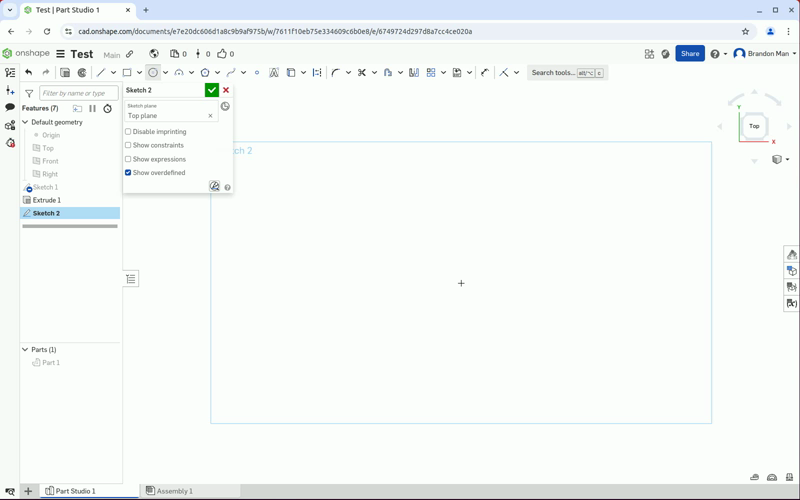
key_up(shift)
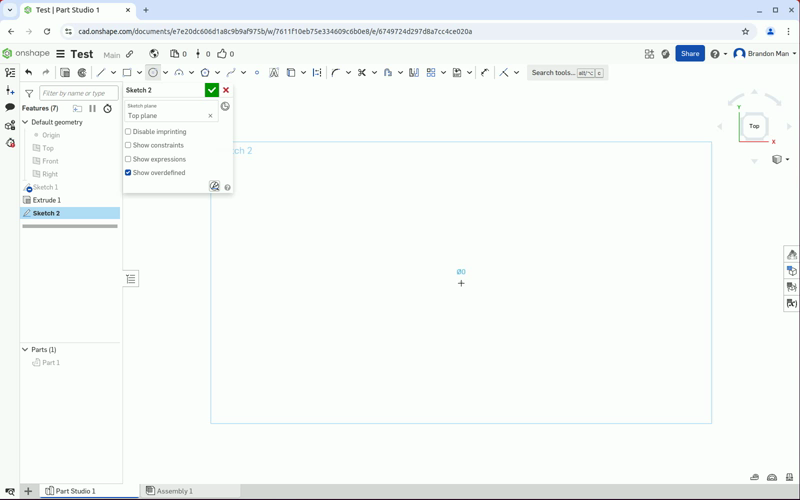
mouse_move(516, 282)
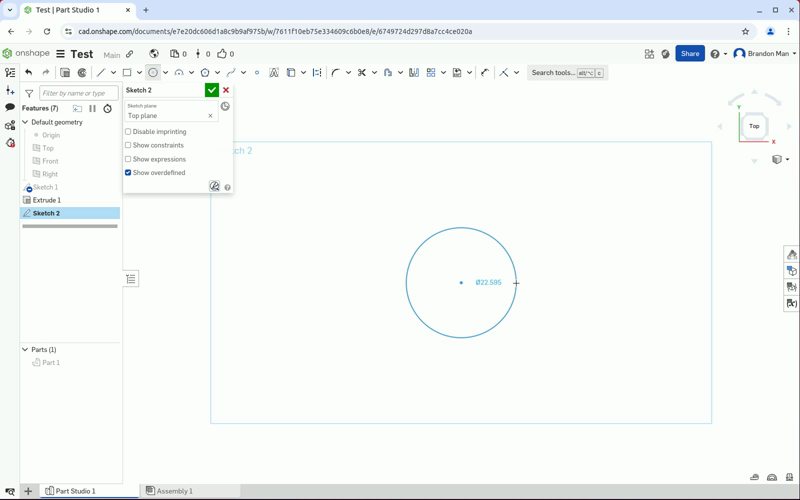
click(516, 282)
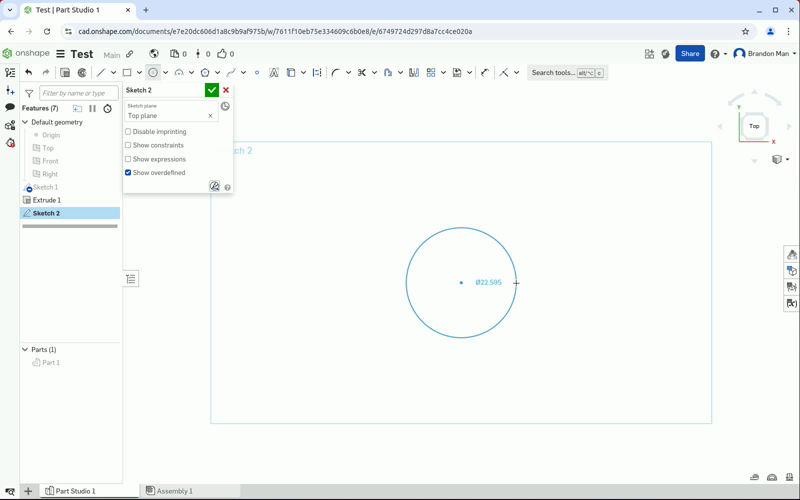
key(esc)
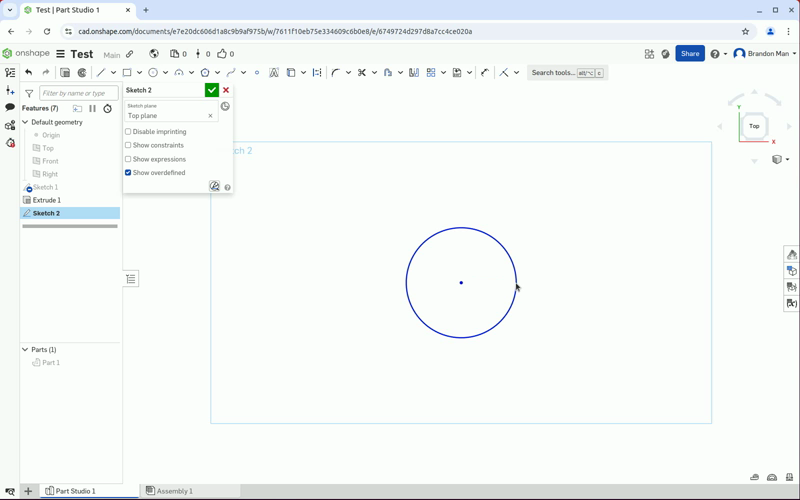
mouse_move(419, 263)
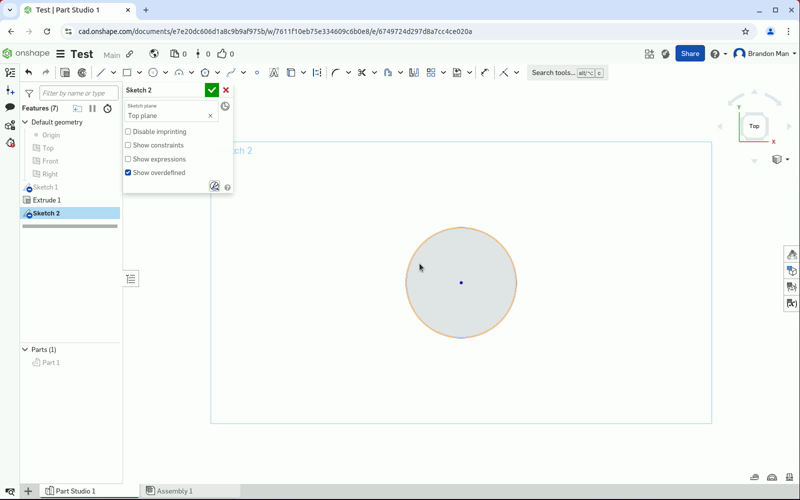
click(419, 263)
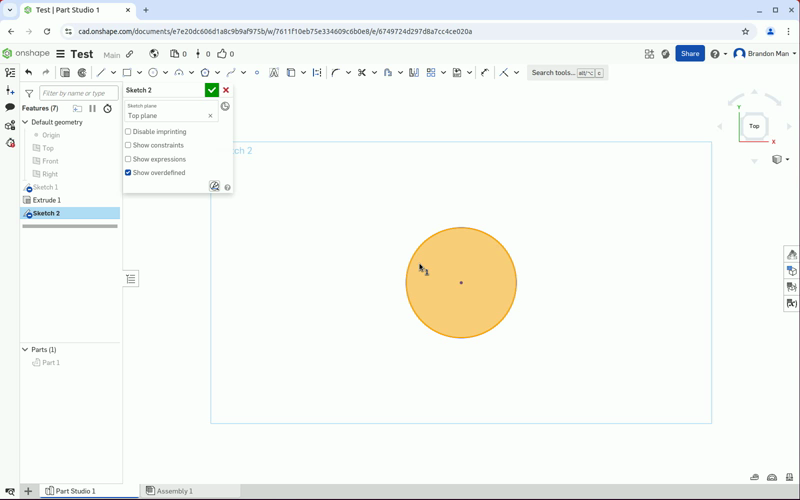
mouse_move(73, 352)
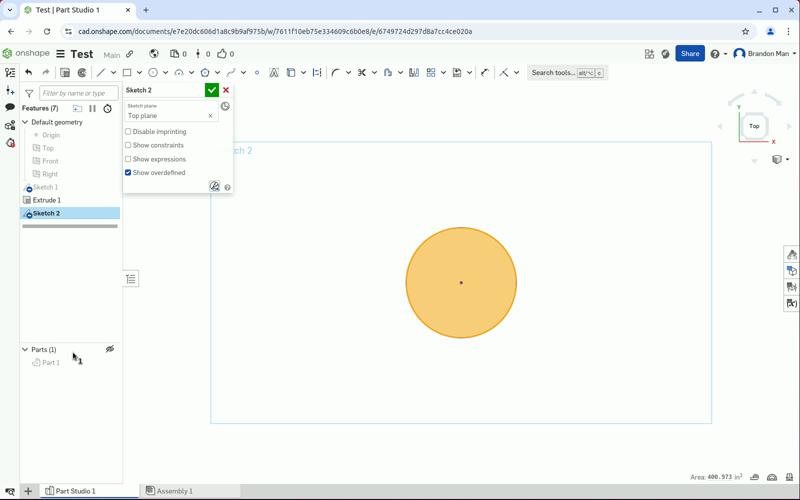
key(shift+y)
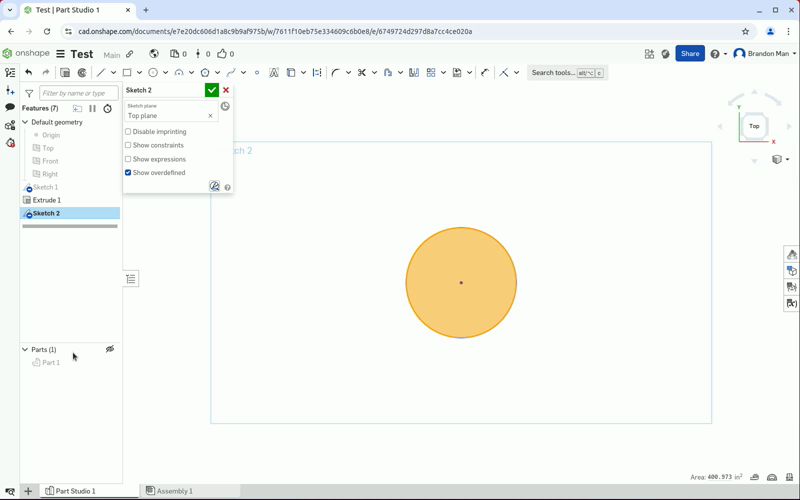
key(shift+e)
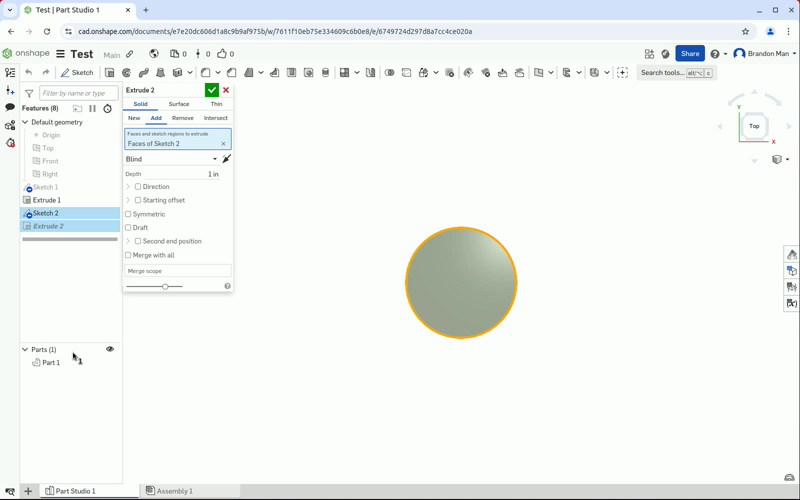
mouse_move(143, 106)
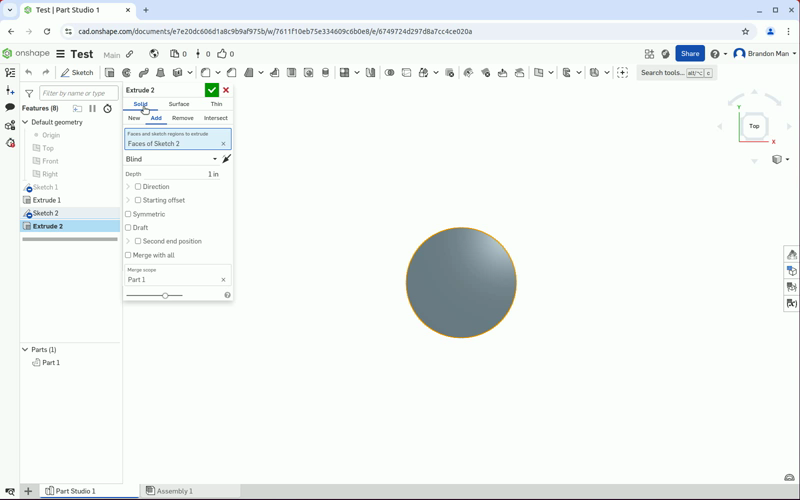
click(143, 106)
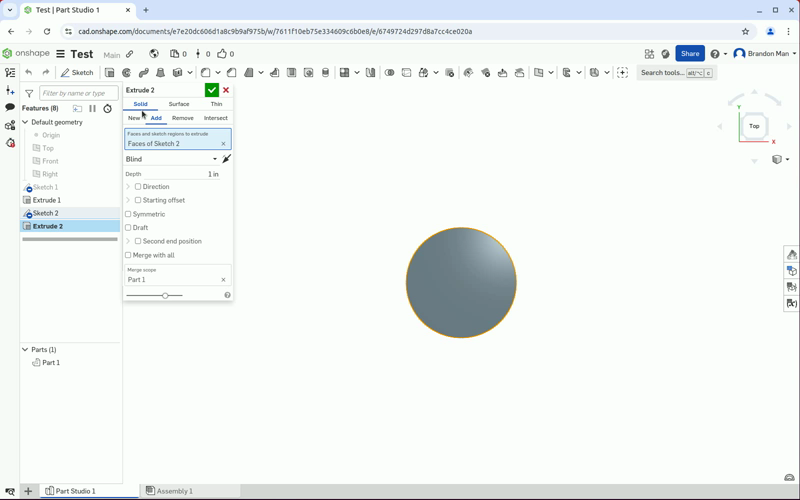
mouse_move(137, 120)
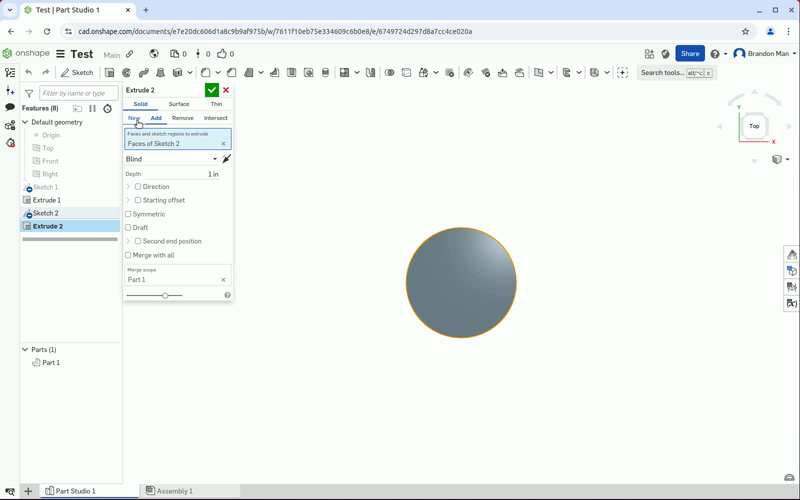
click(137, 120)
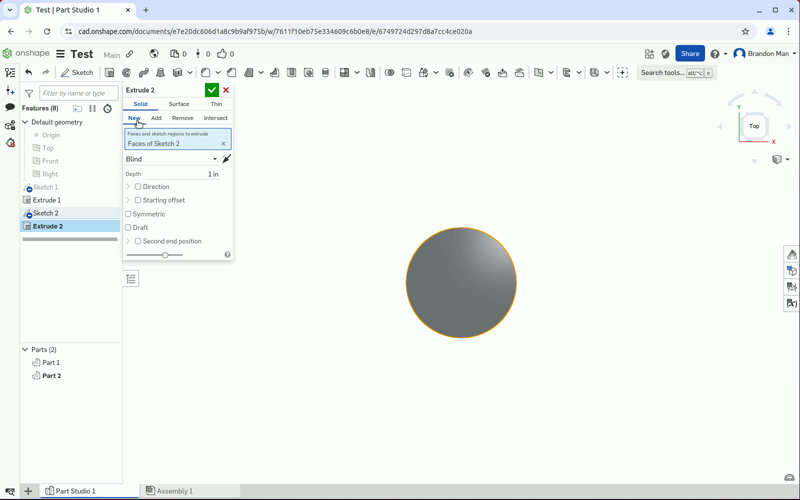
key(tab, 4)
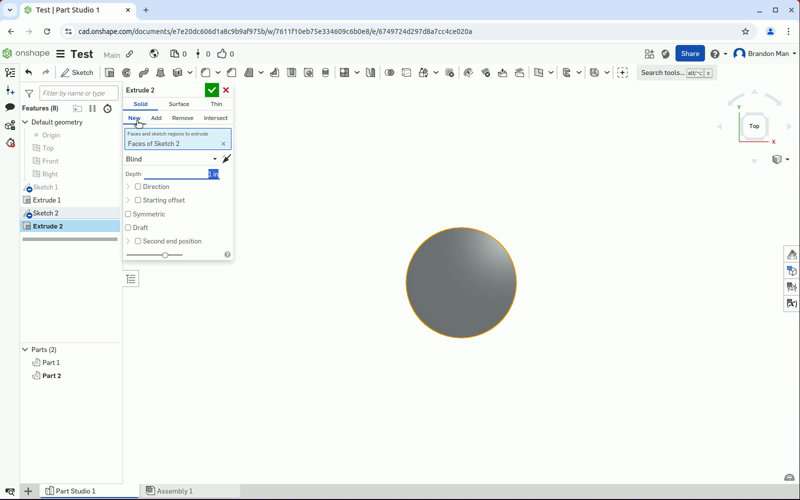
text(9.388)
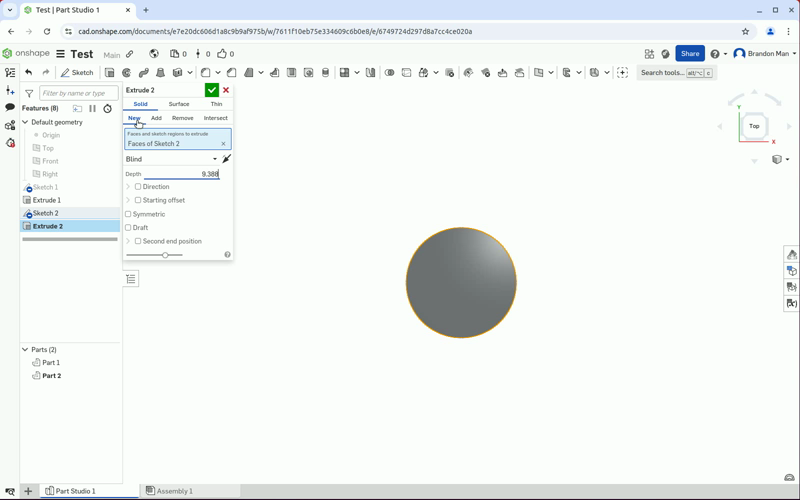
key(enter)
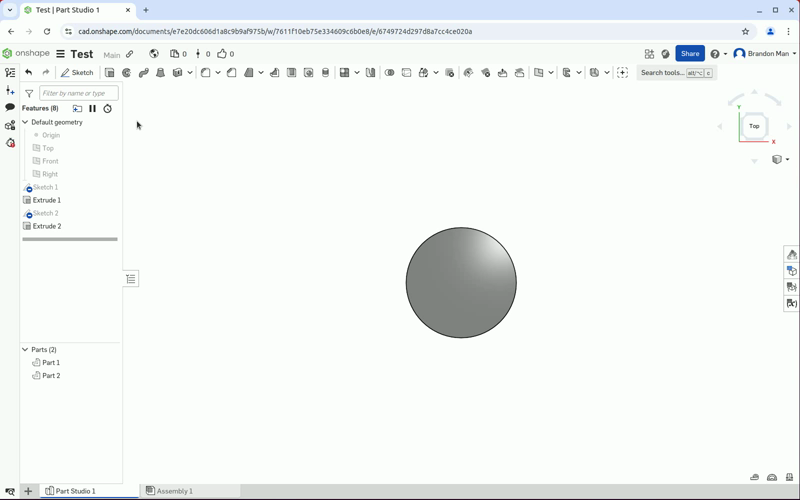
key(shift+h)
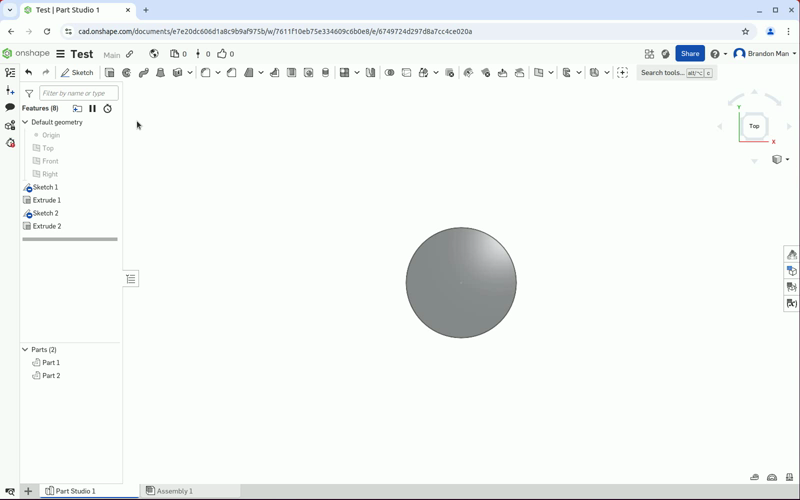
key(shift+h)
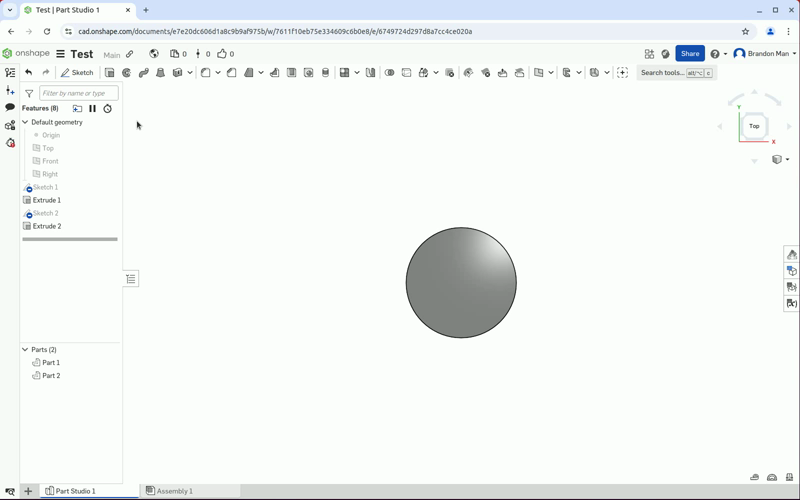
mouse_move(73, 189)
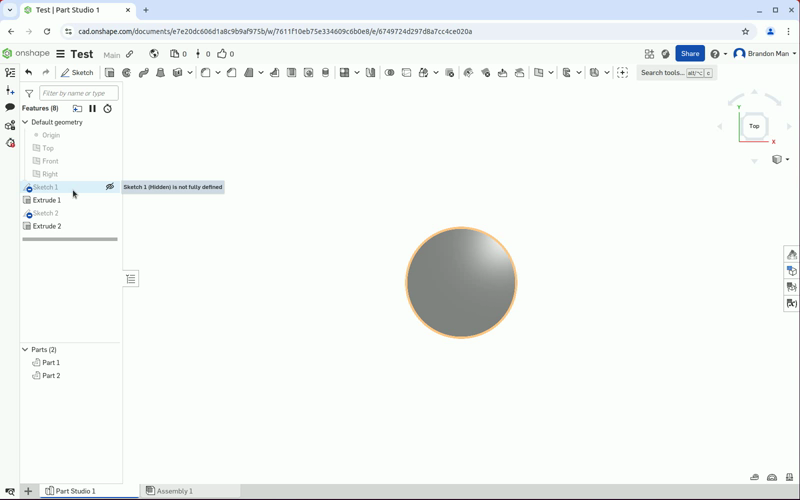
click(73, 189)
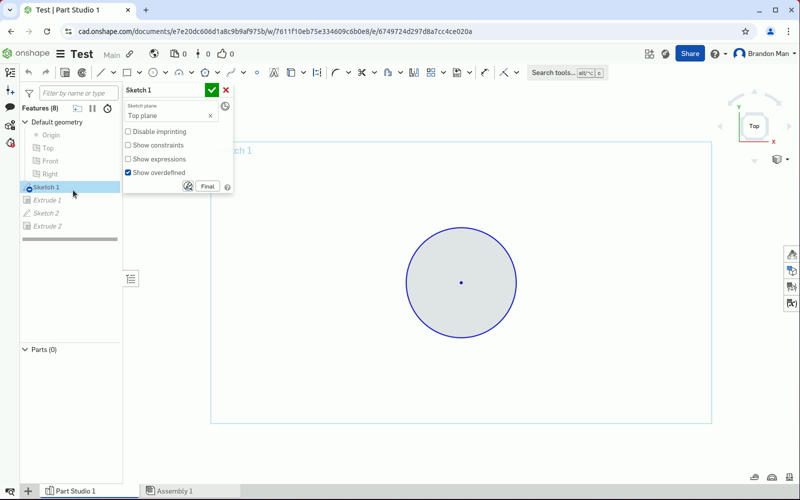
mouse_move(229, 92)
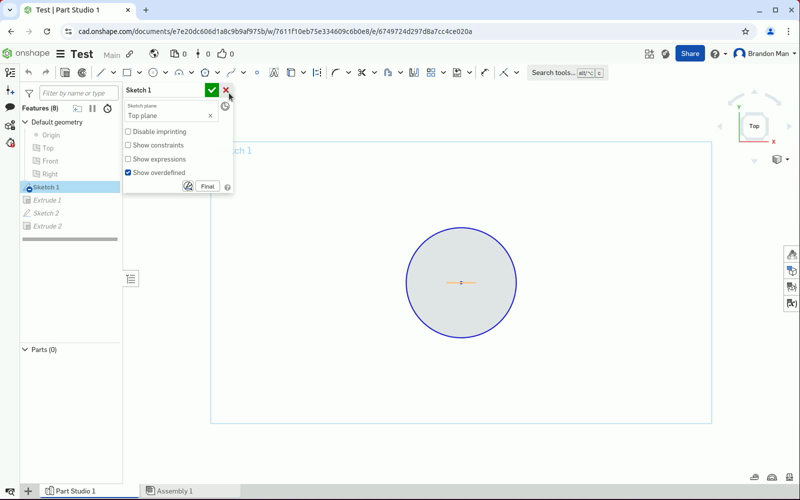
click(229, 92)
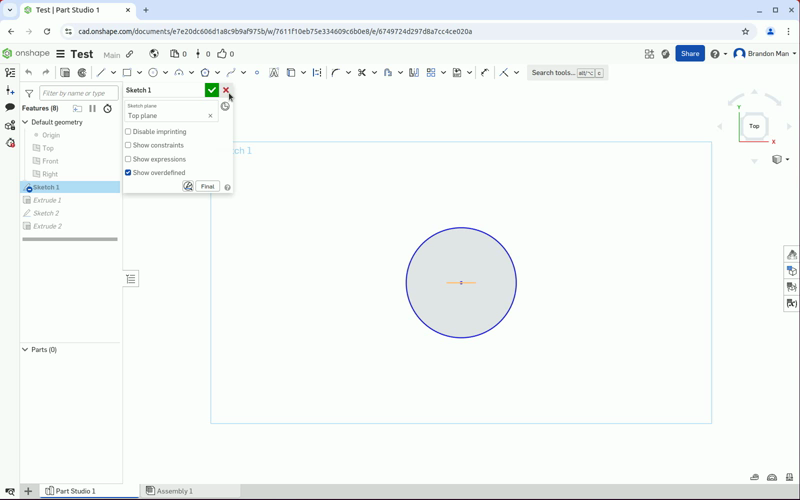
key(shift+s)
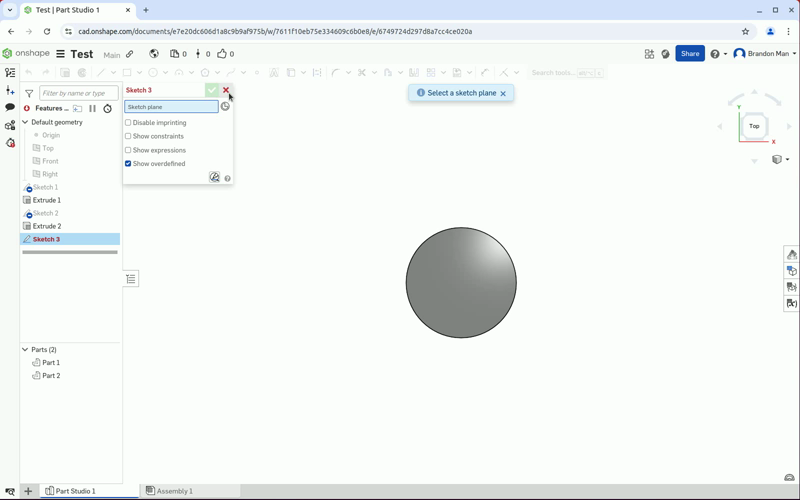
mouse_move(73, 150)
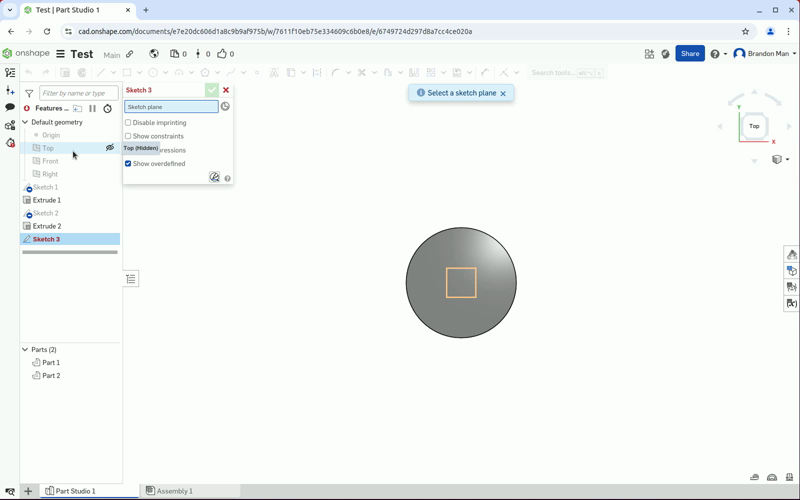
click(73, 150)
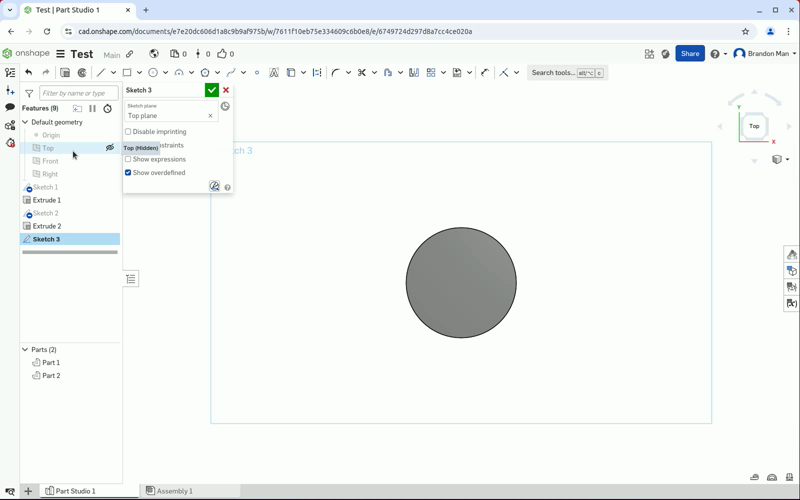
mouse_move(73, 352)
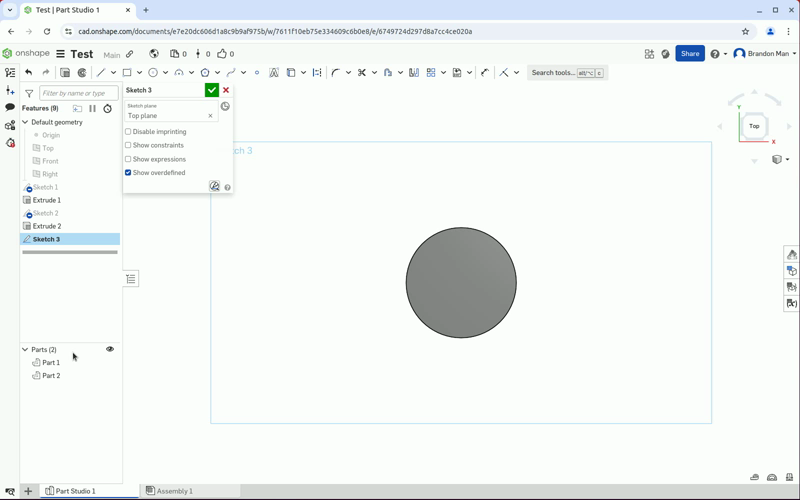
key(y)
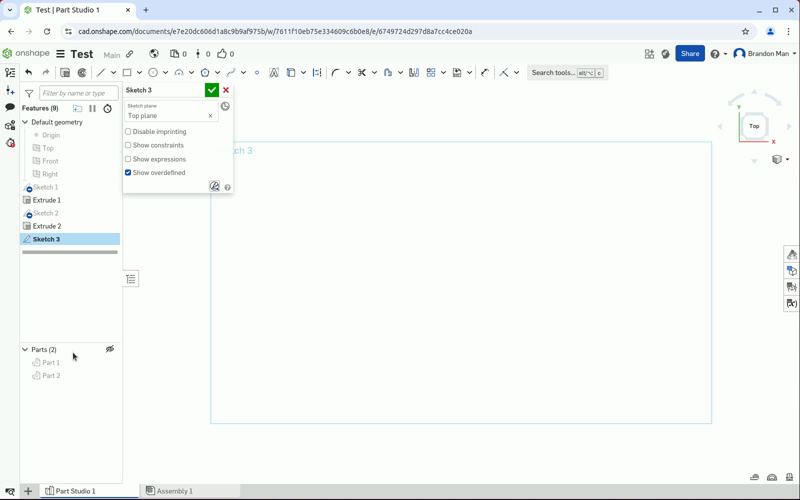
key(c)
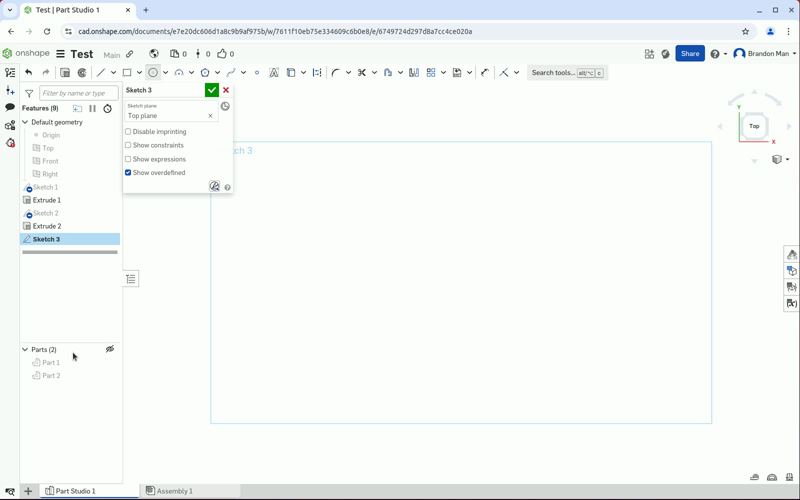
key_down(shift)
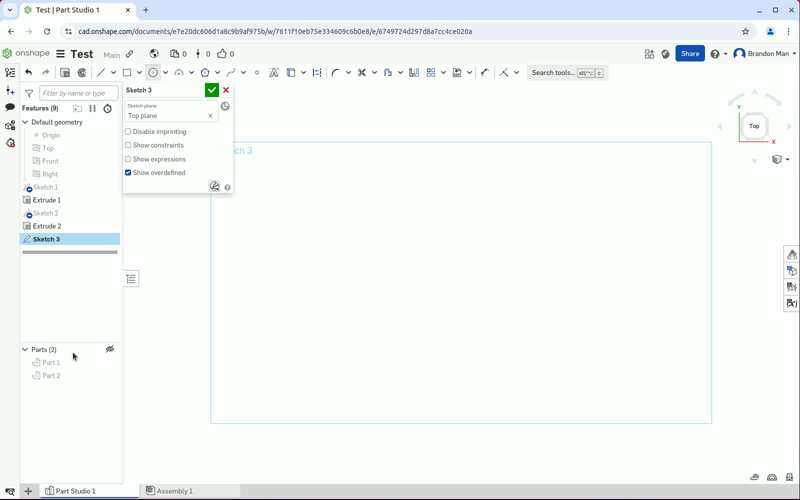
mouse_move(461, 282)
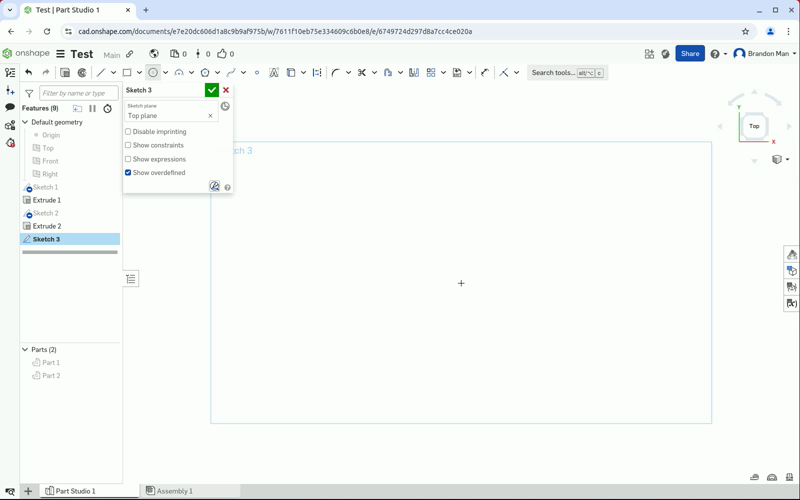
click(461, 282)
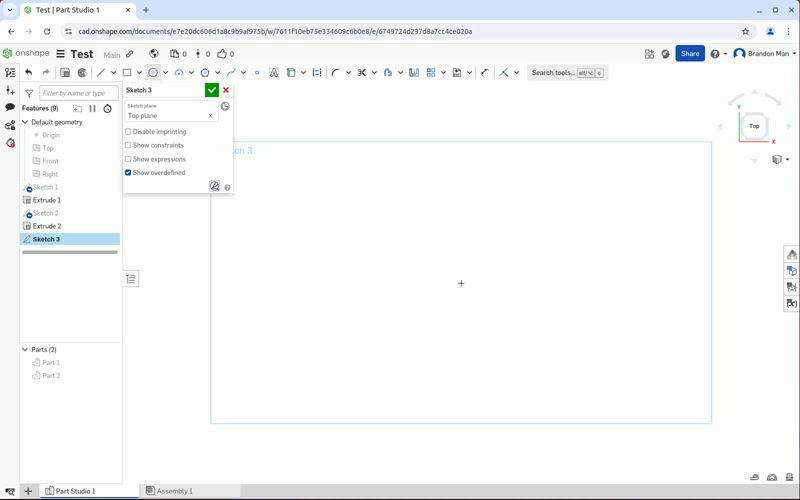
key_up(shift)
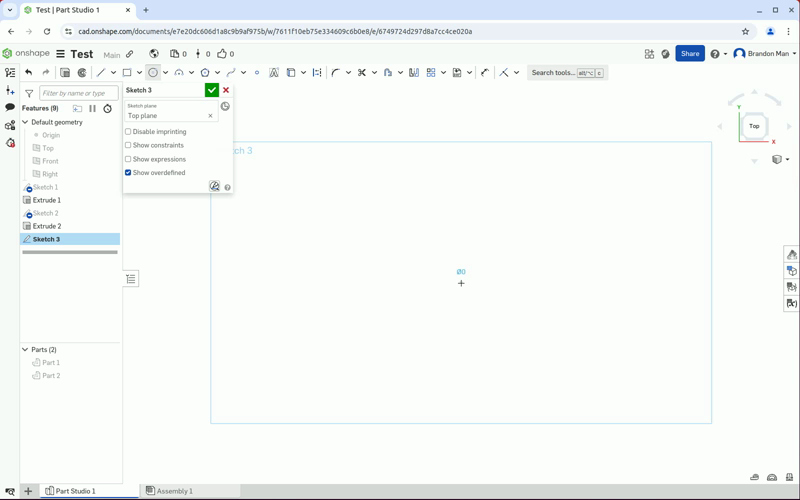
mouse_move(516, 282)
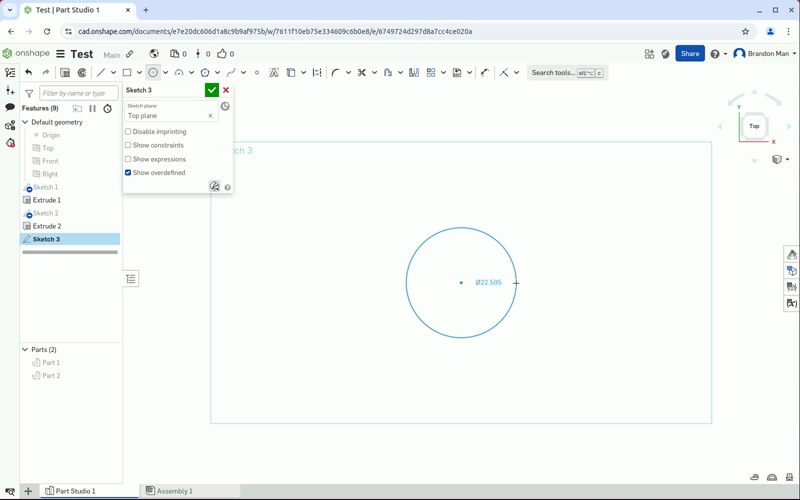
click(516, 282)
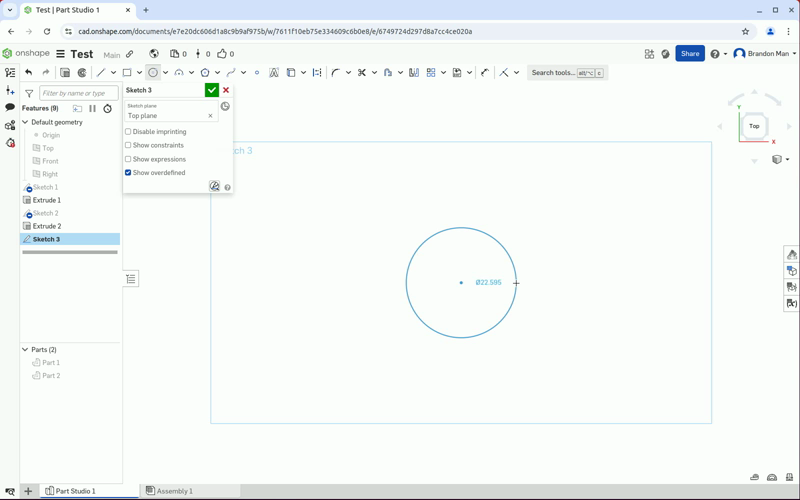
key(esc)
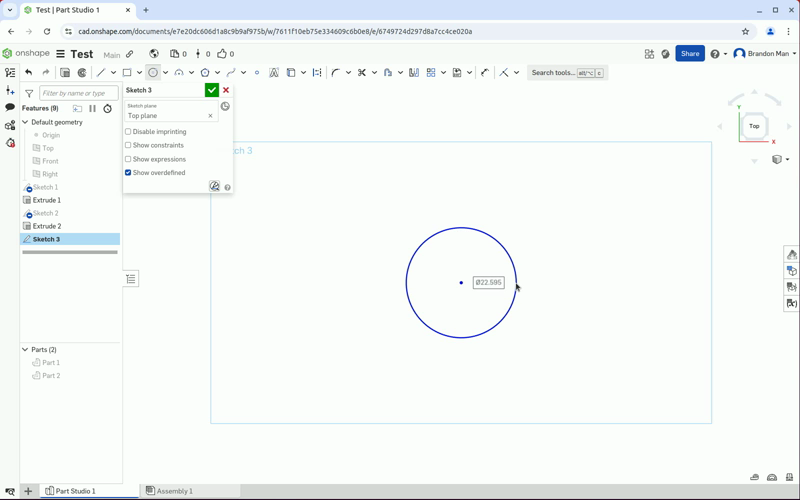
mouse_move(483, 255)
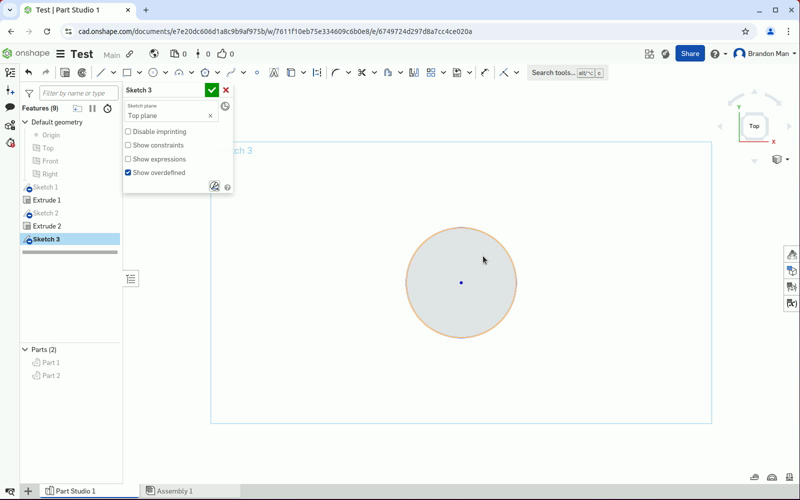
click(483, 255)
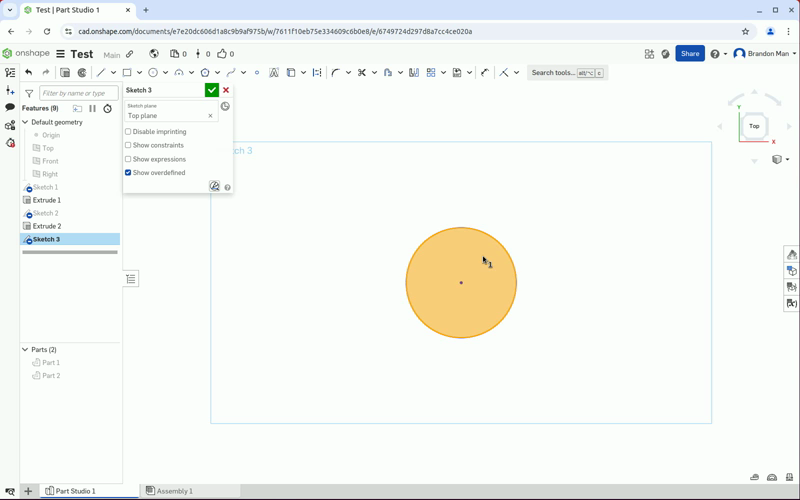
mouse_move(73, 352)
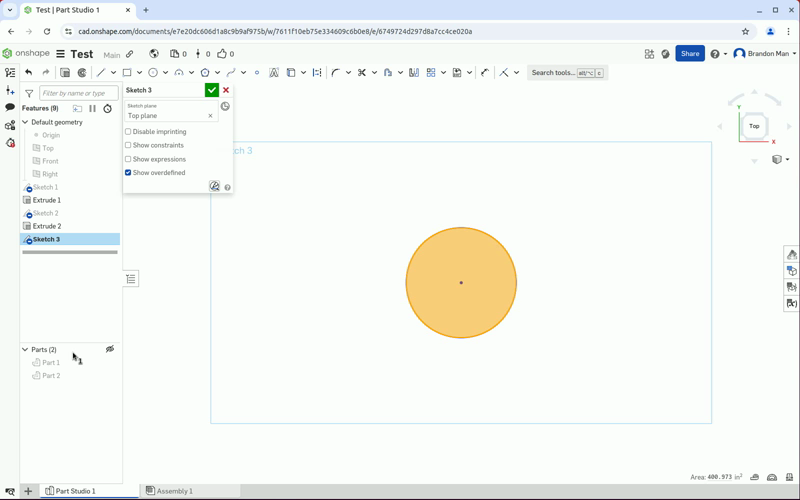
key(shift+y)
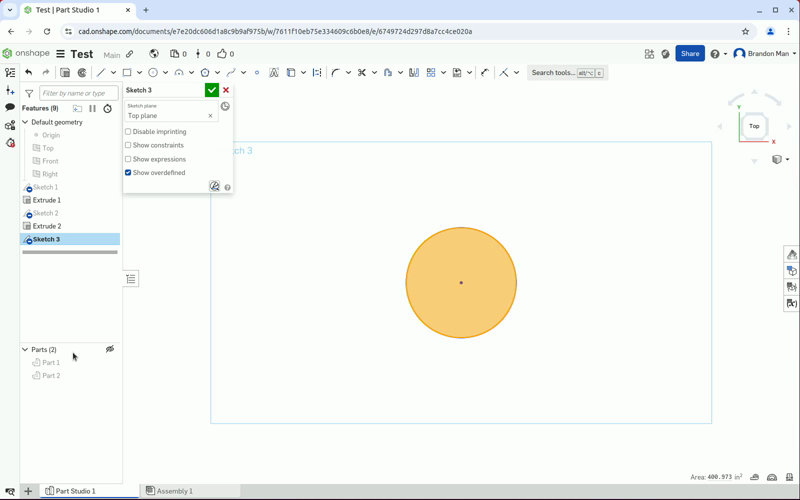
key(shift+e)
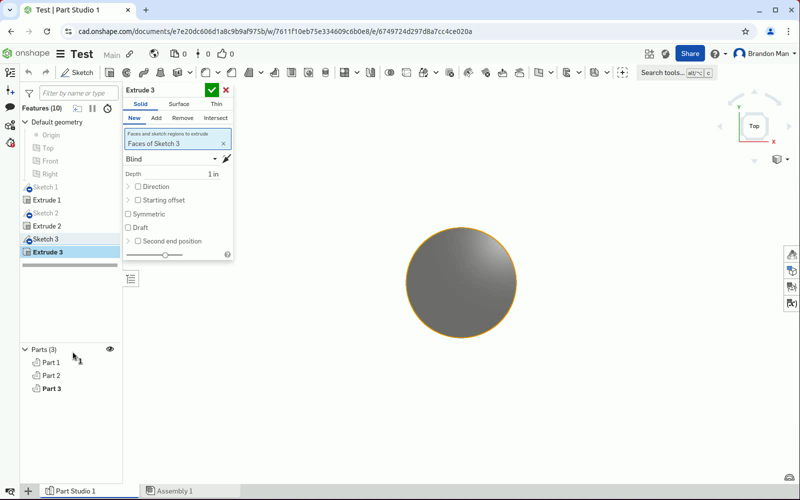
mouse_move(143, 106)
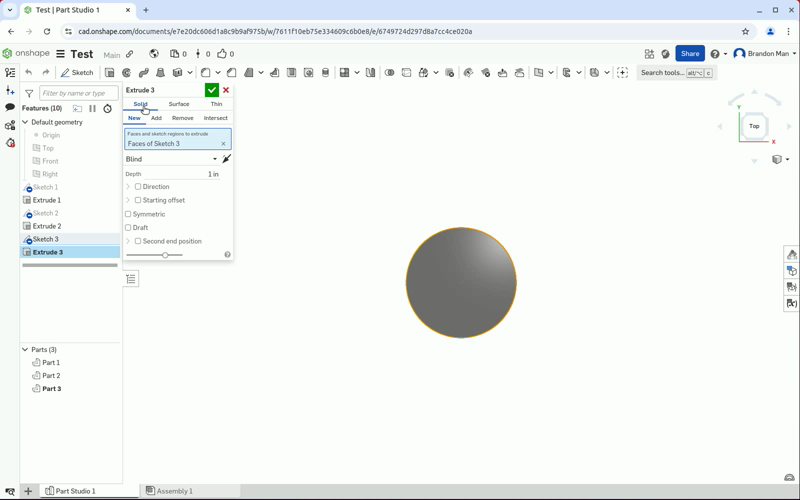
click(143, 106)
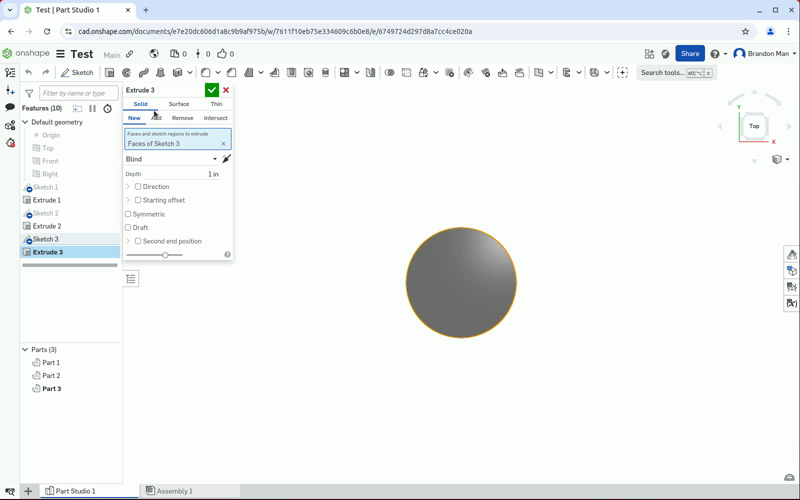
mouse_move(186, 120)
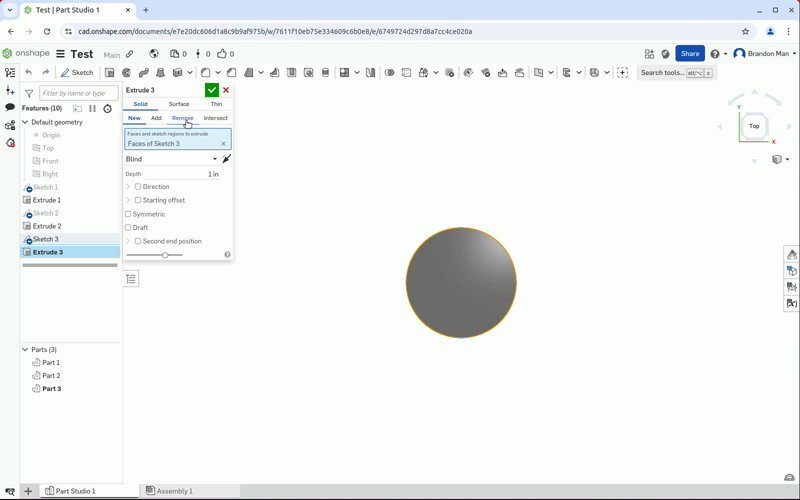
click(186, 120)
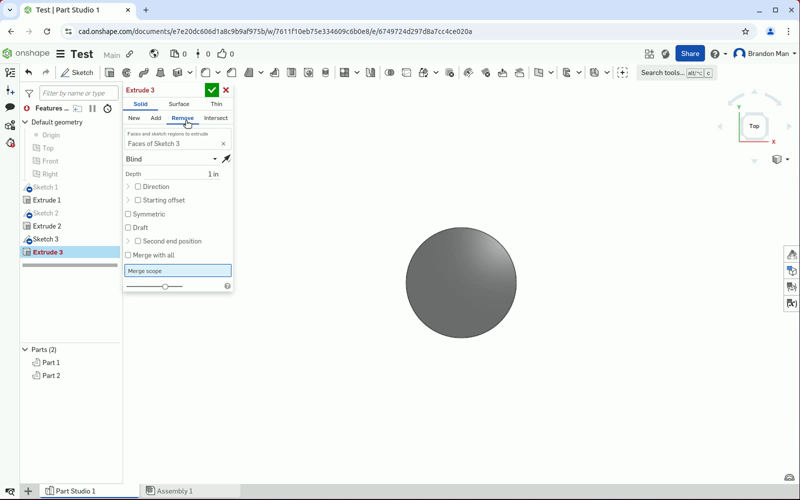
key(tab, 4)
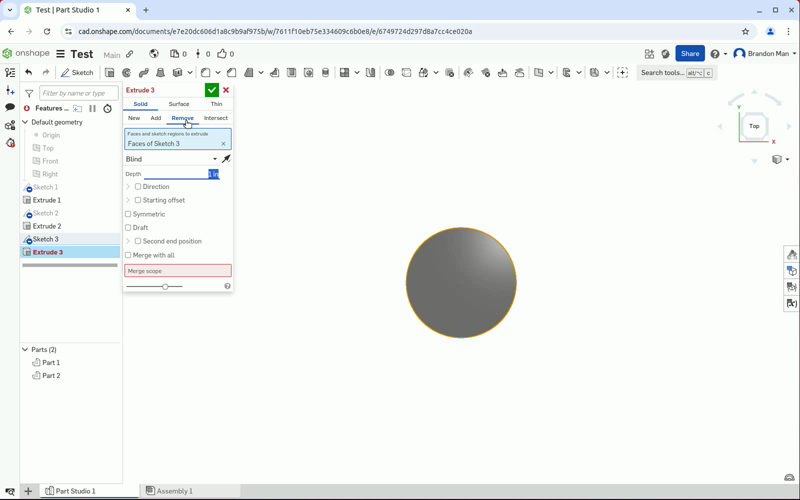
text(-8.184)
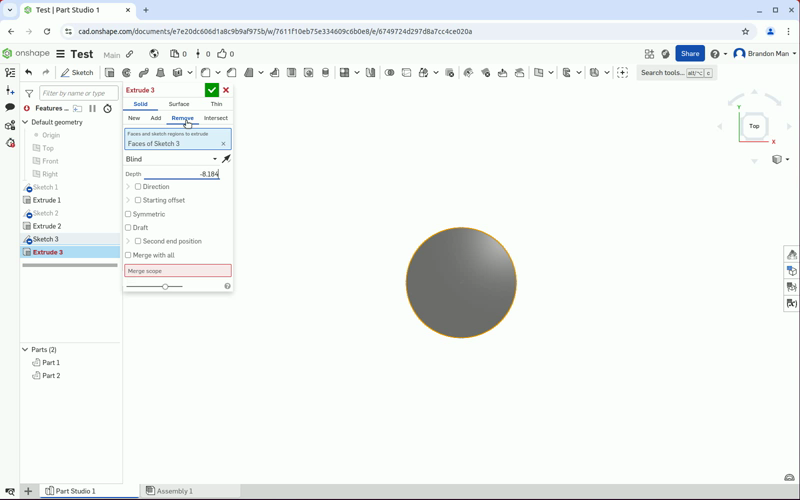
key(tab, 6)
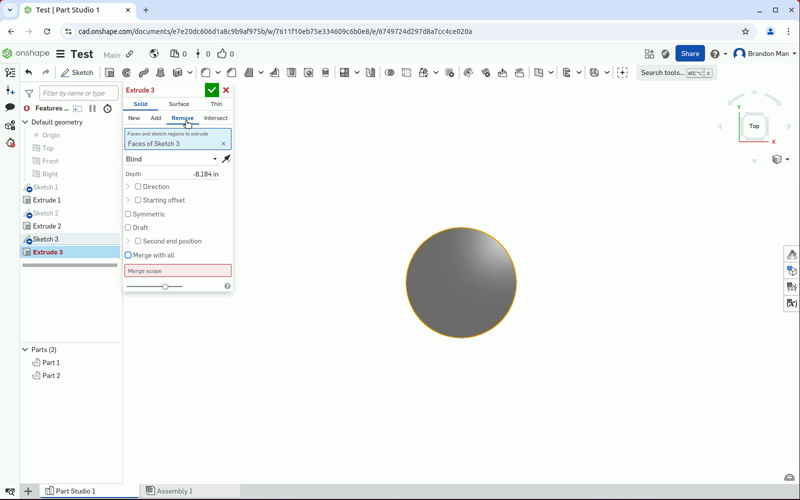
key(space)
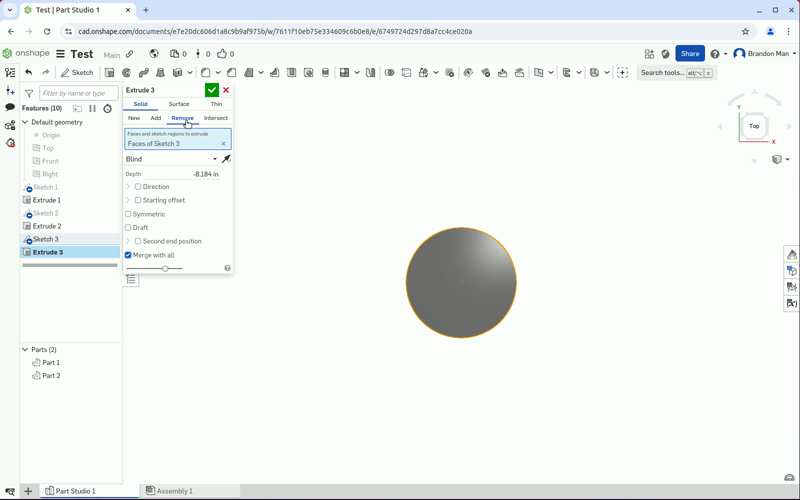
key(enter)
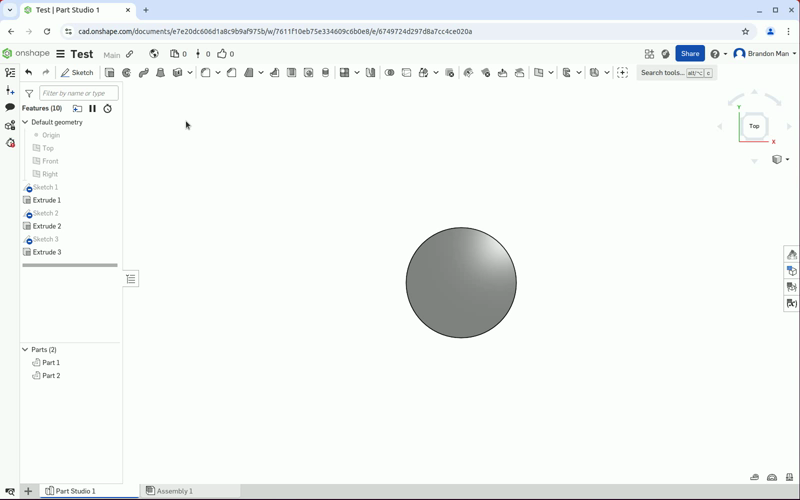
key(shift+h)
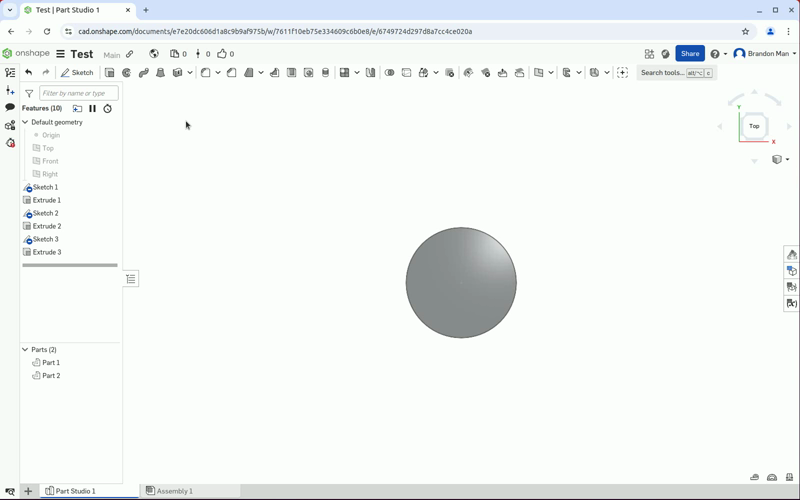
key(shift+h)
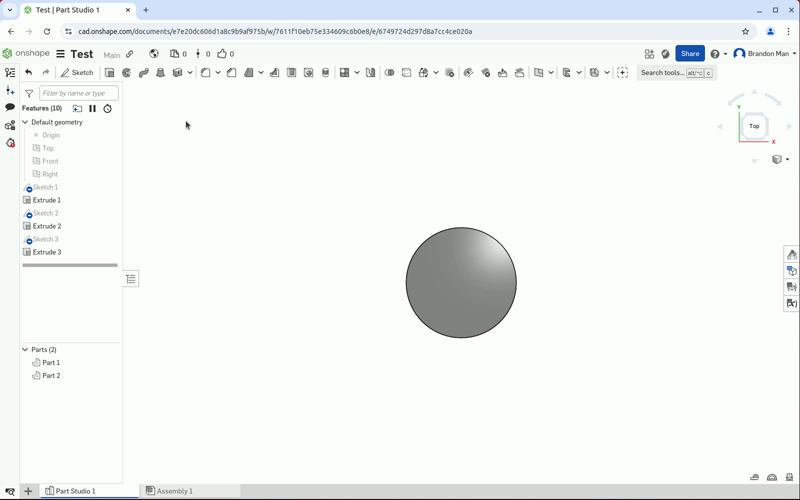
mouse_move(73, 189)
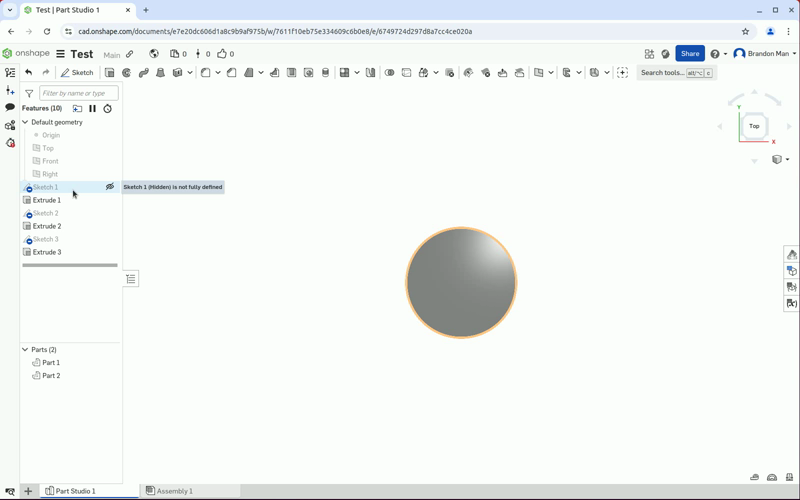
click(73, 189)
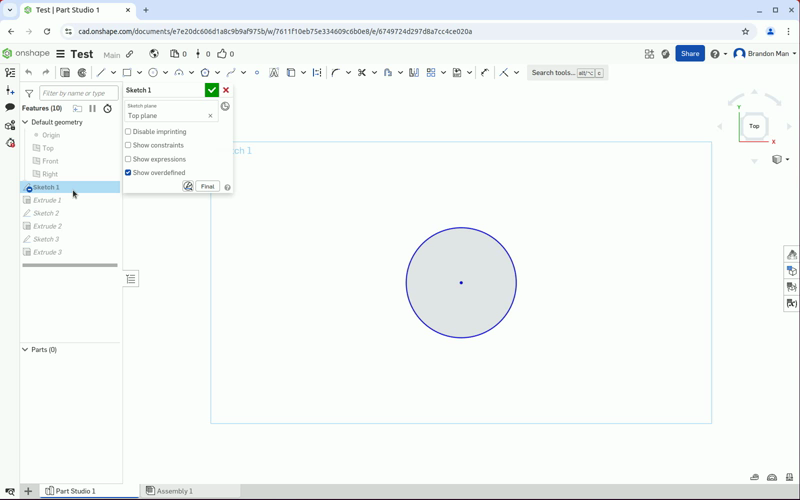
mouse_move(229, 92)
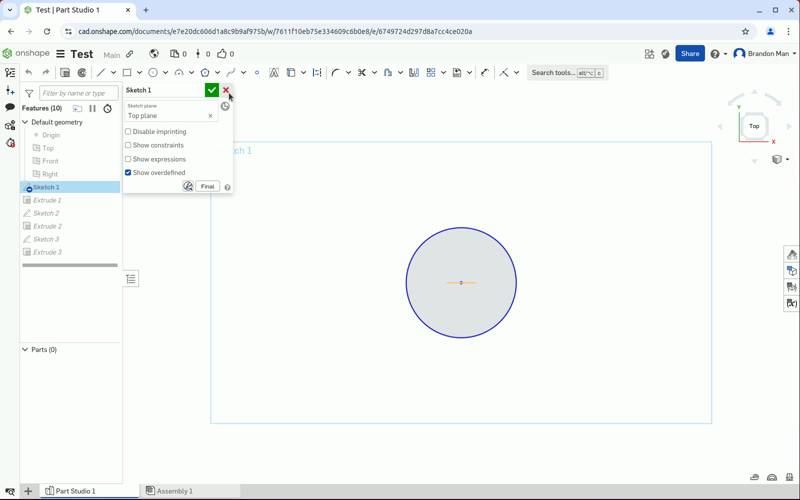
click(229, 92)
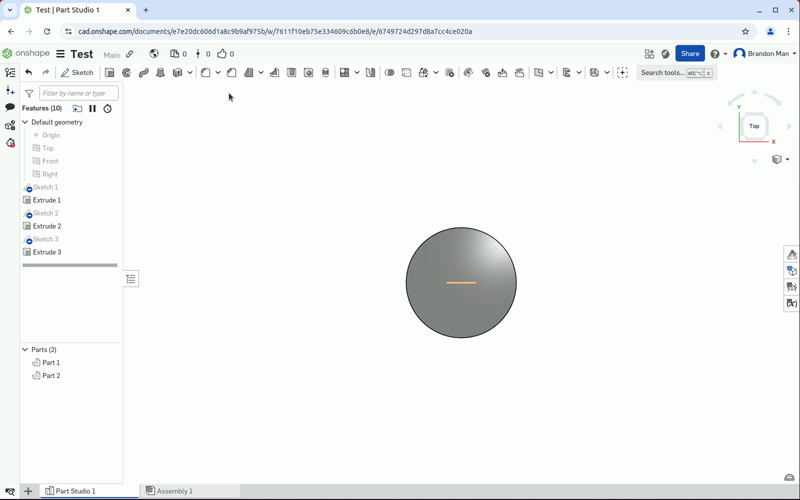
mouse_move(73, 352)
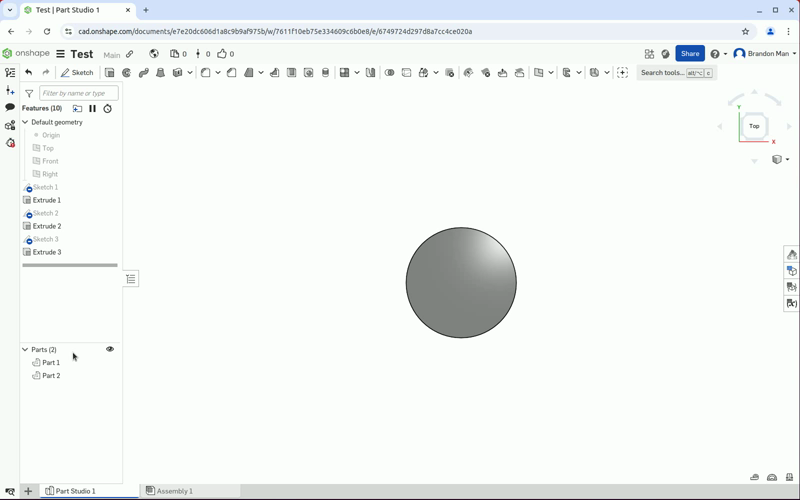
key(y)
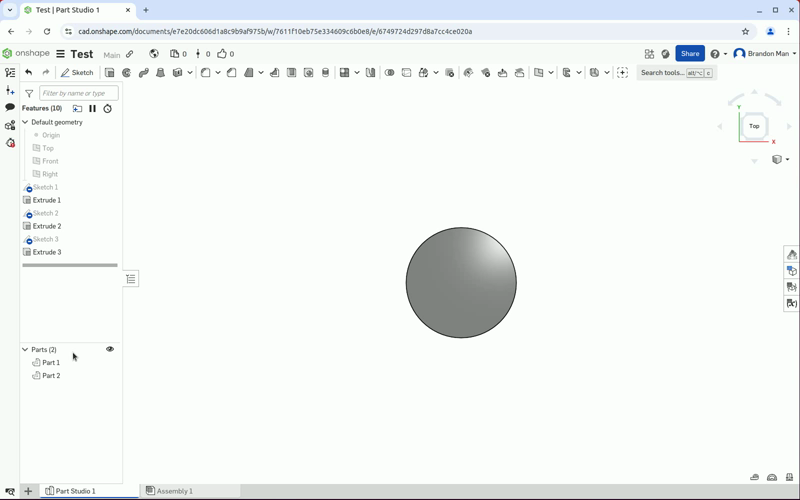
key(shift+p)
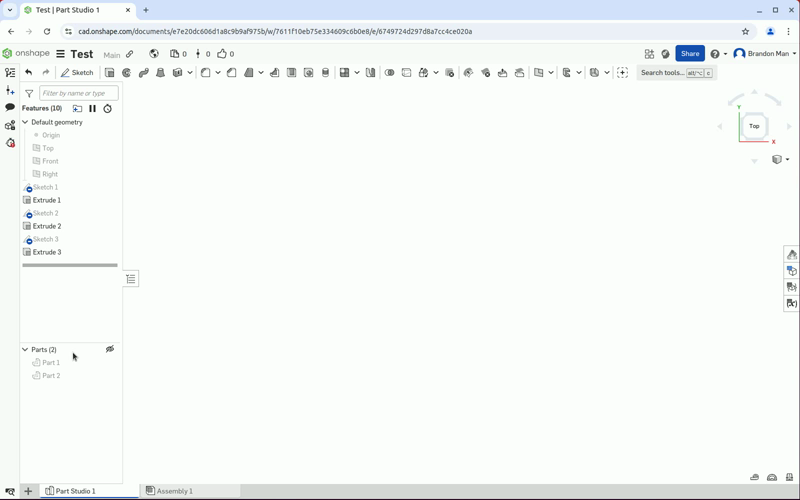
key(space)
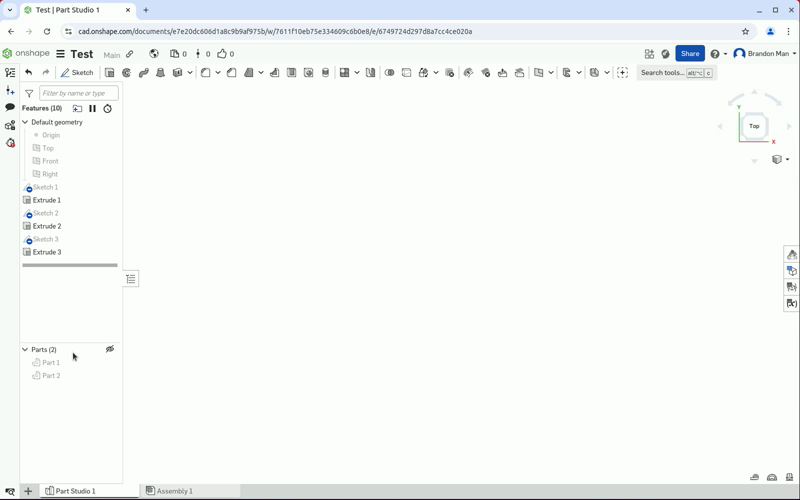
key_down(shift)
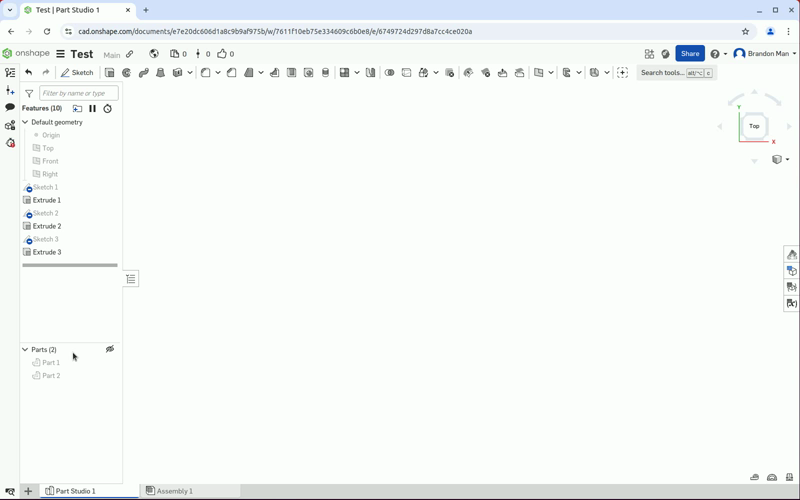
key(up)
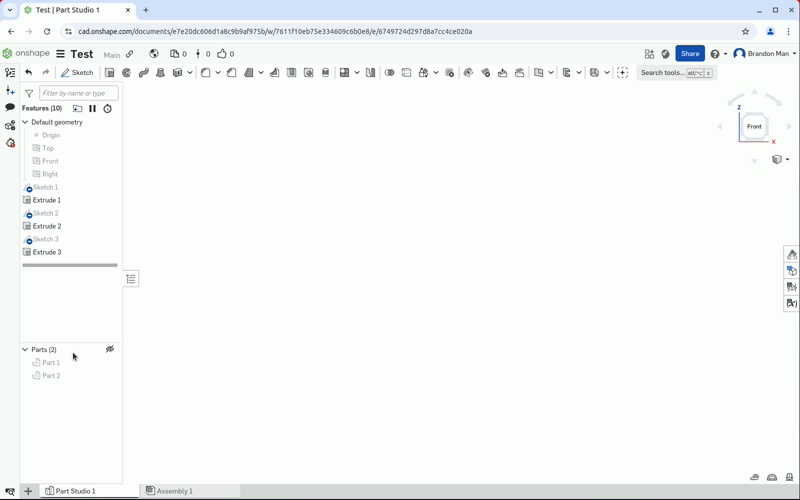
key_up(shift)
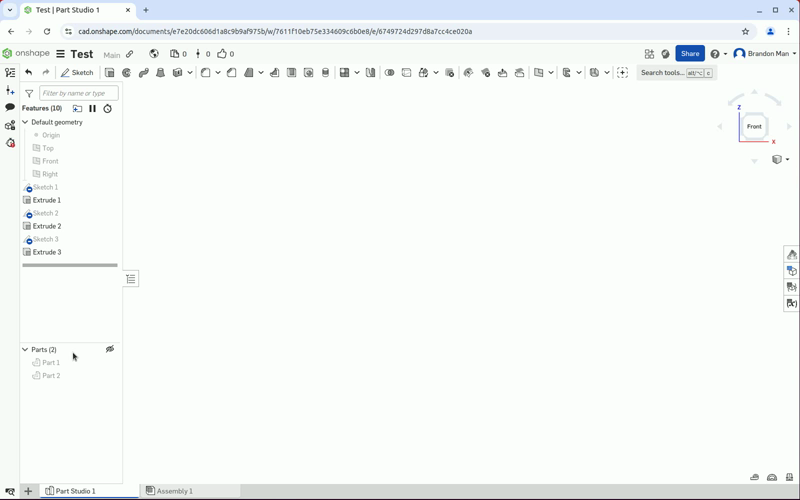
mouse_move(73, 352)
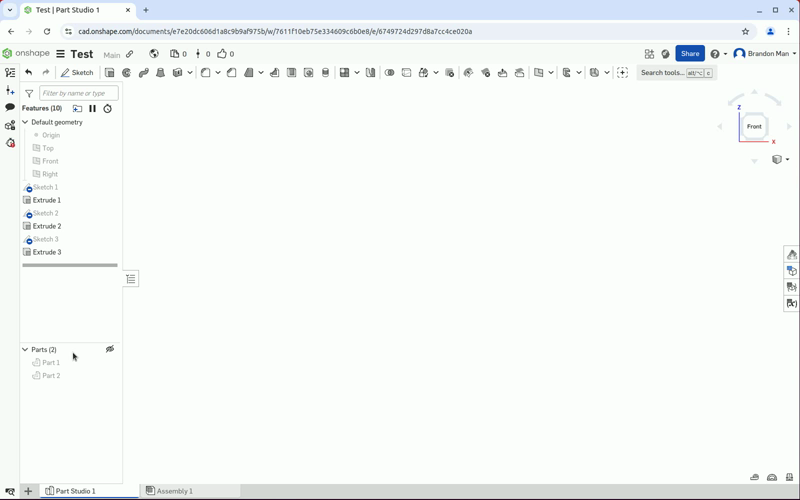
key(shift+y)
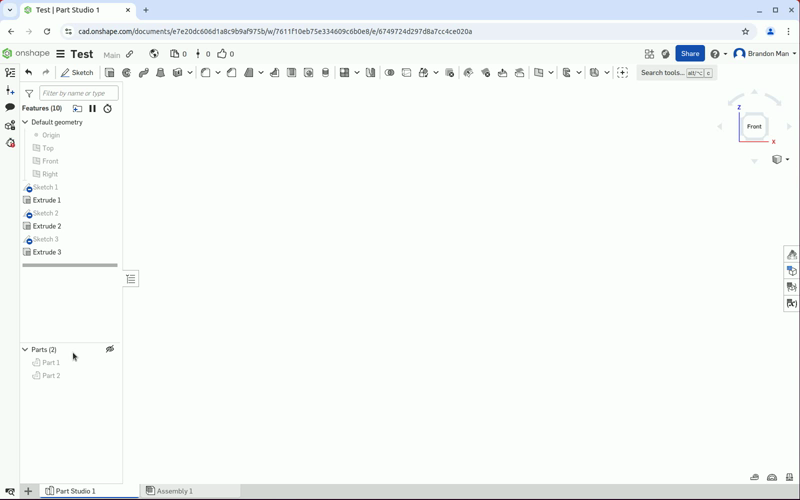
key(shift+s)
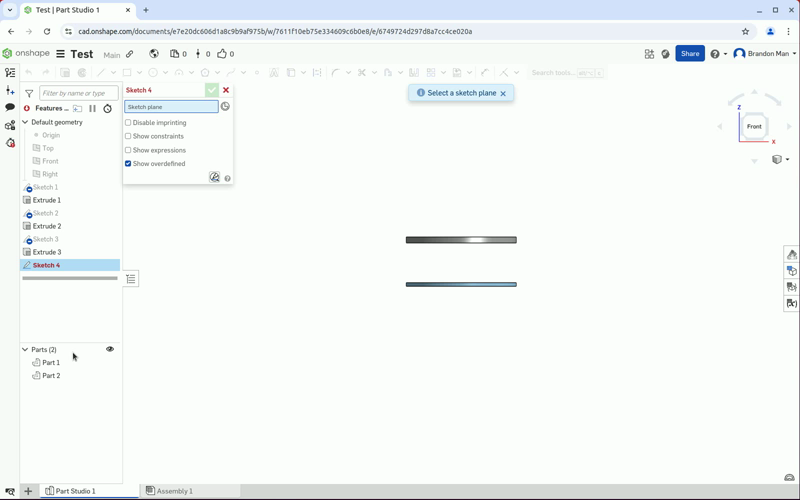
mouse_move(73, 163)
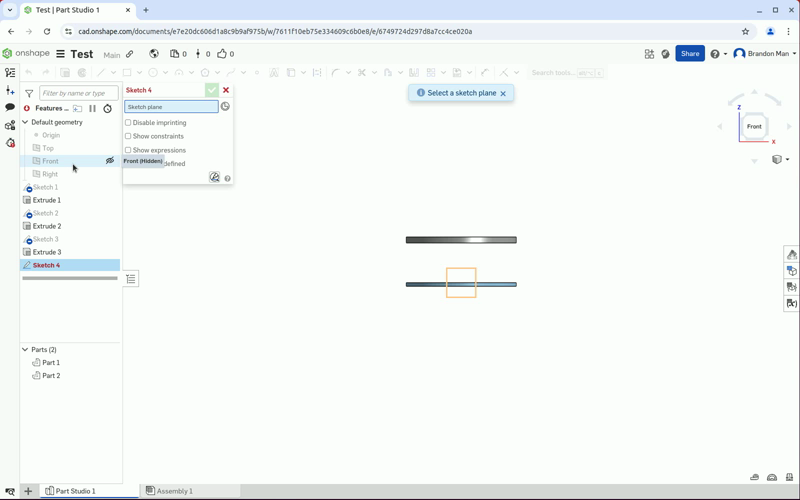
click(73, 163)
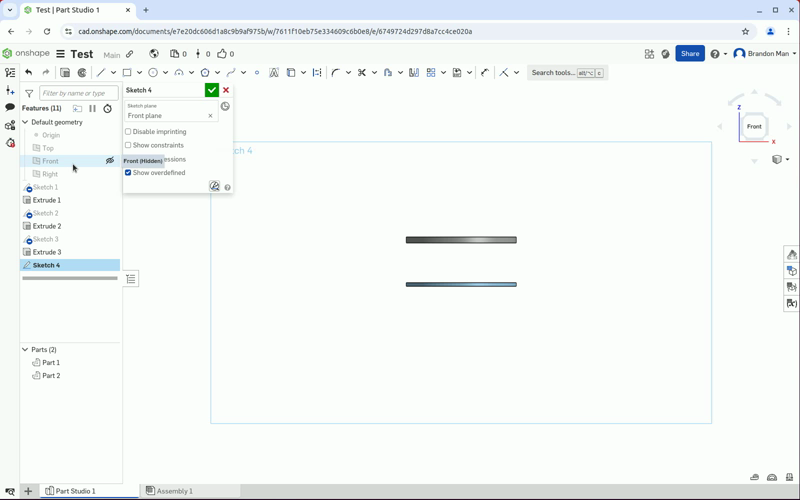
mouse_move(73, 352)
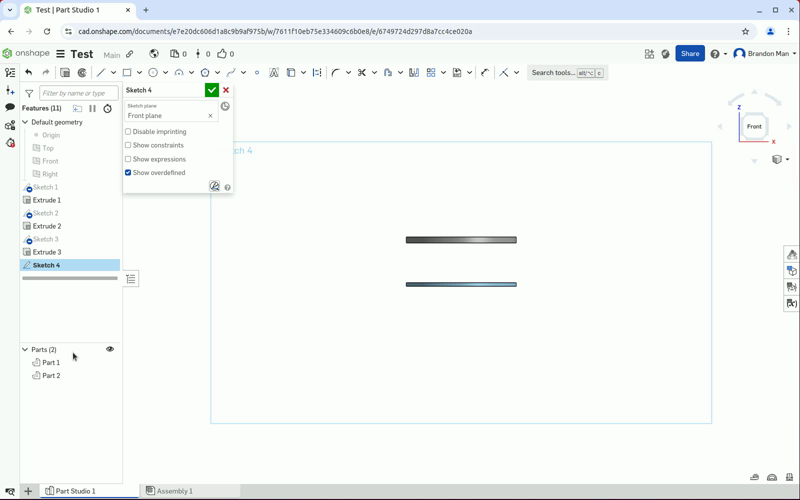
key(y)
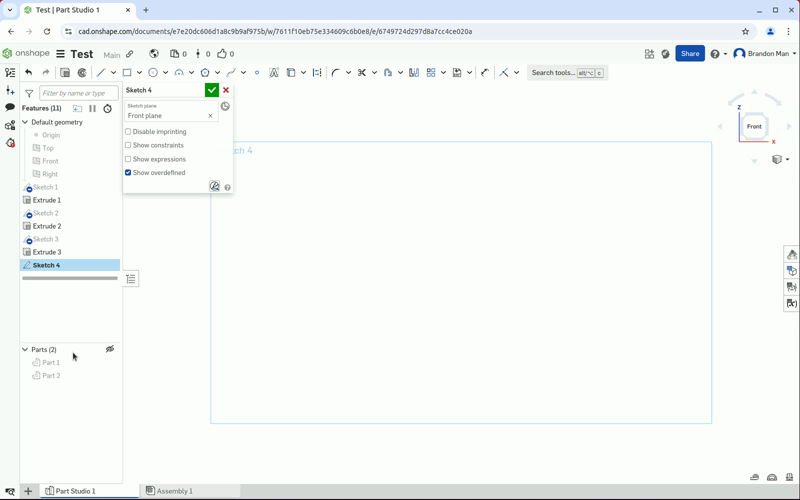
key(l)
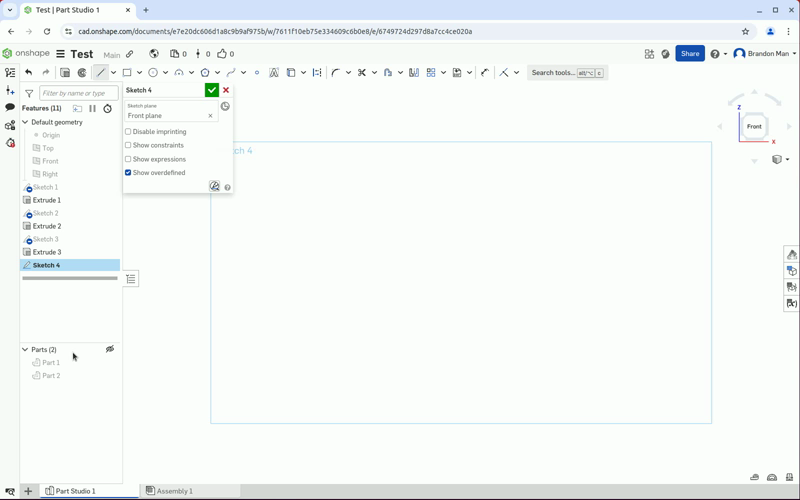
key_down(shift)
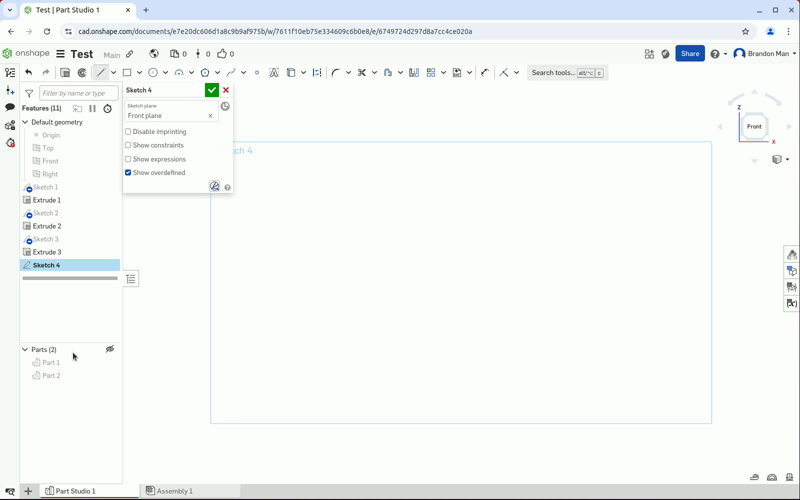
mouse_move(537, 327)
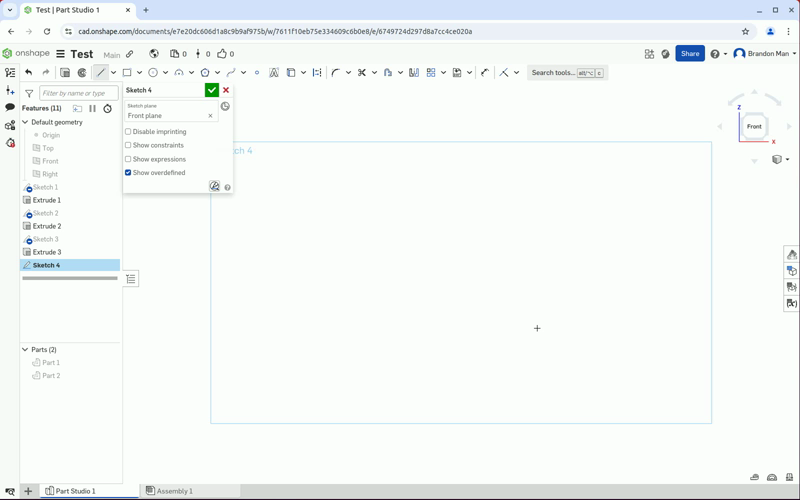
click(537, 327)
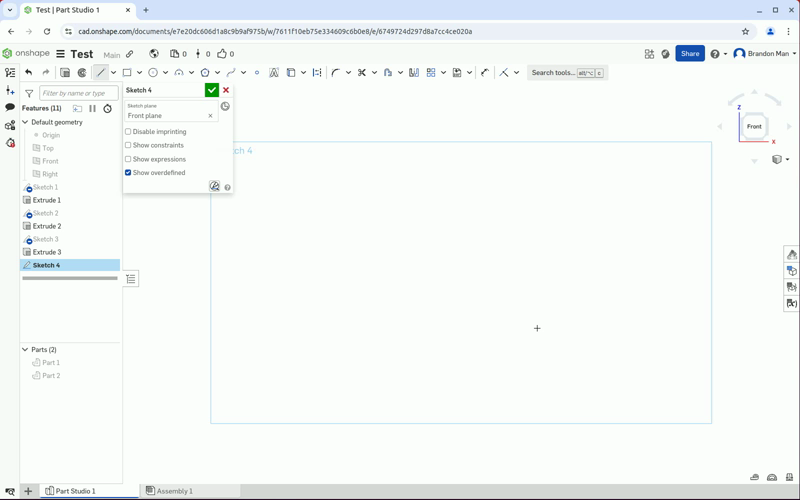
key_up(shift)
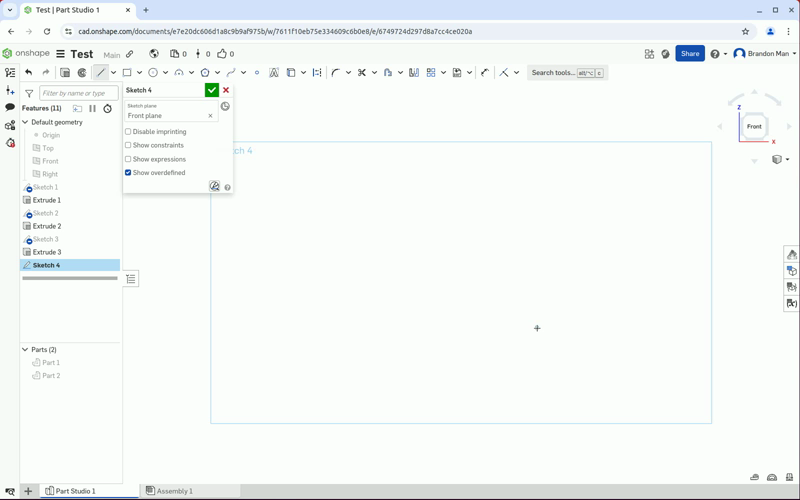
key_down(shift)
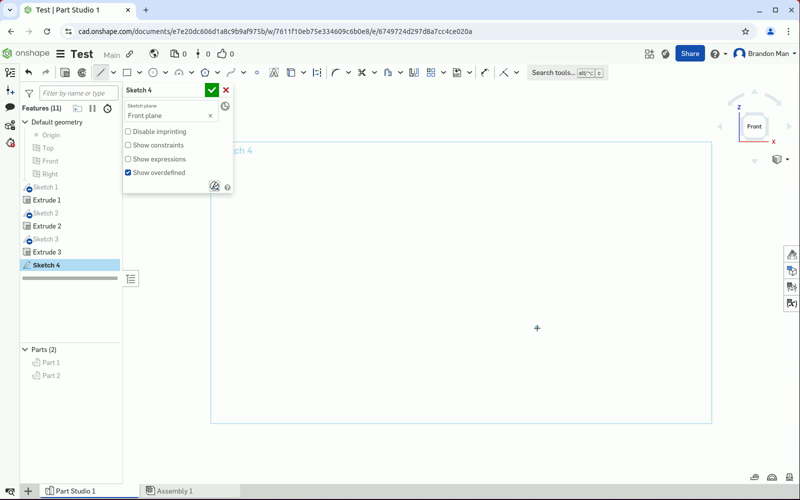
mouse_move(567, 327)
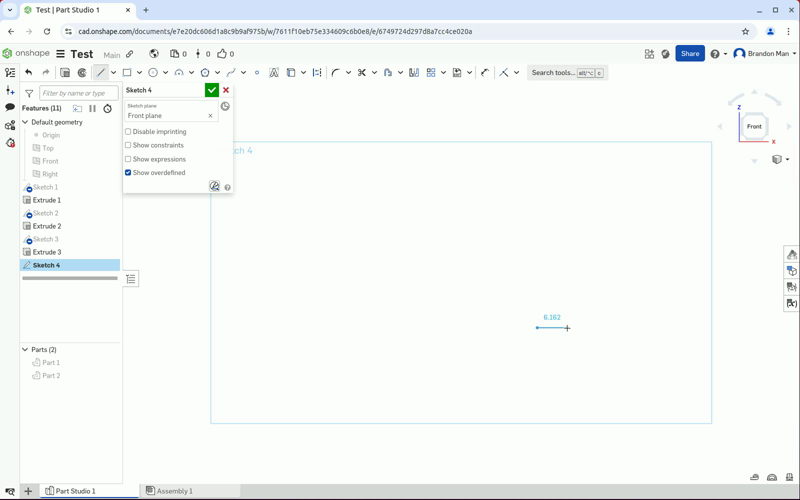
mouse_move(554, 360)
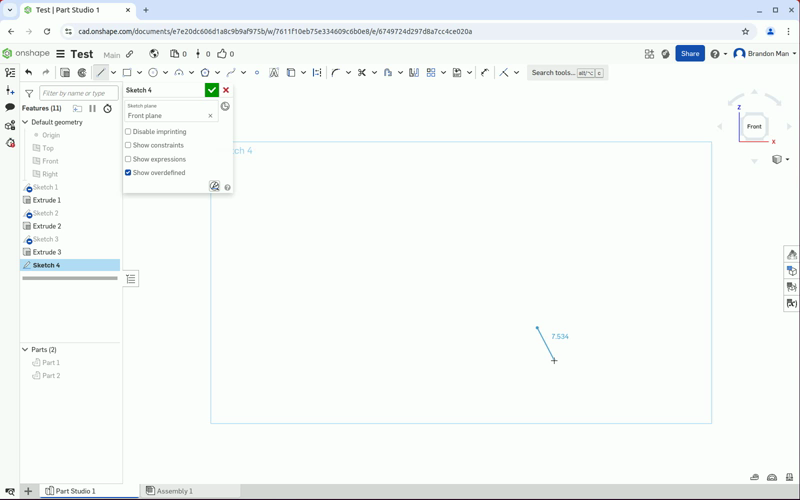
click(554, 360)
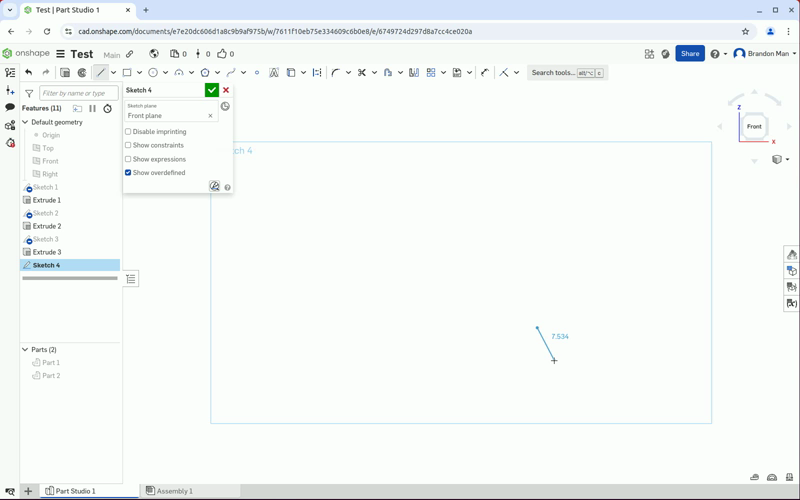
key_up(shift)
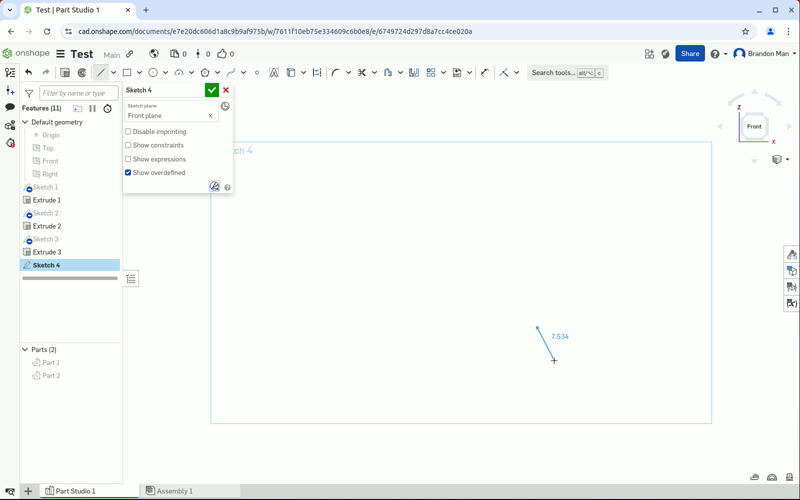
key_down(shift)
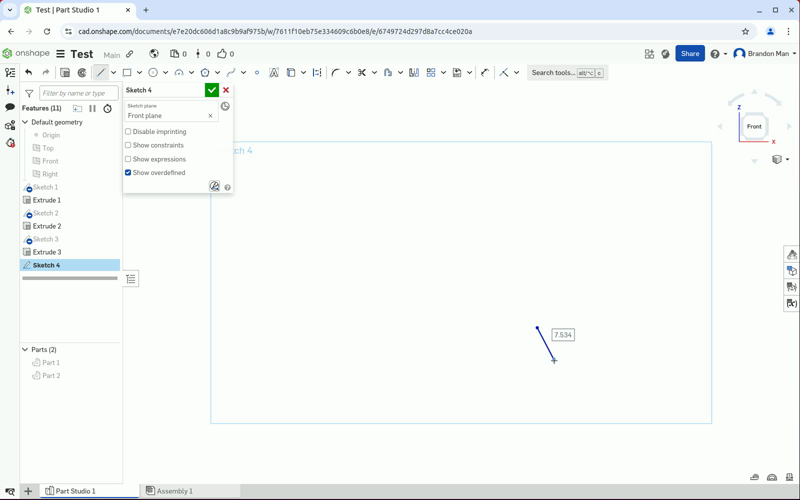
mouse_move(584, 360)
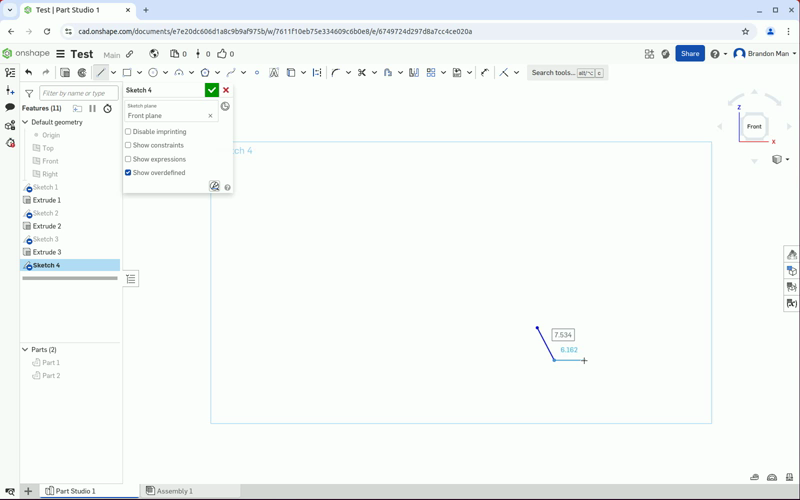
mouse_move(574, 328)
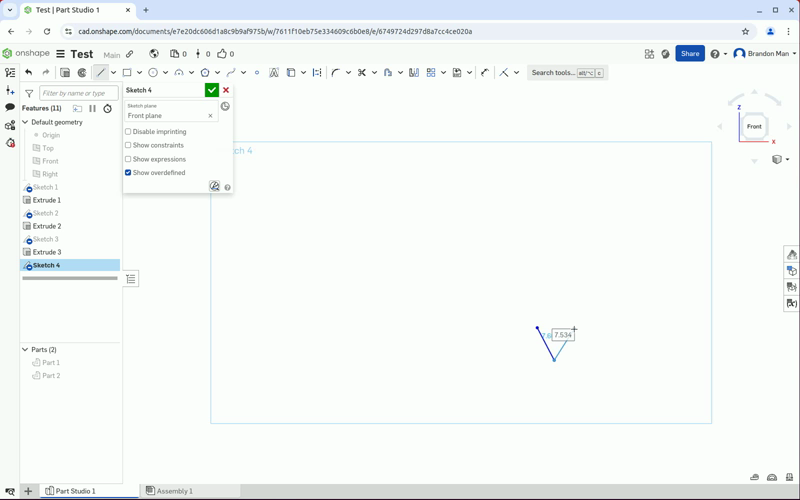
click(574, 328)
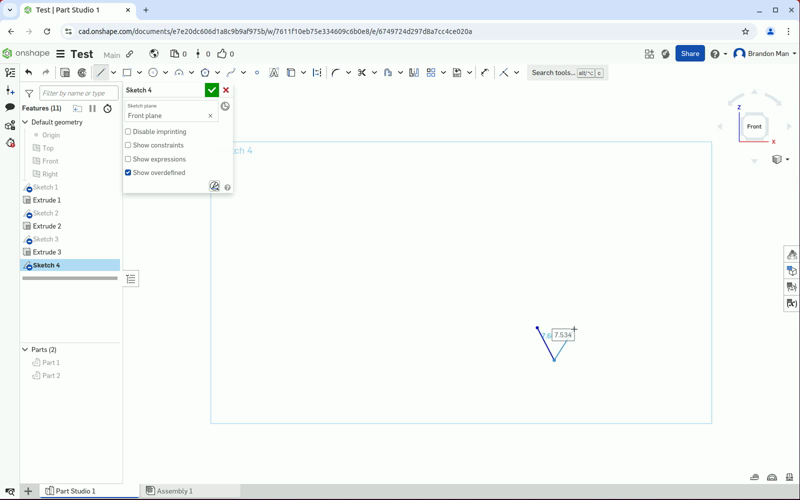
key_up(shift)
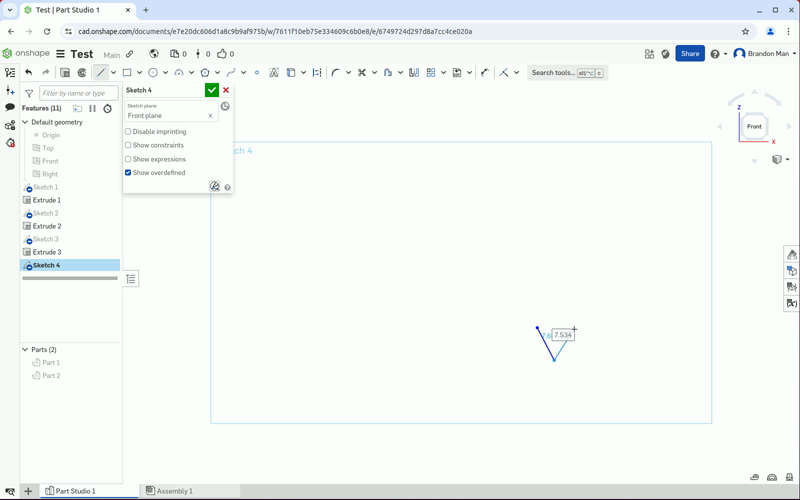
mouse_move(589, 328)
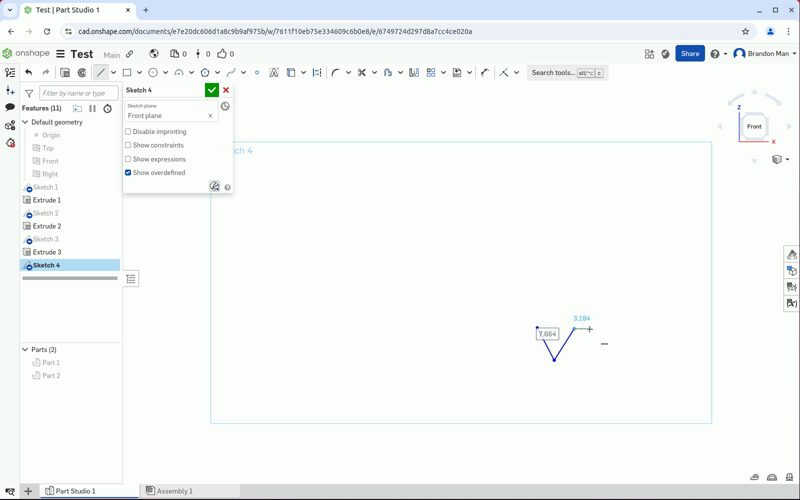
key_down(shift)
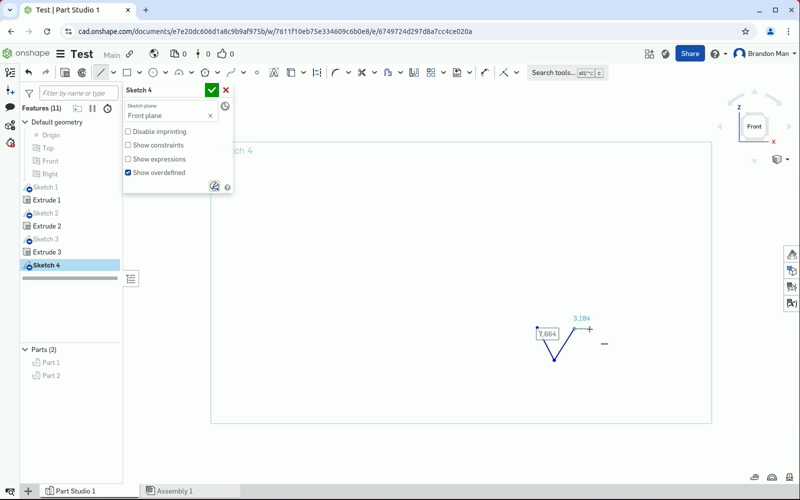
mouse_move(537, 327)
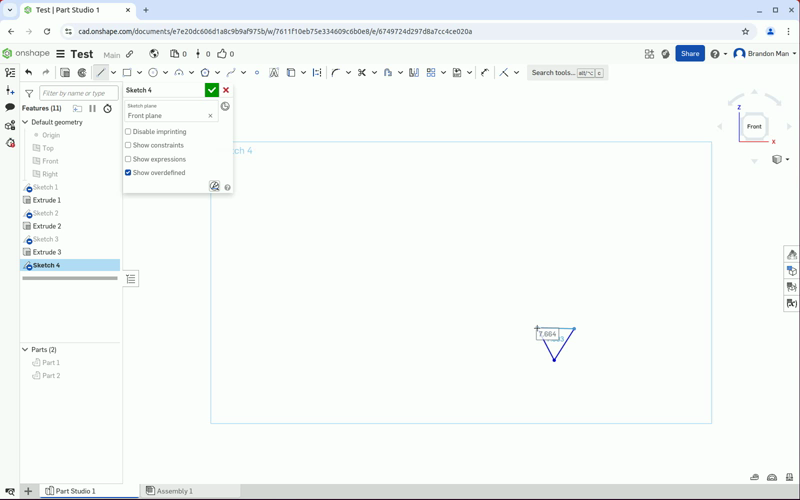
key_up(shift)
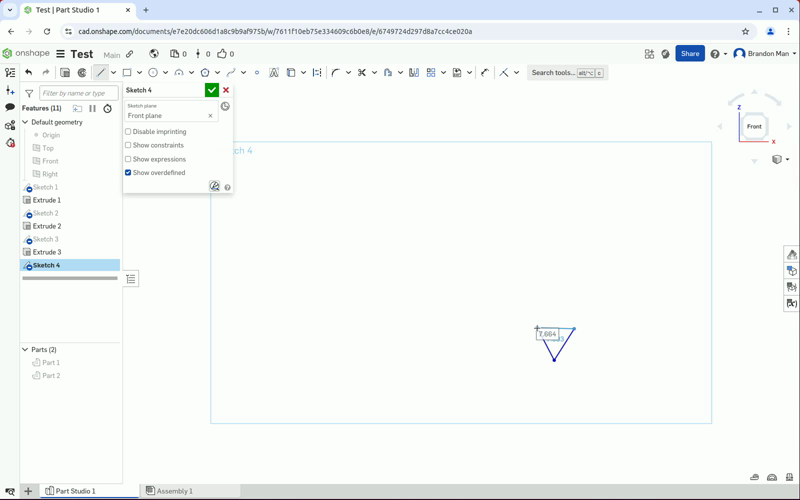
click(537, 327)
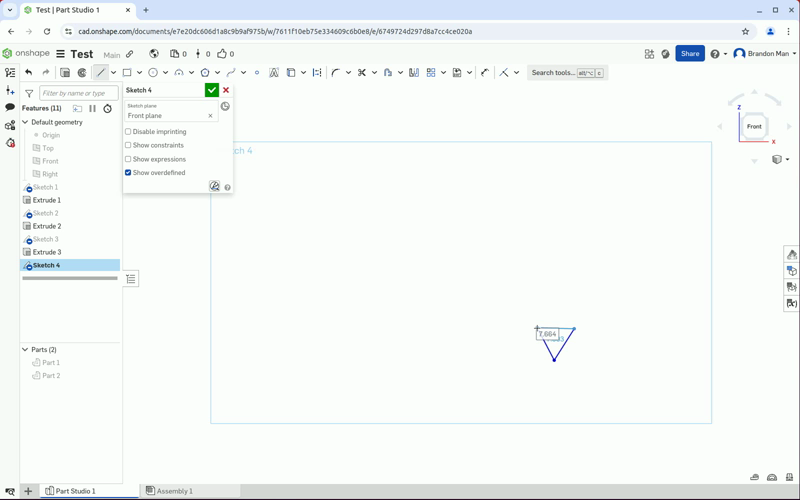
key(esc)
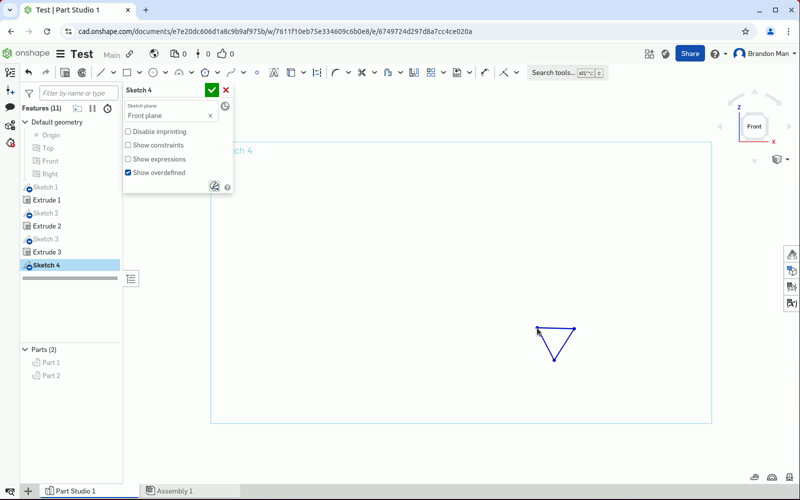
mouse_move(558, 336)
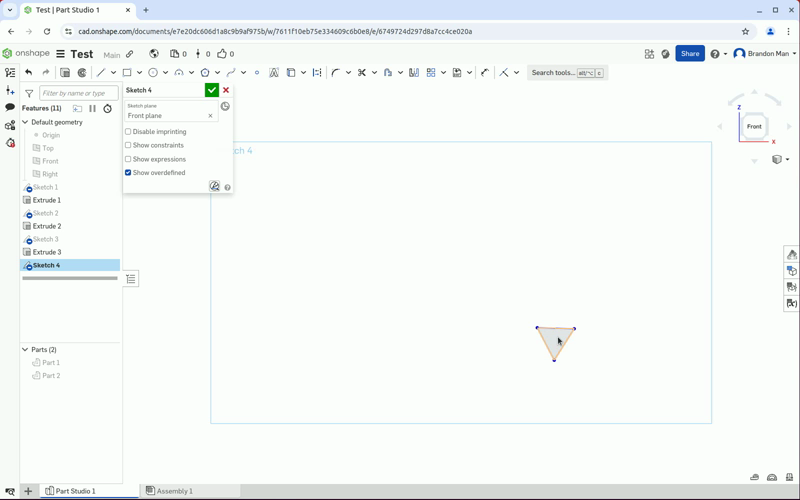
scroll(6)
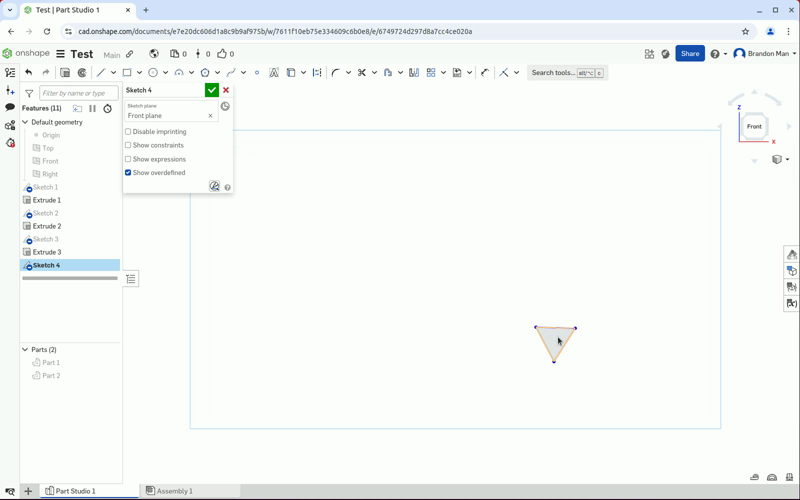
scroll(6)
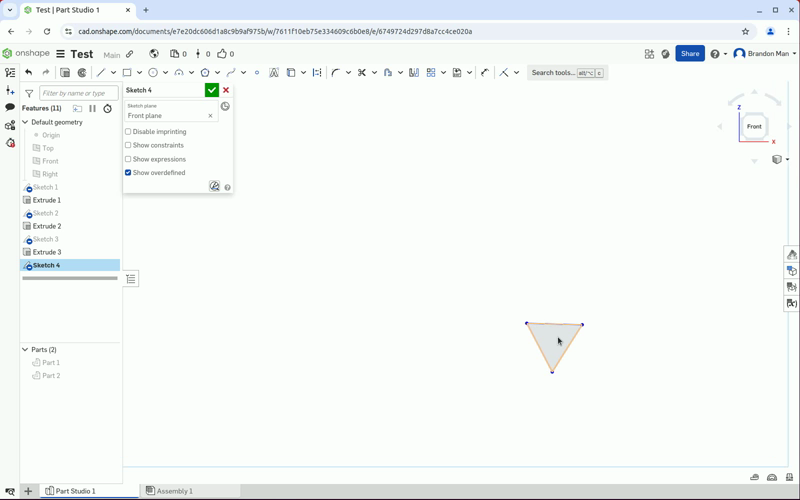
scroll(6)
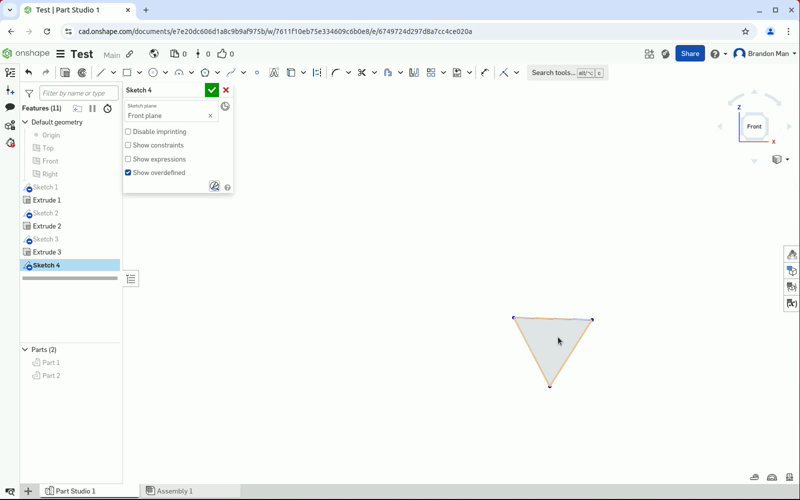
scroll(6)
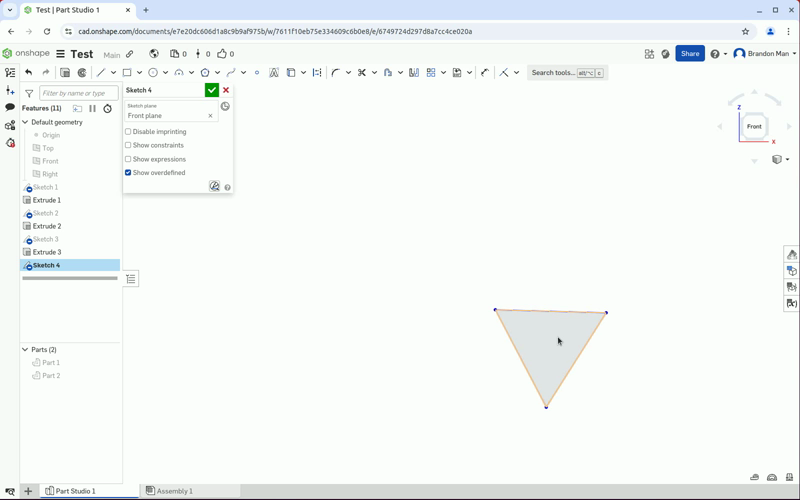
scroll(6)
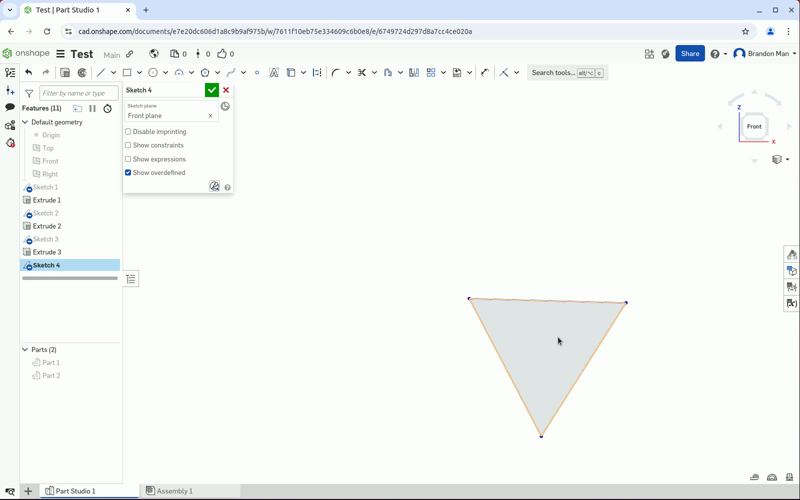
scroll(6)
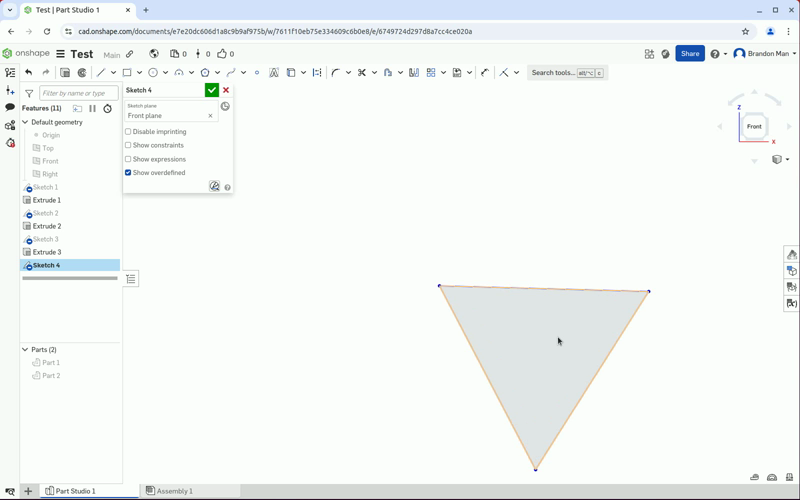
scroll(6)
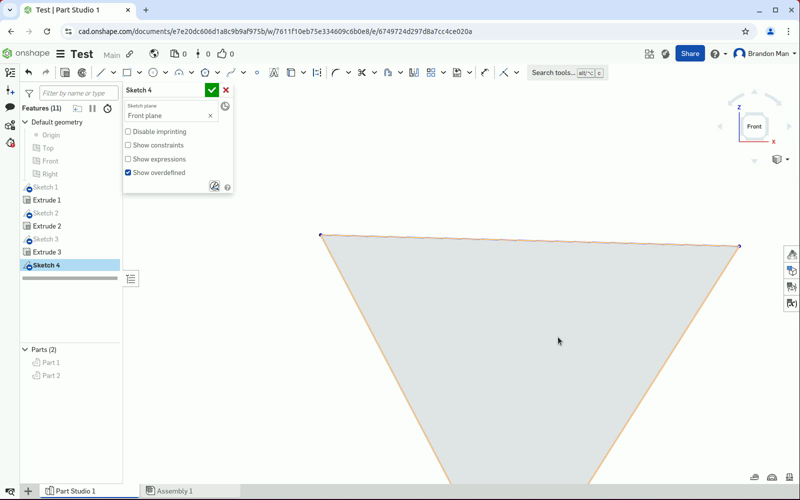
click(558, 336)
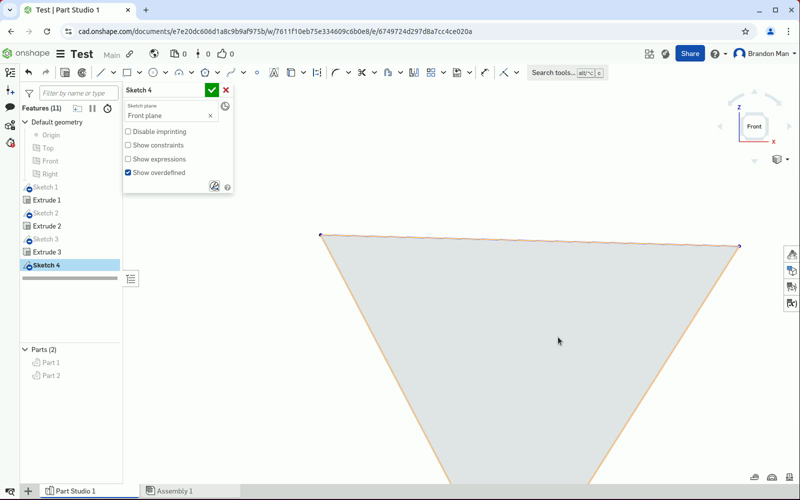
scroll(-6)
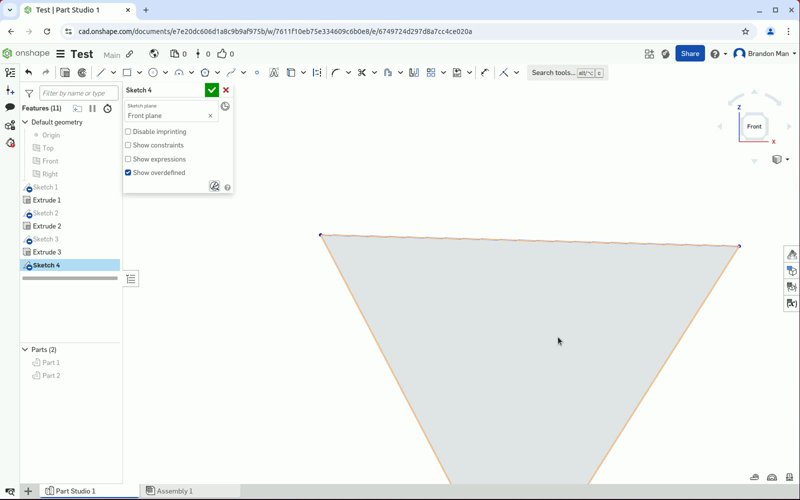
scroll(-6)
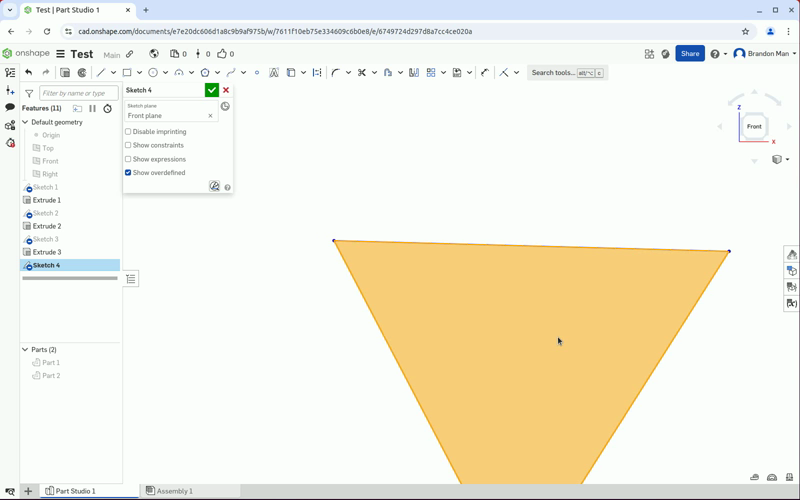
scroll(-6)
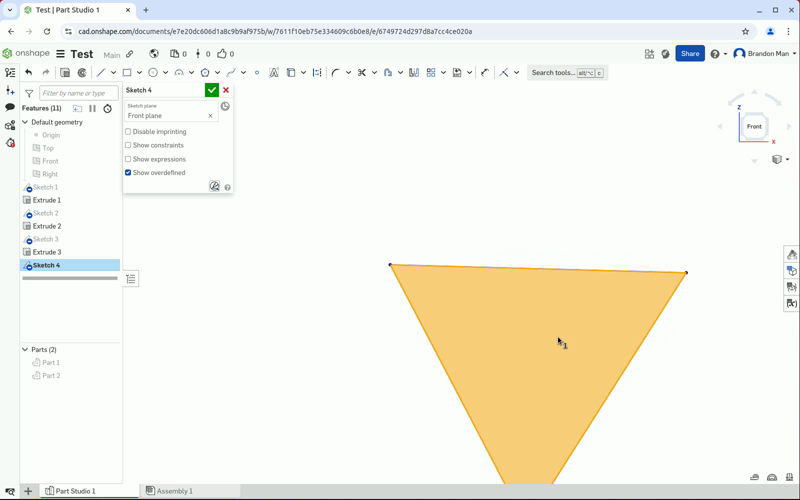
scroll(-6)
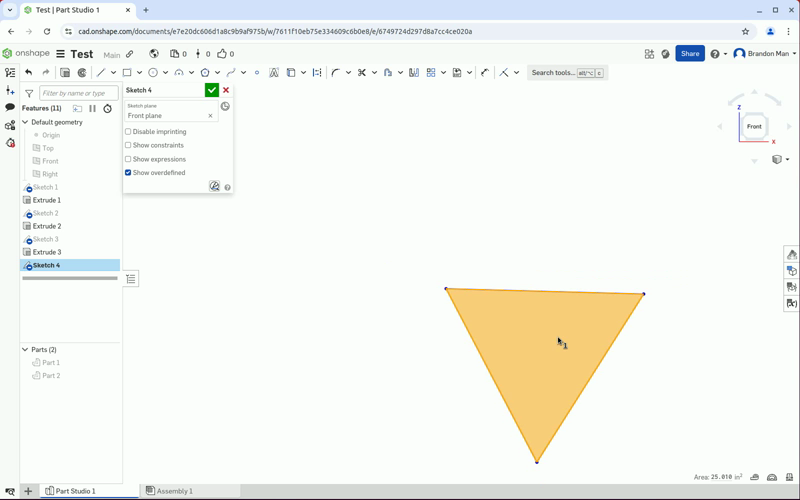
scroll(-6)
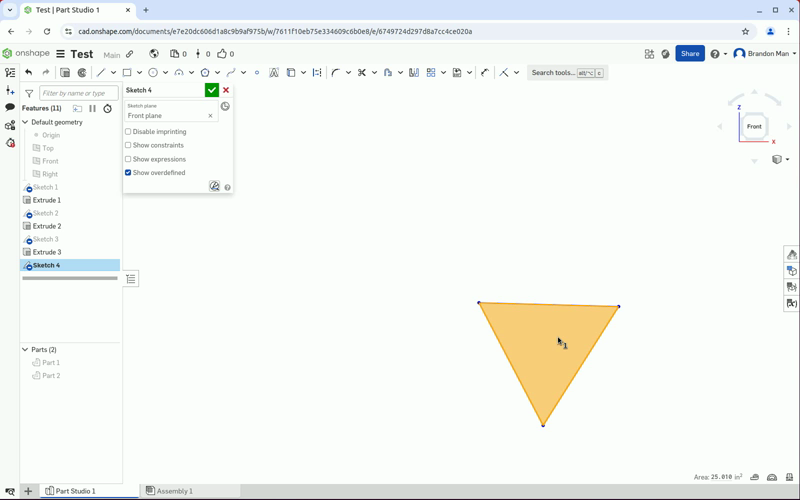
scroll(-6)
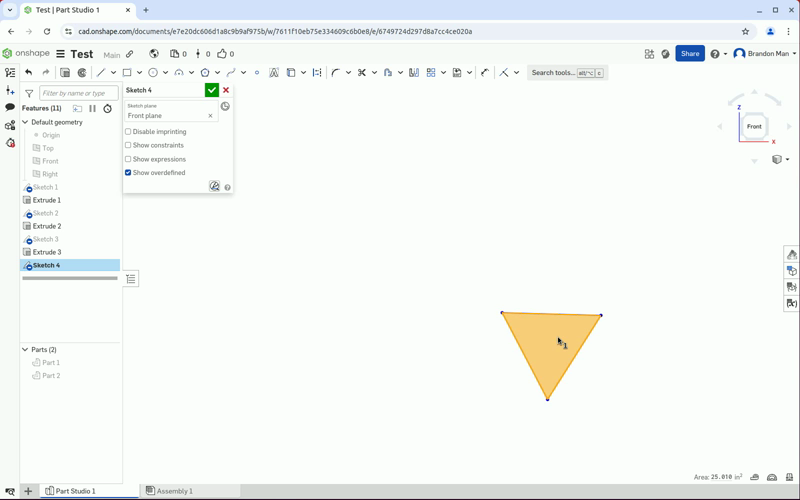
scroll(-6)
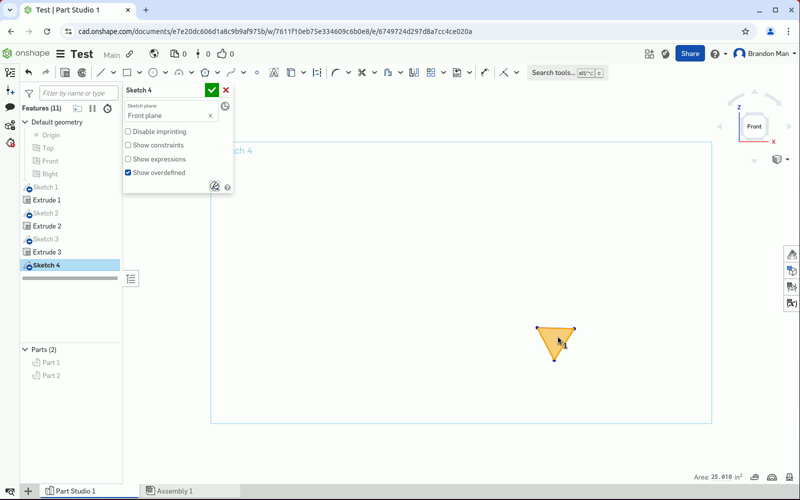
mouse_move(73, 352)
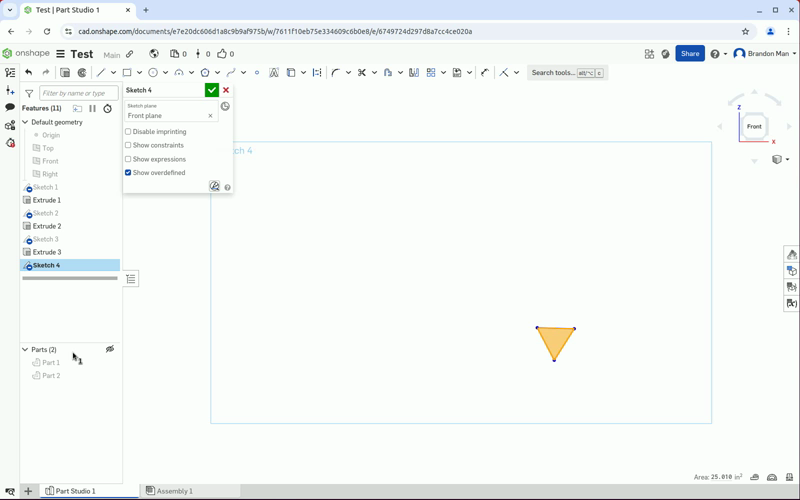
key(shift+y)
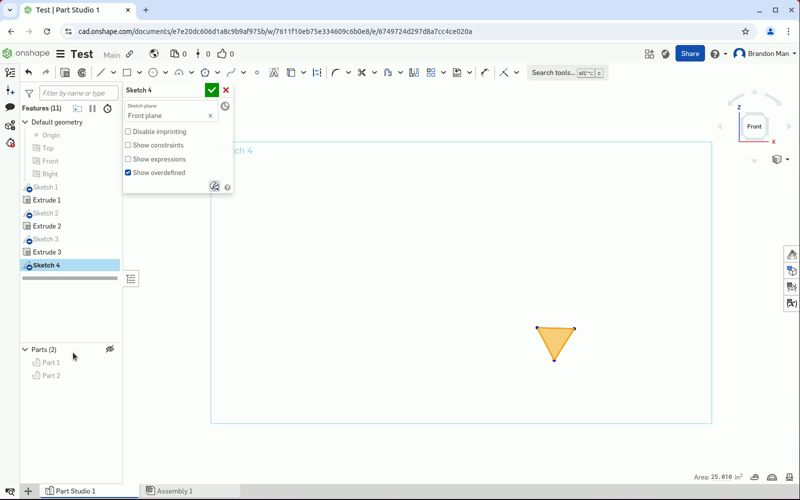
key(shift+e)
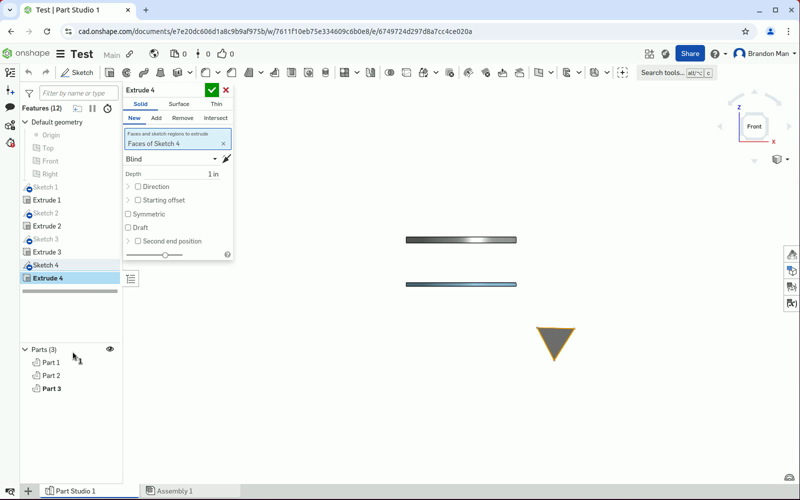
mouse_move(143, 106)
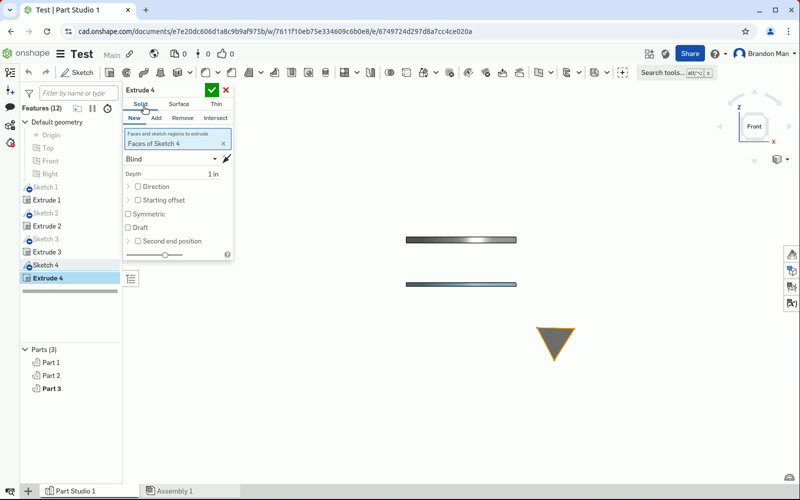
click(143, 106)
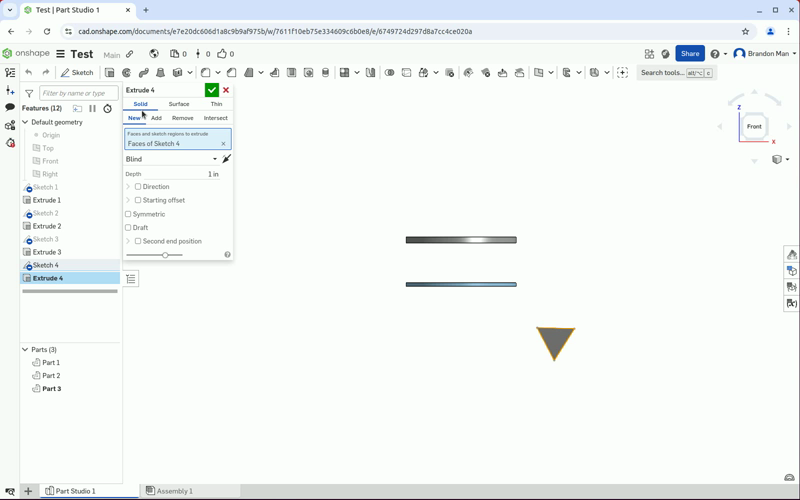
mouse_move(137, 120)
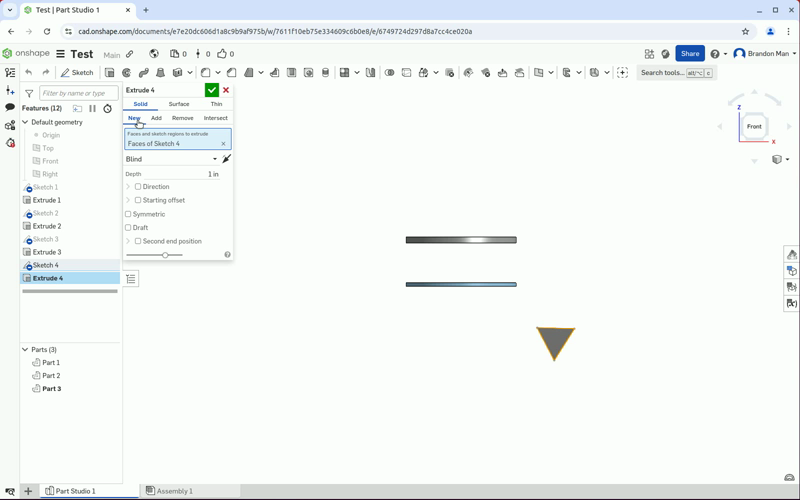
click(137, 120)
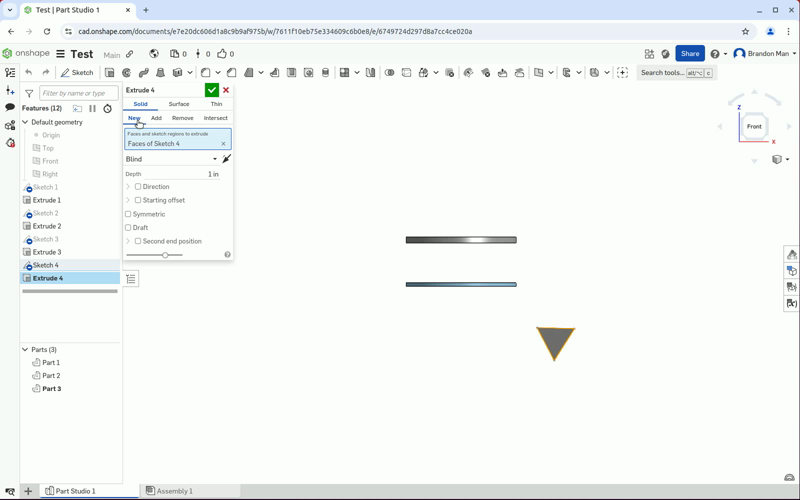
key(tab, 4)
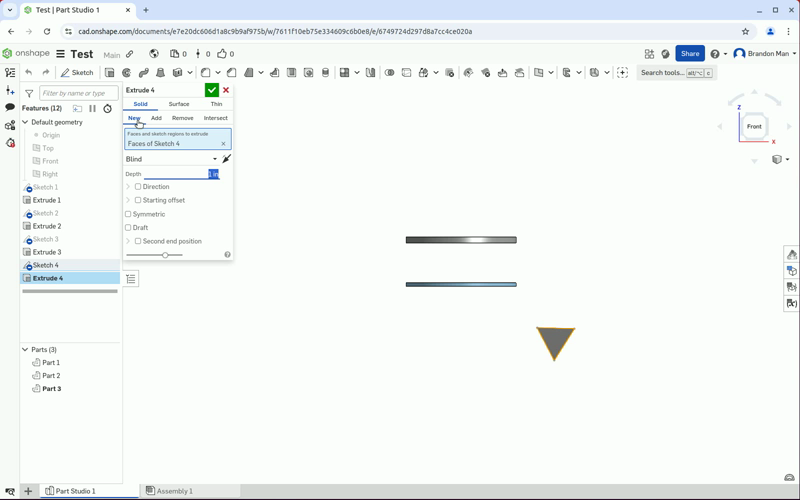
text(1.926)
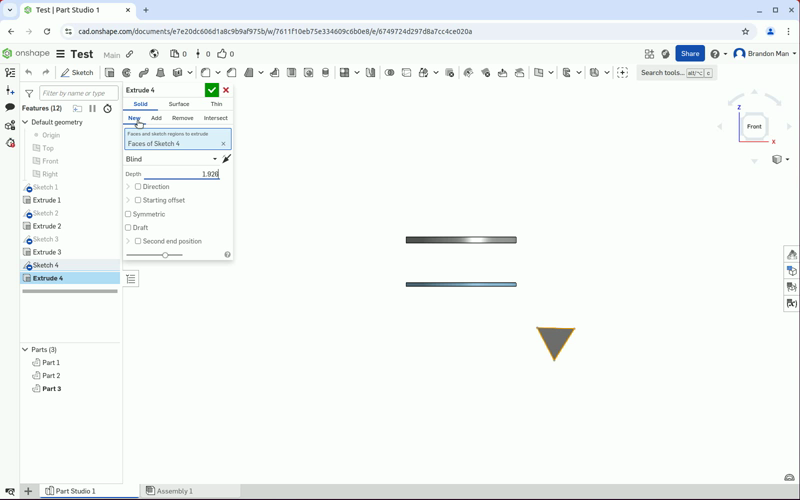
key(enter)
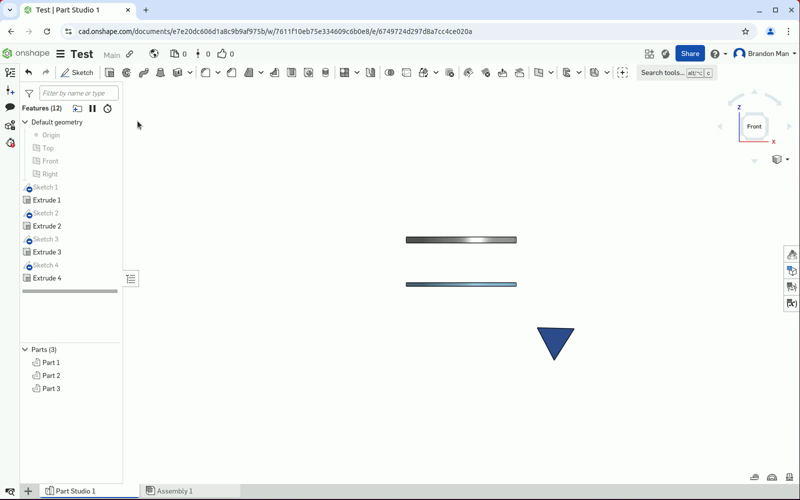
key(shift+h)
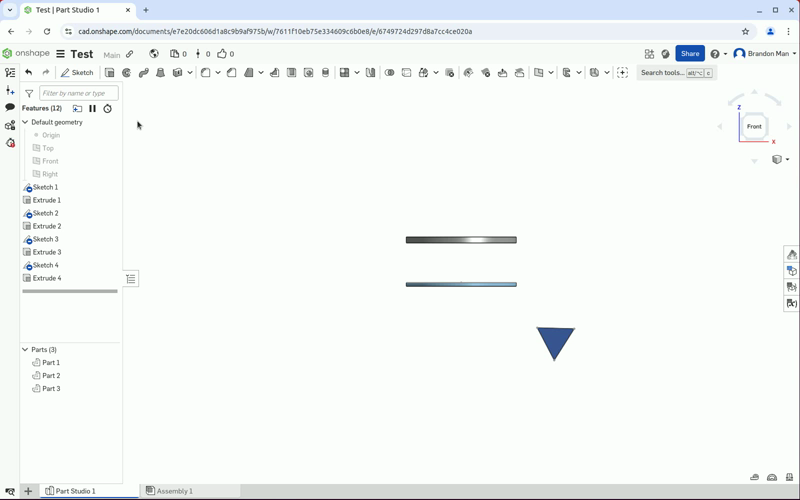
key(shift+h)
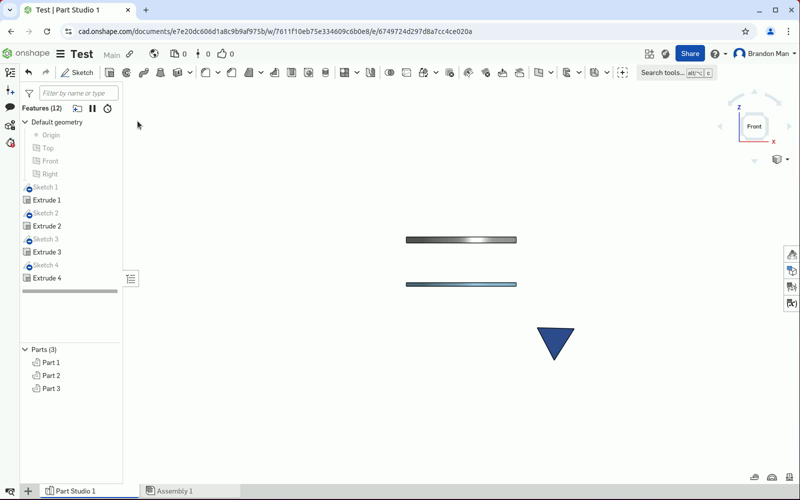
mouse_move(73, 189)
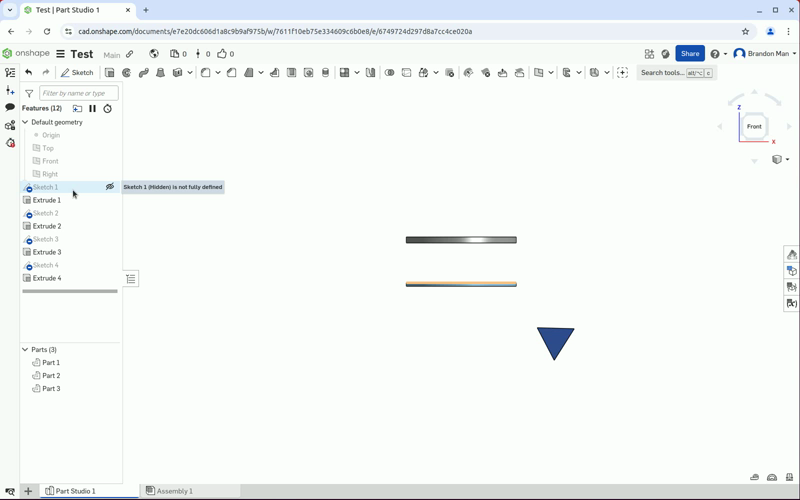
click(73, 189)
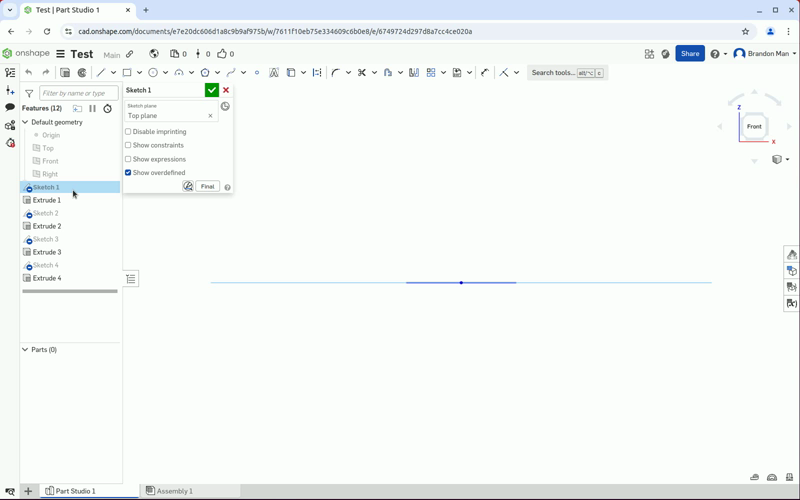
mouse_move(229, 92)
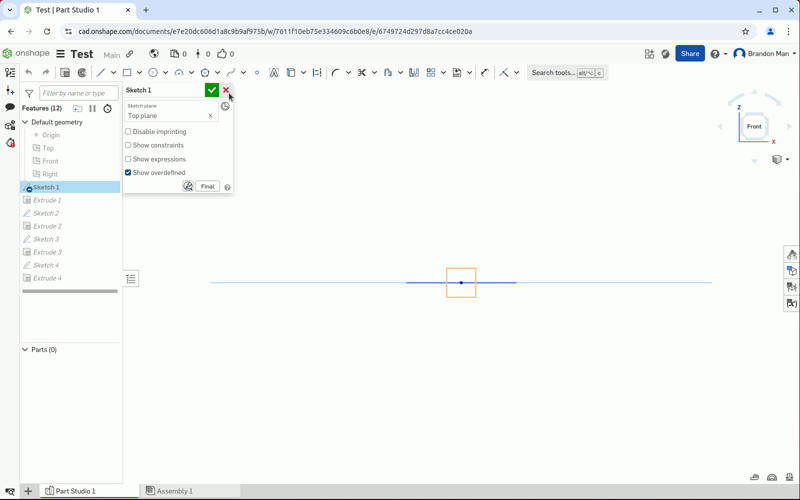
click(229, 92)
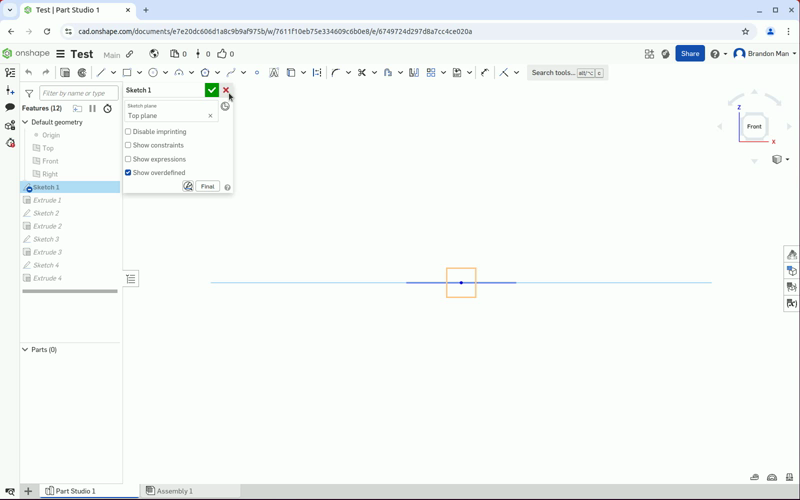
key(shift+s)
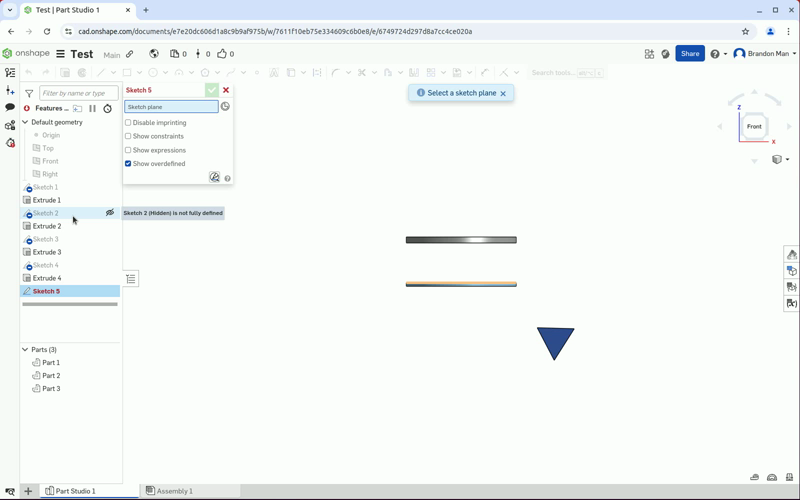
scroll(3)
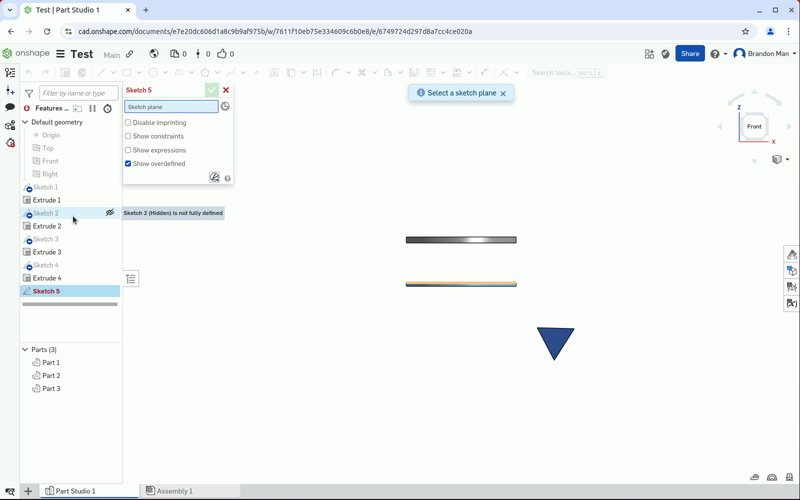
mouse_move(73, 163)
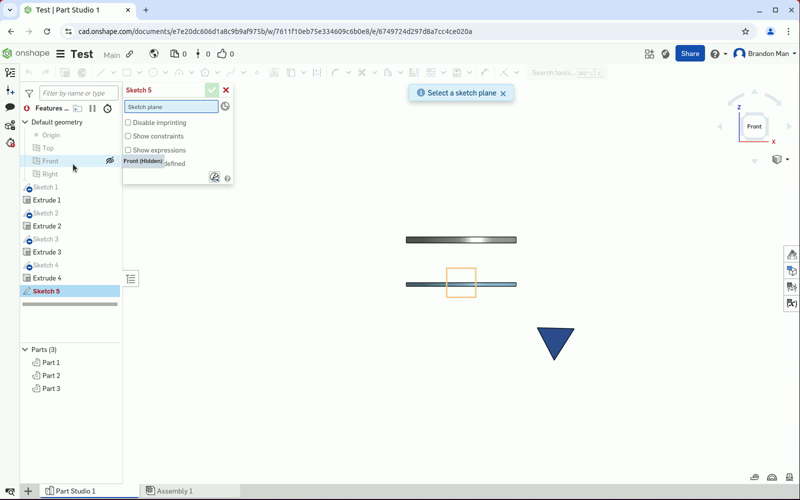
click(73, 163)
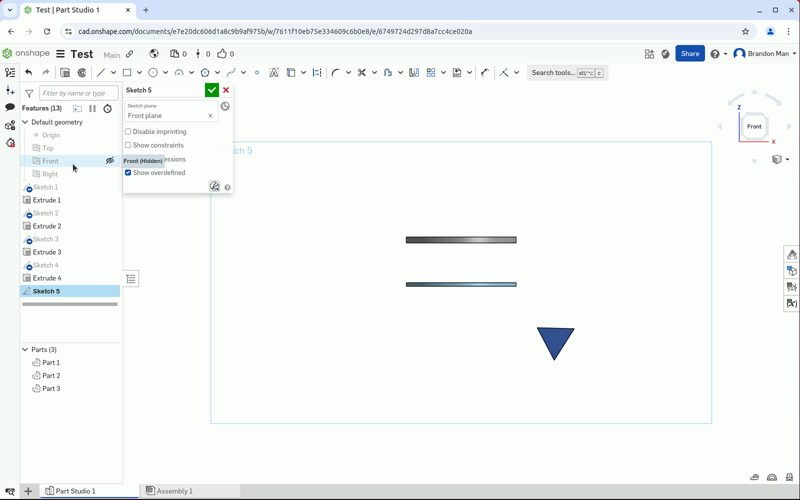
mouse_move(73, 352)
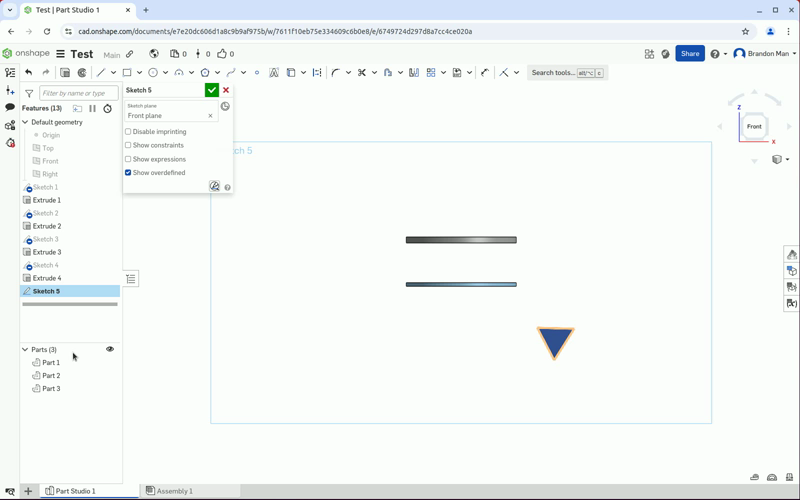
key(y)
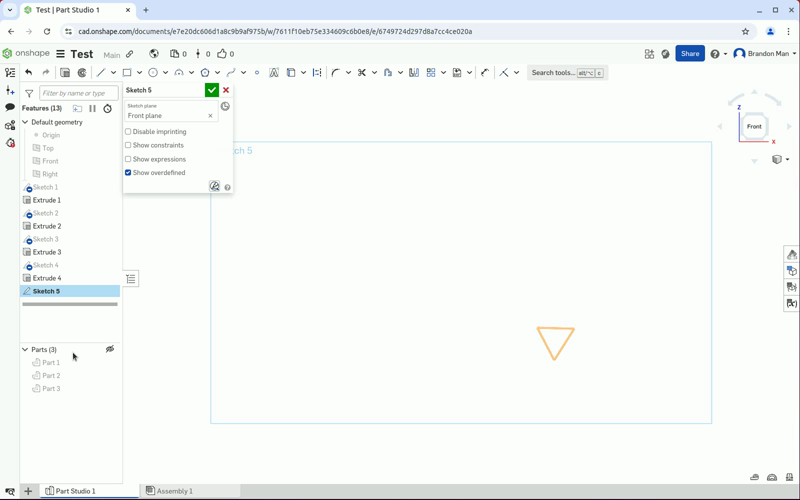
key(l)
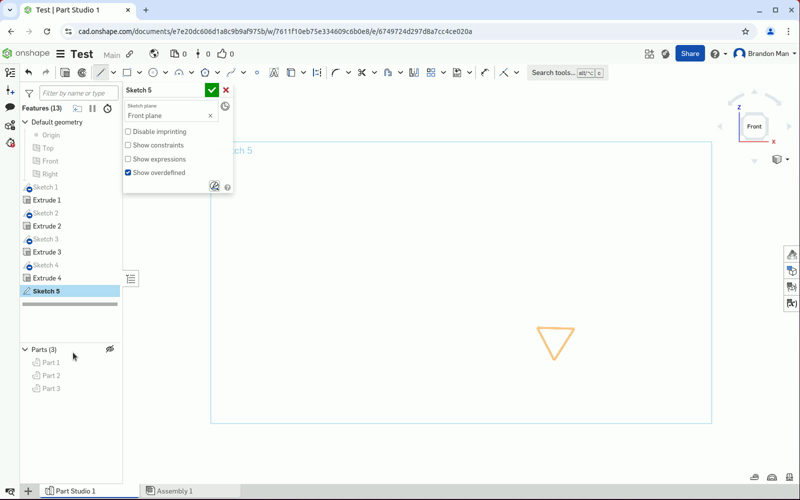
key_down(shift)
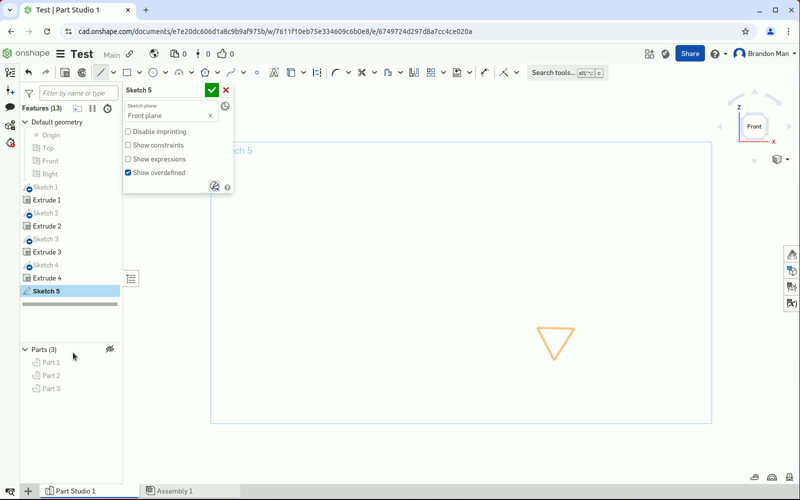
mouse_move(514, 340)
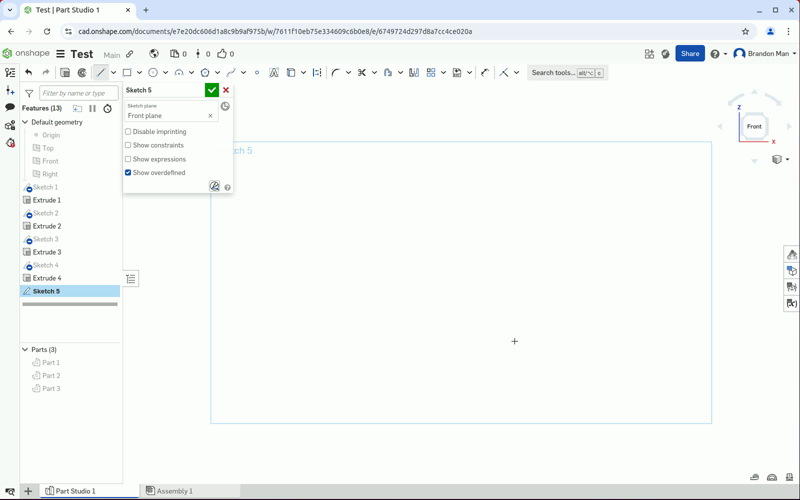
click(514, 340)
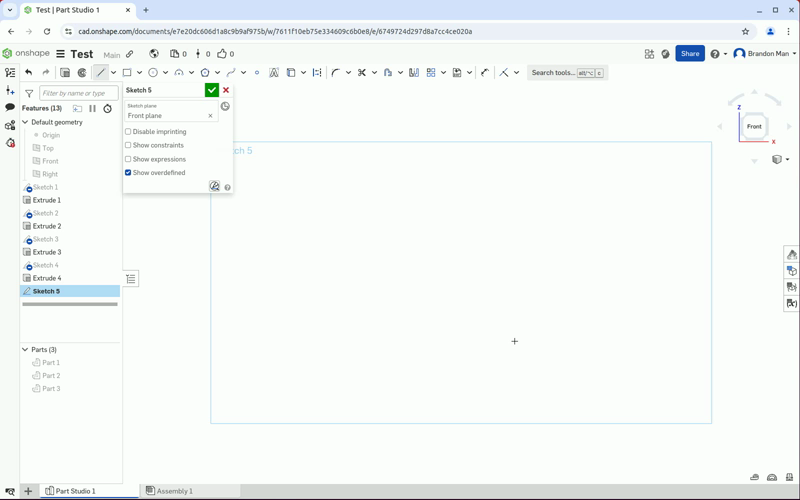
key_up(shift)
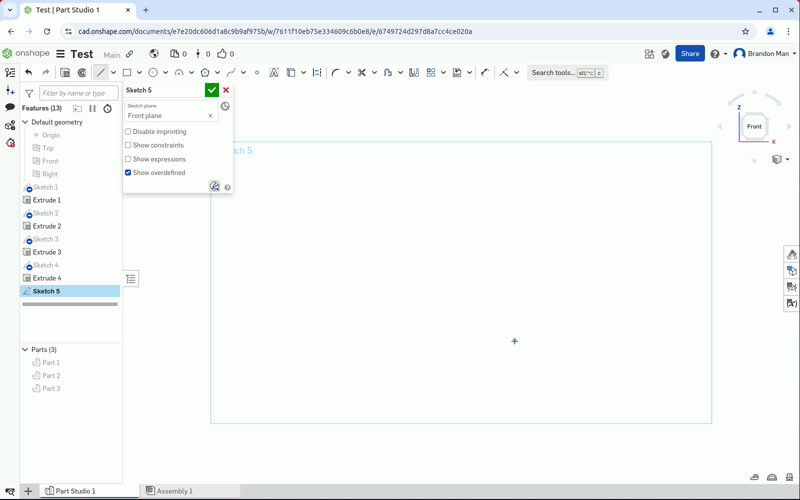
key_down(shift)
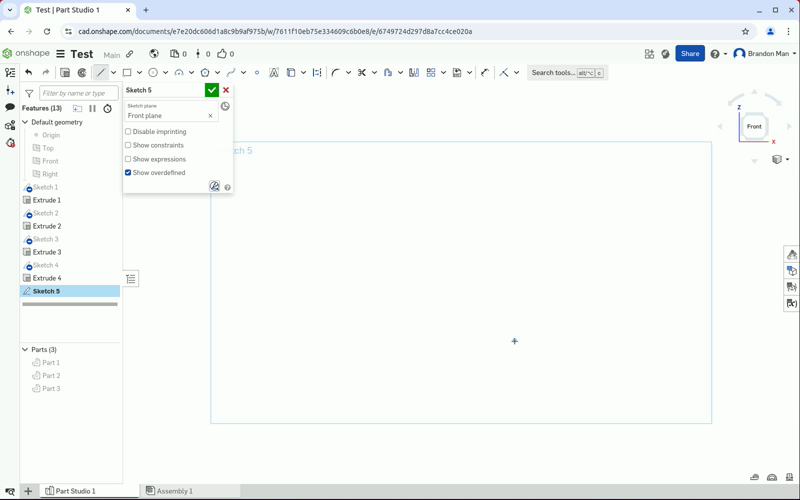
mouse_move(544, 340)
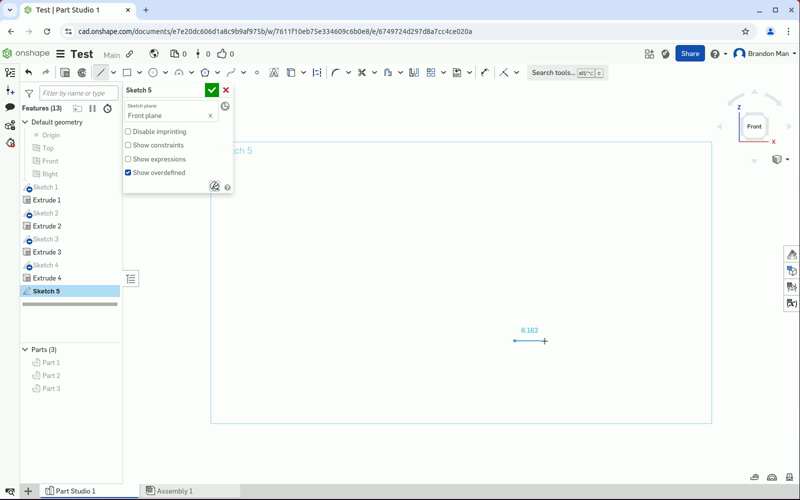
mouse_move(533, 340)
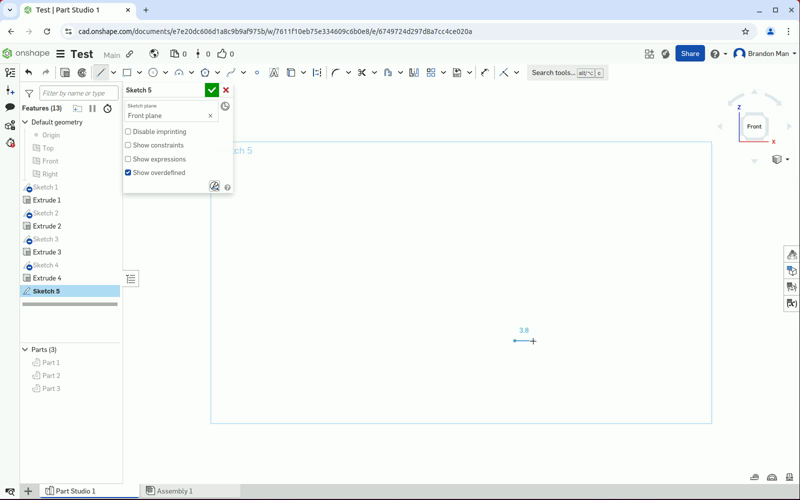
click(533, 340)
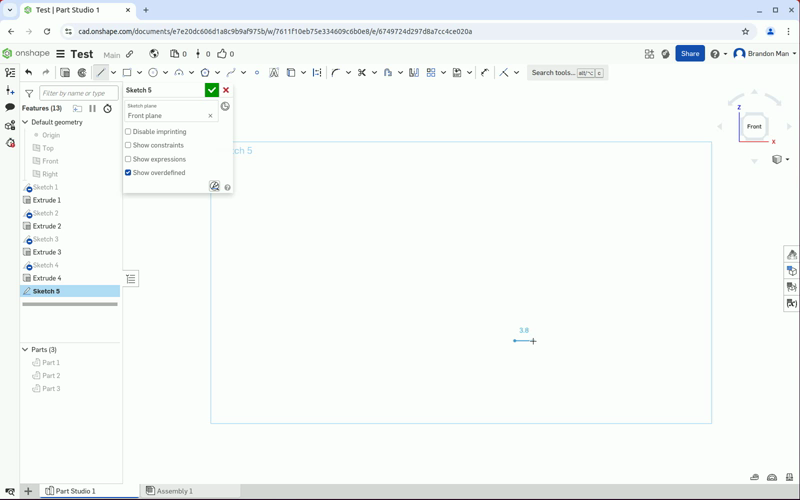
key_up(shift)
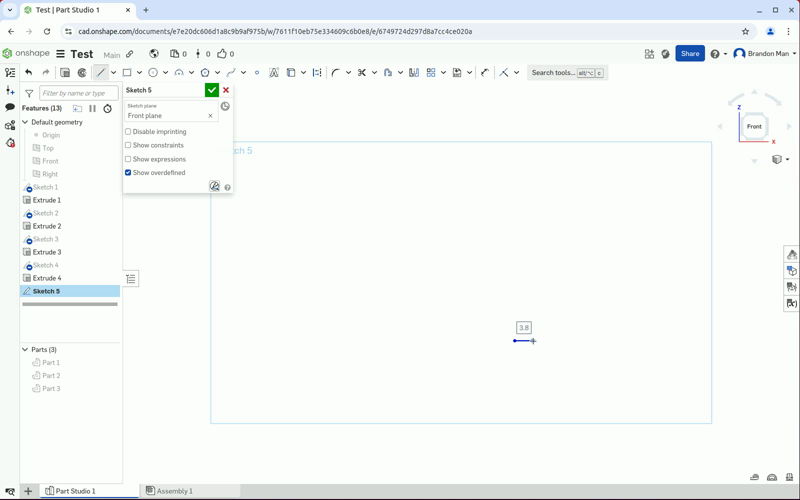
key_down(shift)
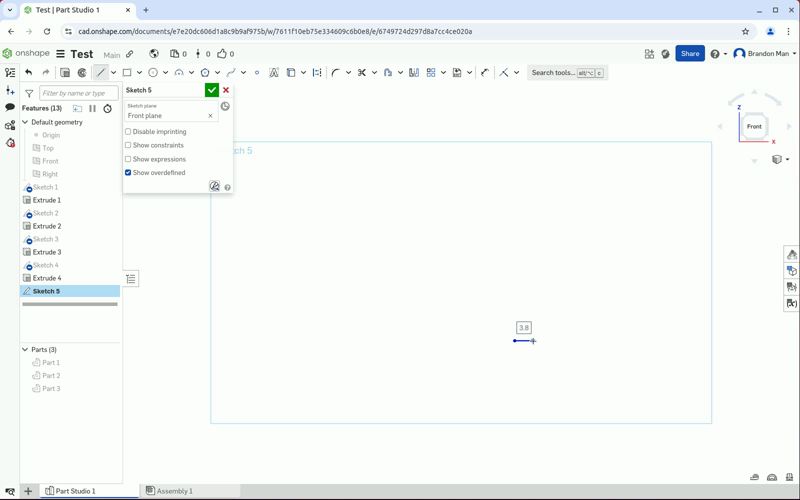
mouse_move(563, 340)
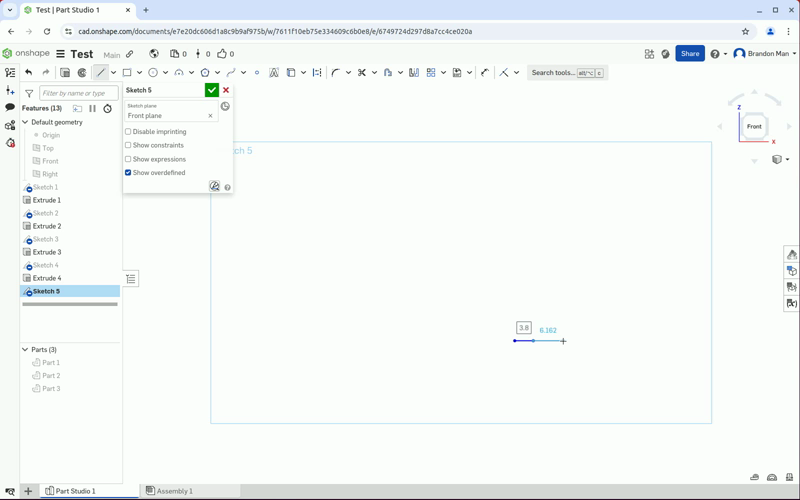
mouse_move(533, 321)
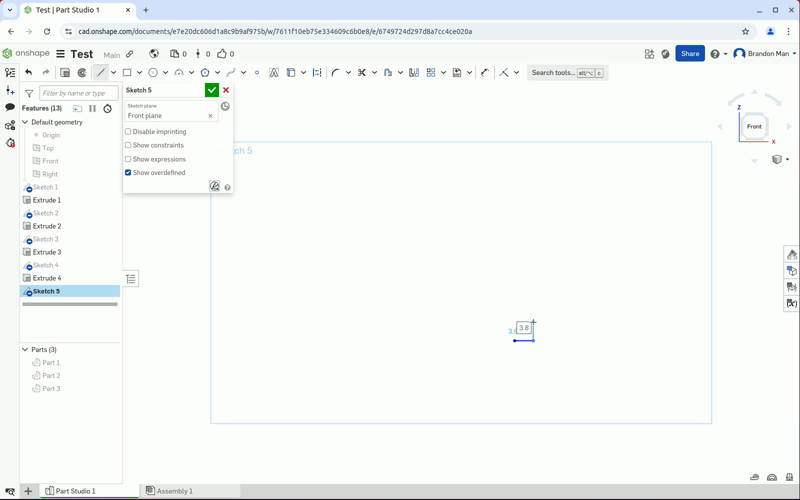
click(533, 321)
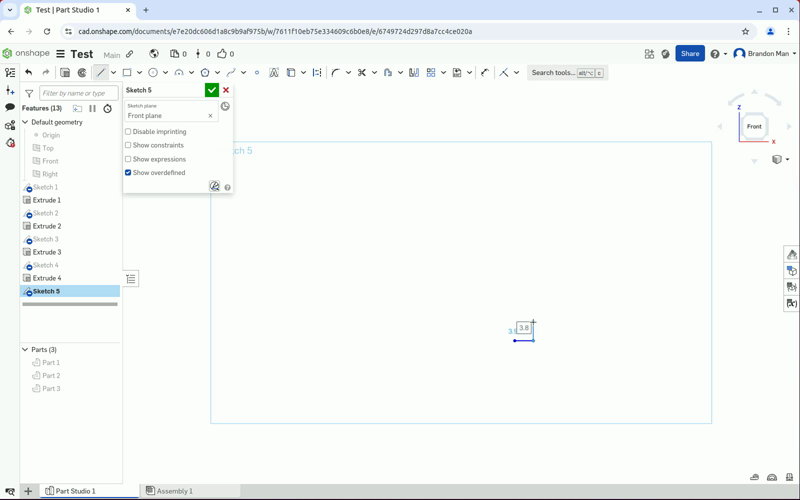
key_up(shift)
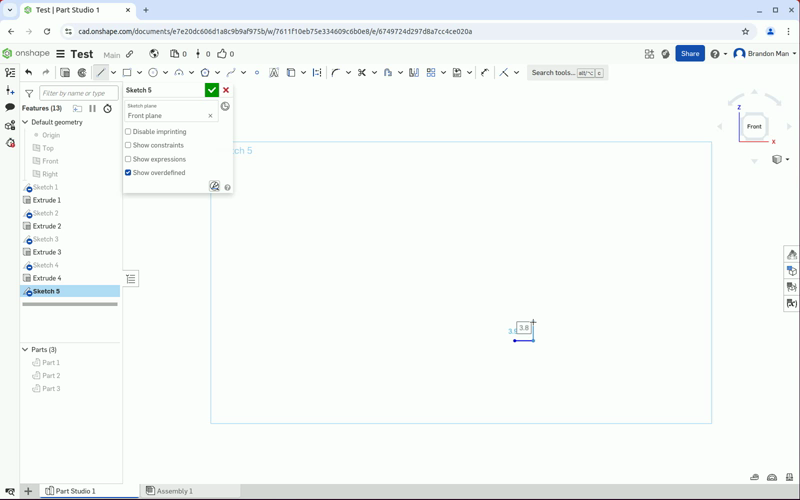
key_down(shift)
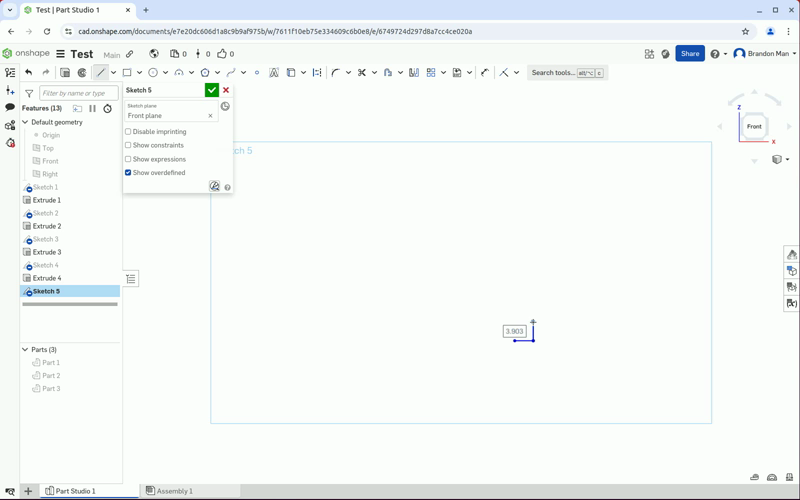
mouse_move(563, 321)
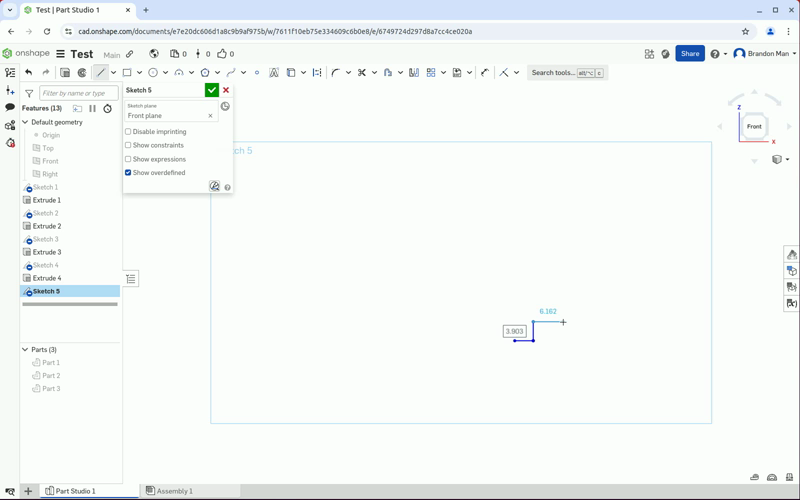
mouse_move(514, 321)
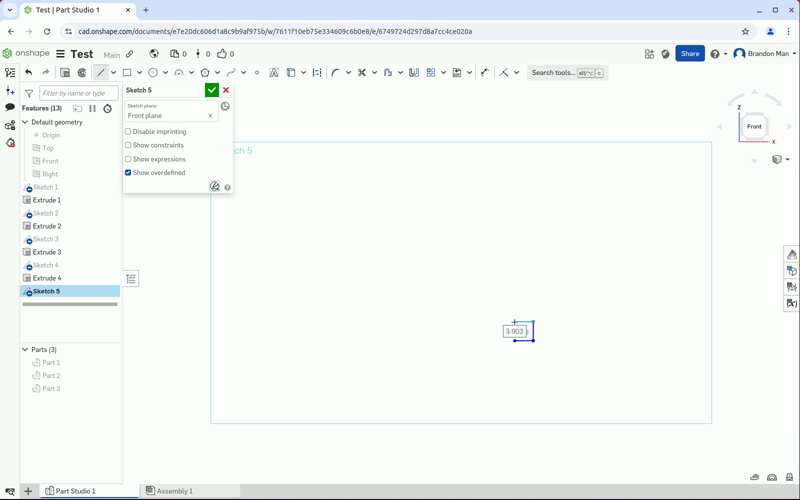
click(514, 321)
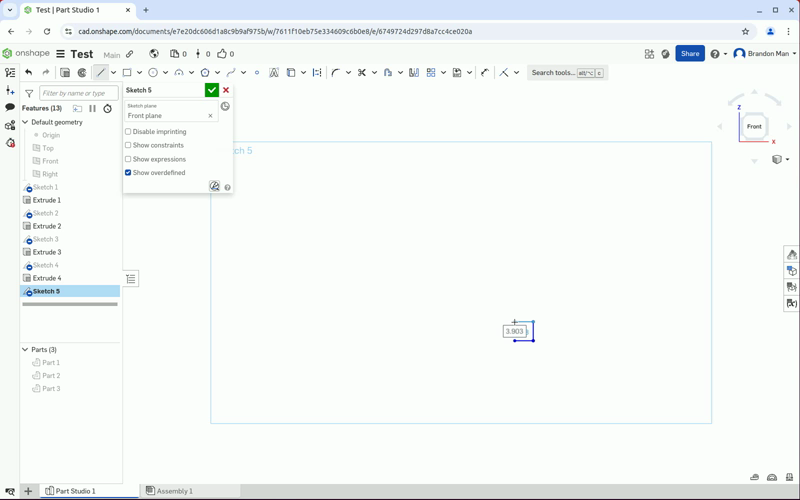
key_up(shift)
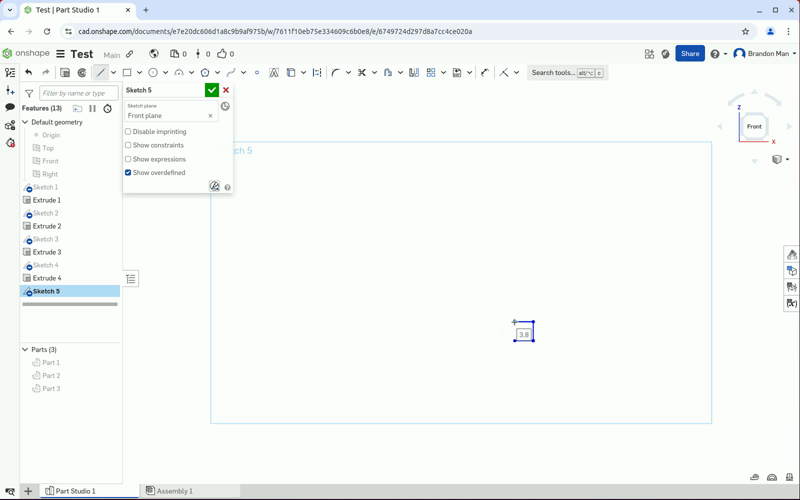
mouse_move(544, 321)
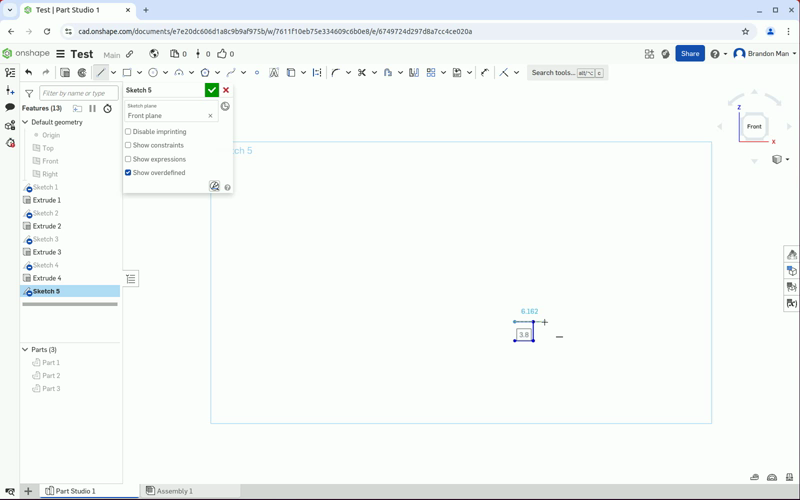
key_down(shift)
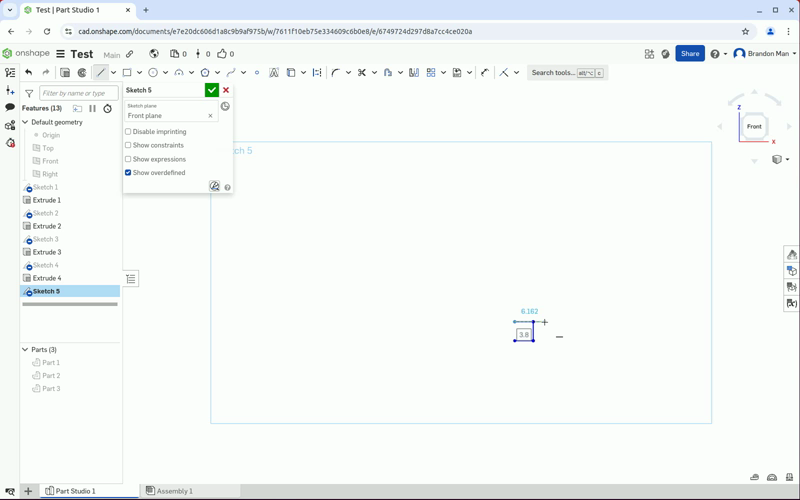
mouse_move(514, 340)
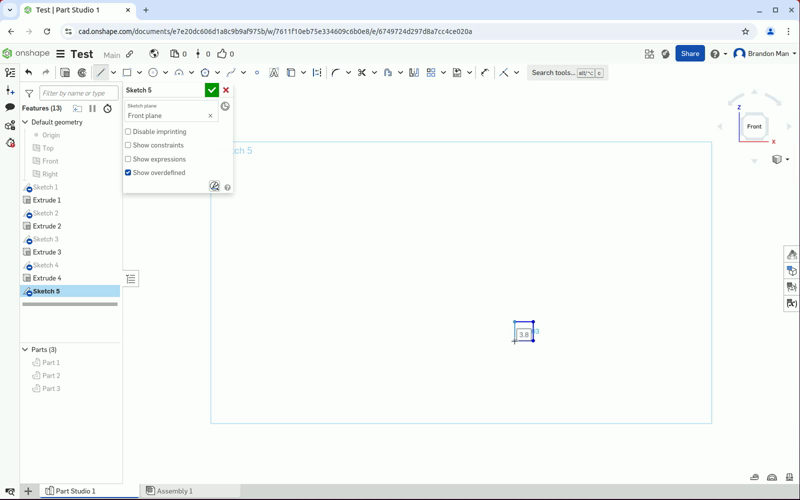
key_up(shift)
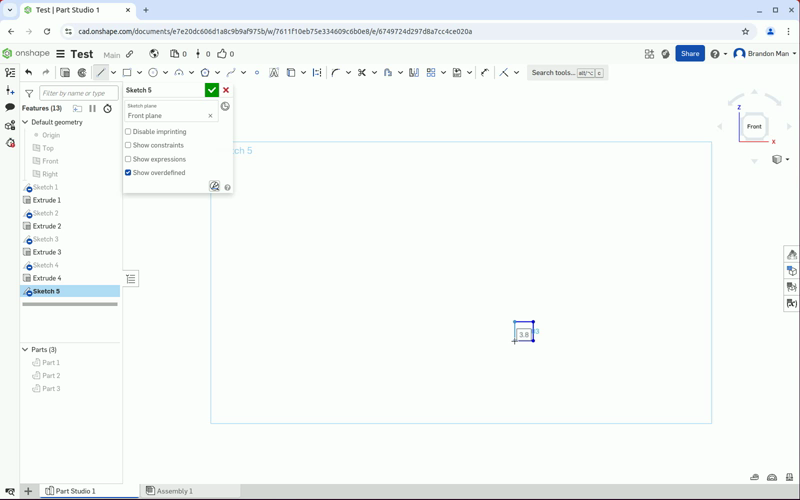
click(514, 340)
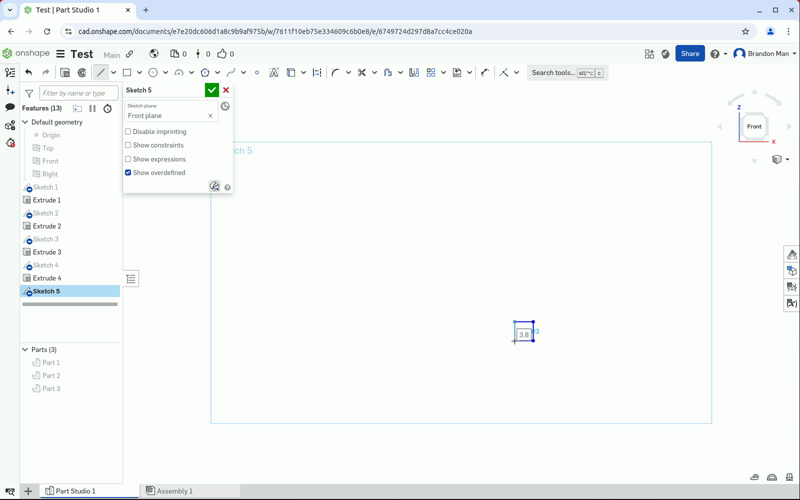
key(esc)
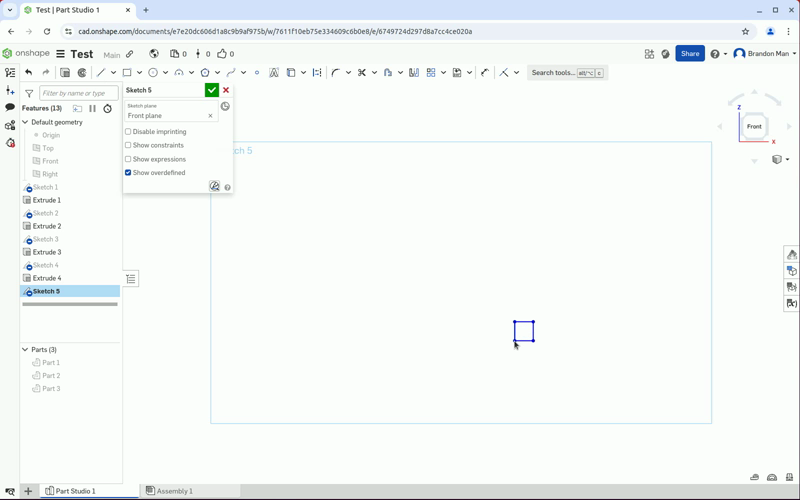
mouse_move(521, 336)
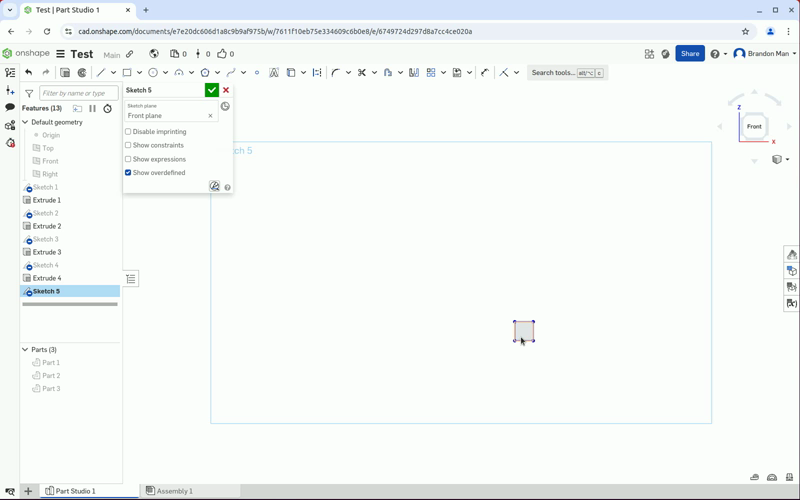
scroll(6)
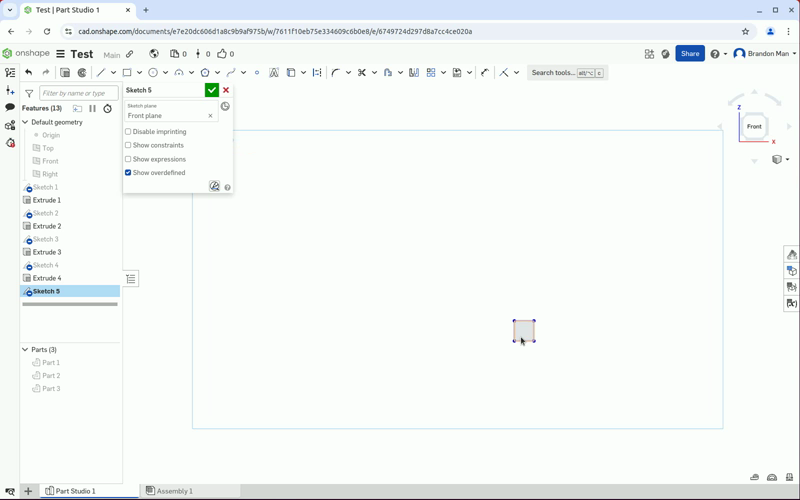
scroll(6)
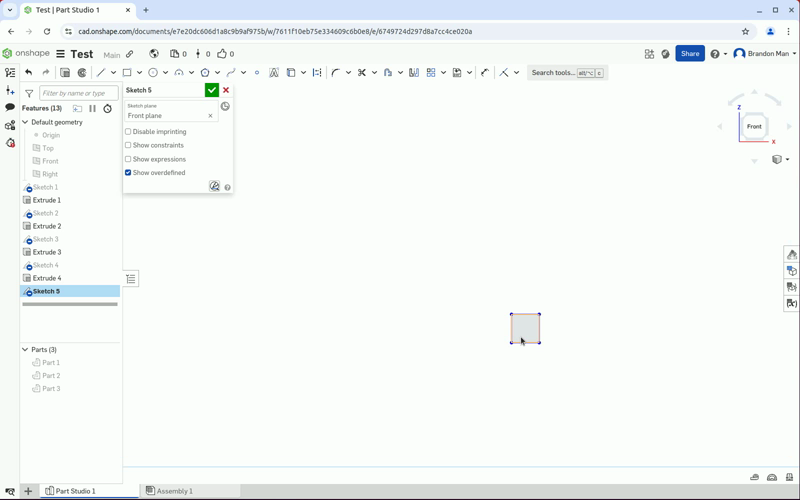
scroll(6)
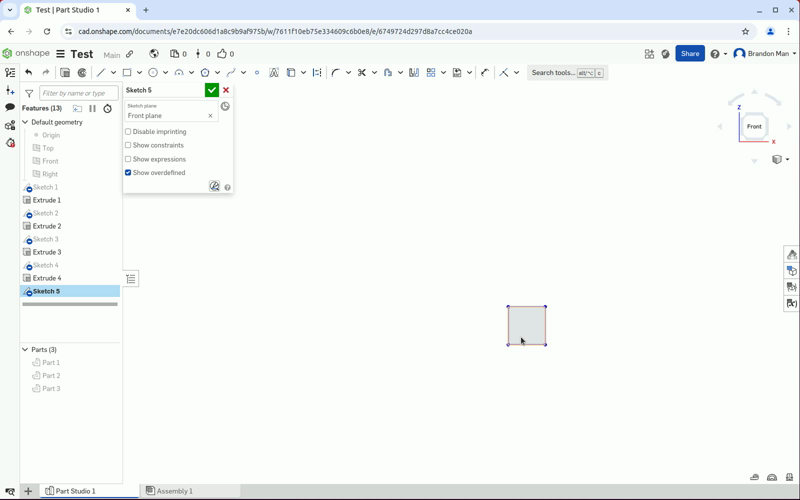
scroll(6)
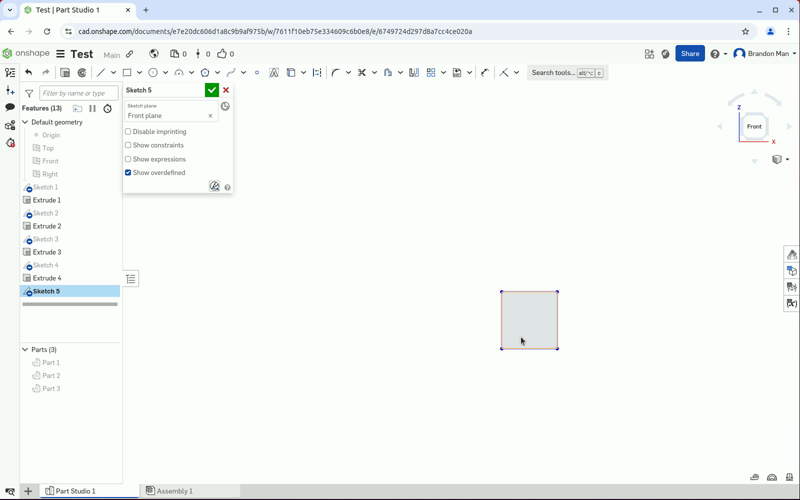
scroll(6)
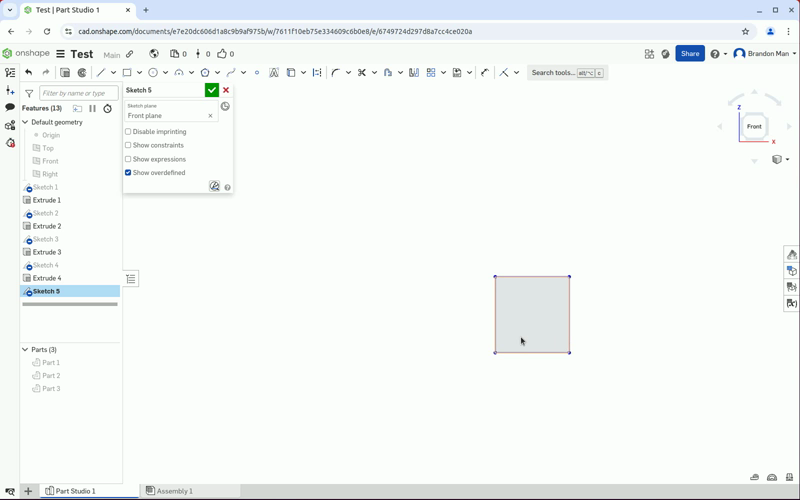
scroll(6)
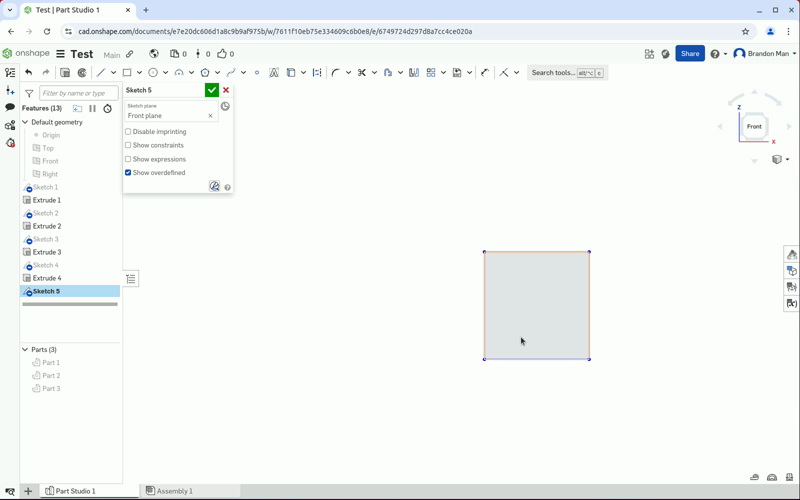
scroll(6)
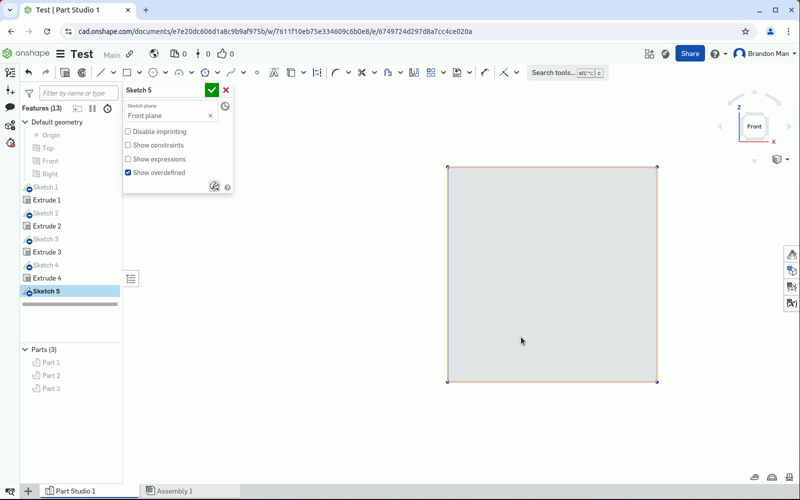
click(521, 336)
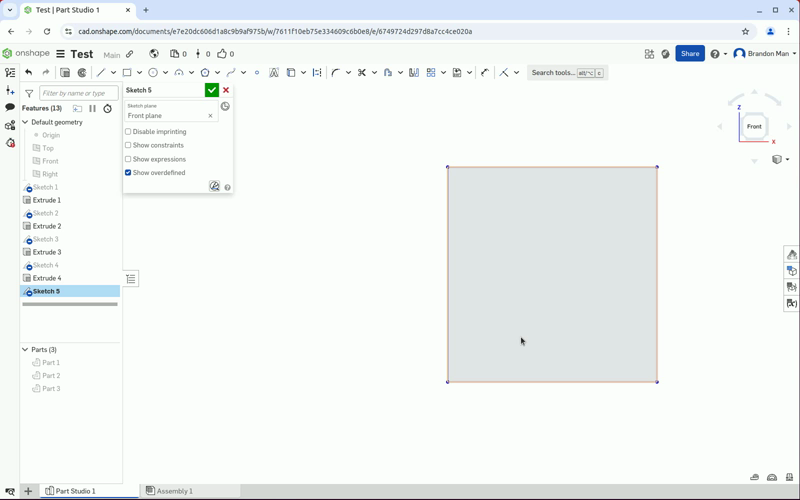
scroll(-6)
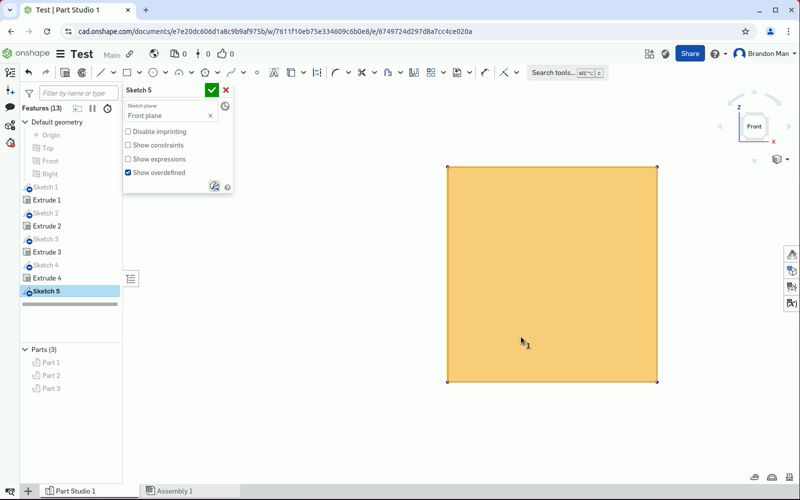
scroll(-6)
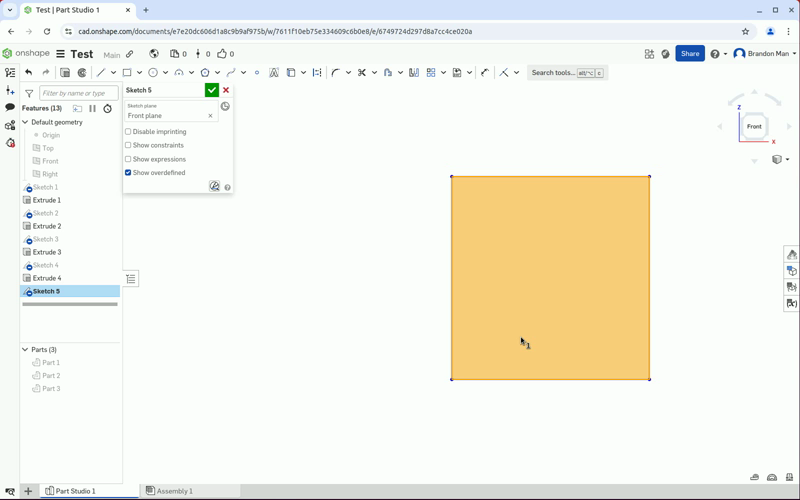
scroll(-6)
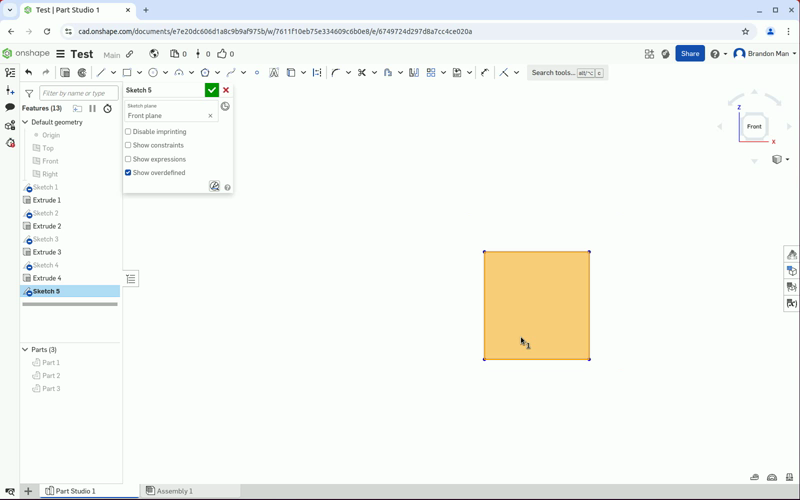
scroll(-6)
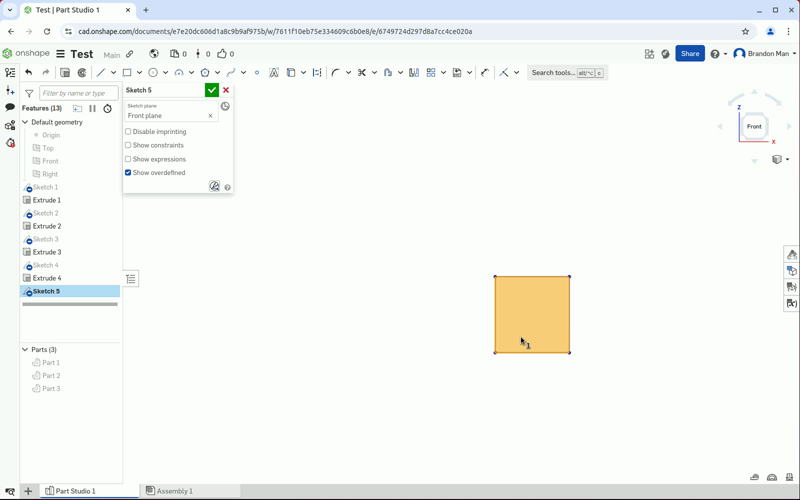
scroll(-6)
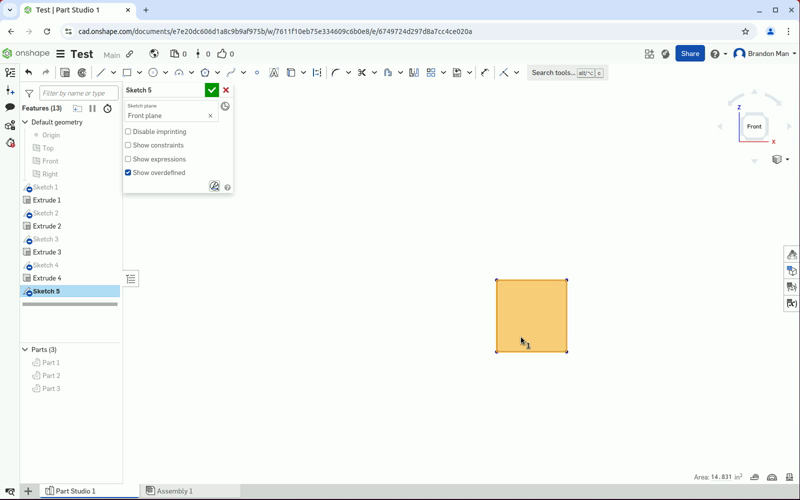
scroll(-6)
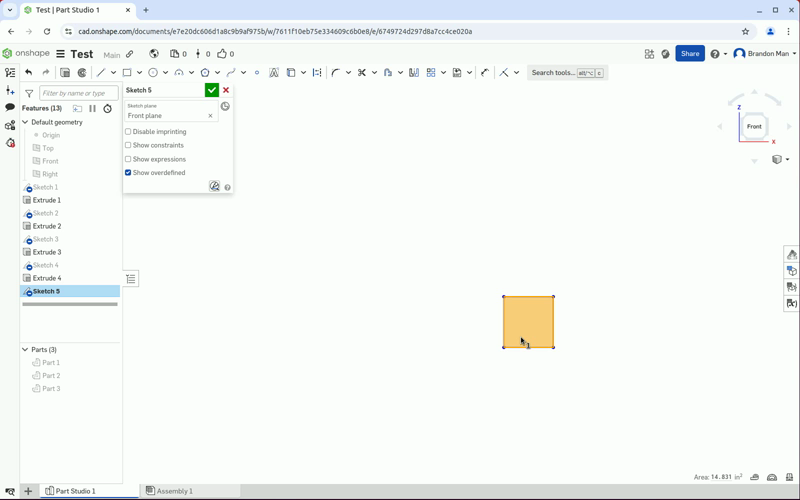
scroll(-6)
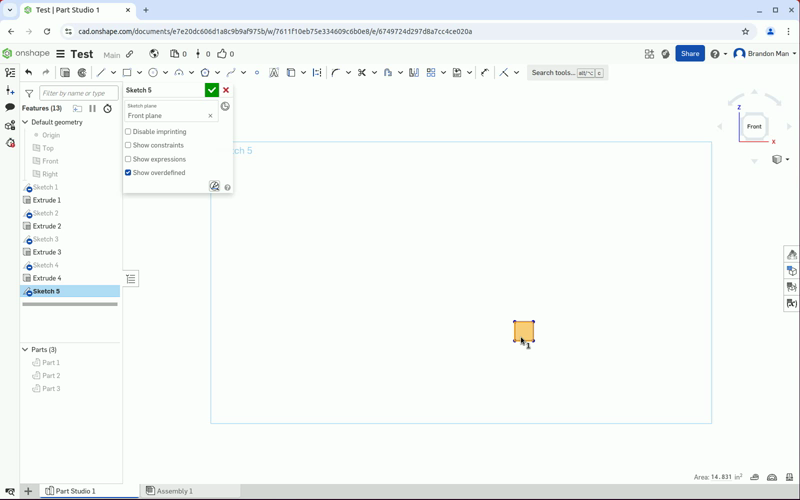
mouse_move(73, 352)
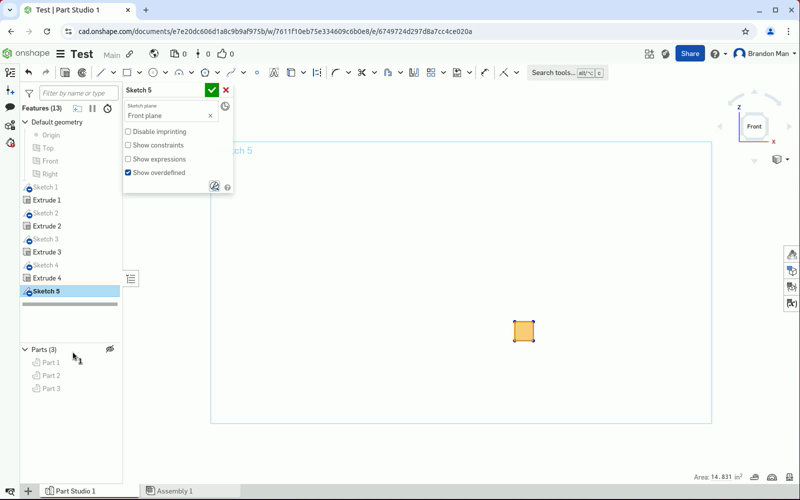
key(shift+y)
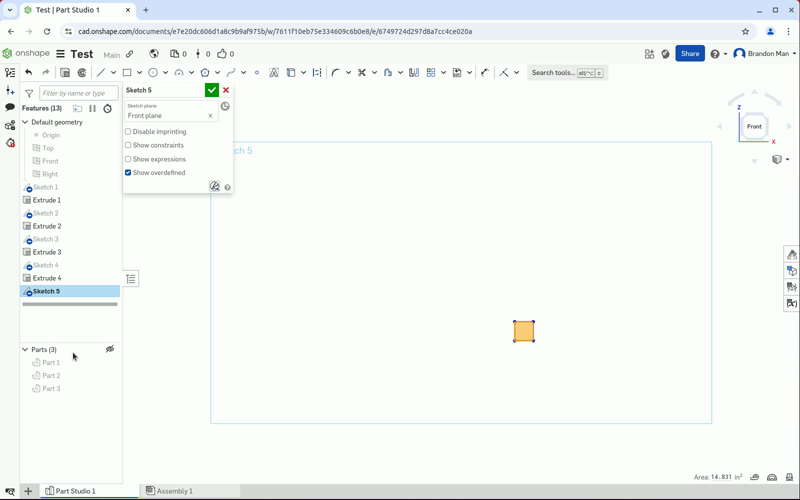
key(shift+e)
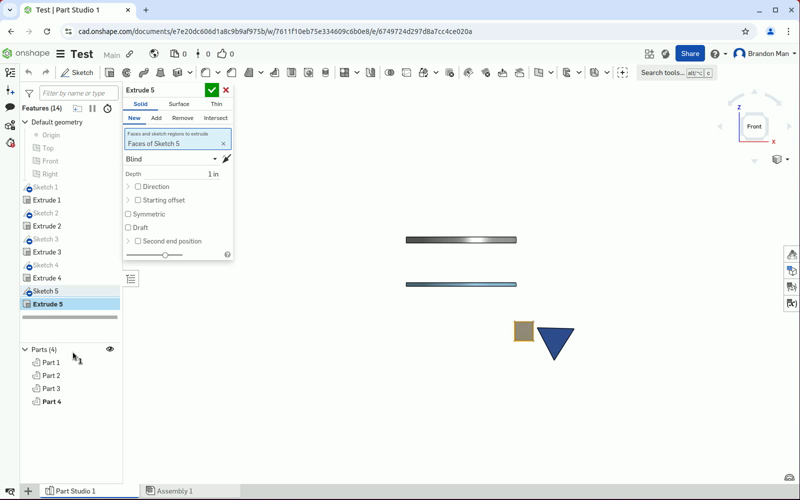
mouse_move(143, 106)
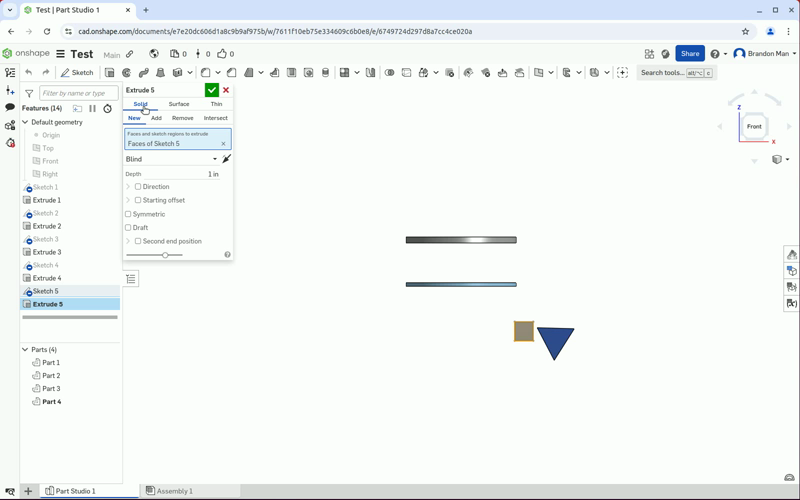
click(143, 106)
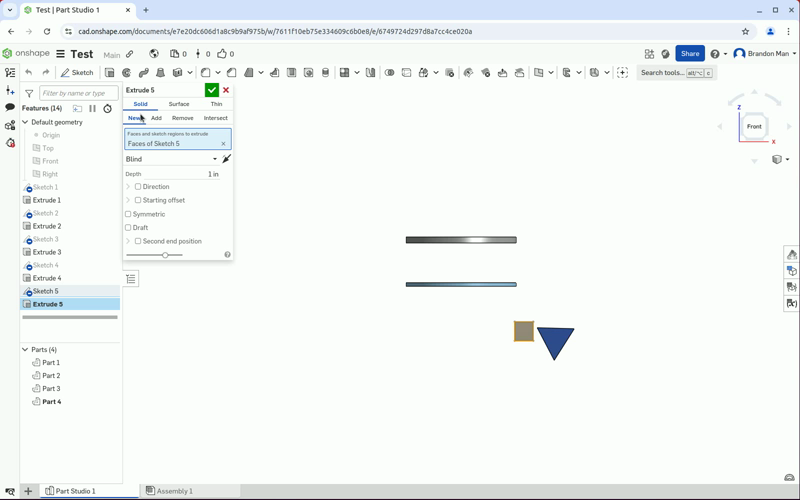
mouse_move(137, 120)
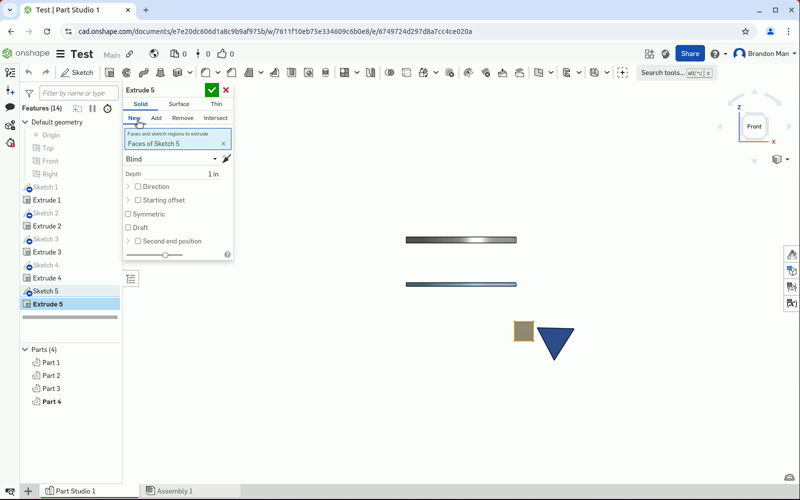
click(137, 120)
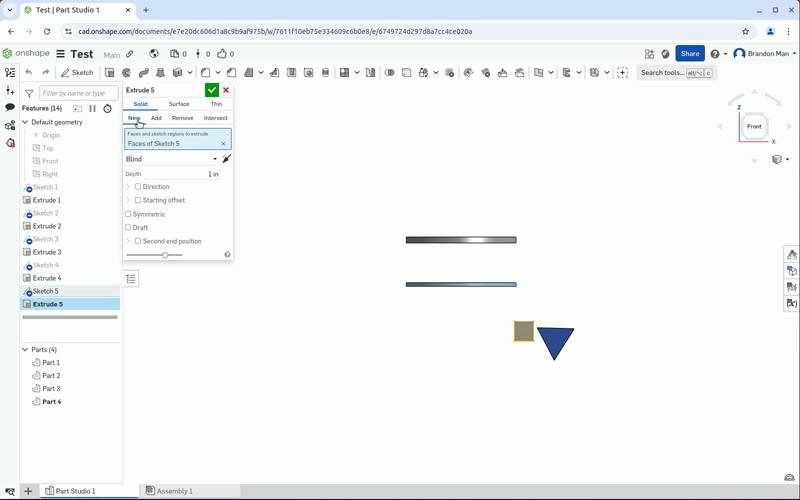
key(tab, 4)
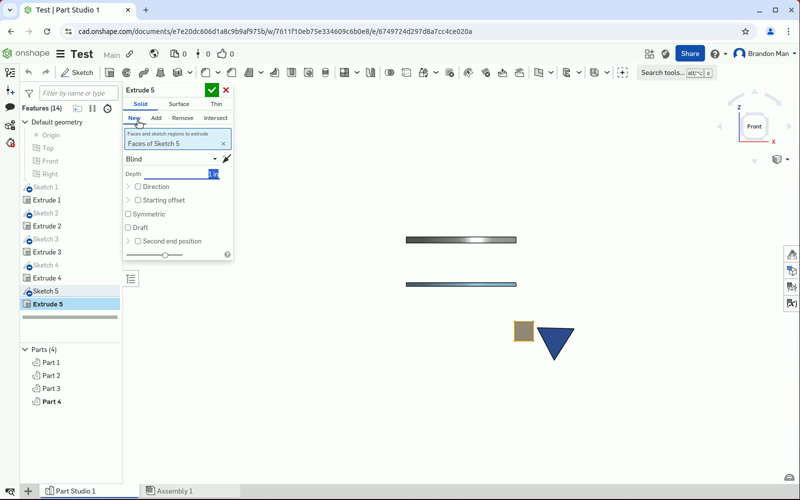
text(4.092)
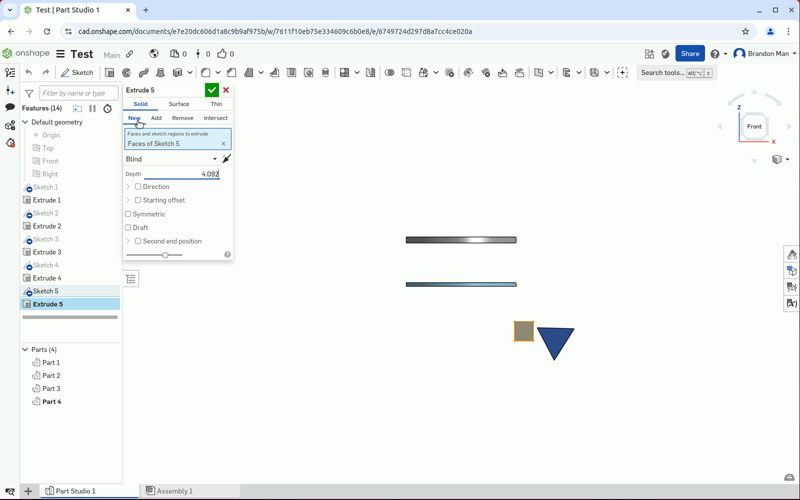
key(enter)
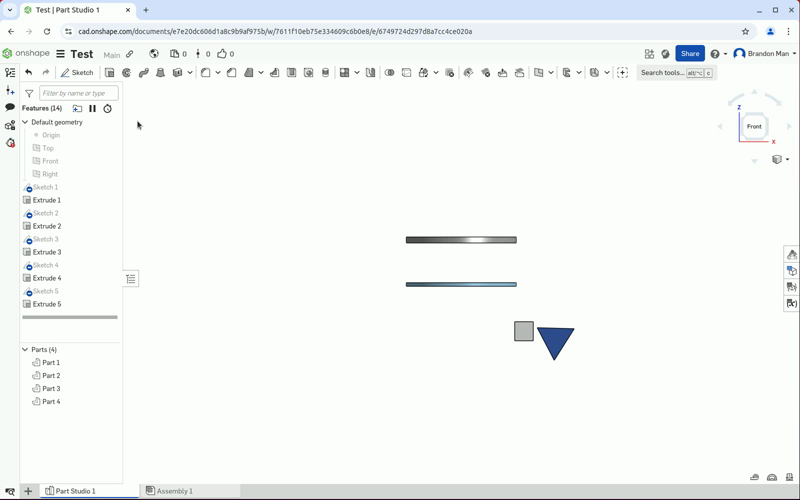
key(shift+h)
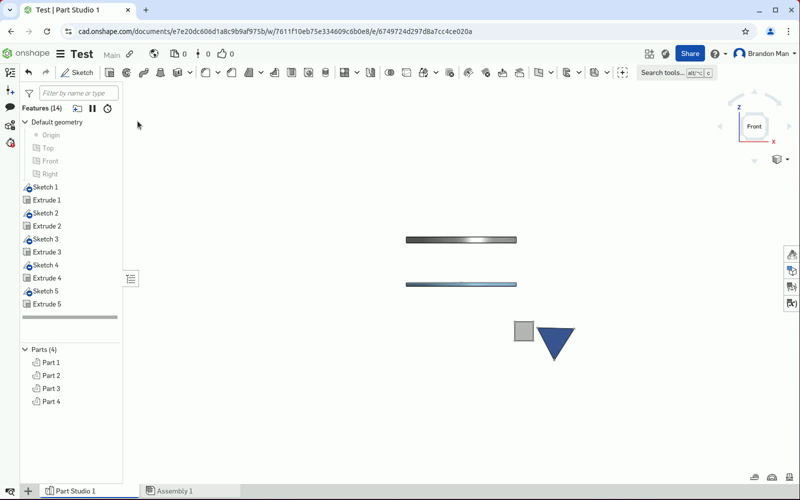
key(shift+h)
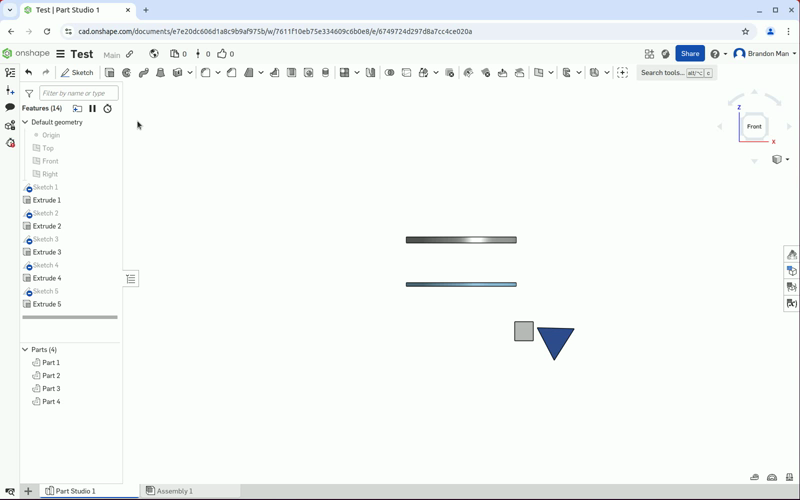
mouse_move(73, 189)
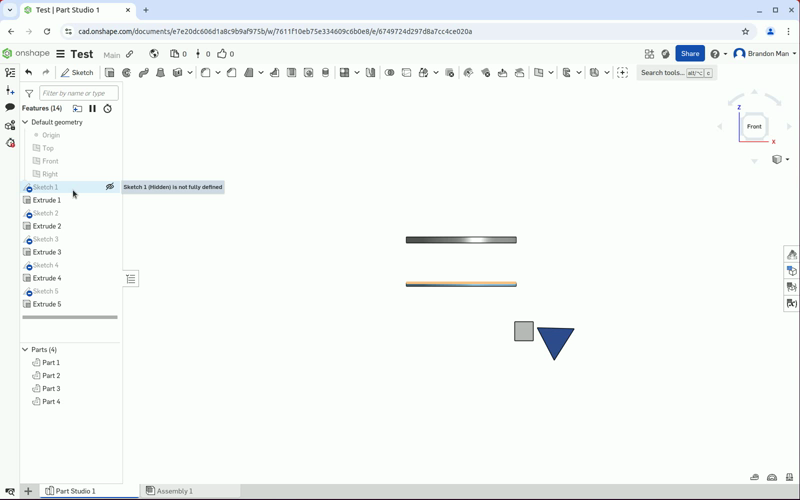
click(73, 189)
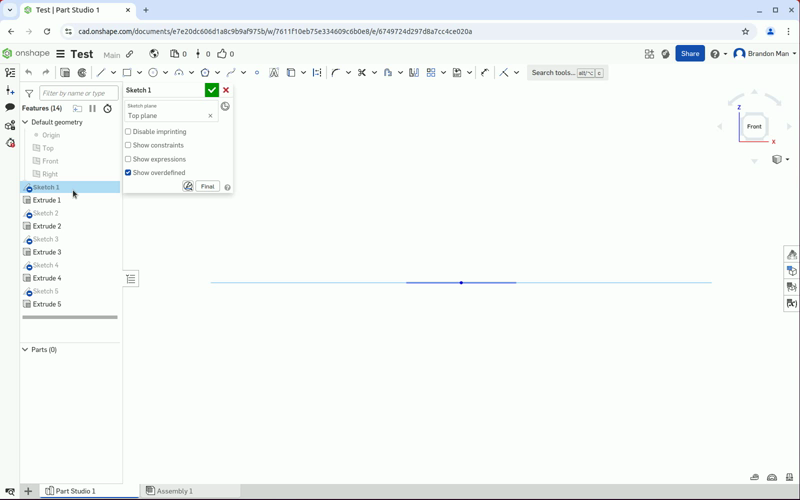
mouse_move(229, 92)
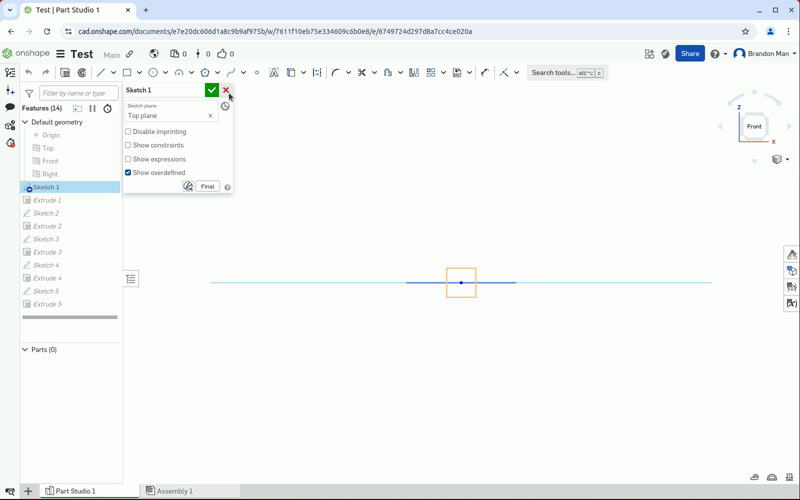
click(229, 92)
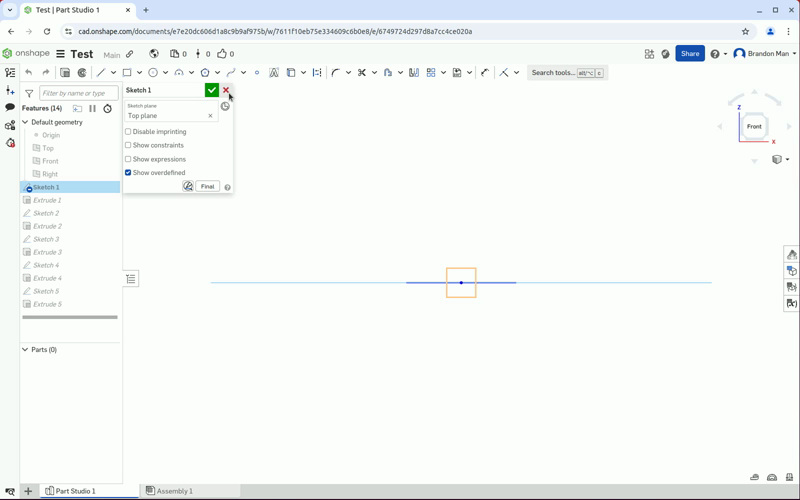
key(shift+s)
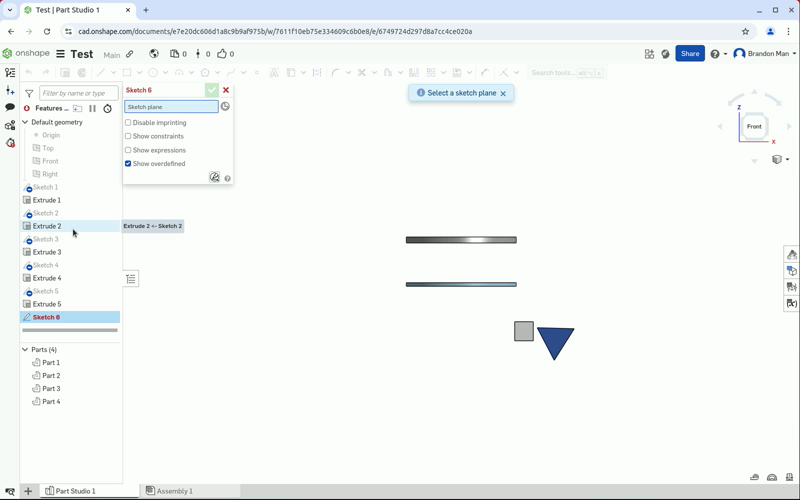
scroll(3)
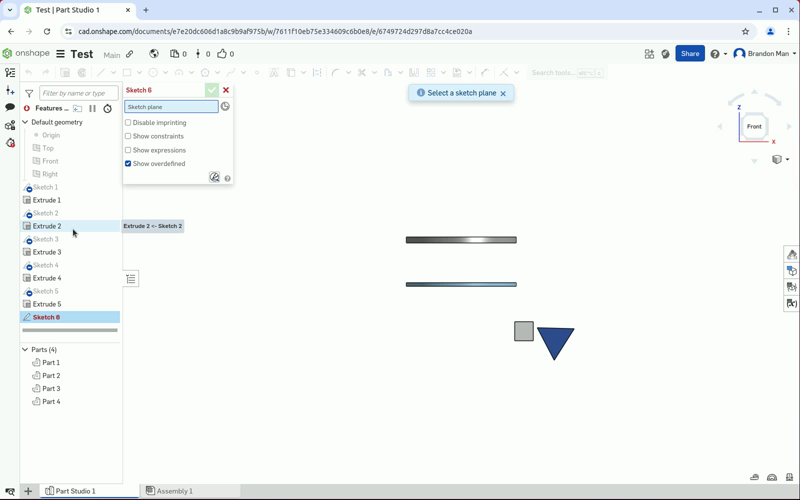
mouse_move(73, 163)
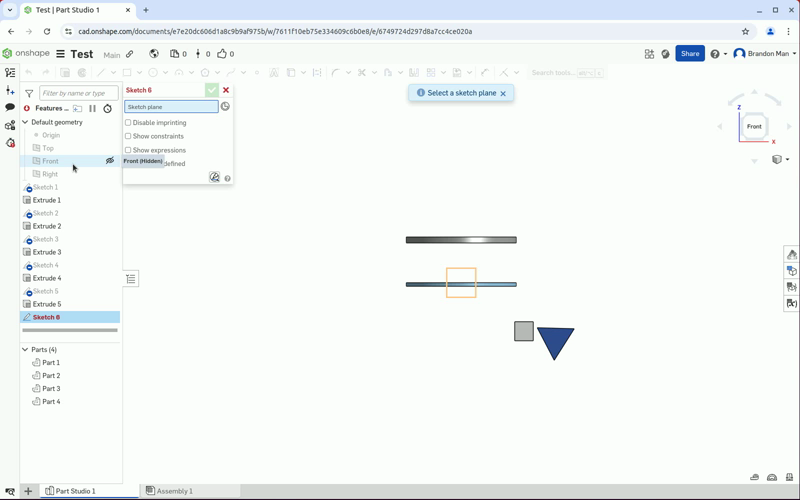
click(73, 163)
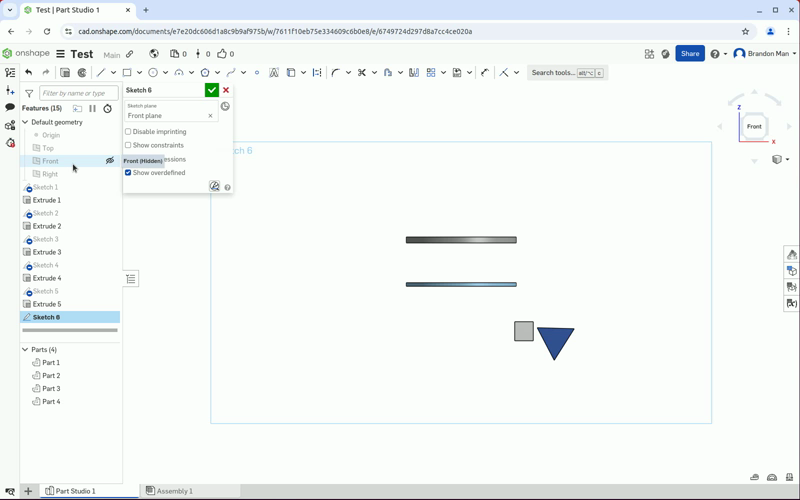
mouse_move(73, 352)
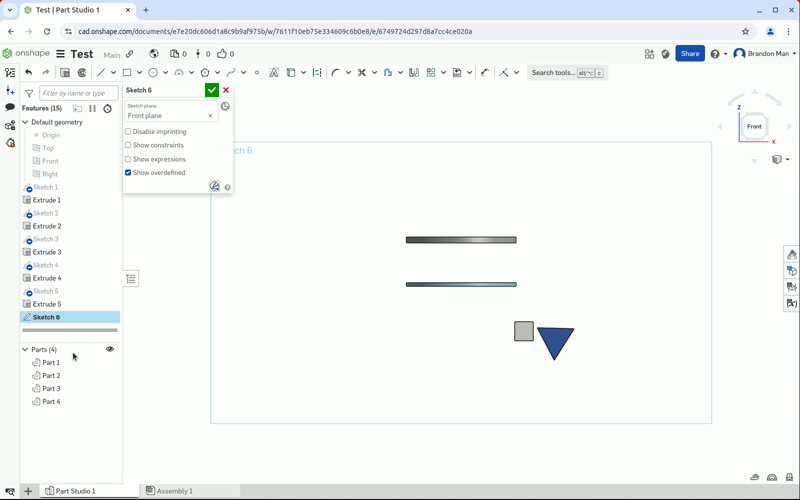
key(y)
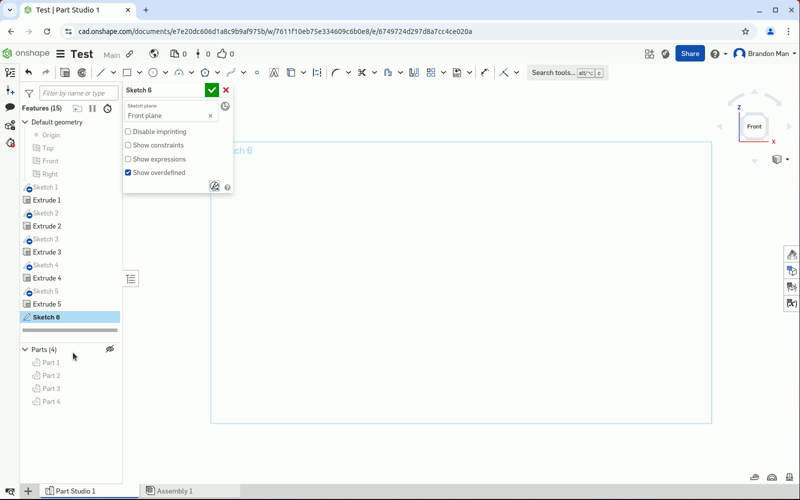
key(l)
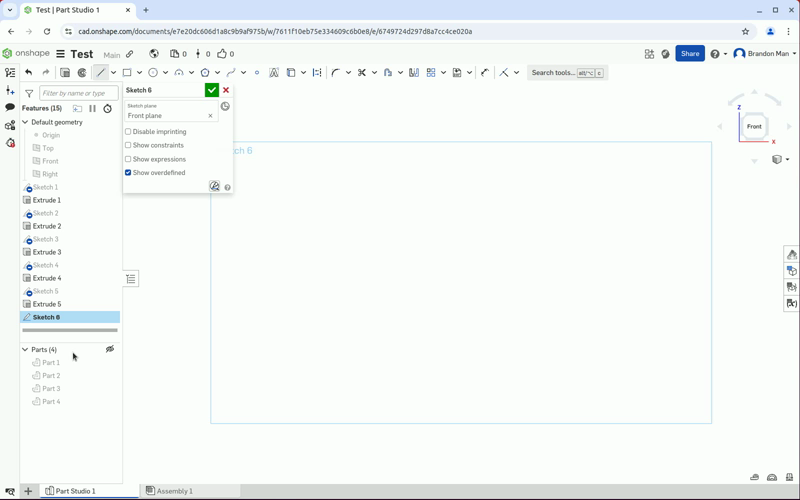
key_down(shift)
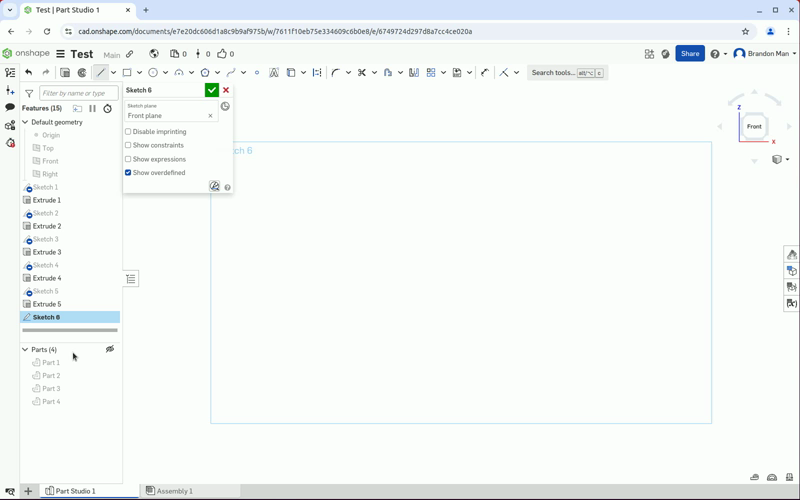
mouse_move(484, 325)
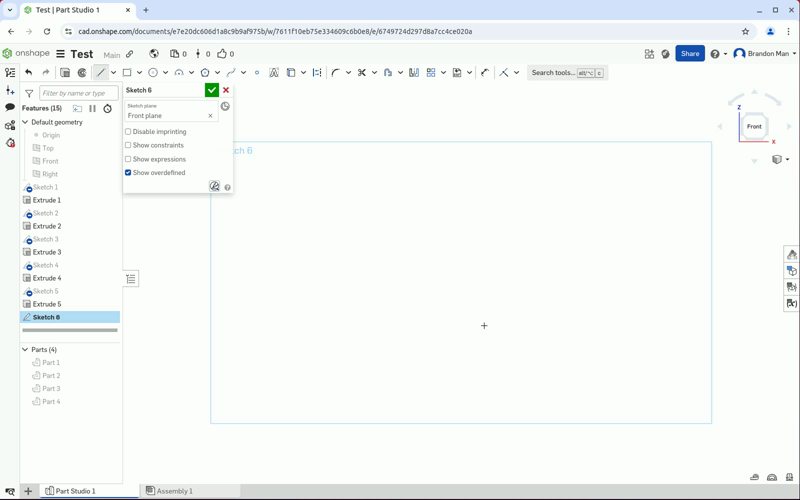
click(484, 325)
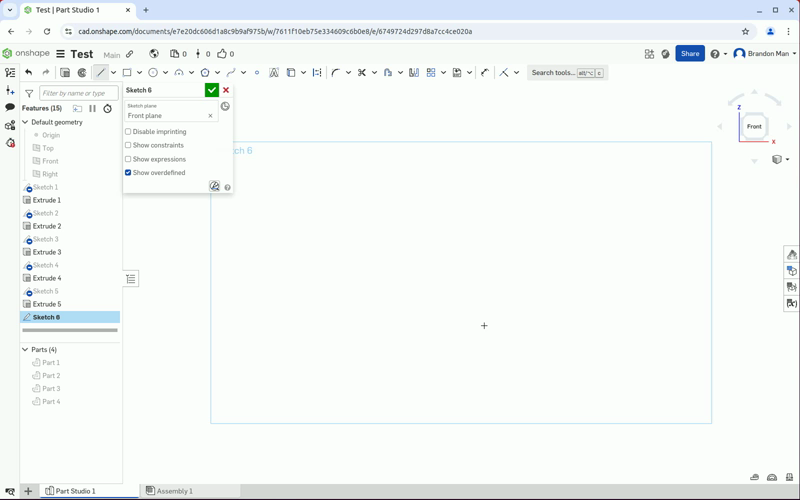
key_up(shift)
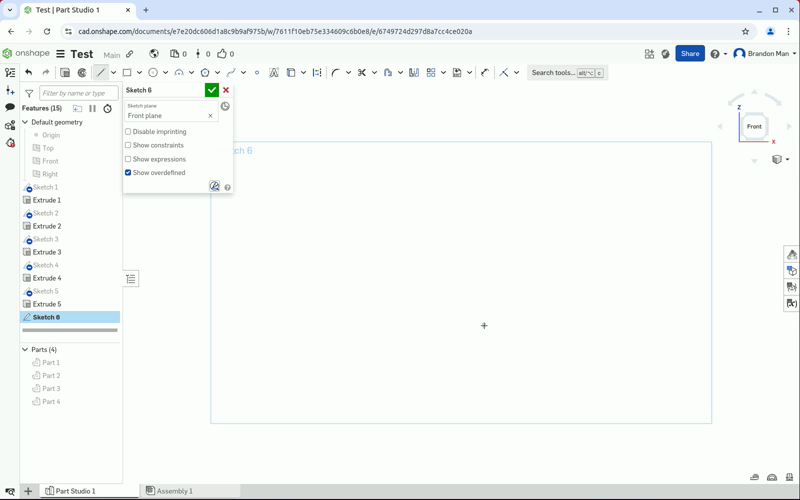
key_down(shift)
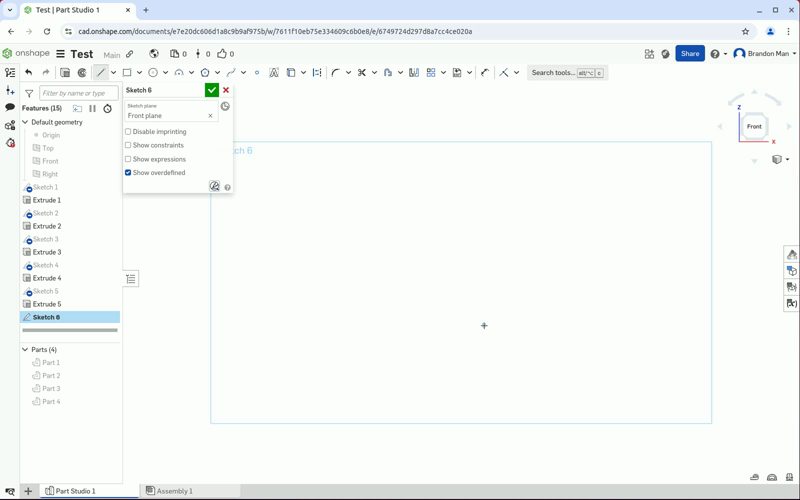
mouse_move(514, 325)
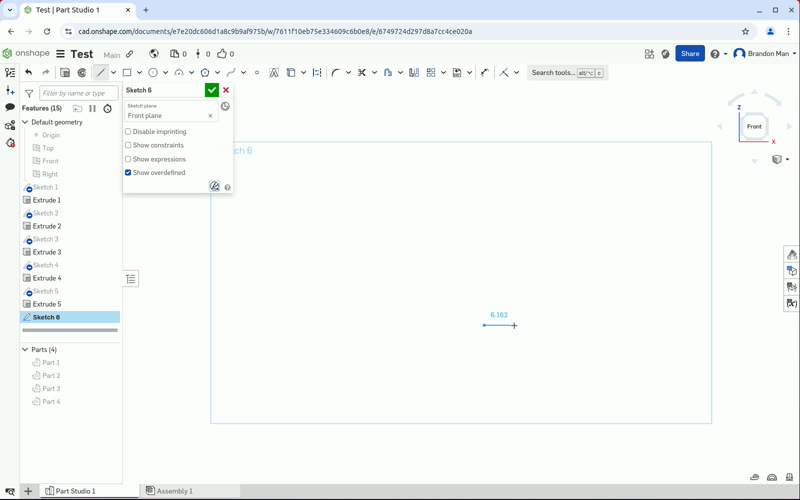
mouse_move(491, 338)
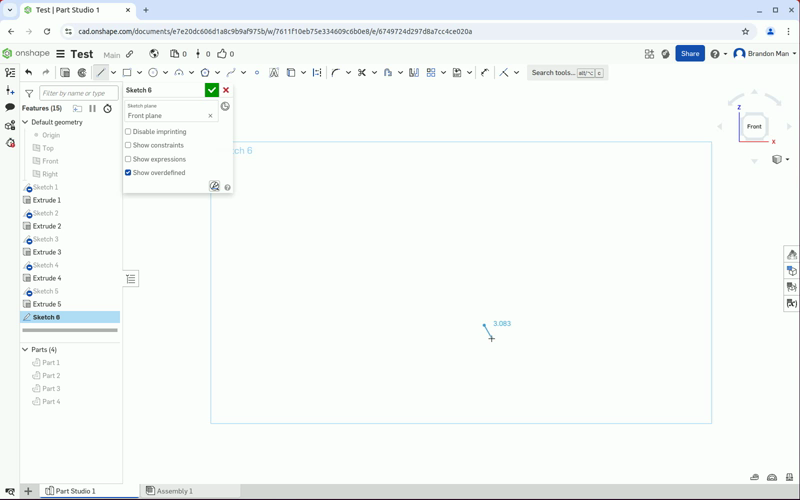
click(491, 338)
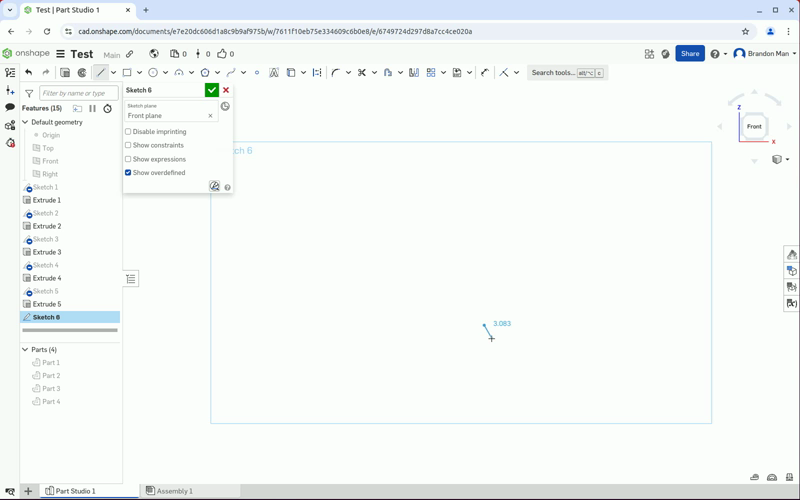
key_up(shift)
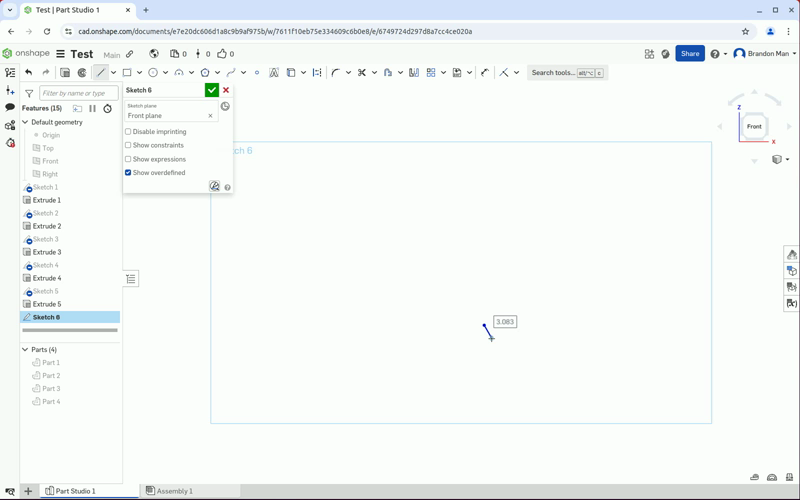
key_down(shift)
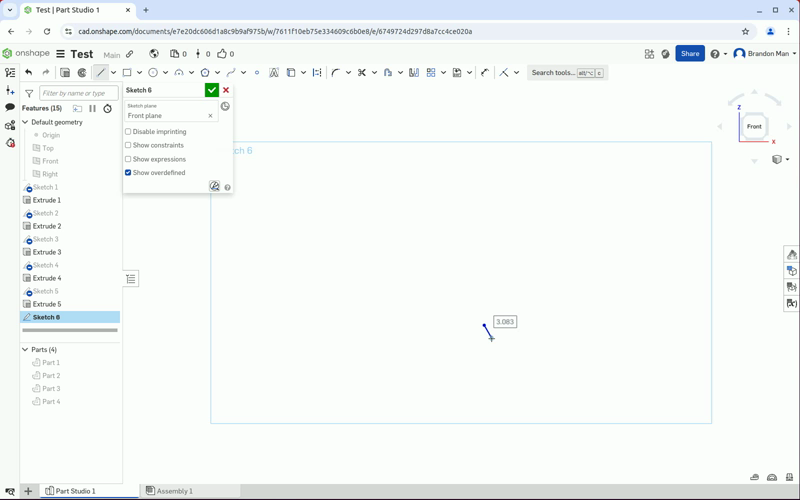
mouse_move(521, 338)
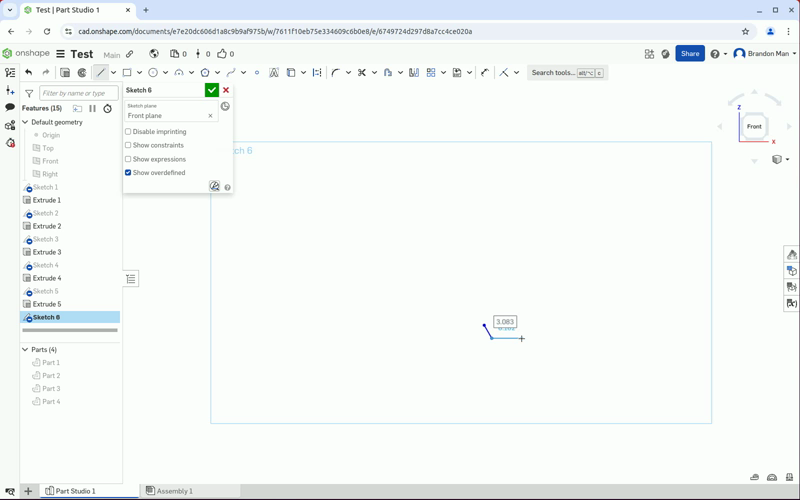
mouse_move(506, 335)
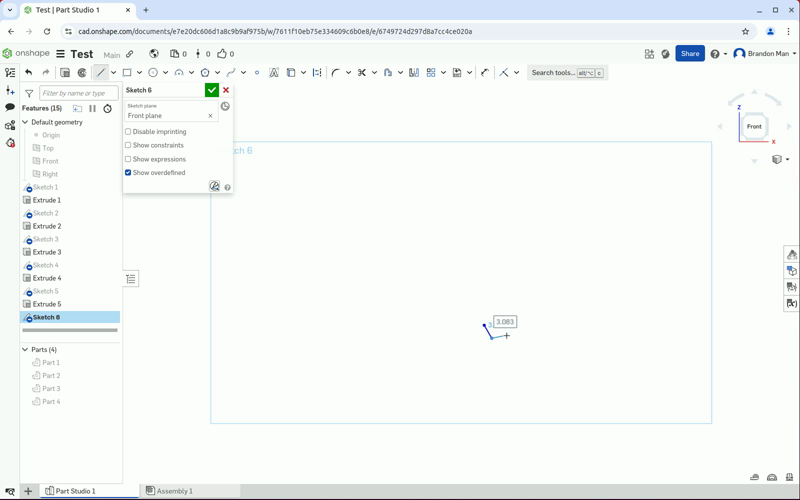
click(506, 335)
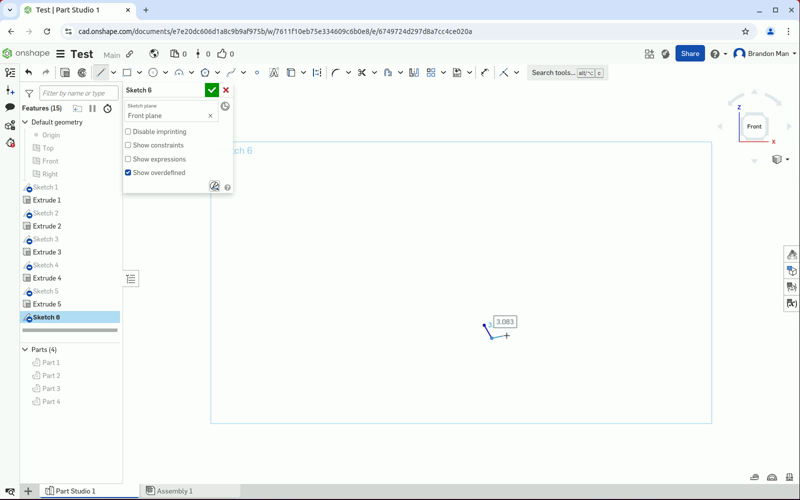
key_up(shift)
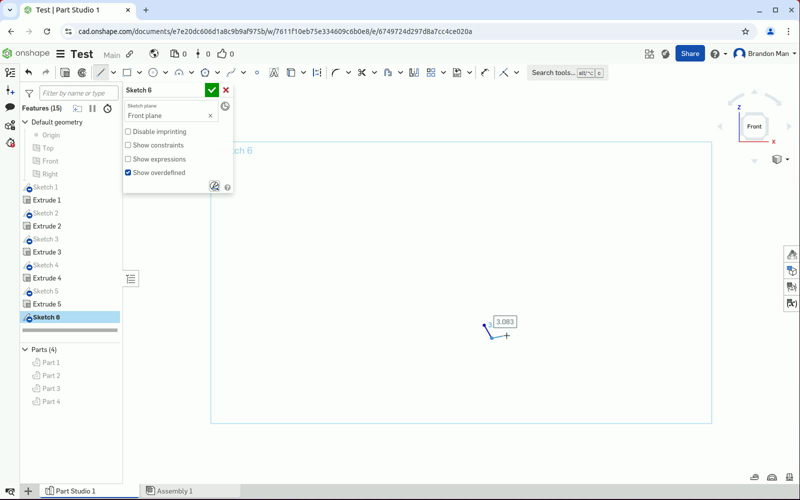
key_down(shift)
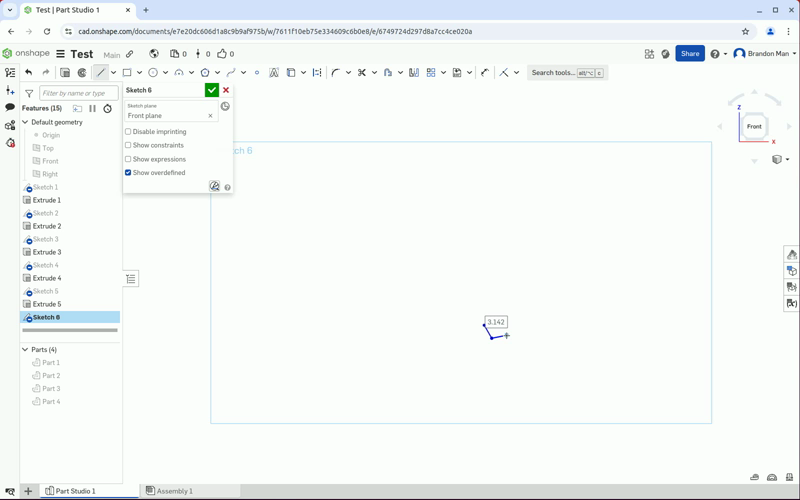
mouse_move(536, 335)
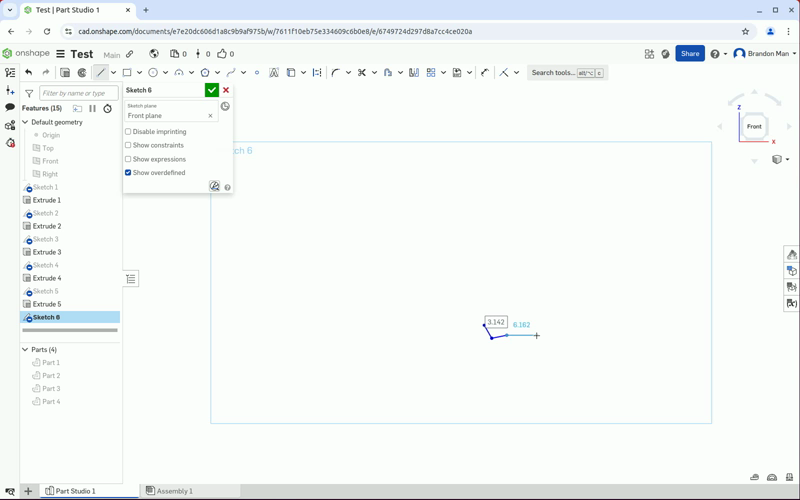
mouse_move(508, 320)
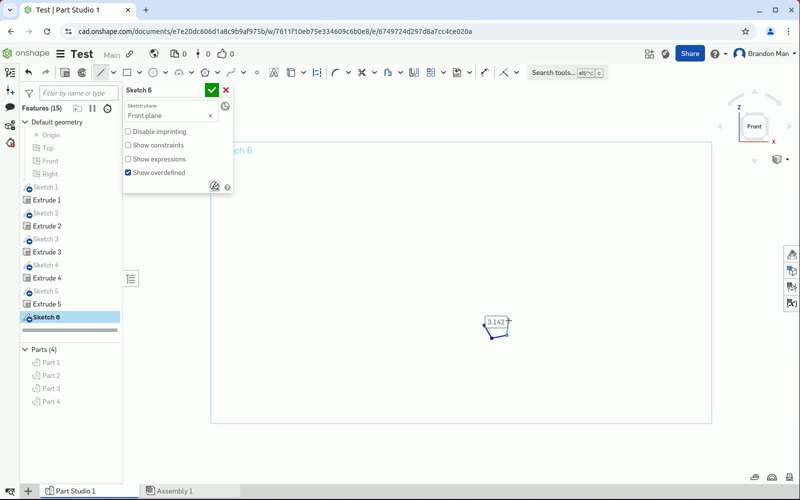
click(508, 320)
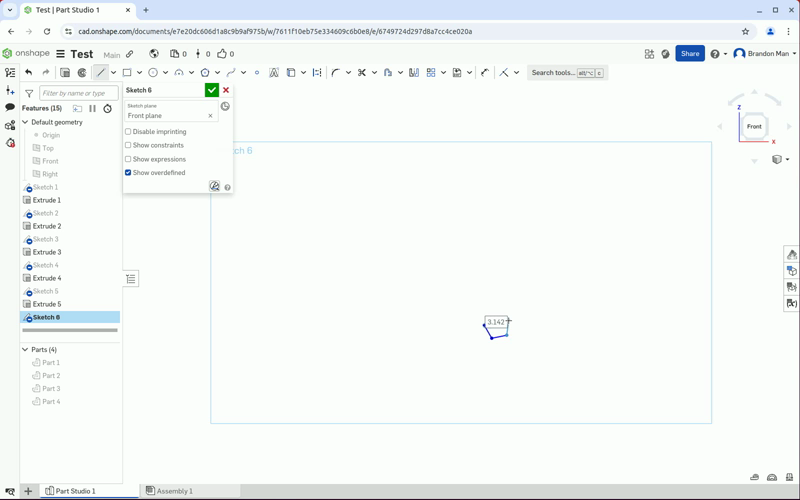
key_up(shift)
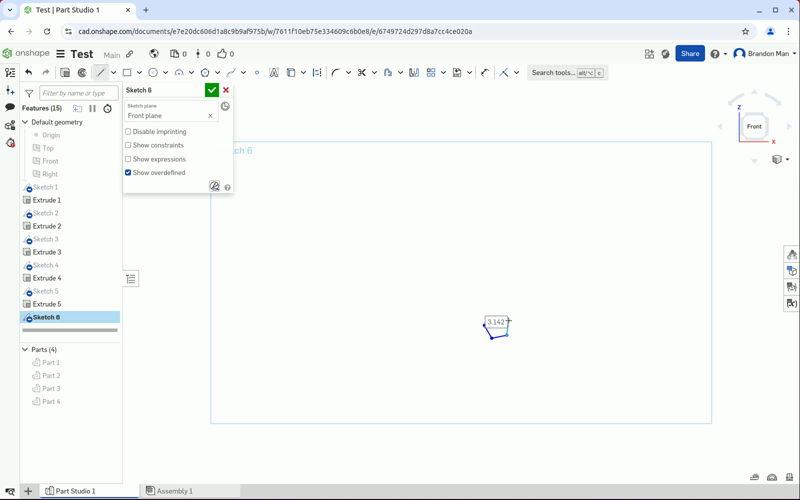
key_down(shift)
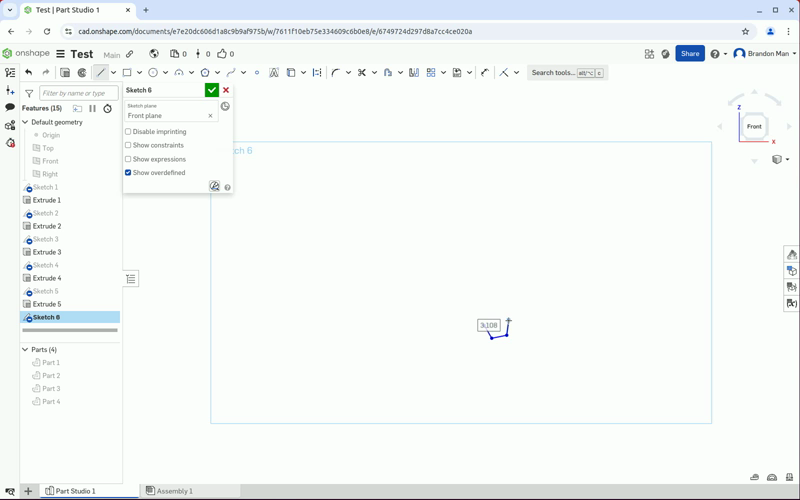
mouse_move(538, 320)
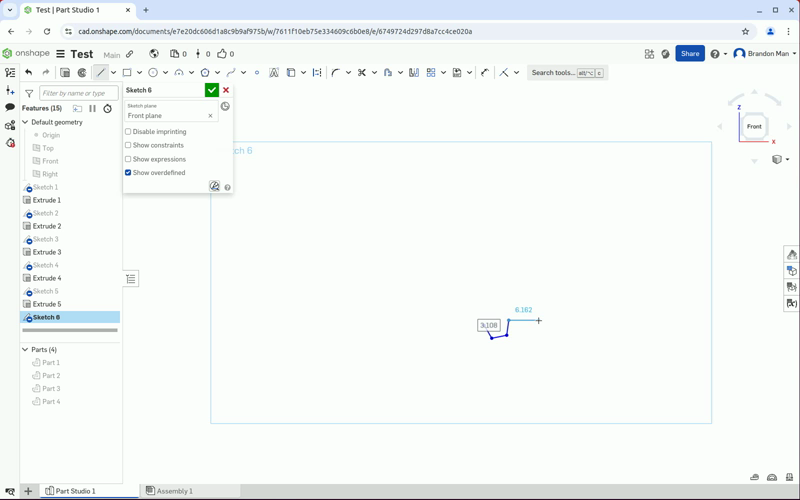
mouse_move(494, 313)
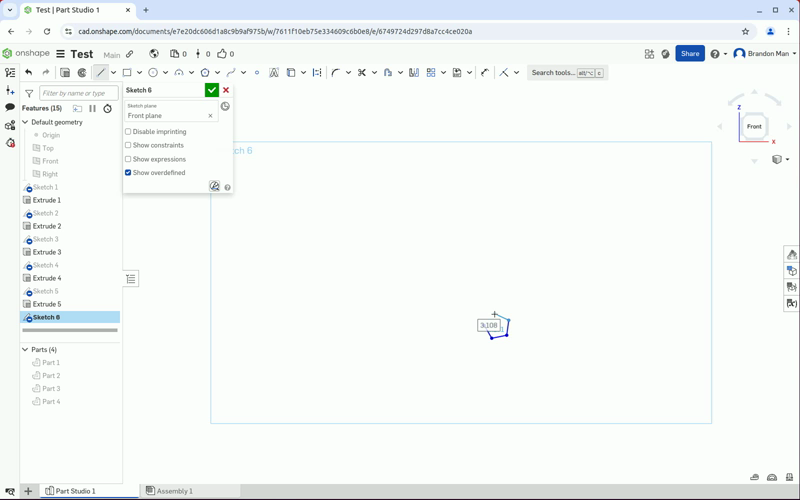
click(494, 313)
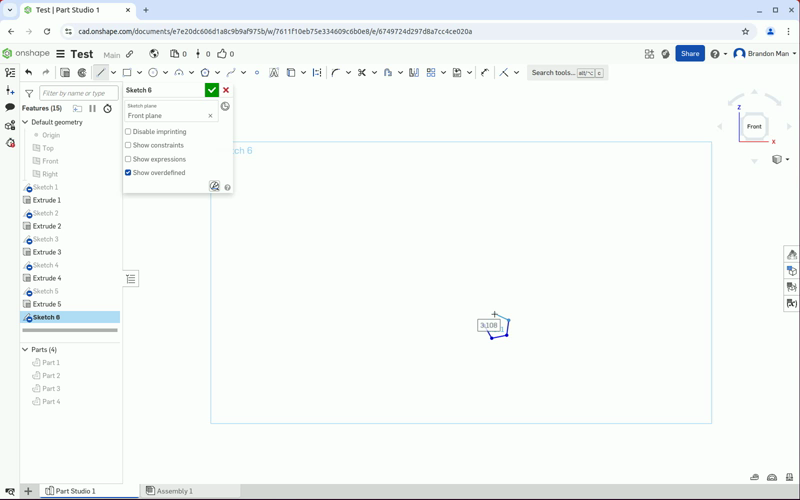
key_up(shift)
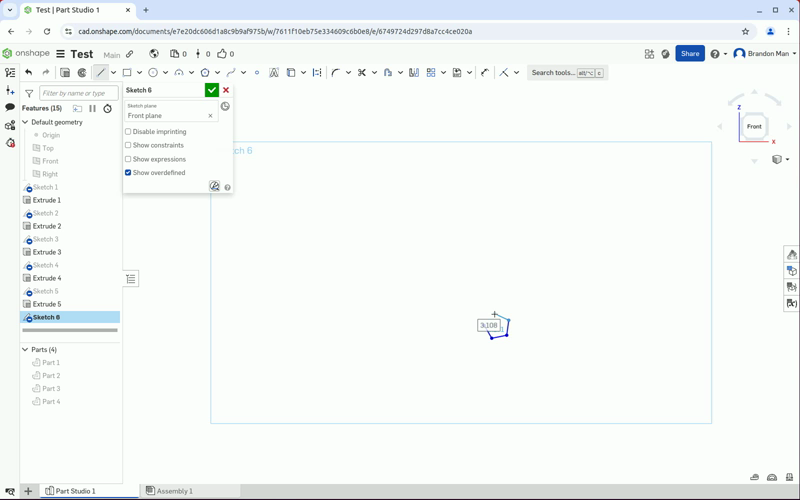
mouse_move(524, 313)
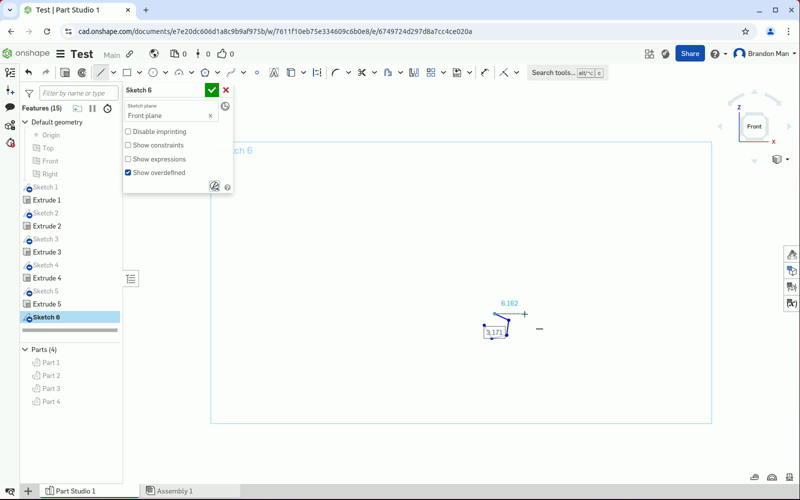
key_down(shift)
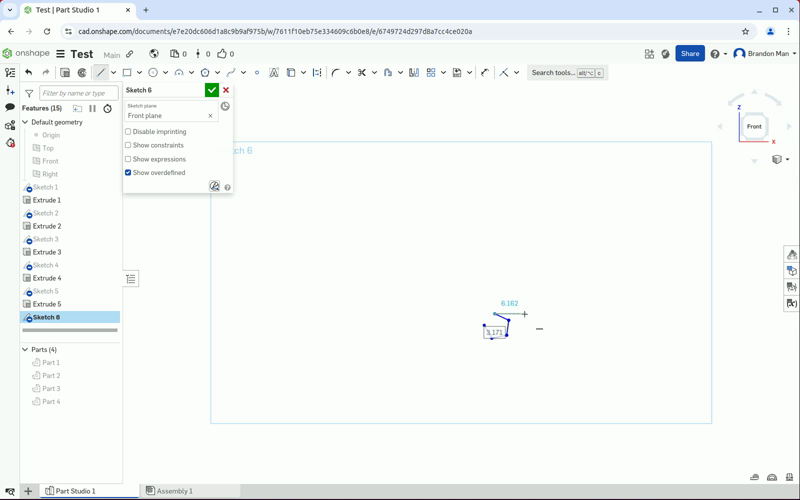
mouse_move(484, 325)
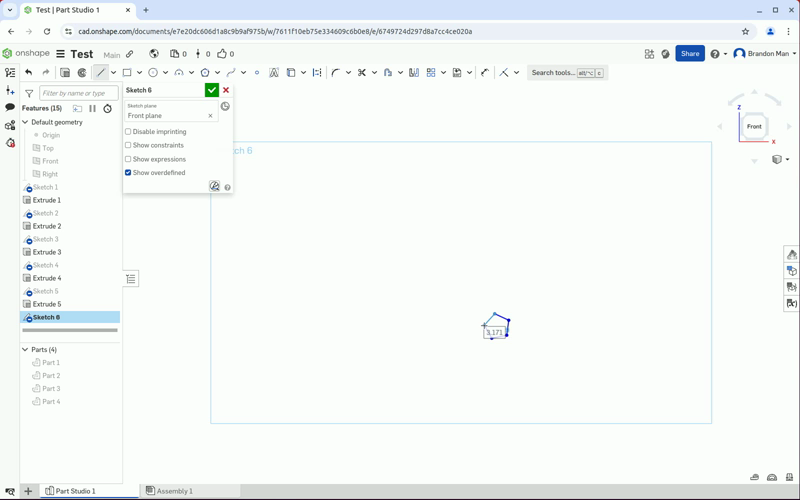
key_up(shift)
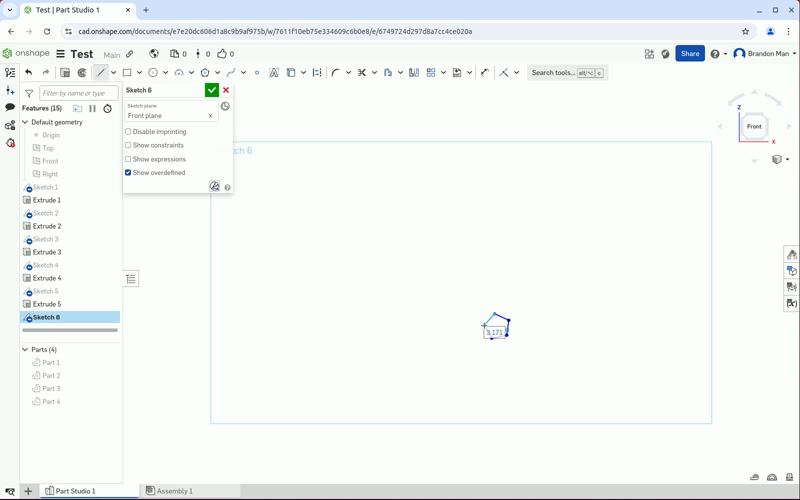
click(484, 325)
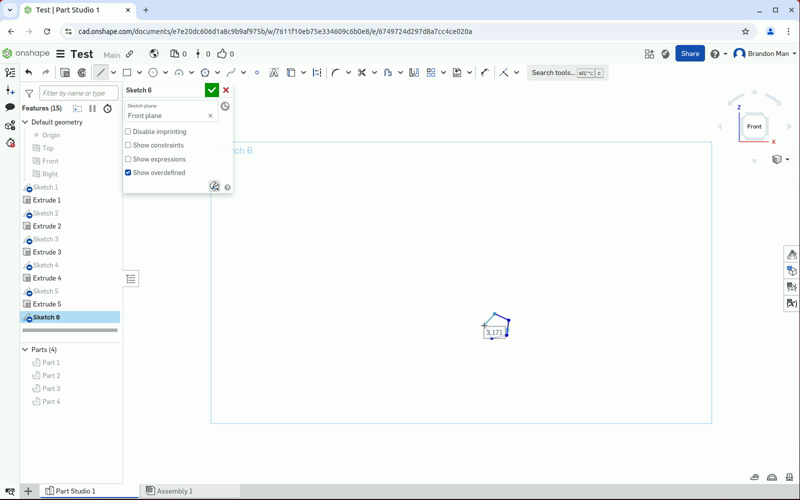
key(esc)
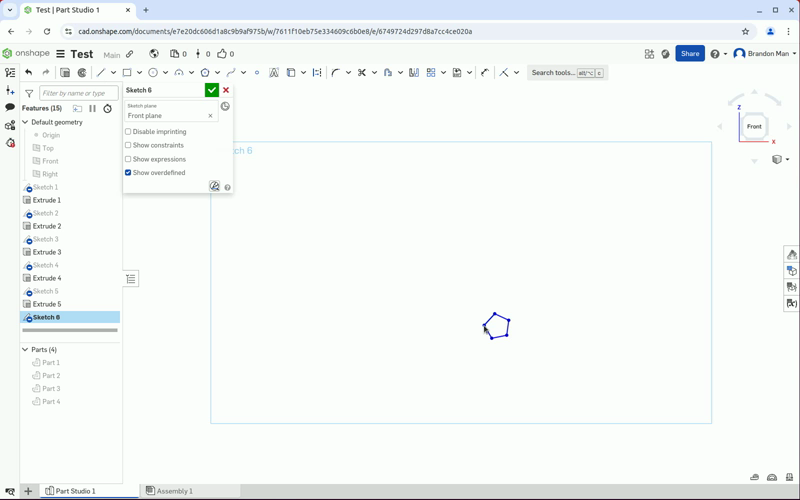
mouse_move(504, 332)
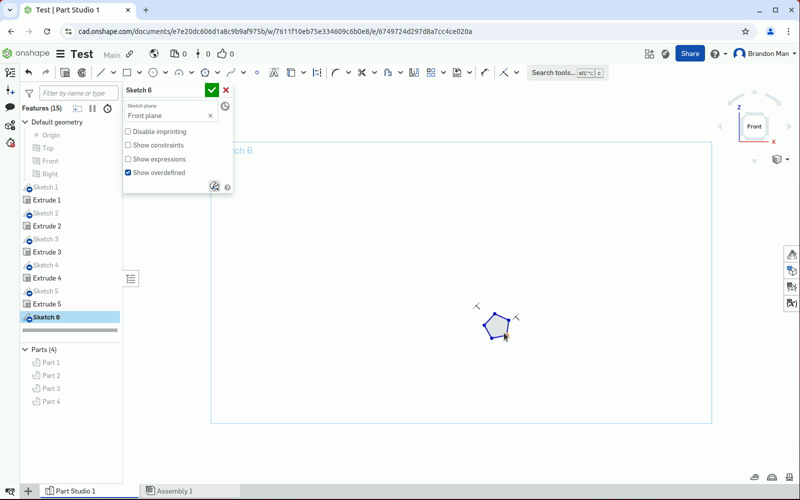
scroll(6)
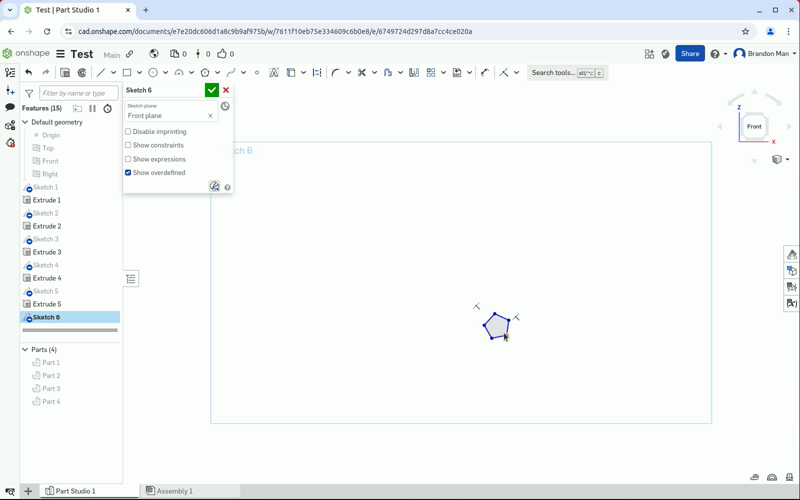
scroll(6)
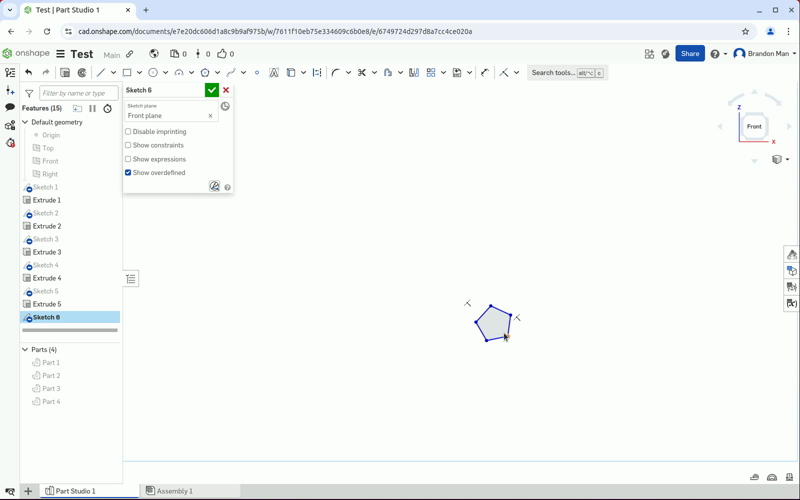
scroll(6)
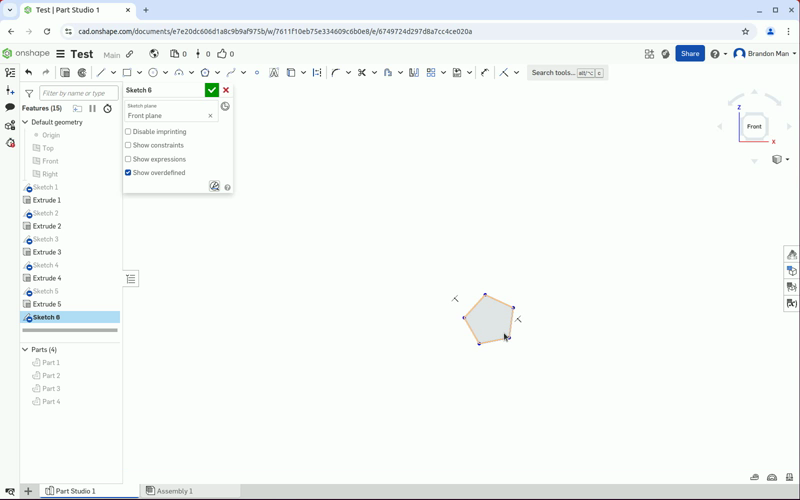
scroll(6)
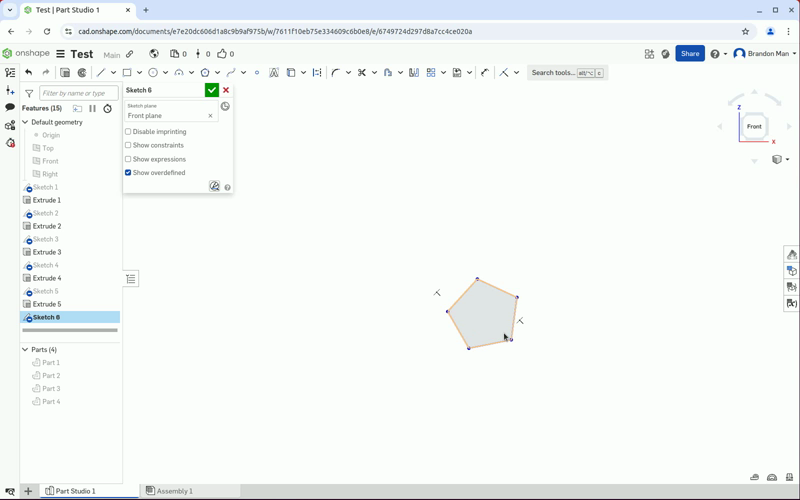
scroll(6)
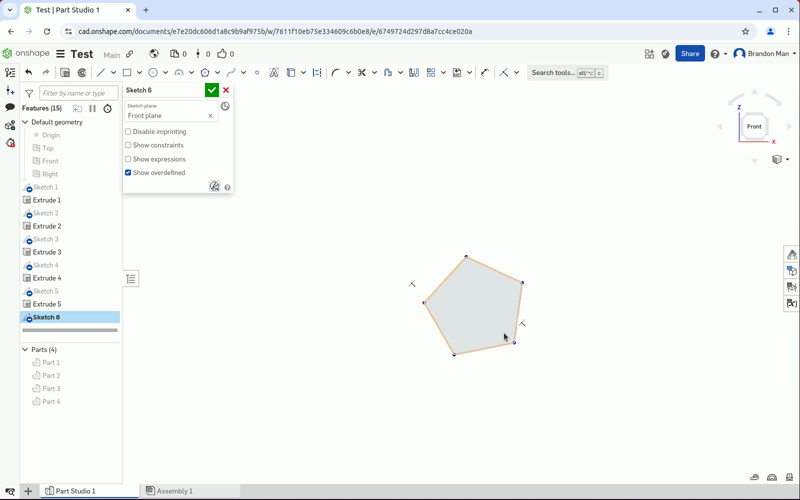
scroll(6)
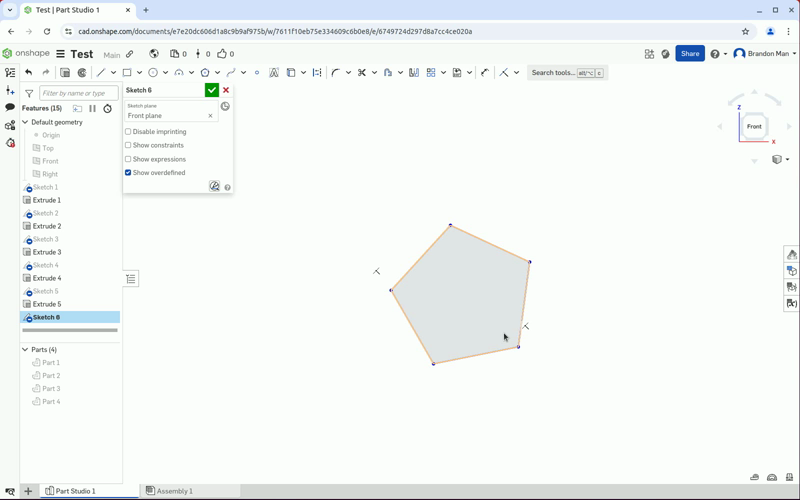
scroll(6)
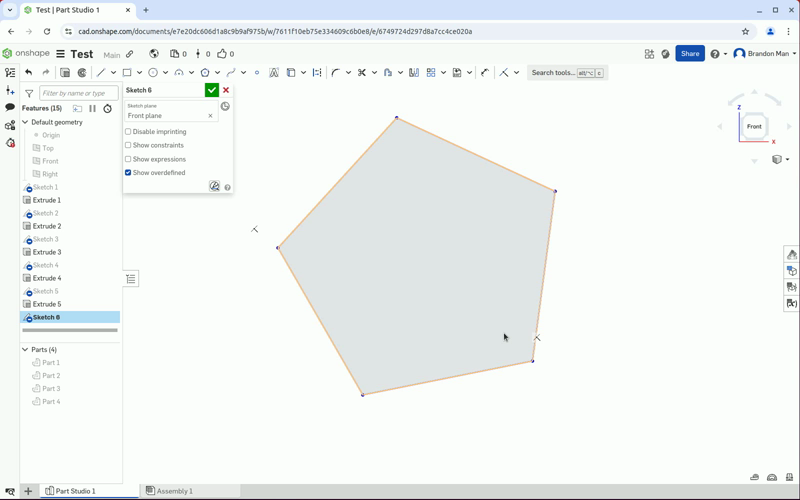
click(504, 332)
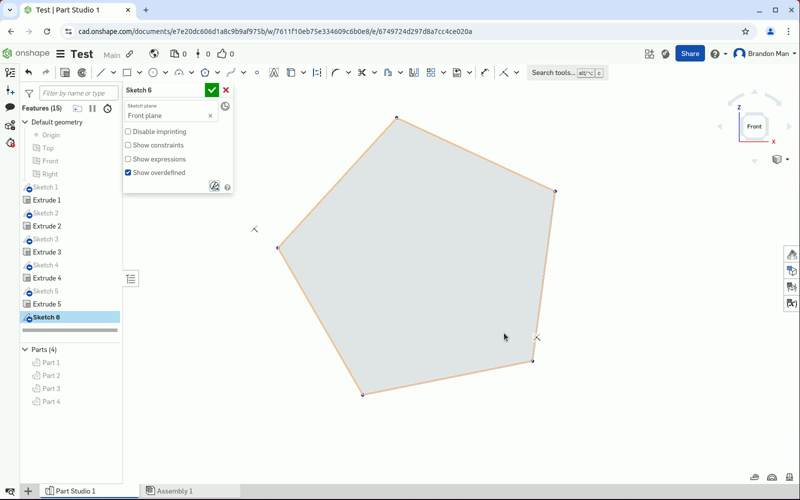
scroll(-6)
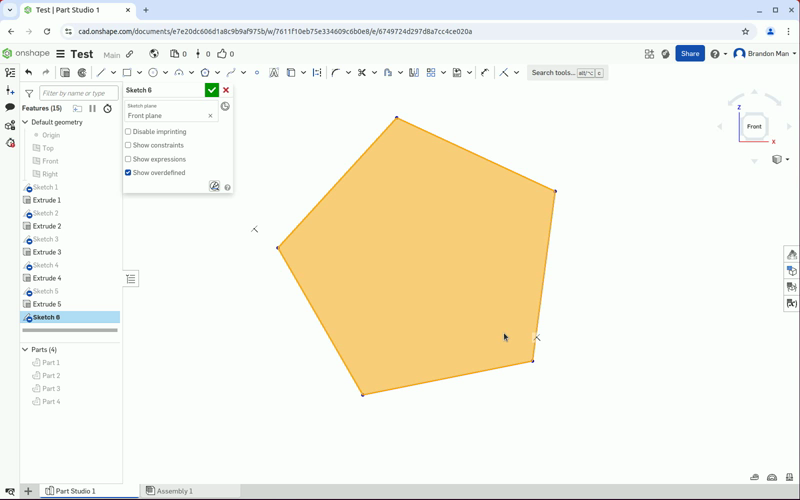
scroll(-6)
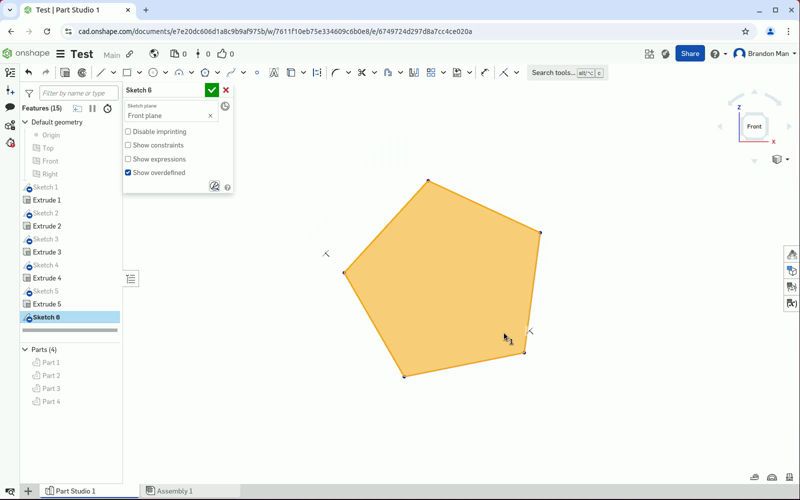
scroll(-6)
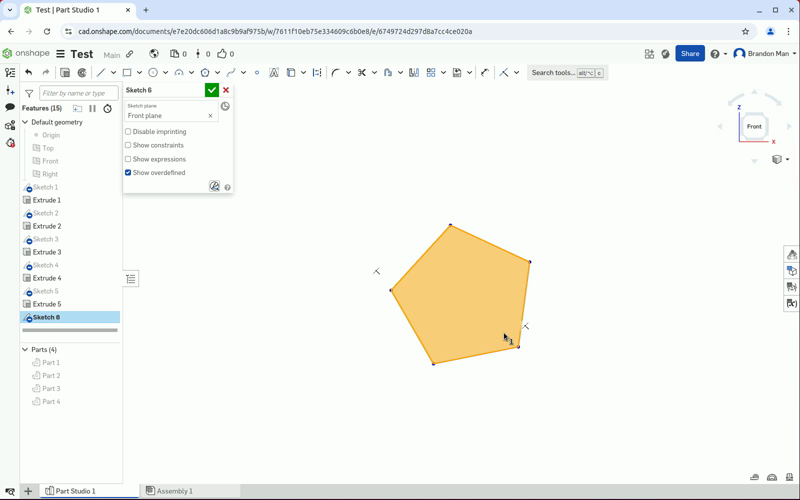
scroll(-6)
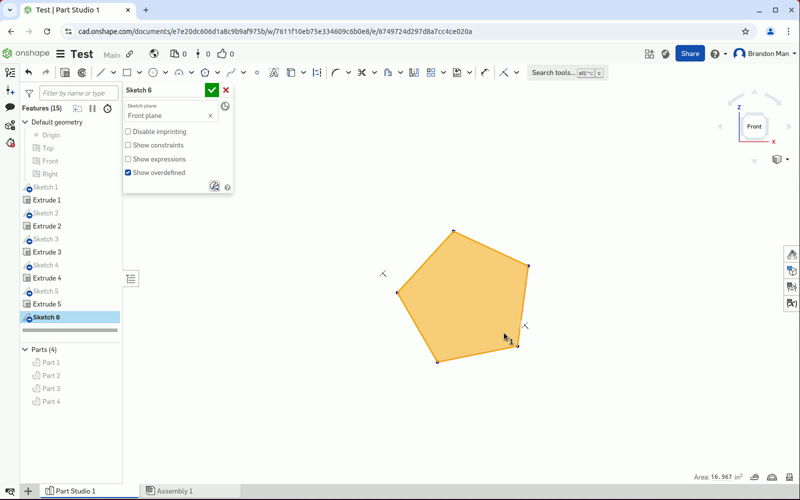
scroll(-6)
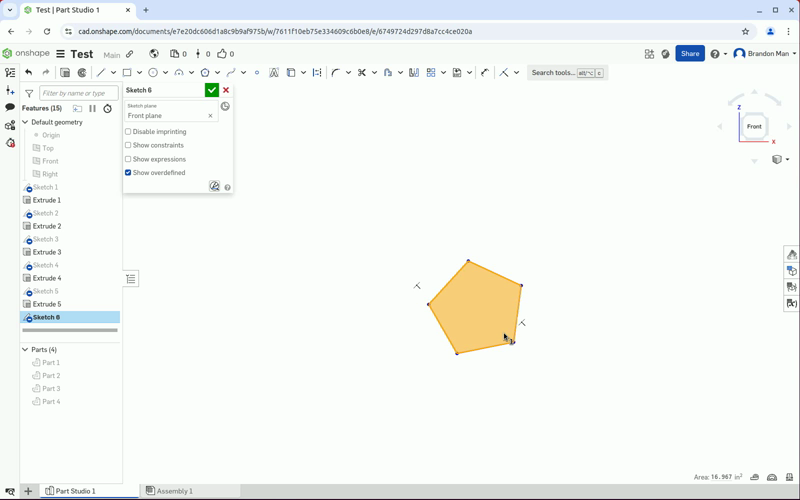
scroll(-6)
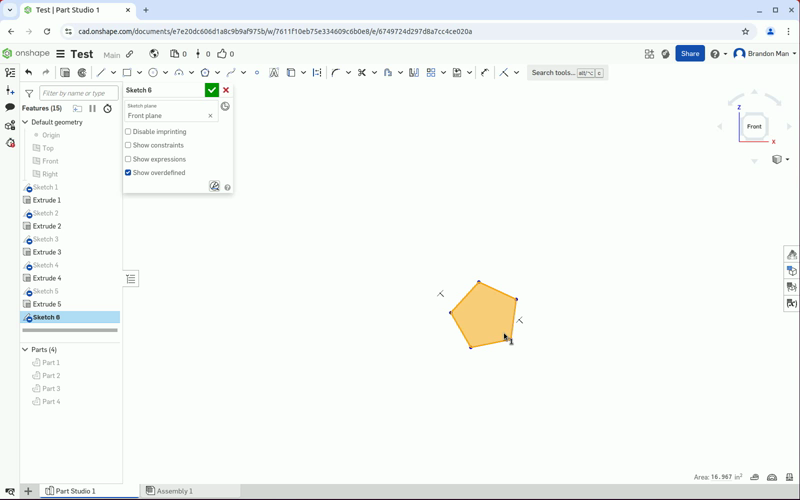
scroll(-6)
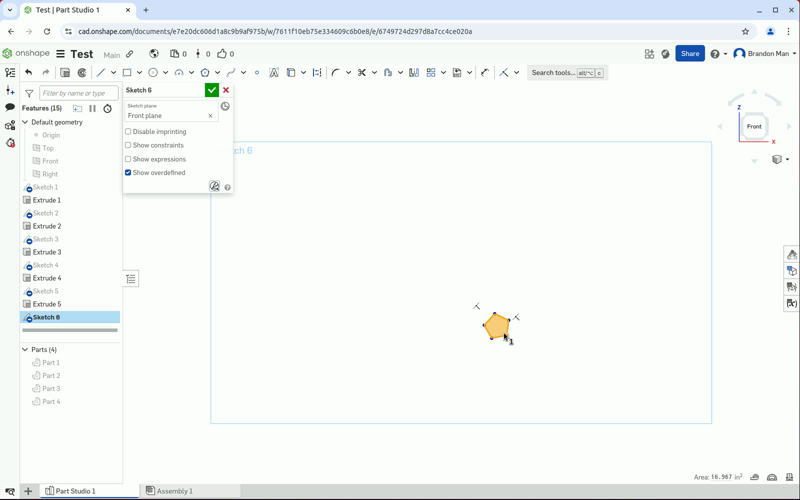
mouse_move(73, 352)
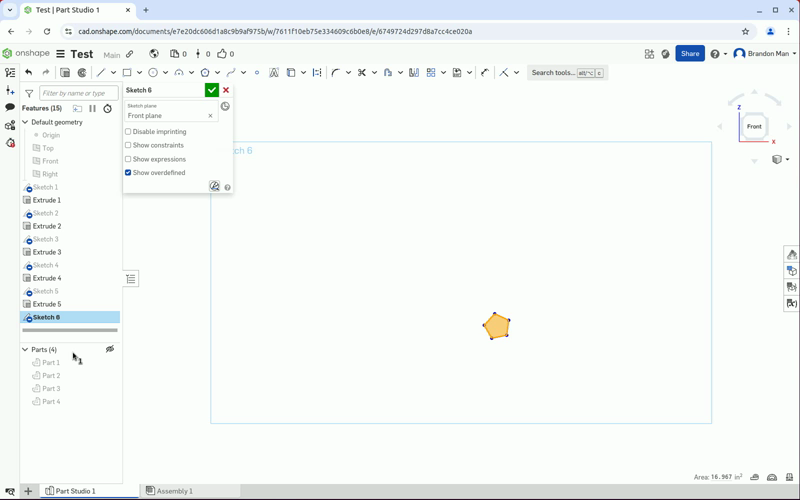
key(shift+y)
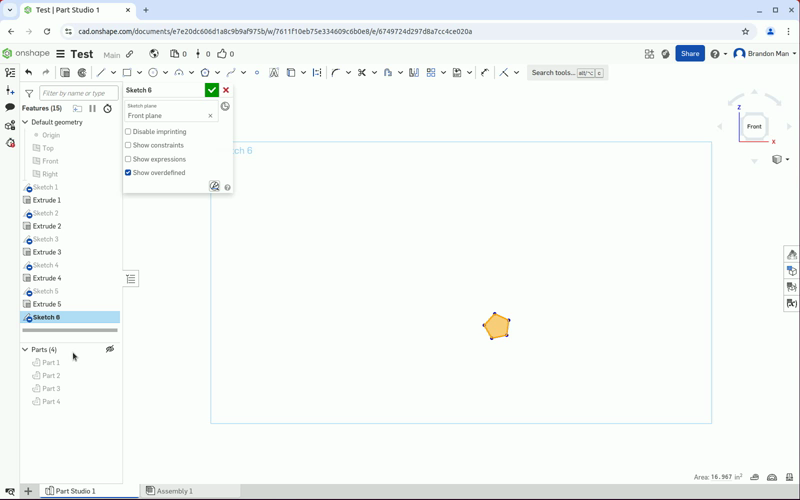
key(shift+e)
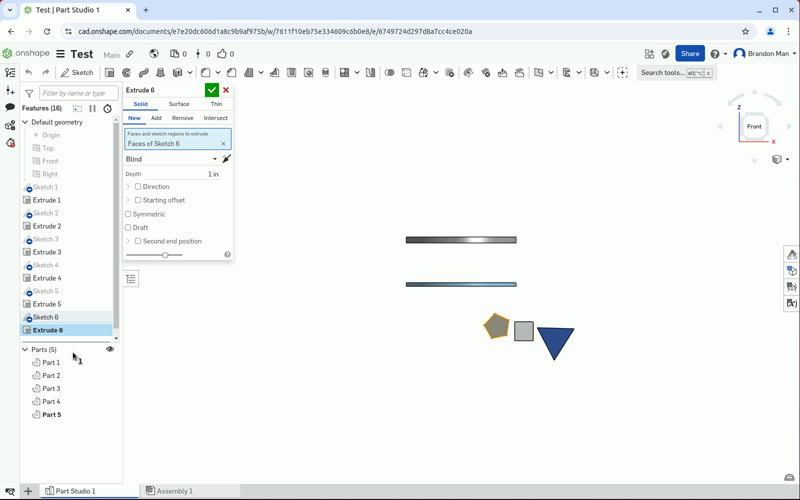
mouse_move(143, 106)
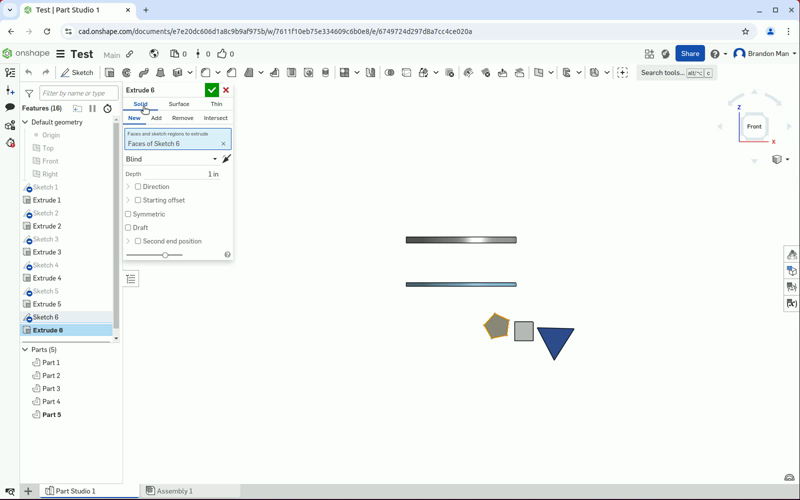
click(143, 106)
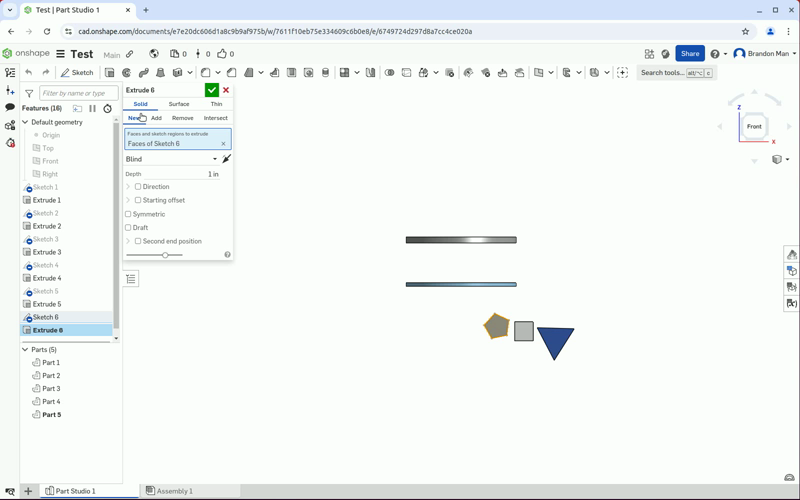
mouse_move(137, 120)
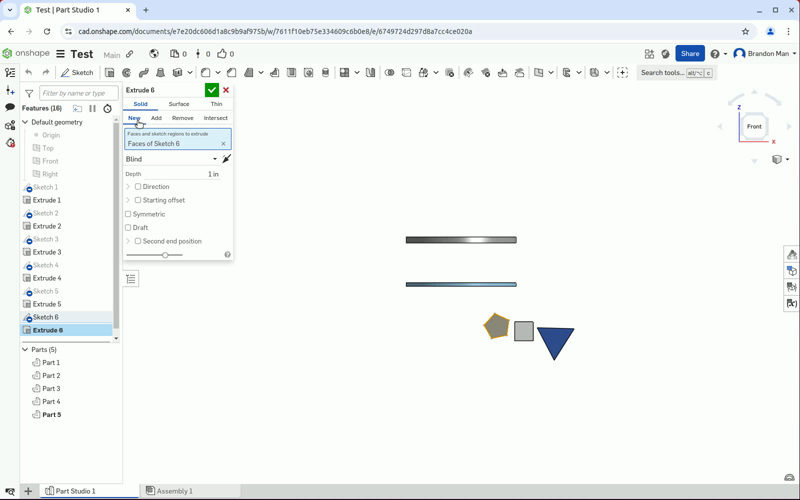
click(137, 120)
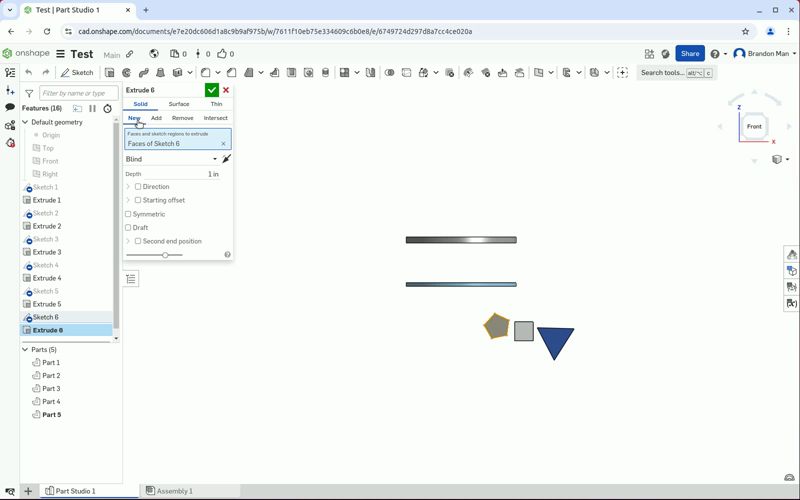
key(tab, 4)
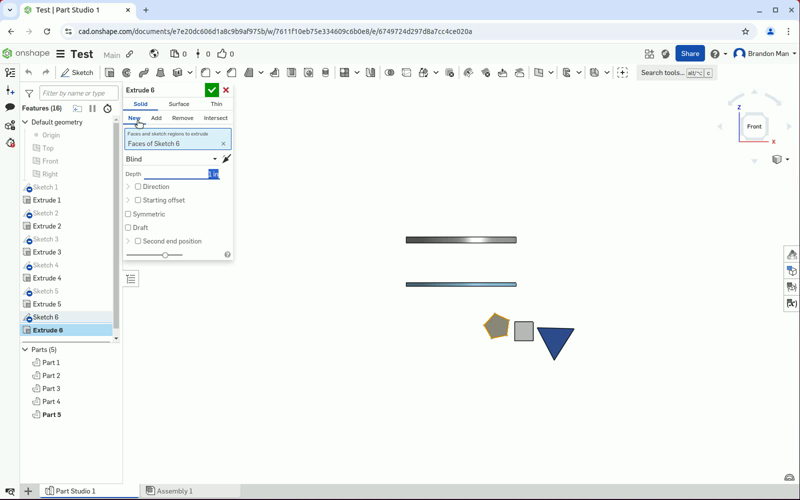
text(6.018)
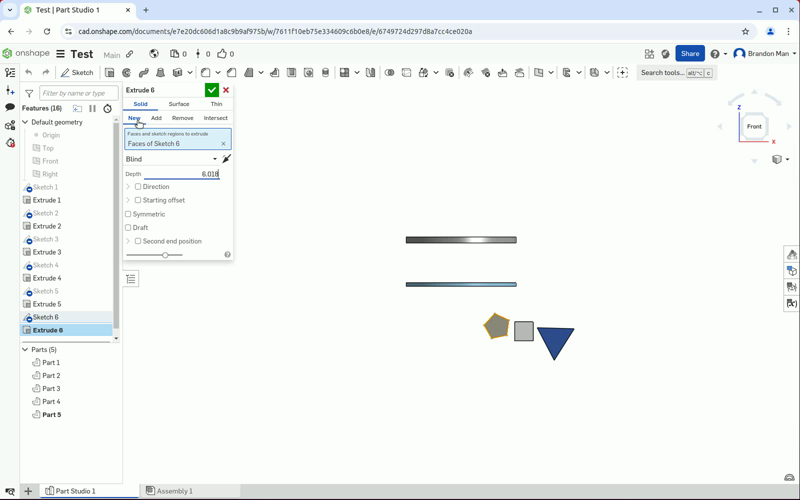
key(enter)
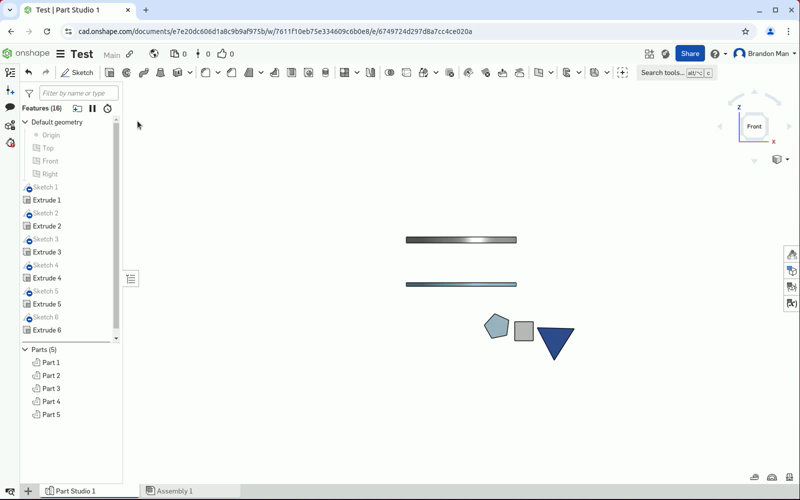
key(shift+h)
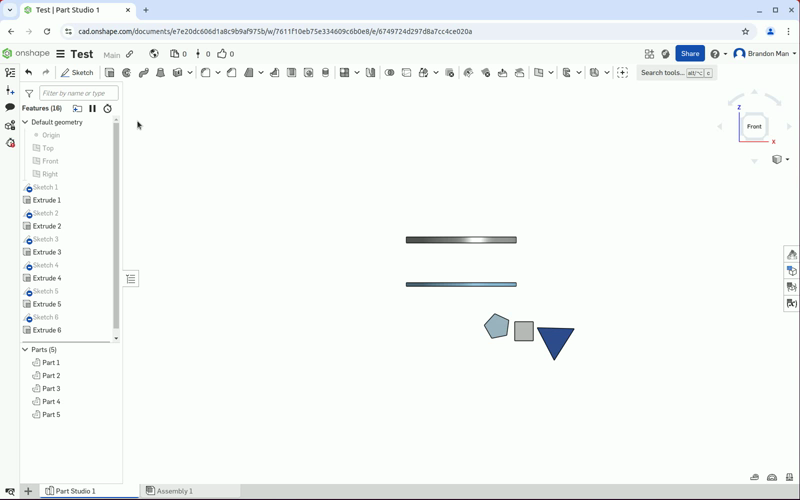
key(shift+h)
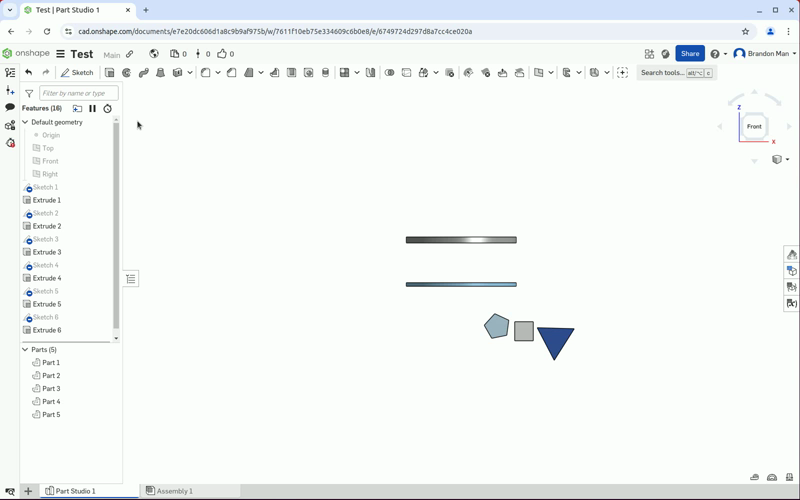
mouse_move(69, 189)
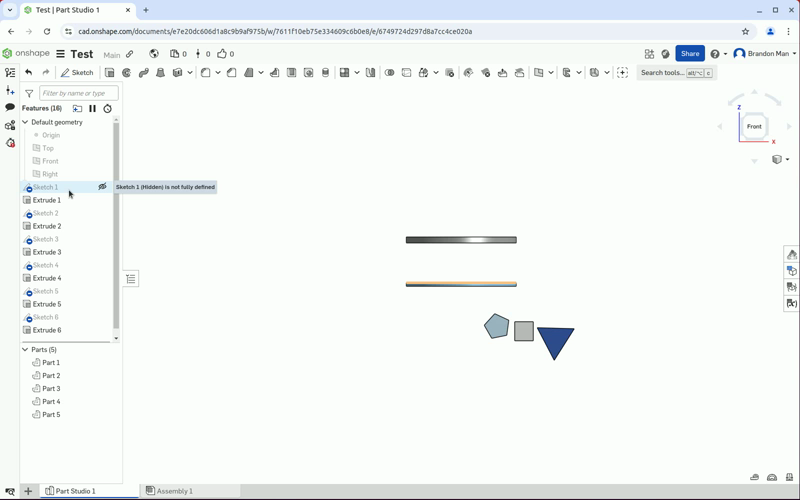
click(69, 189)
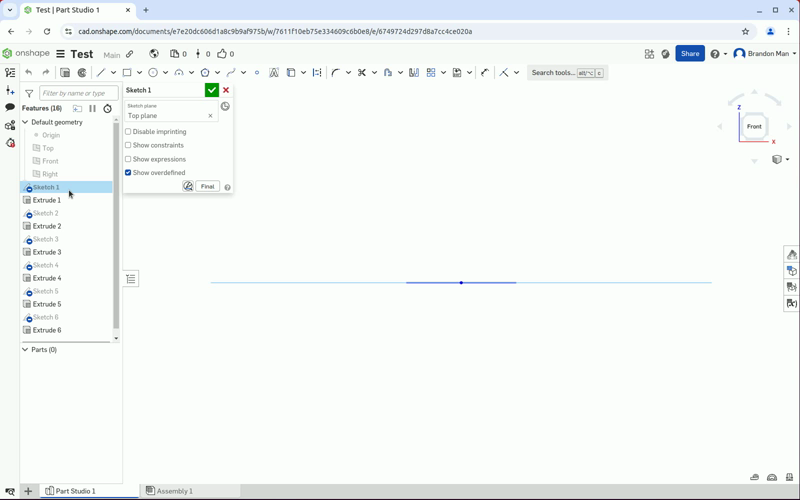
mouse_move(229, 92)
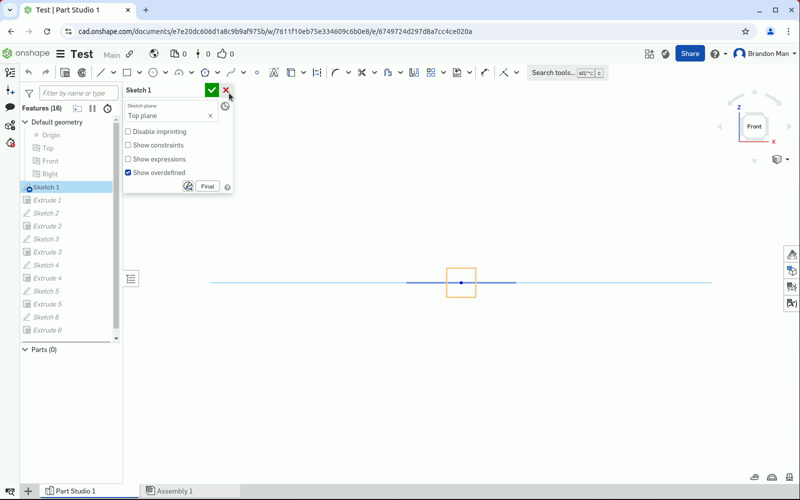
click(229, 92)
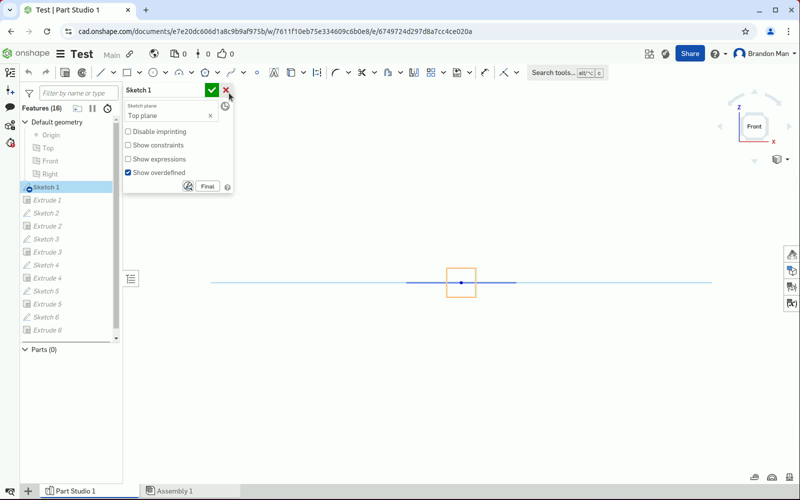
key(shift+s)
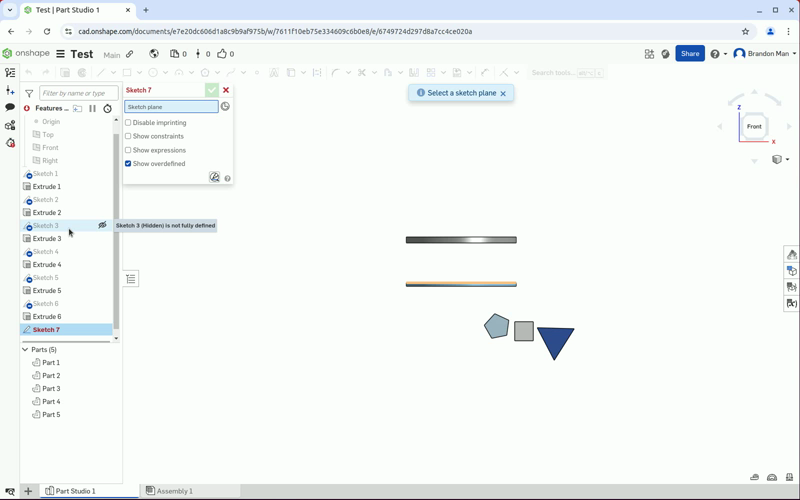
scroll(3)
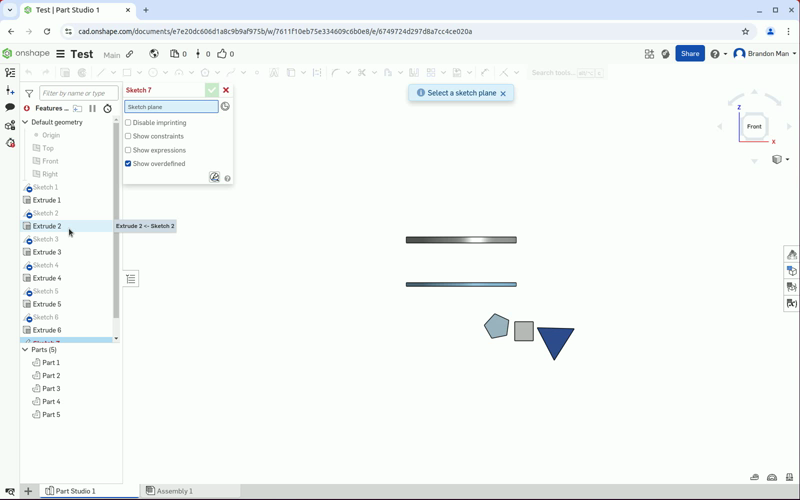
mouse_move(69, 163)
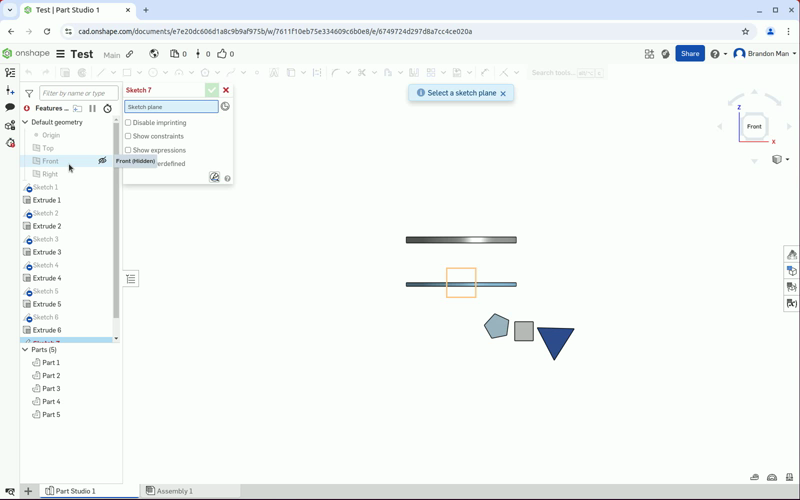
click(69, 163)
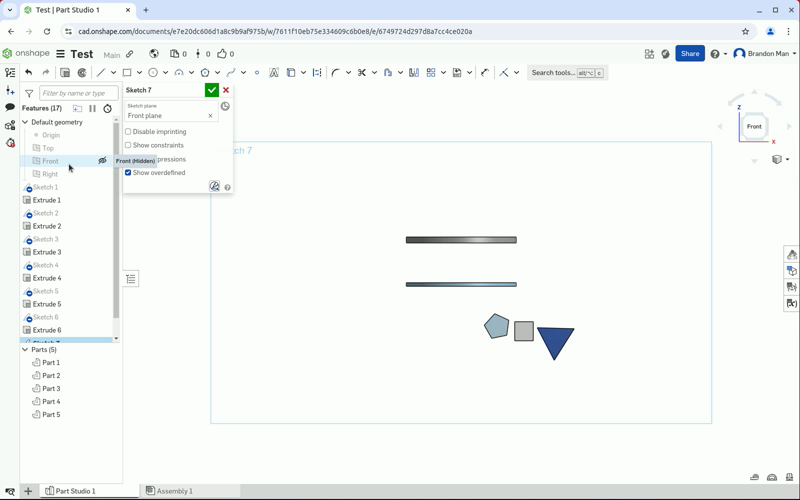
mouse_move(73, 352)
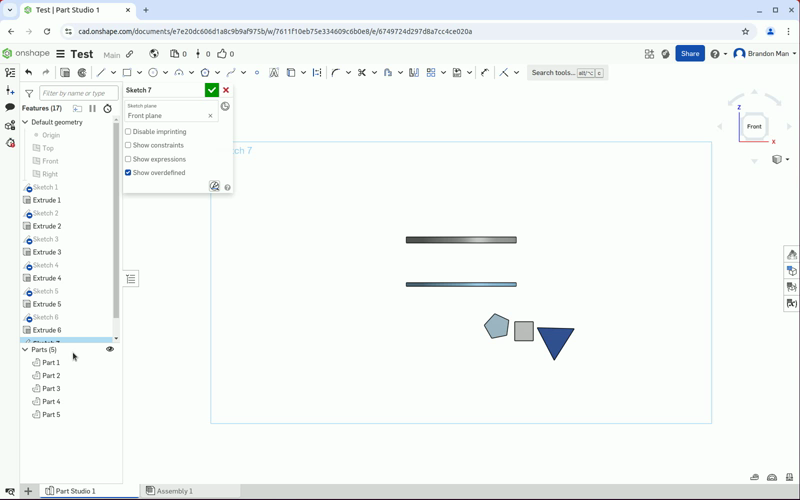
key(y)
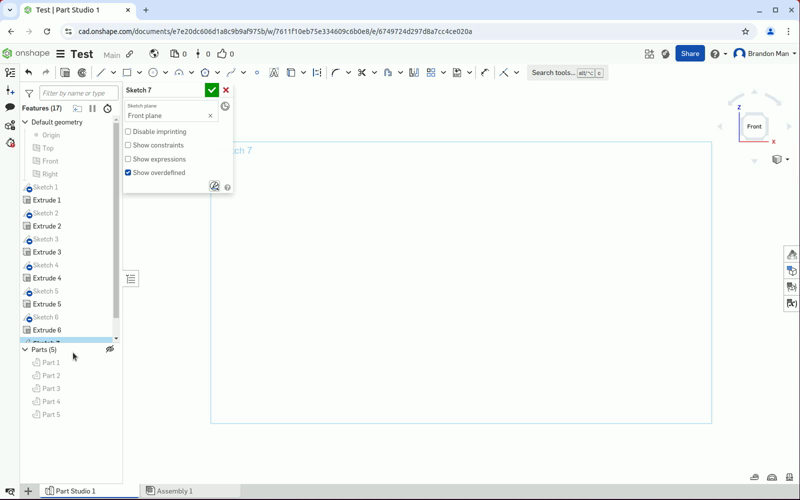
key(l)
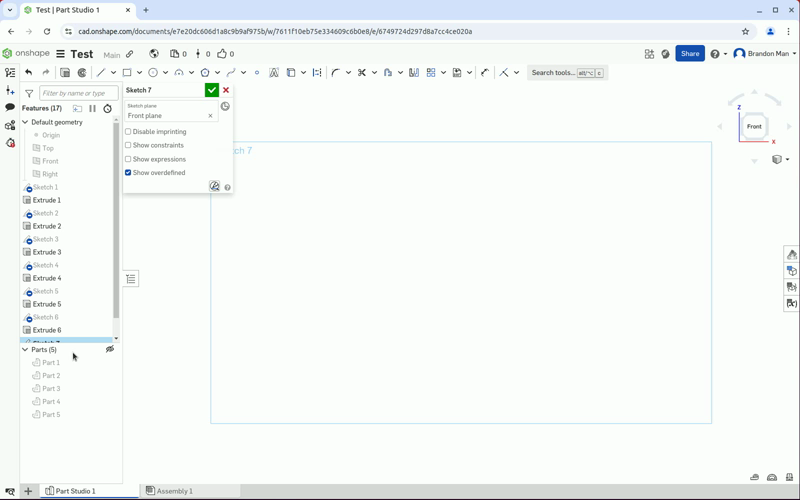
key_down(shift)
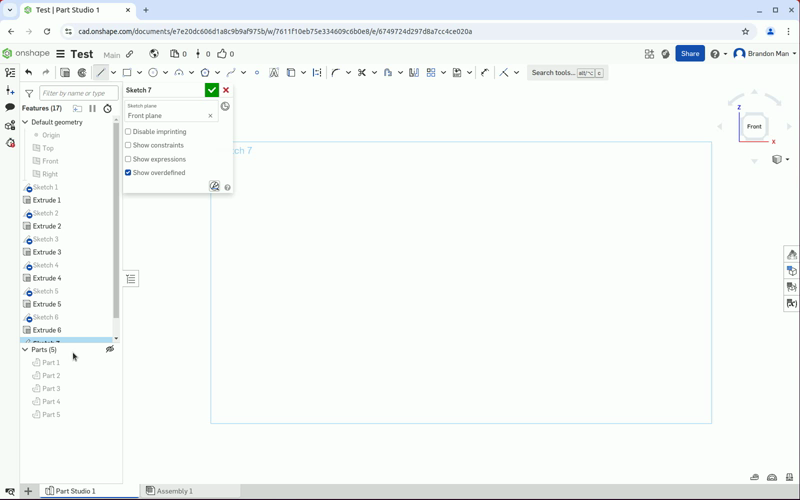
mouse_move(461, 325)
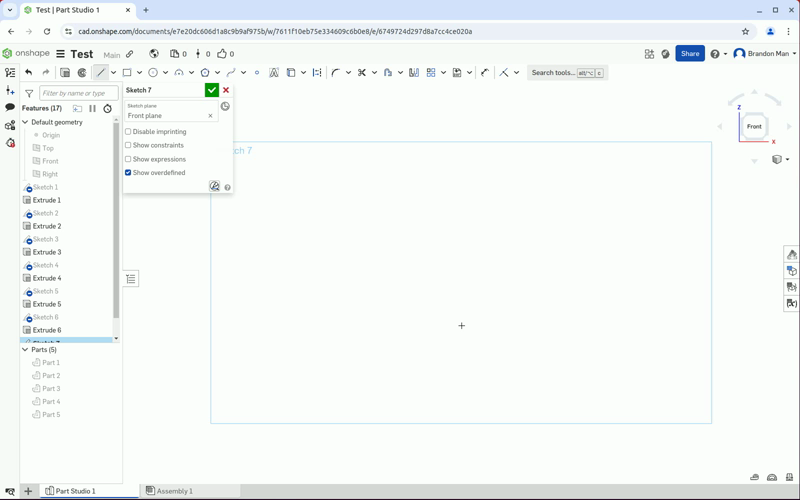
click(461, 325)
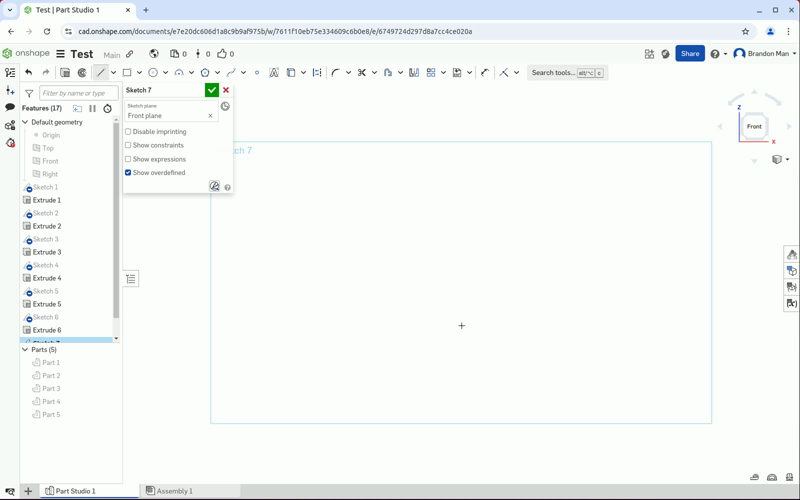
key_up(shift)
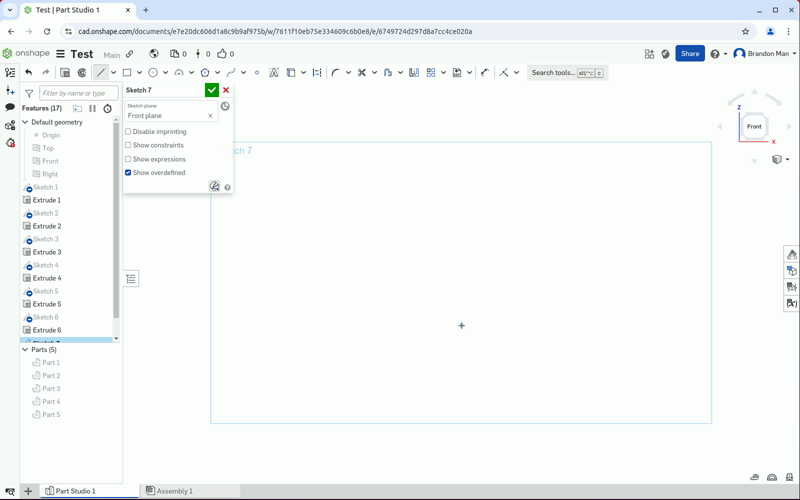
key_down(shift)
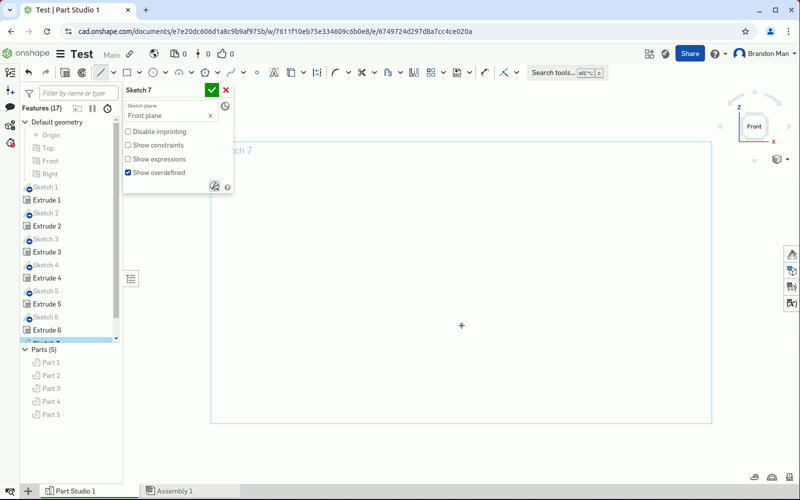
mouse_move(492, 325)
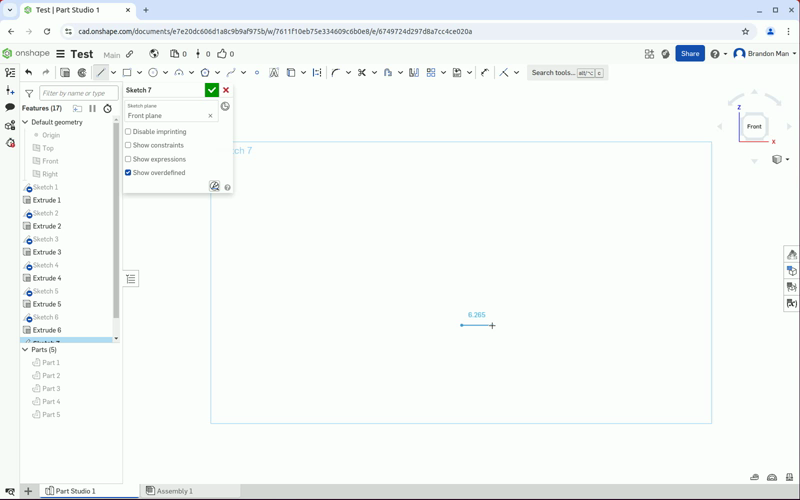
mouse_move(469, 334)
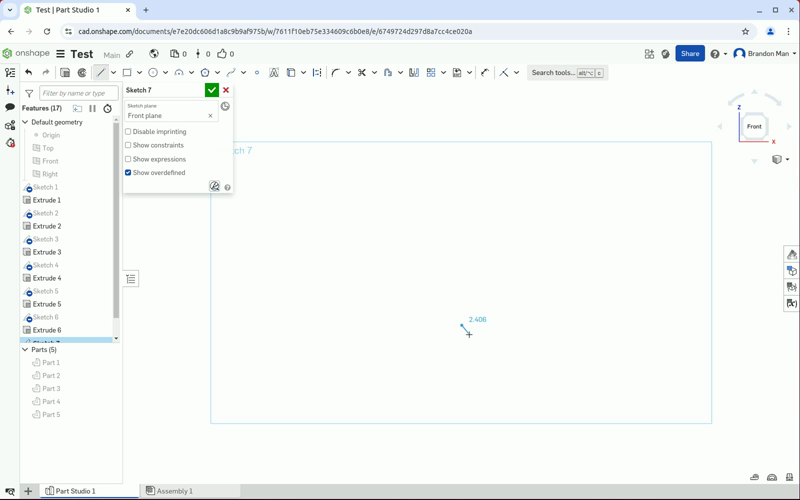
click(469, 334)
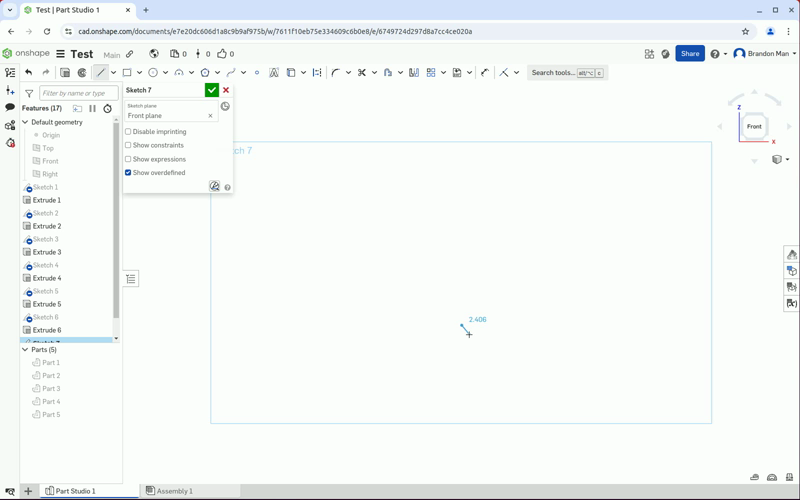
key_up(shift)
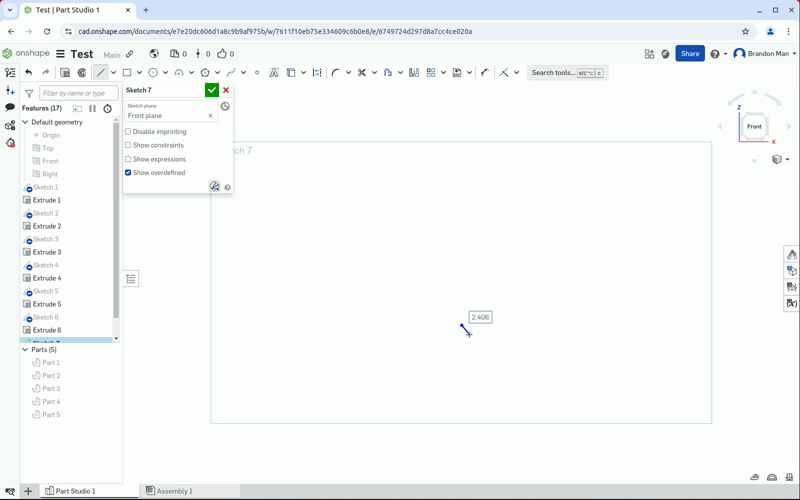
key_down(shift)
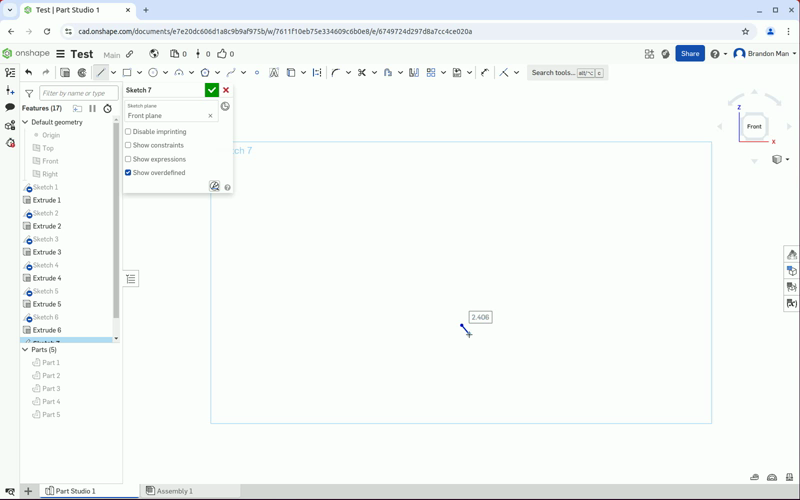
mouse_move(499, 334)
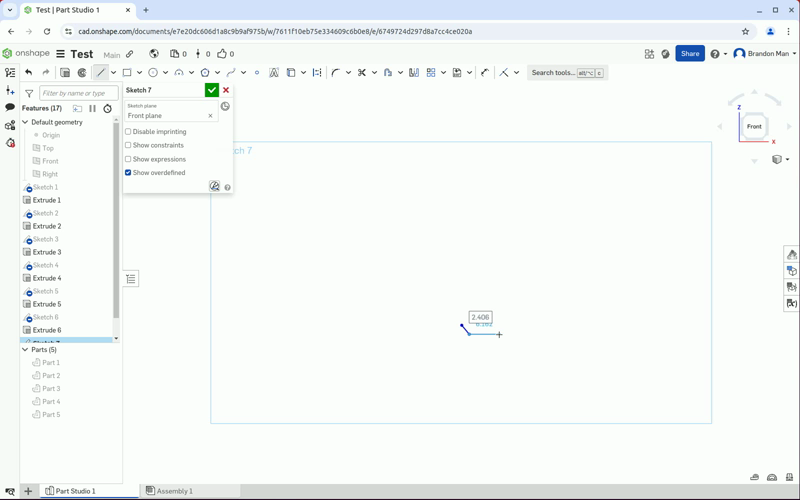
mouse_move(480, 332)
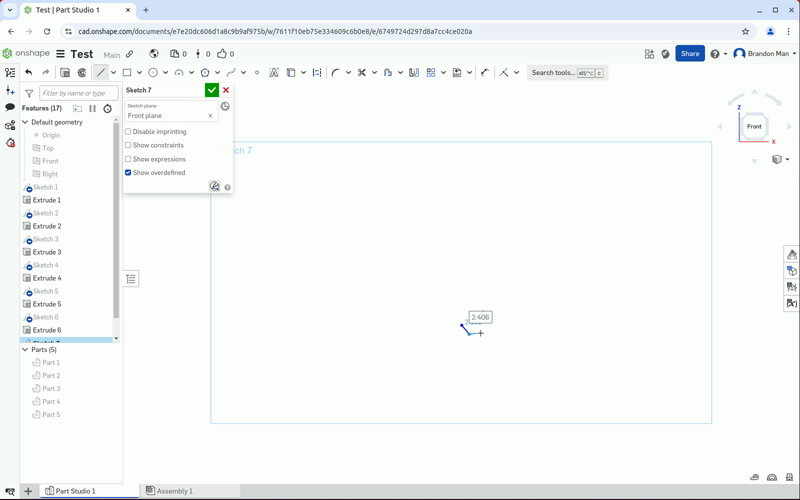
click(480, 332)
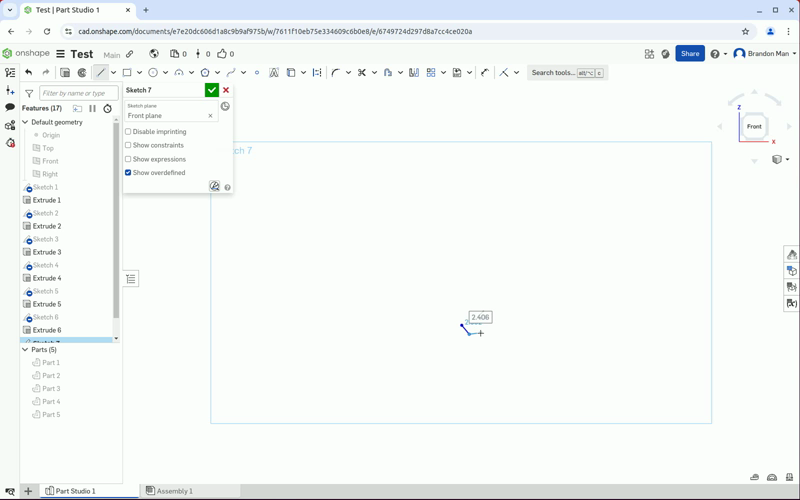
key_up(shift)
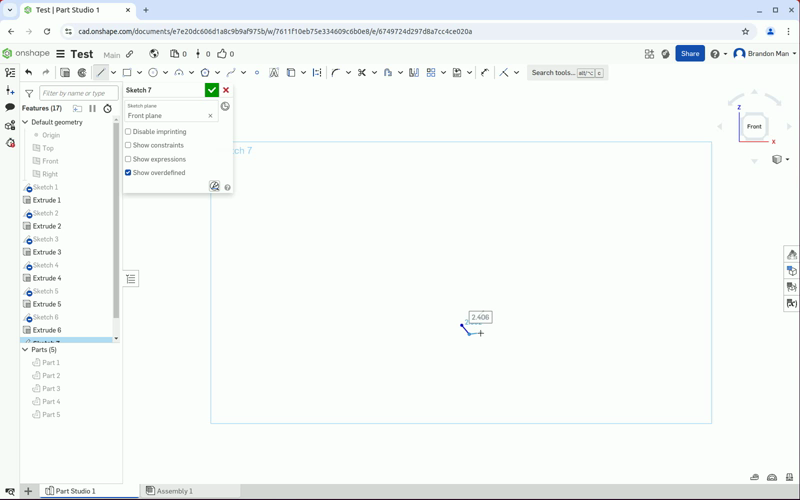
key_down(shift)
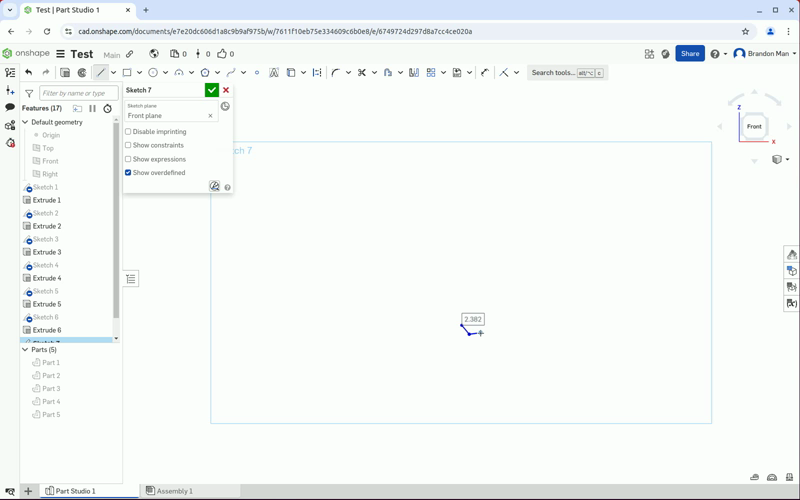
mouse_move(510, 332)
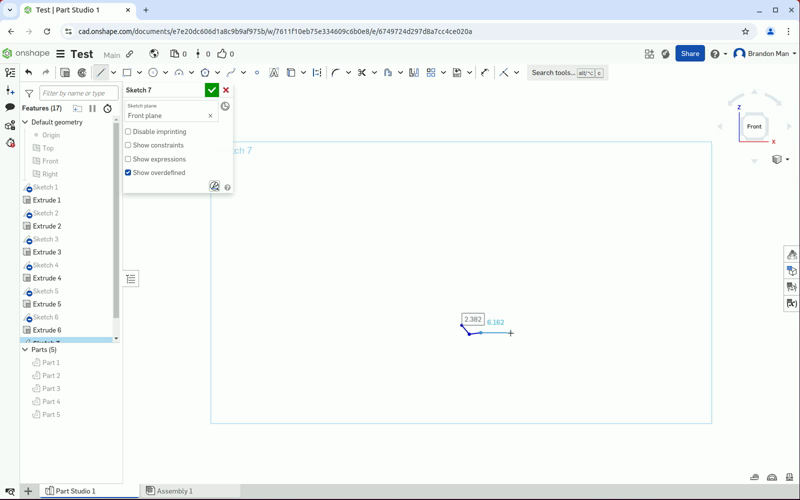
mouse_move(485, 321)
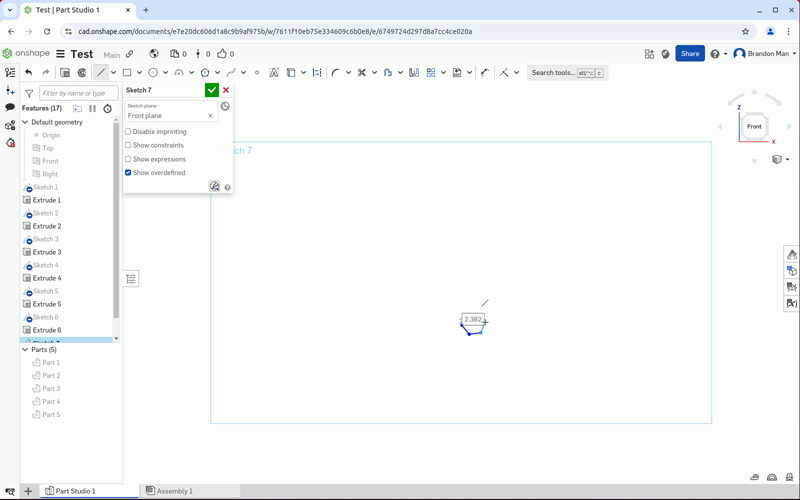
click(485, 321)
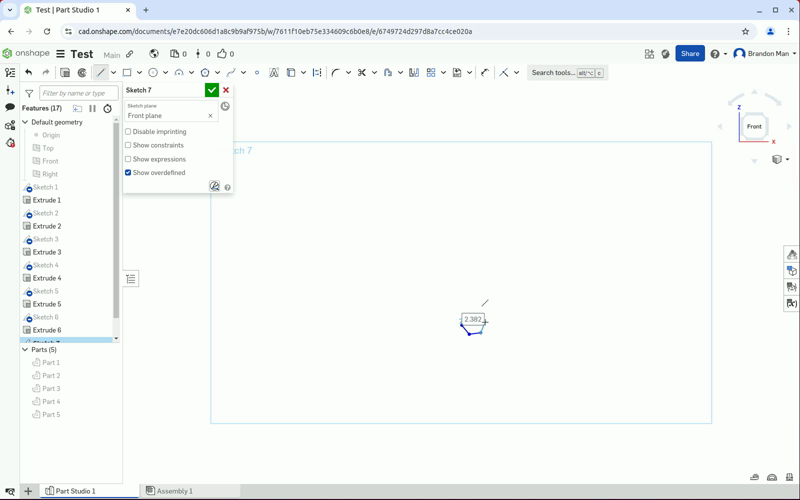
key_up(shift)
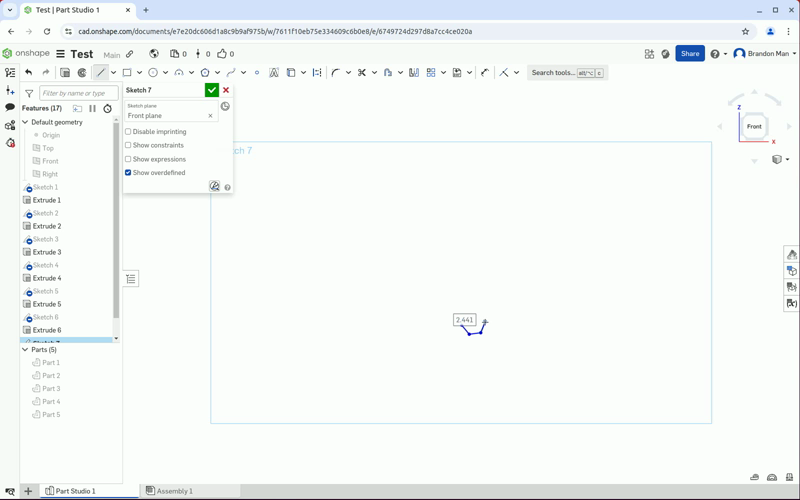
key_down(shift)
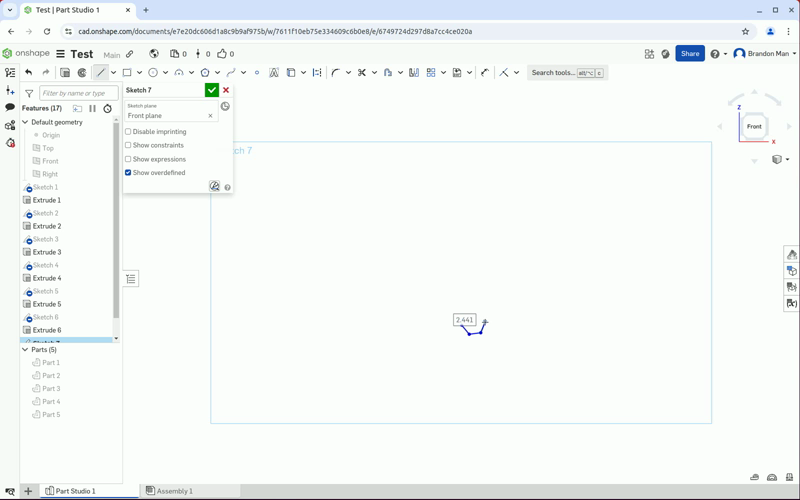
mouse_move(515, 321)
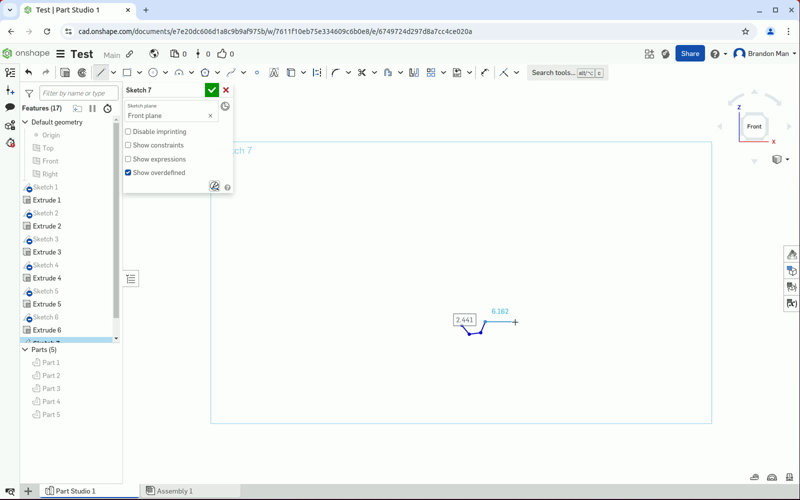
mouse_move(477, 312)
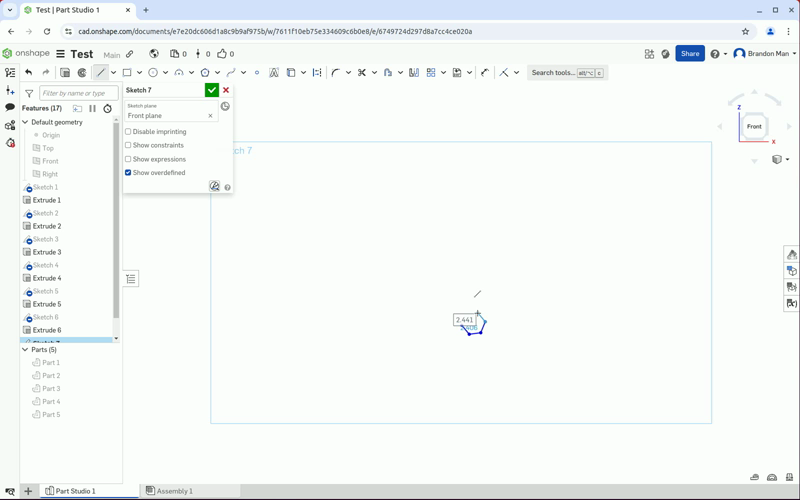
click(477, 312)
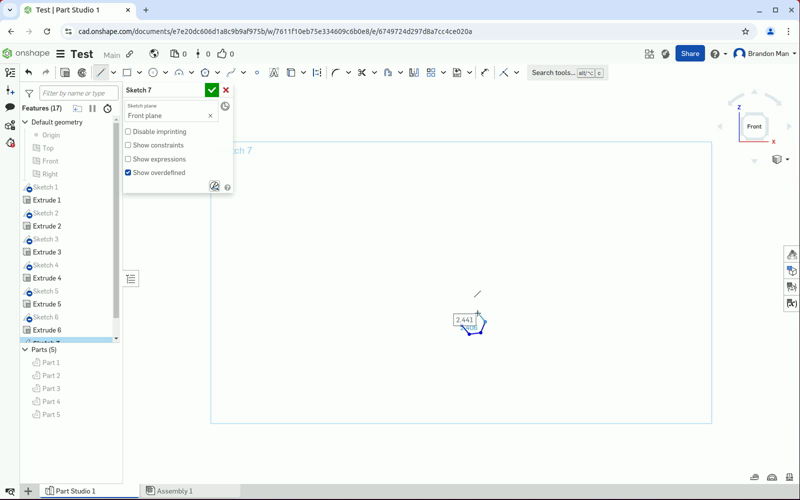
key_up(shift)
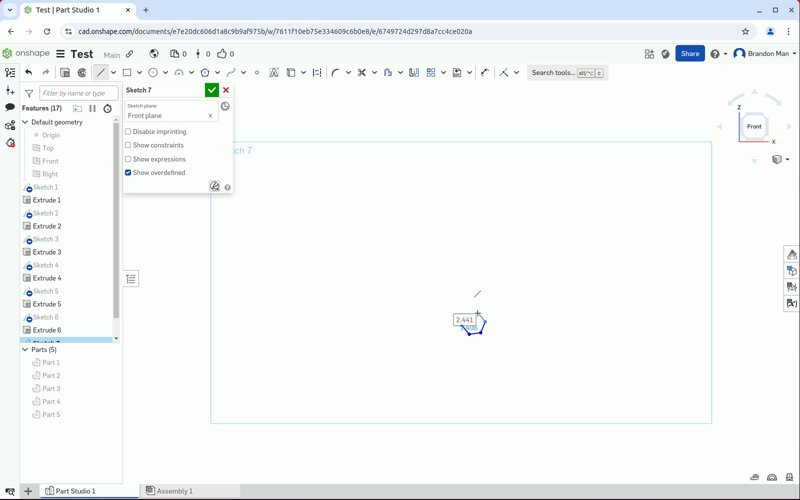
key_down(shift)
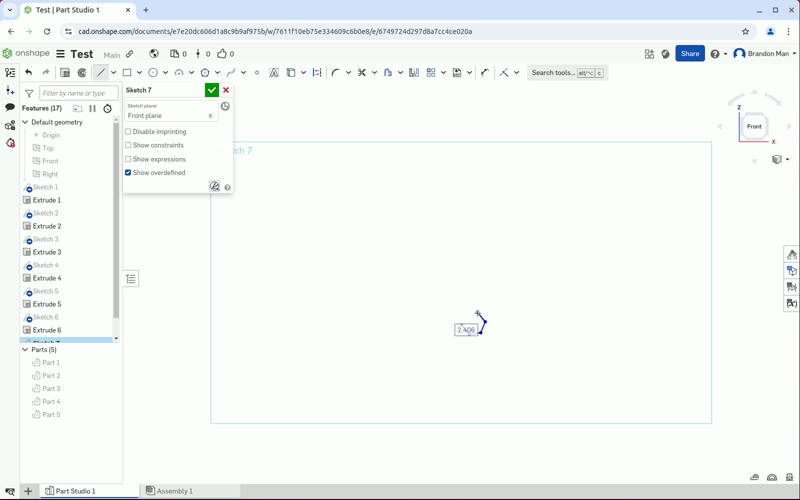
mouse_move(507, 312)
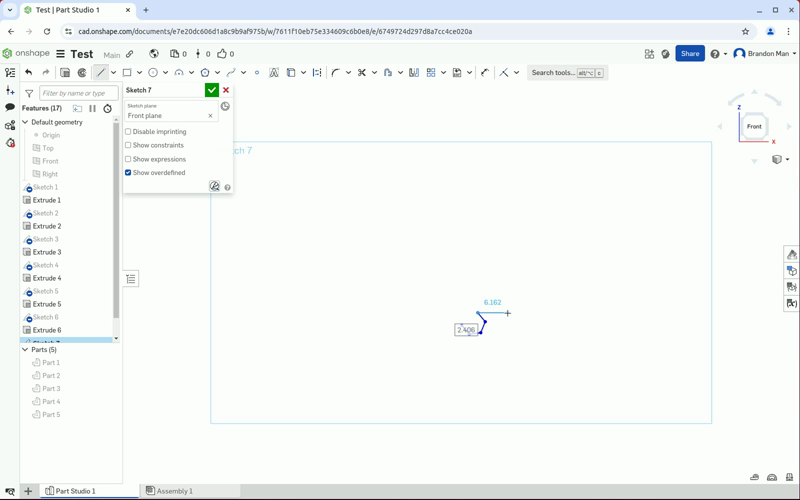
mouse_move(466, 314)
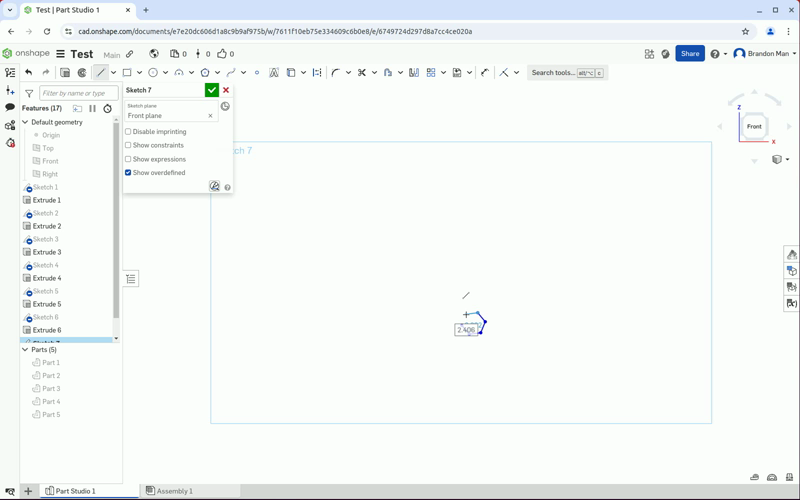
click(466, 314)
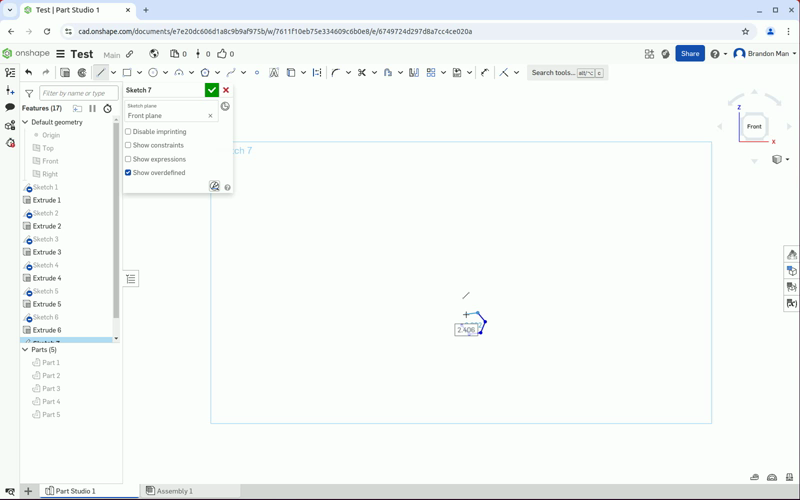
key_up(shift)
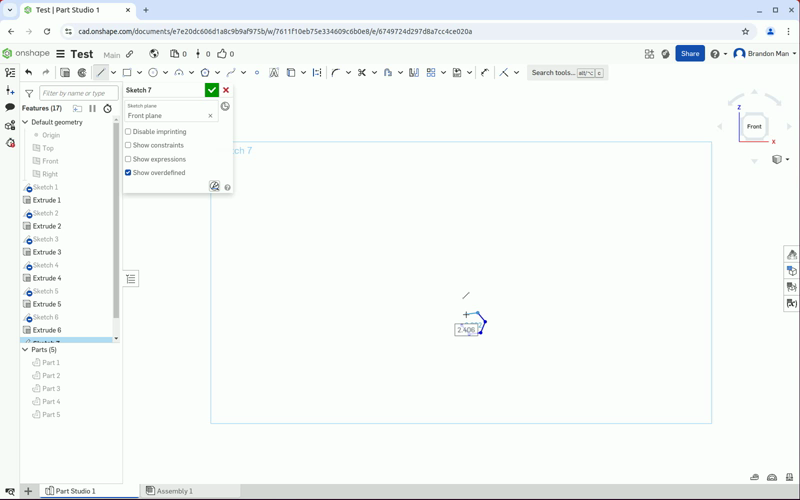
mouse_move(496, 314)
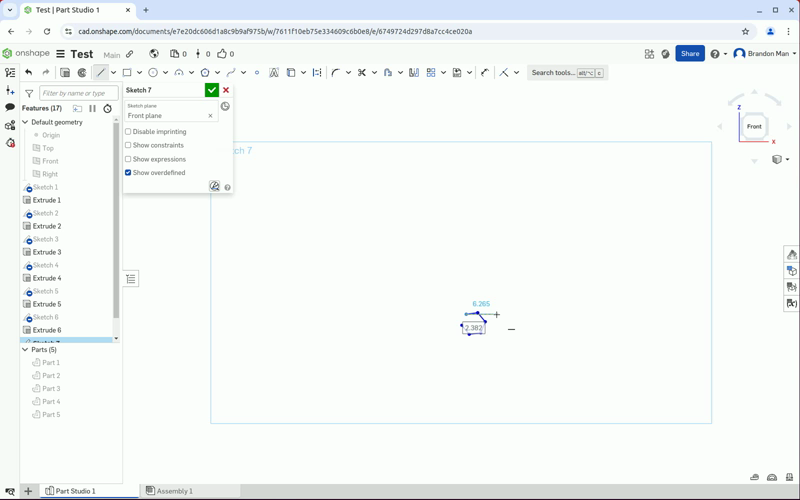
key_down(shift)
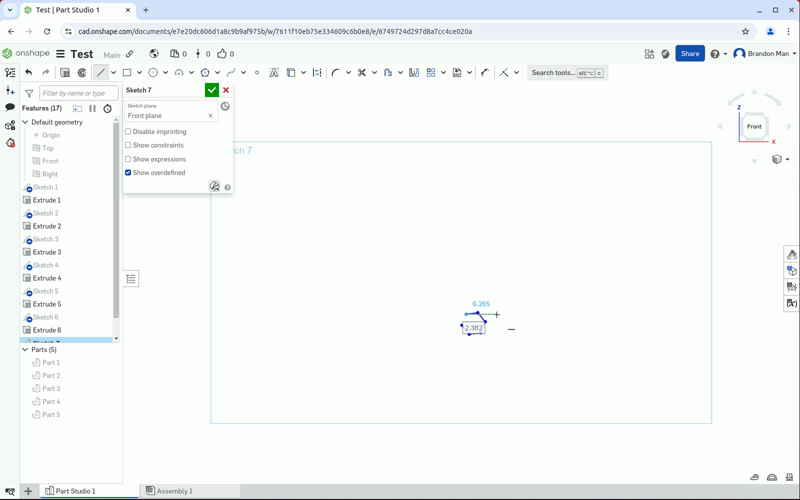
mouse_move(461, 325)
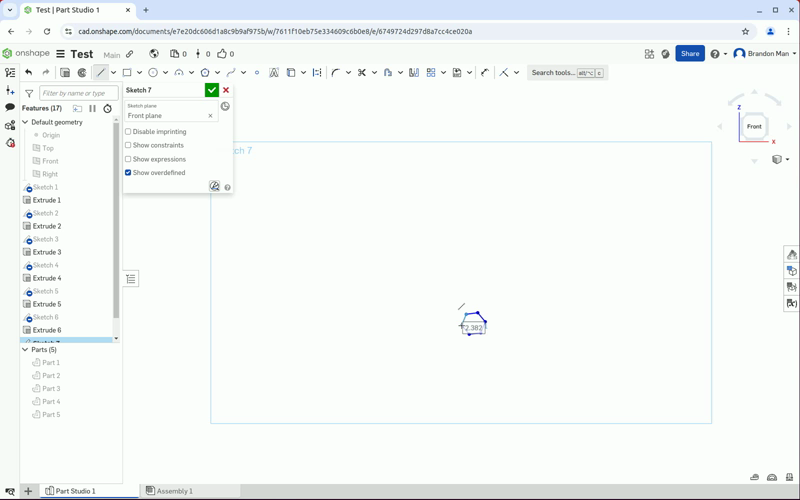
key_up(shift)
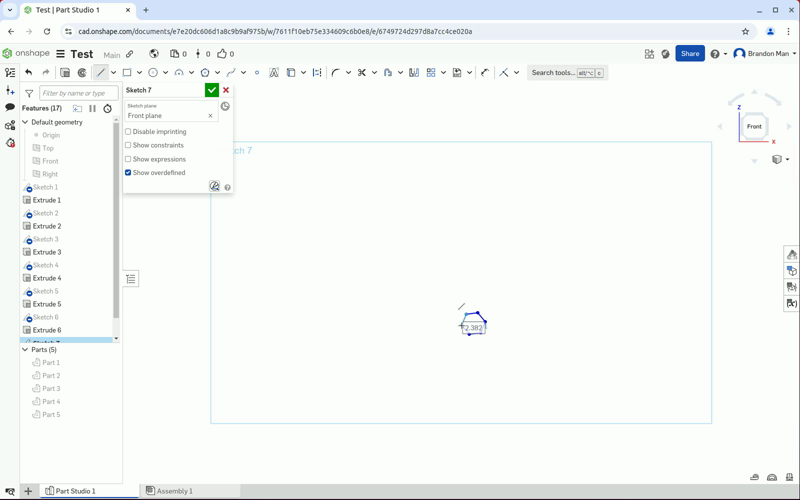
click(461, 325)
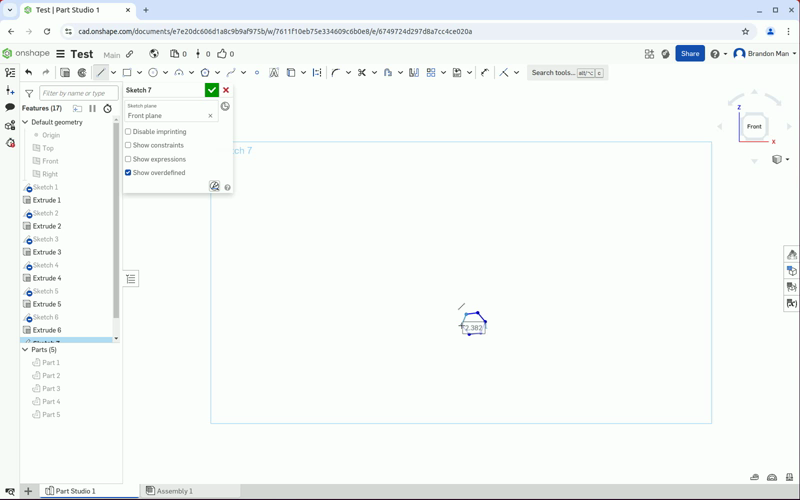
key(esc)
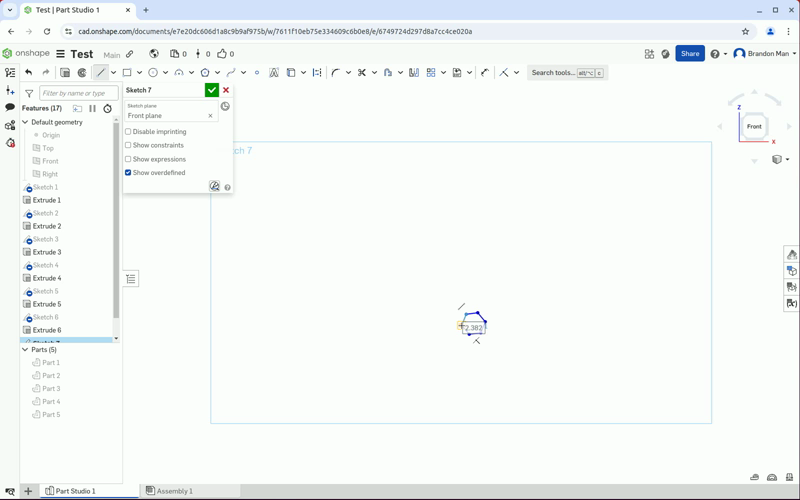
mouse_move(470, 328)
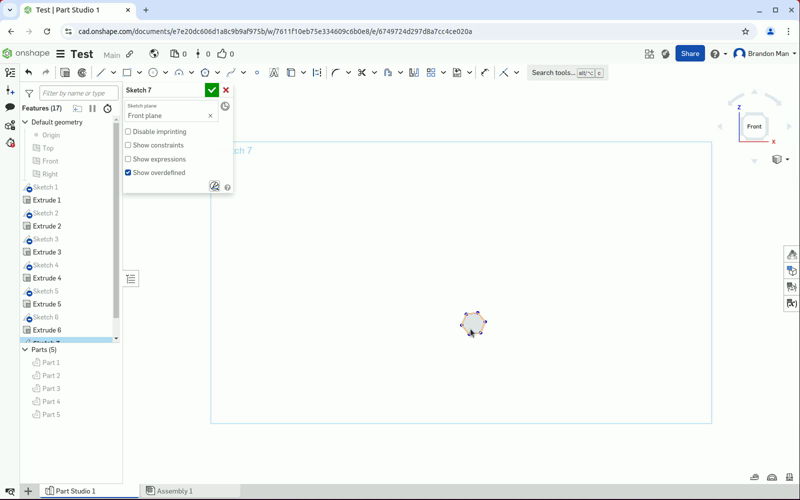
scroll(6)
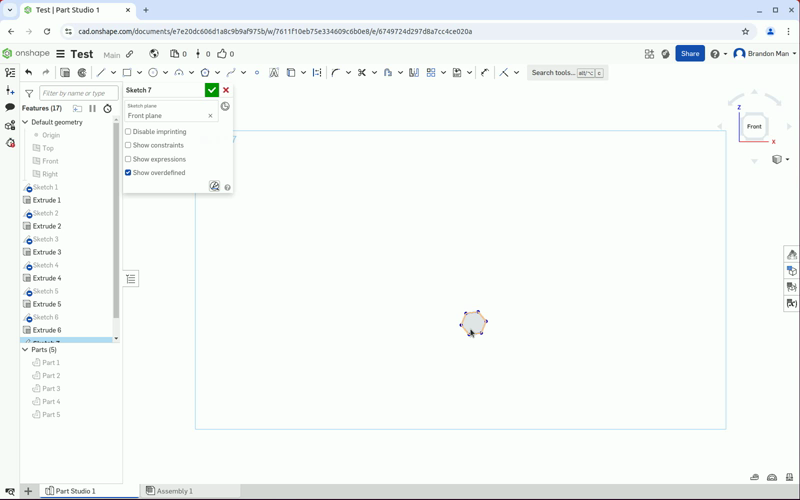
scroll(6)
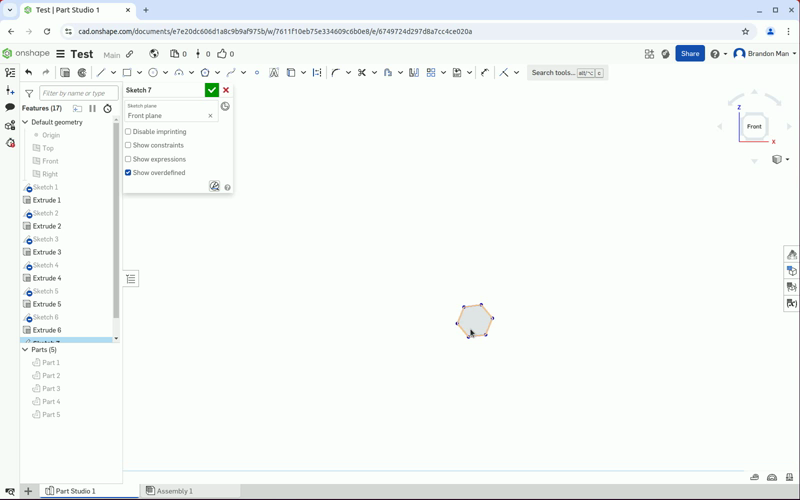
scroll(6)
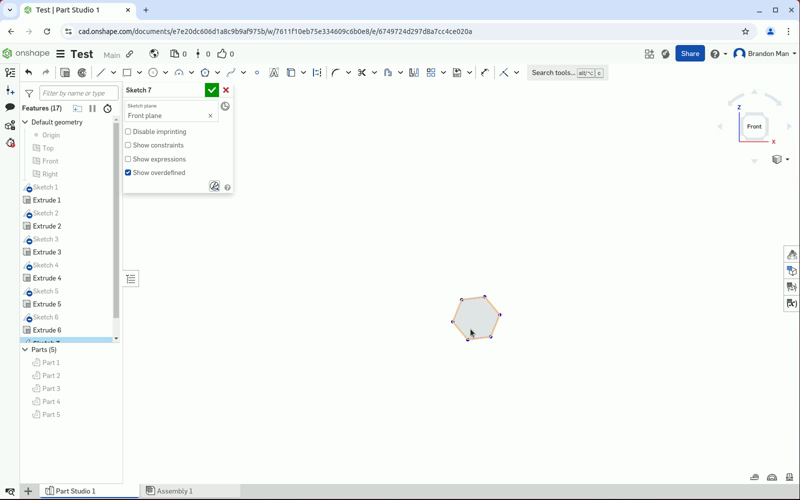
scroll(6)
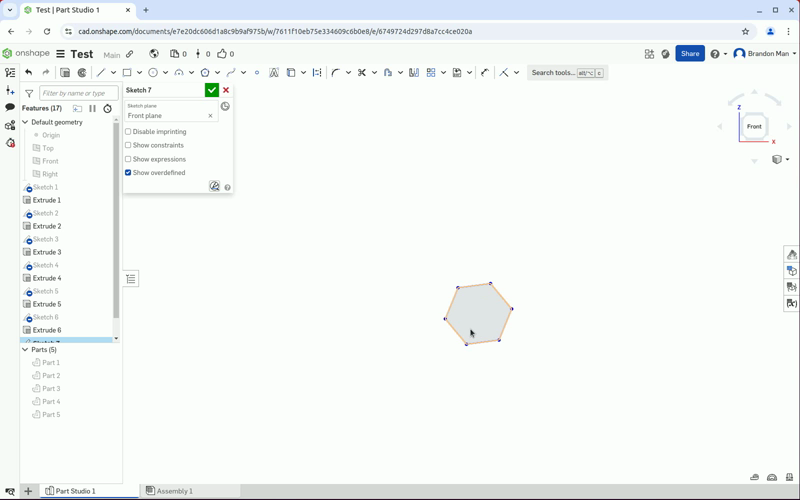
scroll(6)
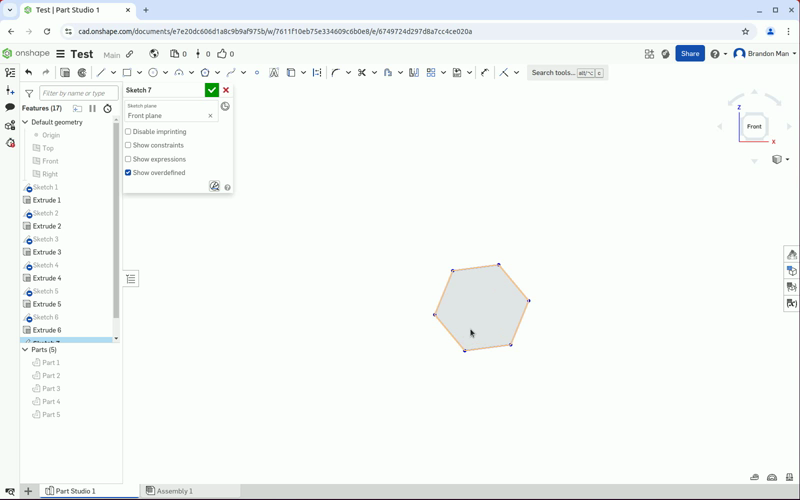
scroll(6)
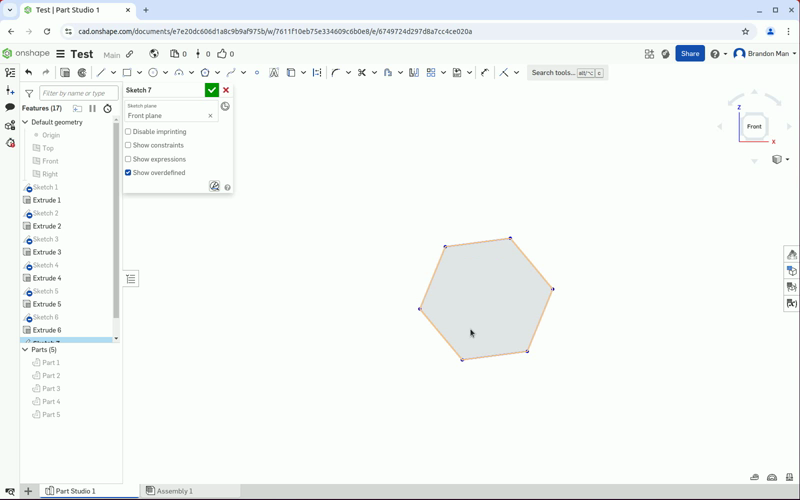
scroll(6)
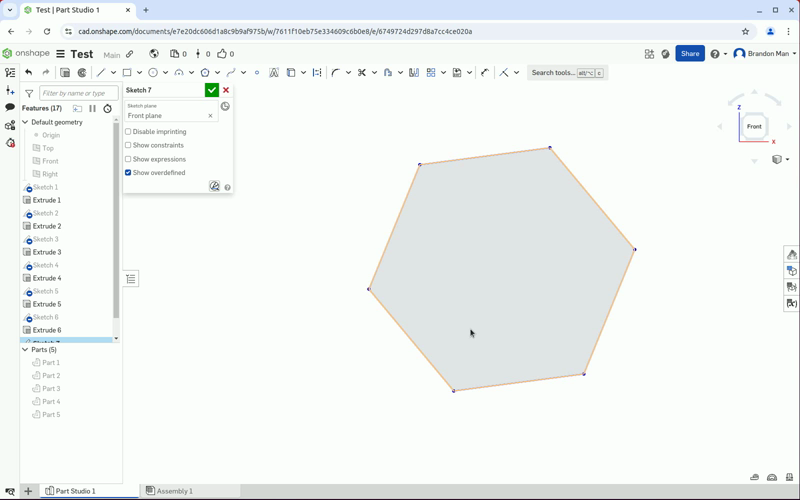
click(470, 328)
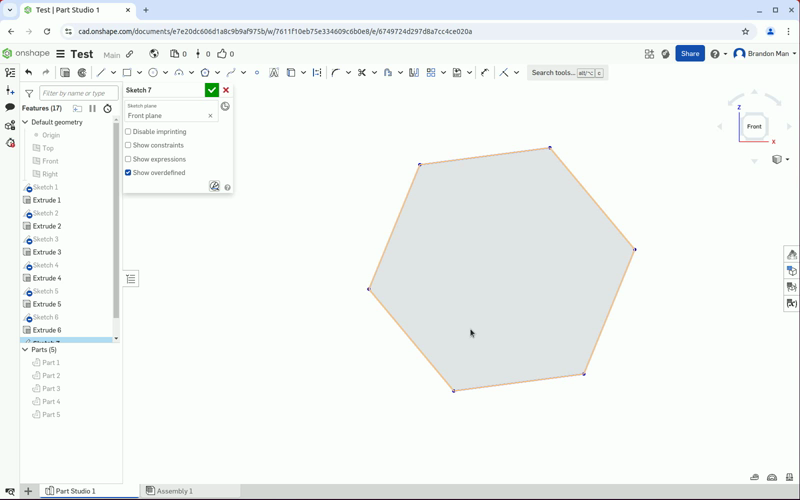
scroll(-6)
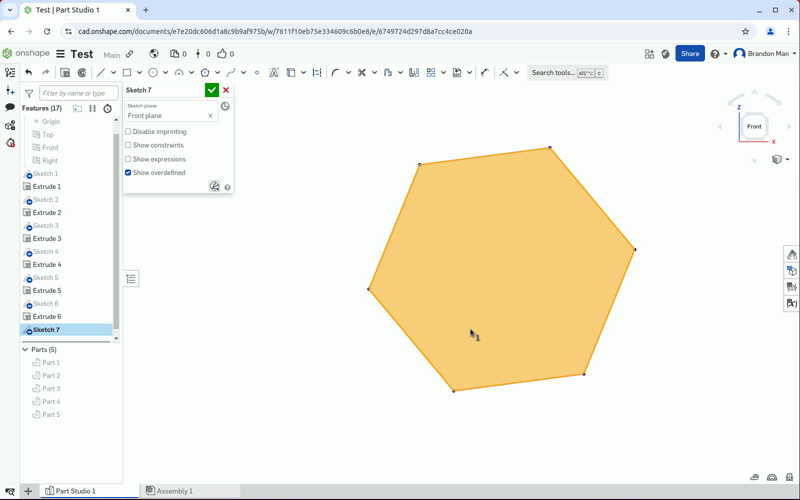
scroll(-6)
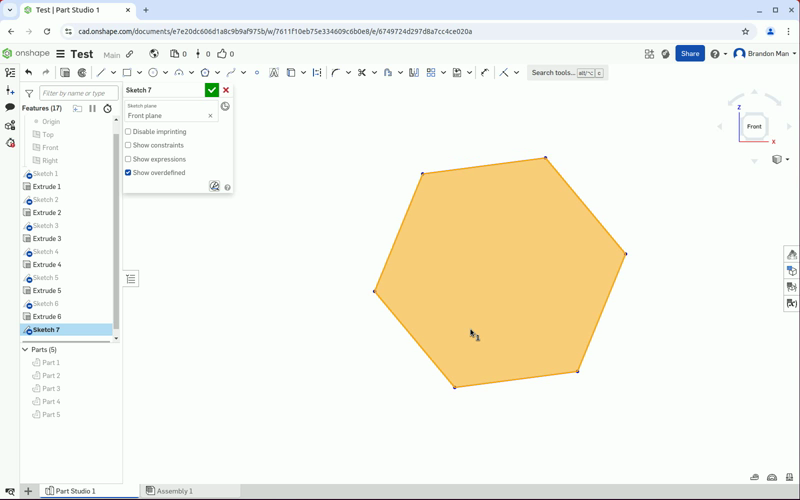
scroll(-6)
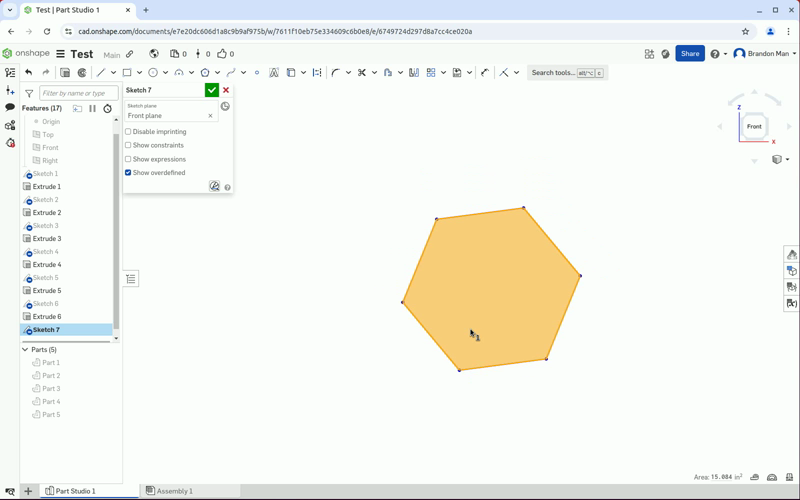
scroll(-6)
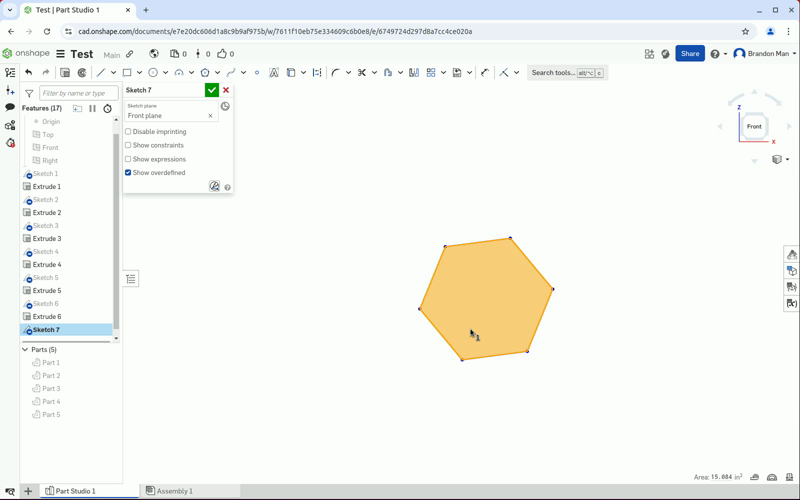
scroll(-6)
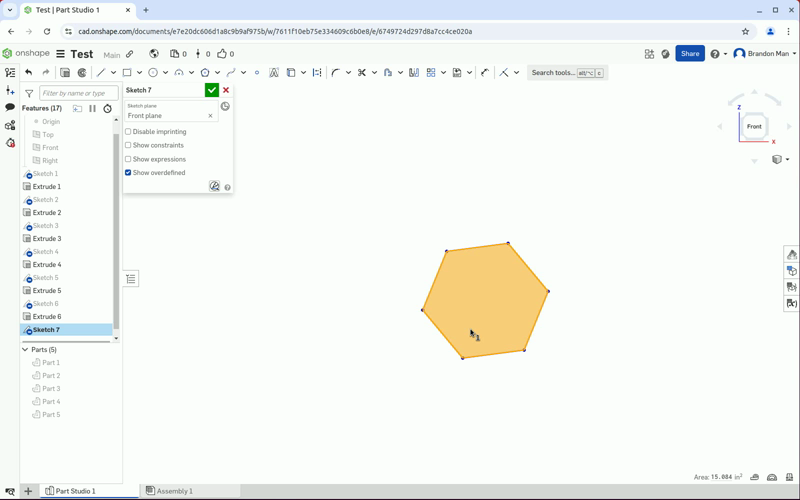
scroll(-6)
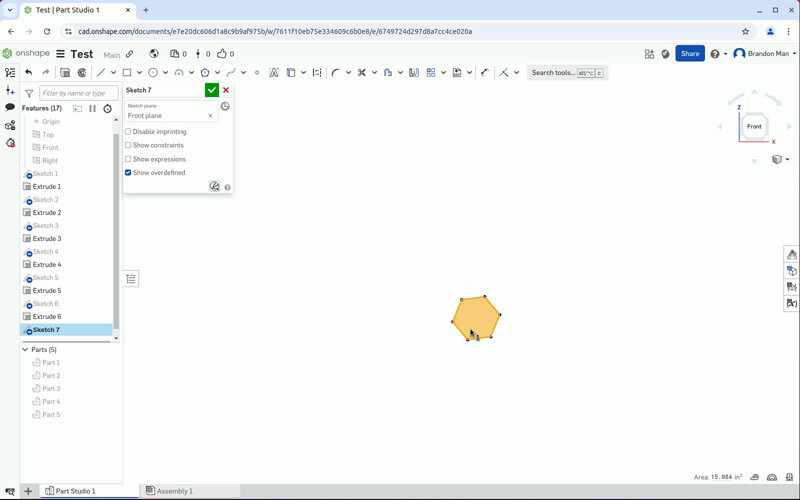
scroll(-6)
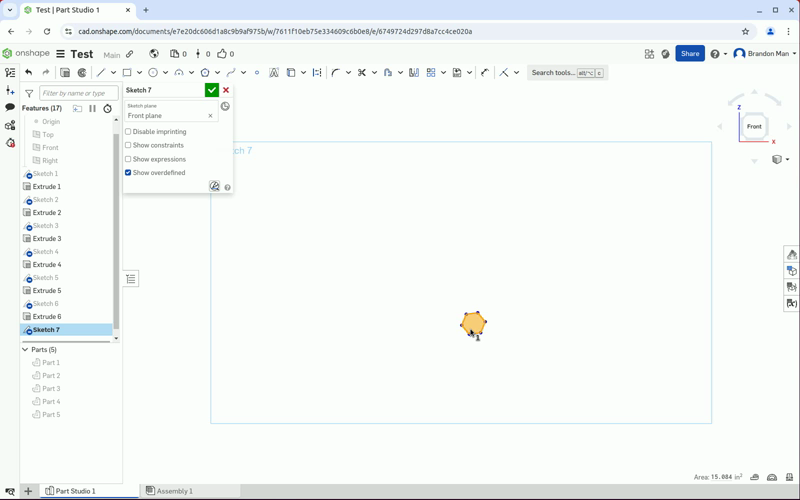
mouse_move(73, 352)
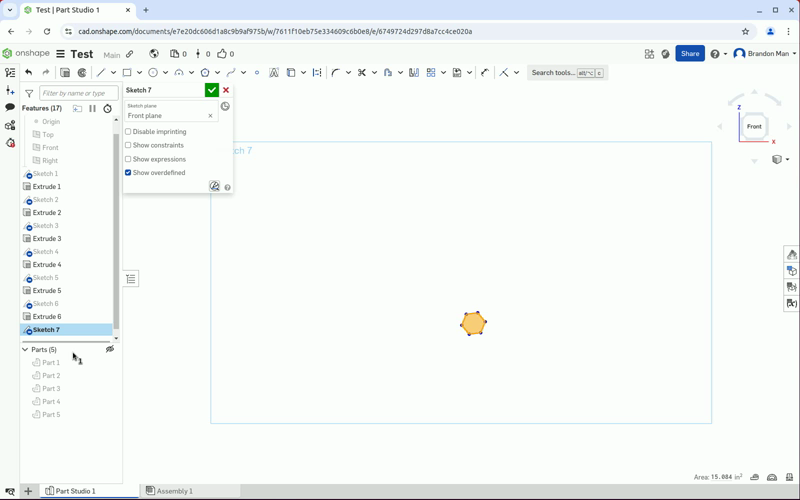
key(shift+y)
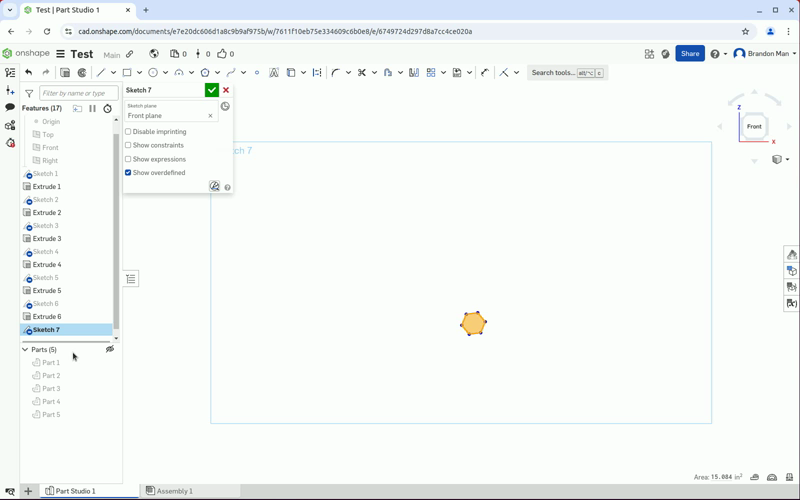
key(shift+e)
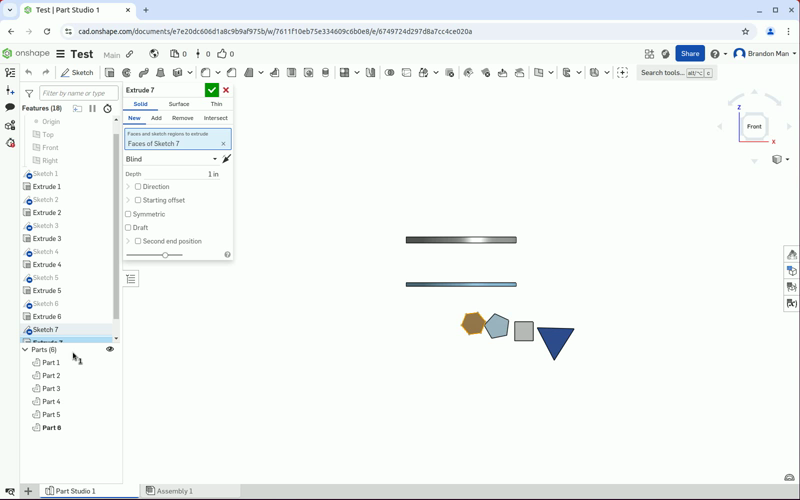
mouse_move(143, 106)
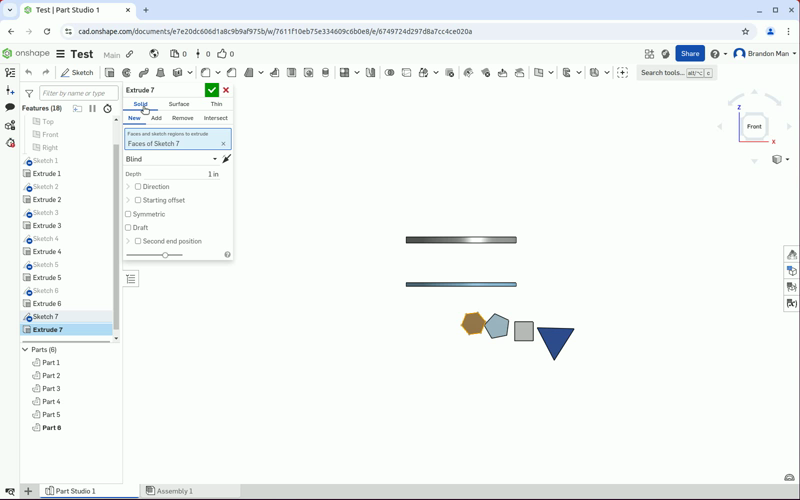
click(143, 106)
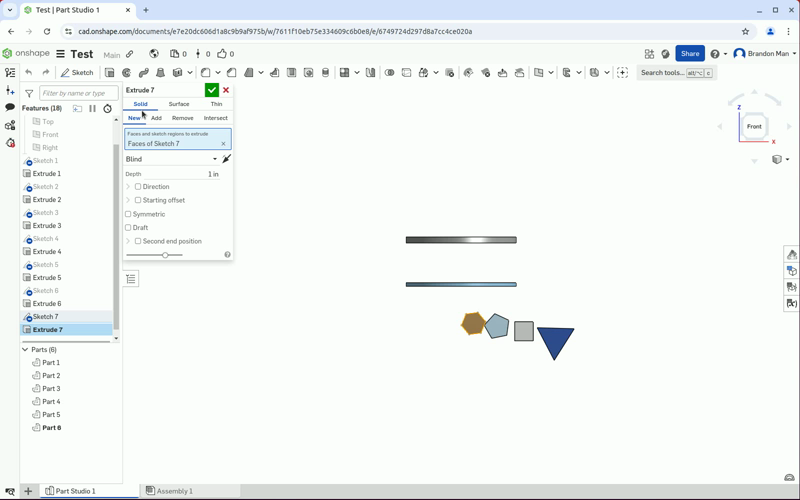
mouse_move(137, 120)
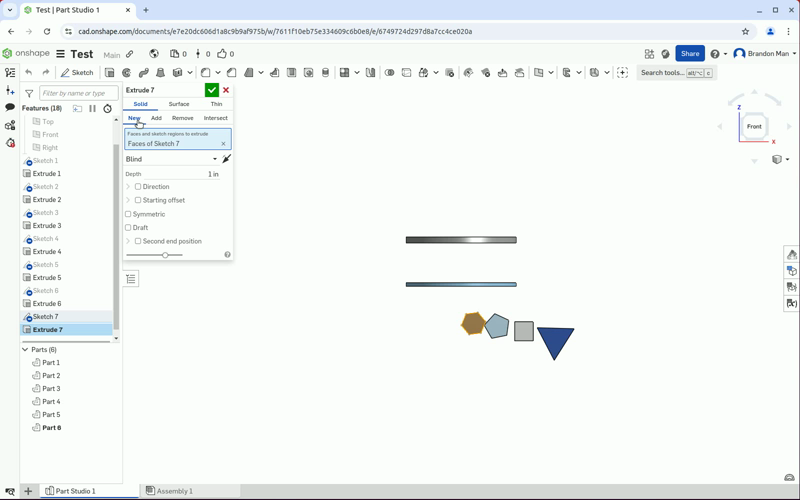
click(137, 120)
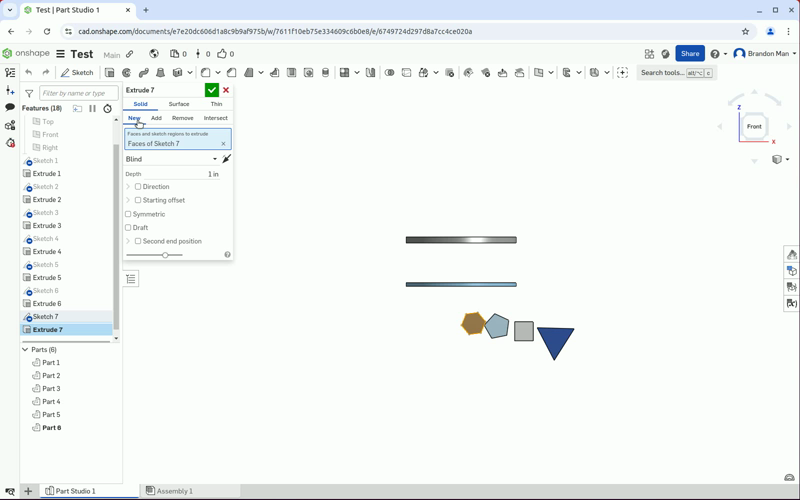
key(tab, 4)
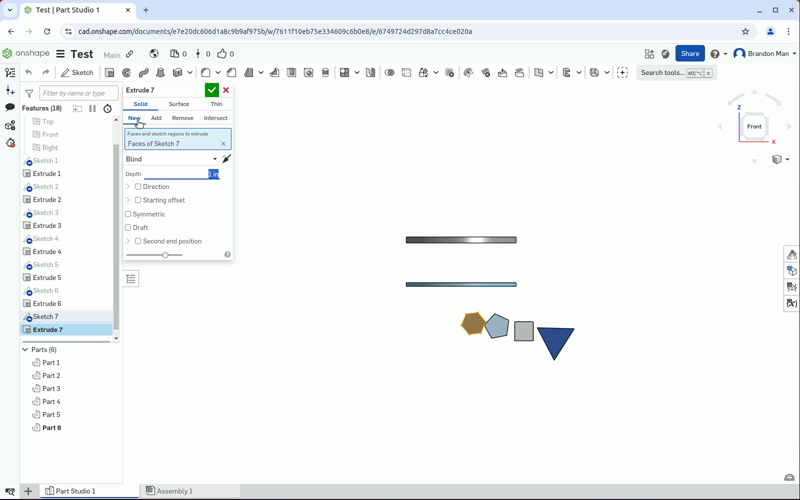
text(8.184)
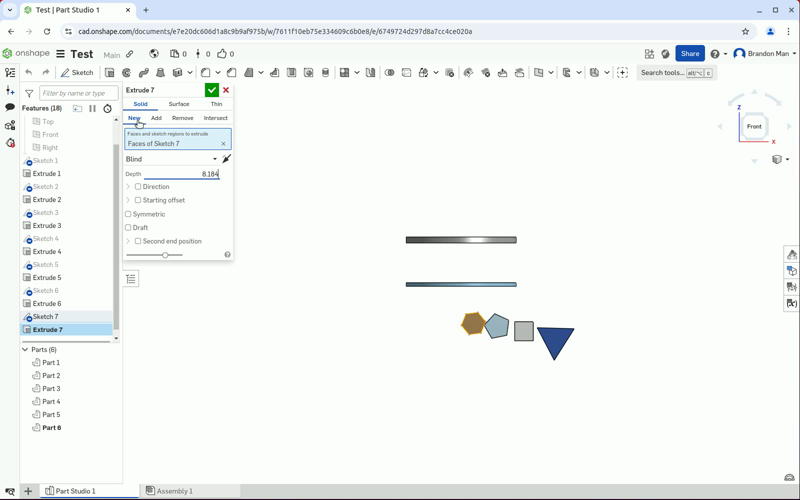
key(enter)
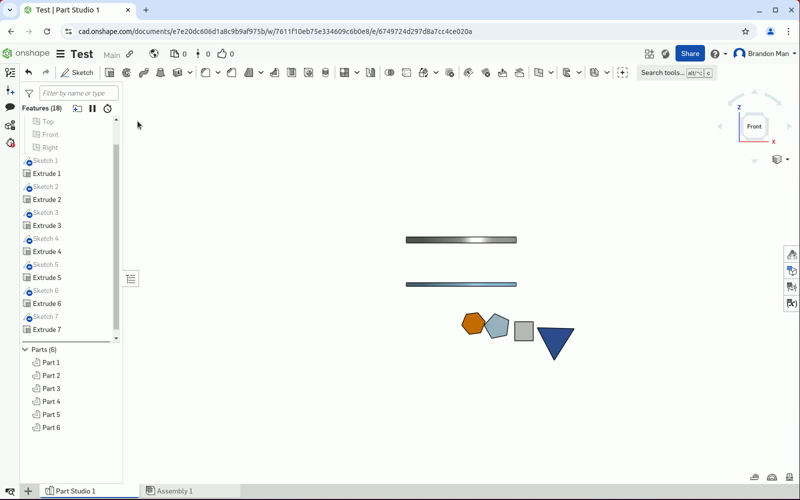
key(shift+h)
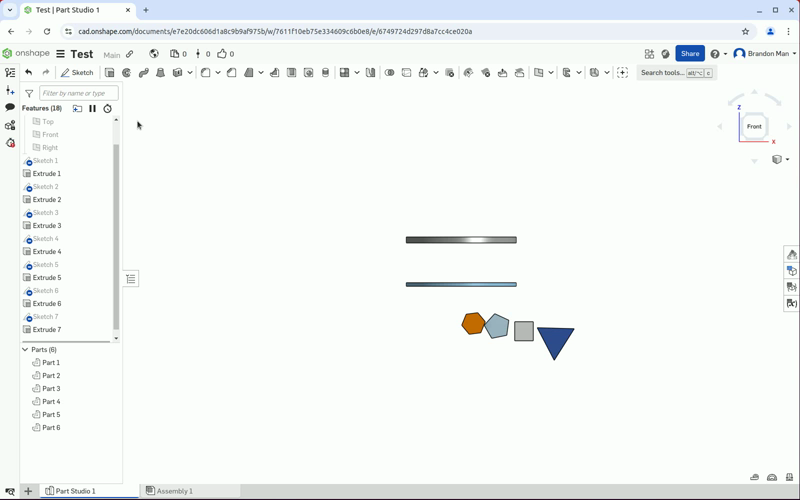
key(shift+h)
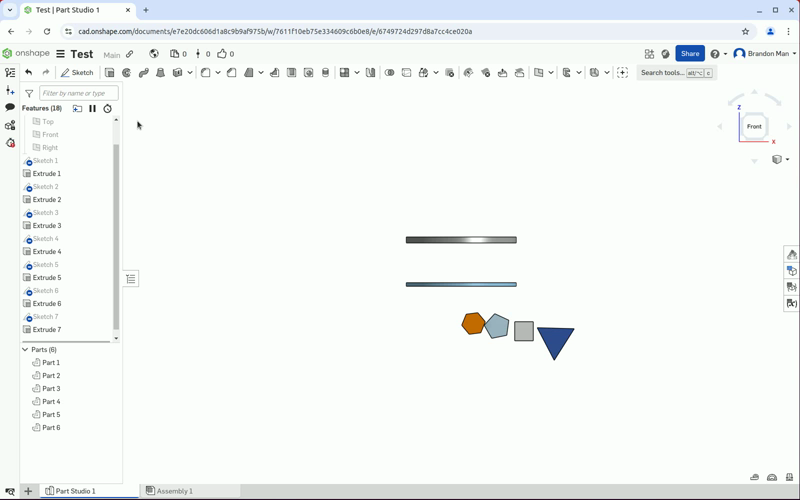
mouse_move(69, 163)
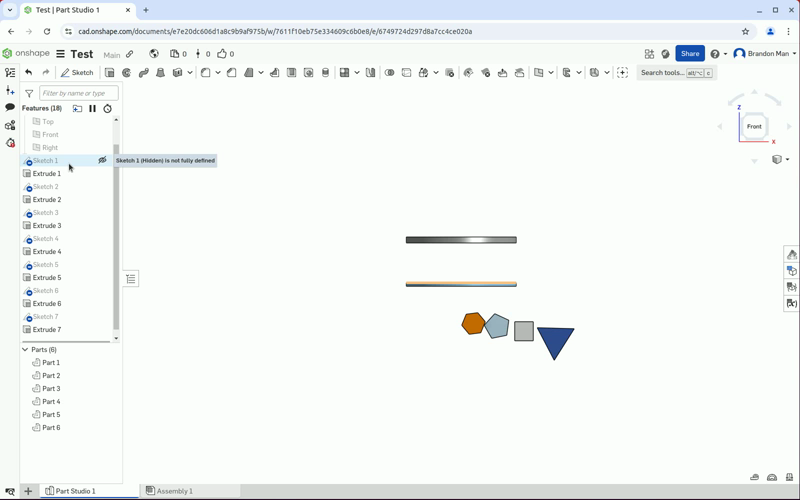
click(69, 163)
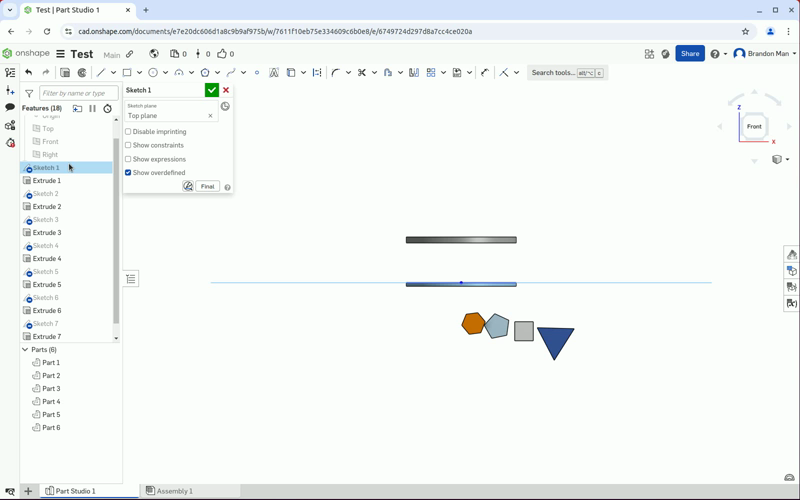
mouse_move(229, 92)
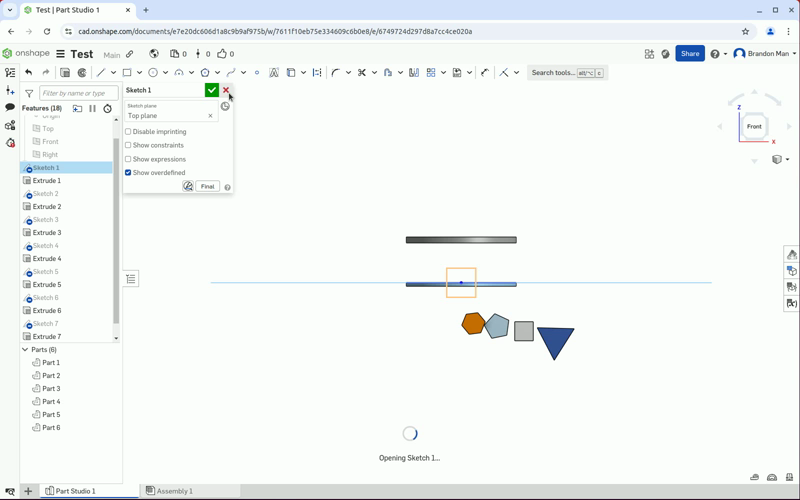
click(229, 92)
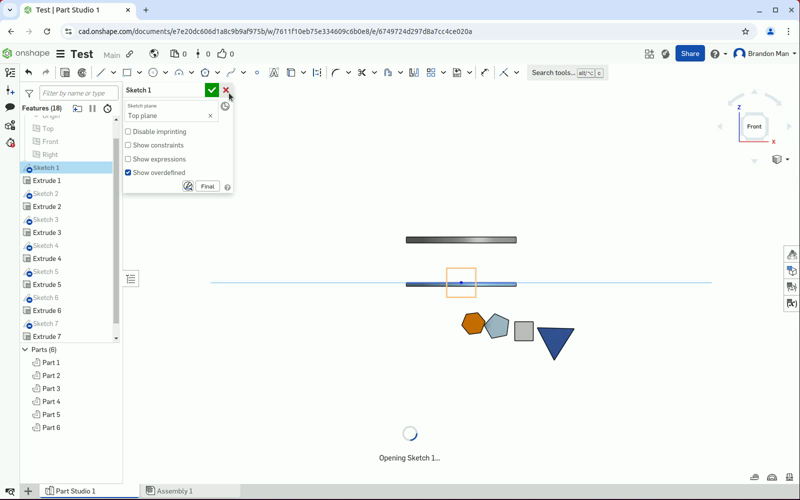
key(shift+s)
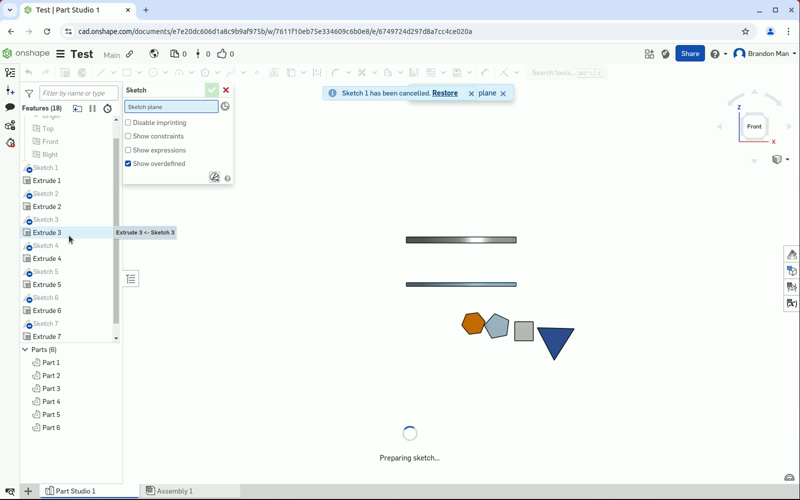
scroll(3)
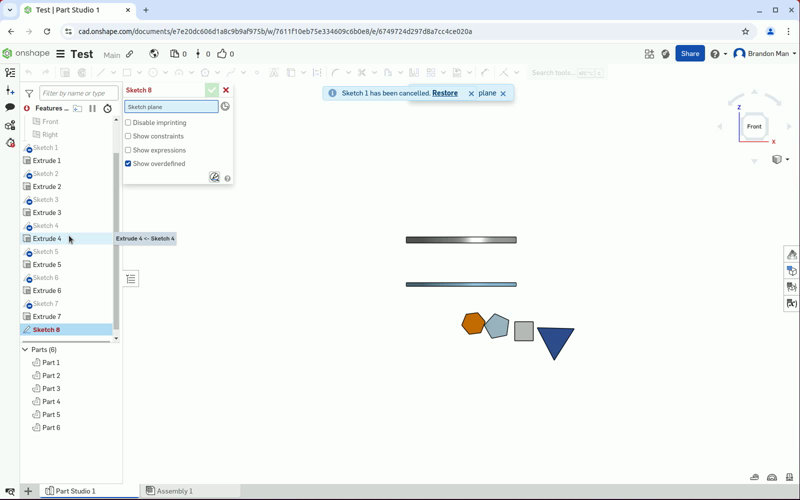
mouse_move(69, 124)
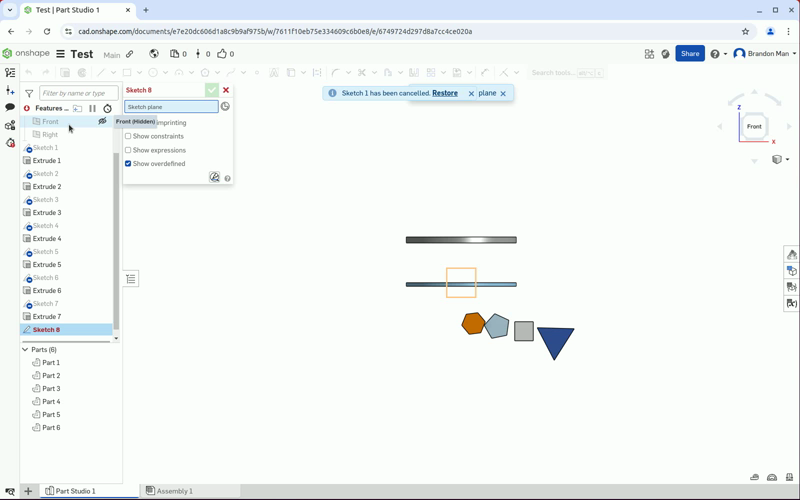
click(69, 124)
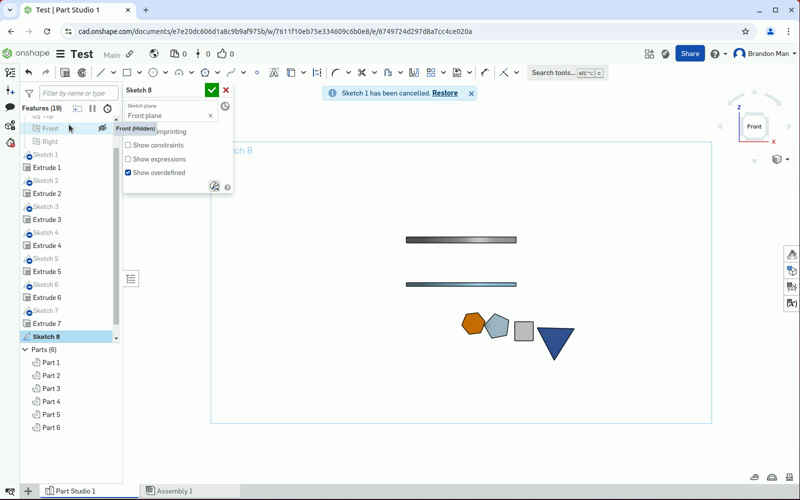
mouse_move(73, 352)
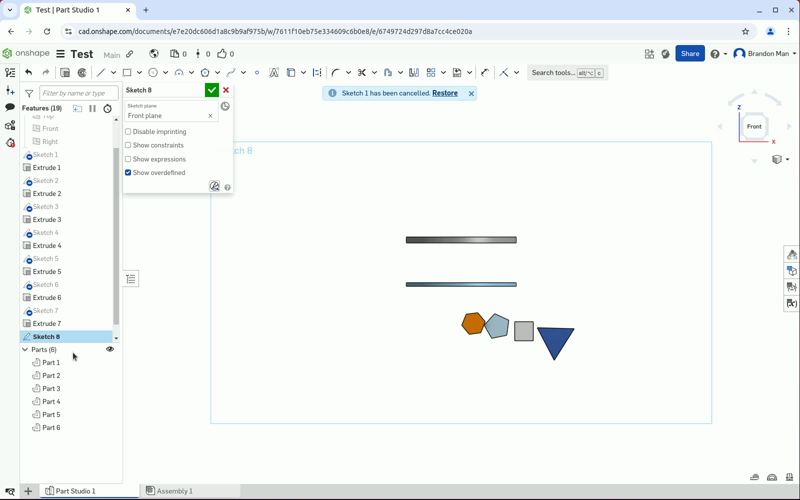
key(y)
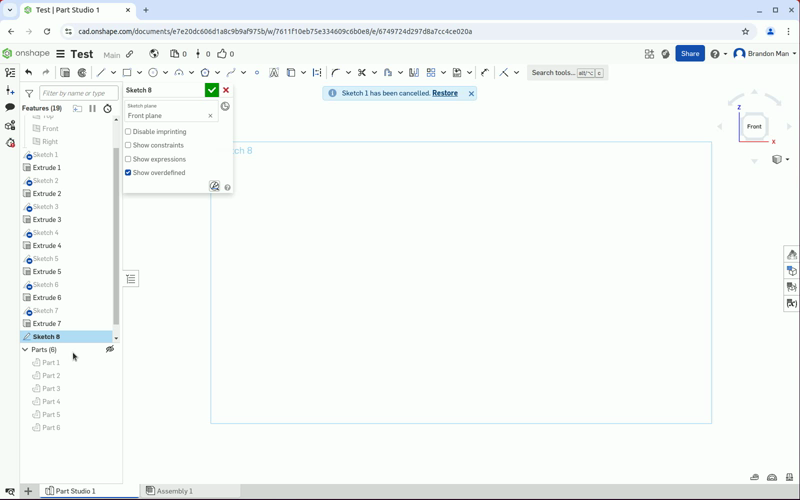
key(l)
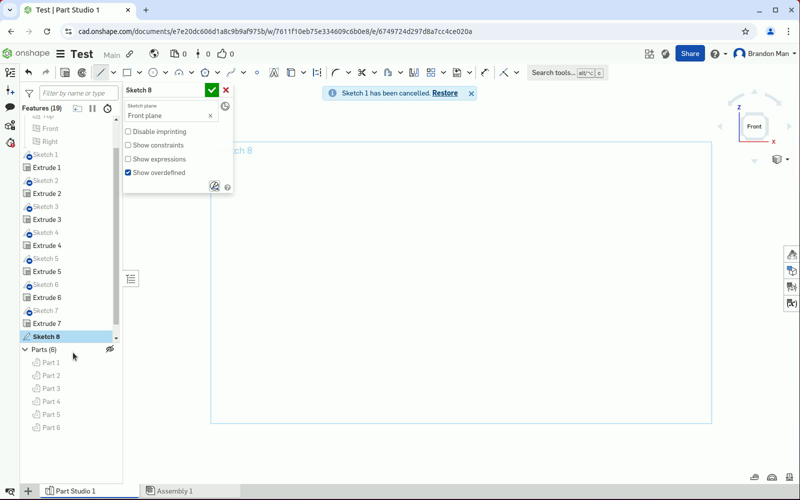
key_down(shift)
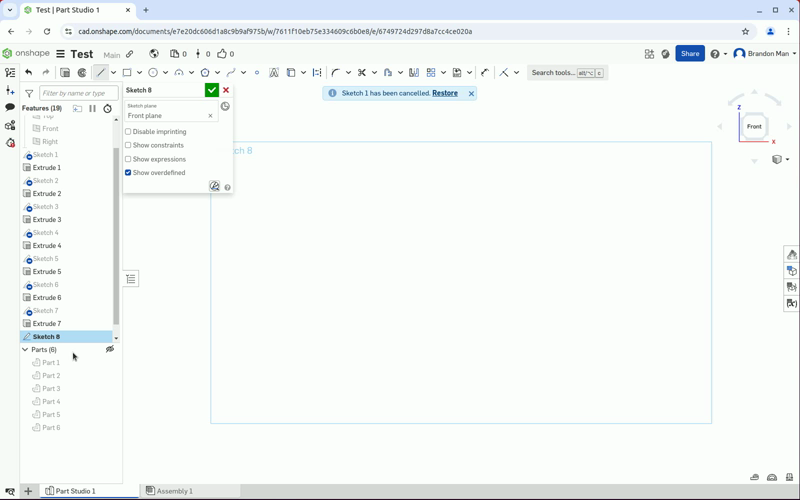
mouse_move(438, 316)
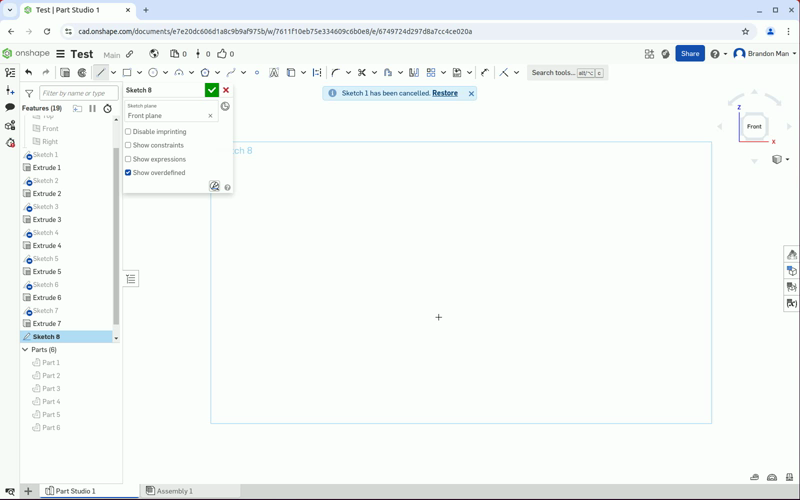
click(438, 316)
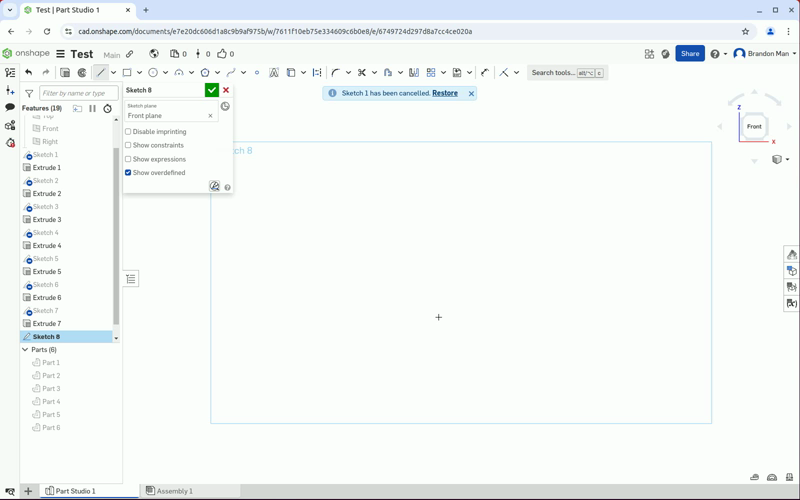
key_up(shift)
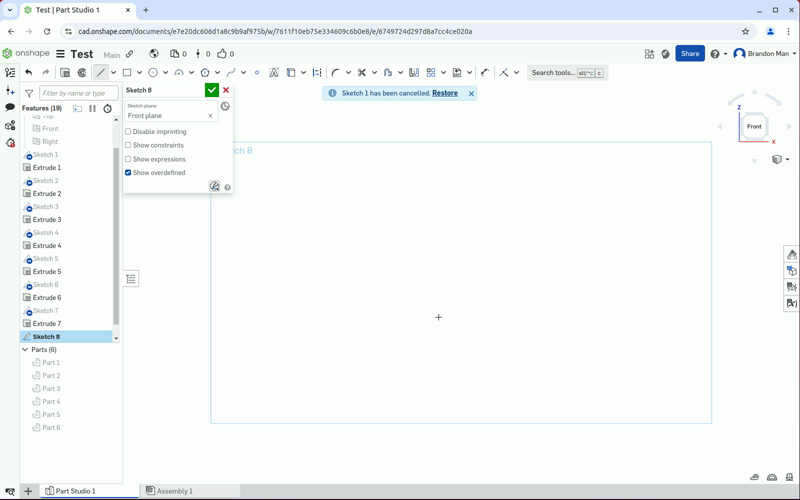
key_down(shift)
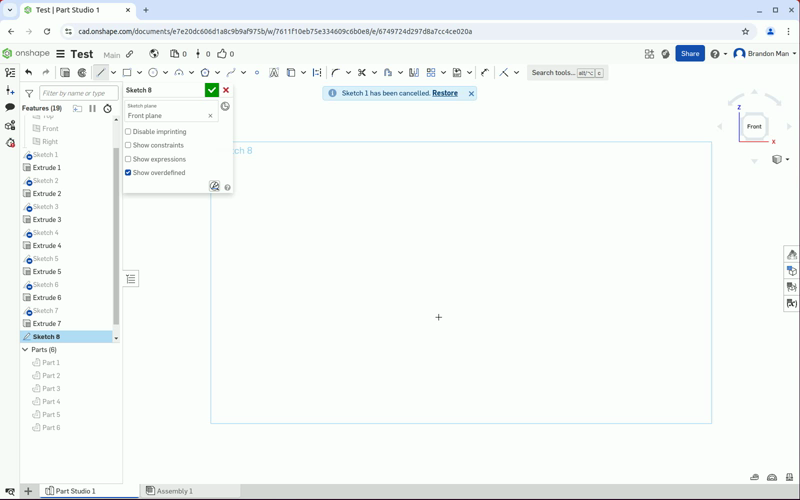
mouse_move(468, 316)
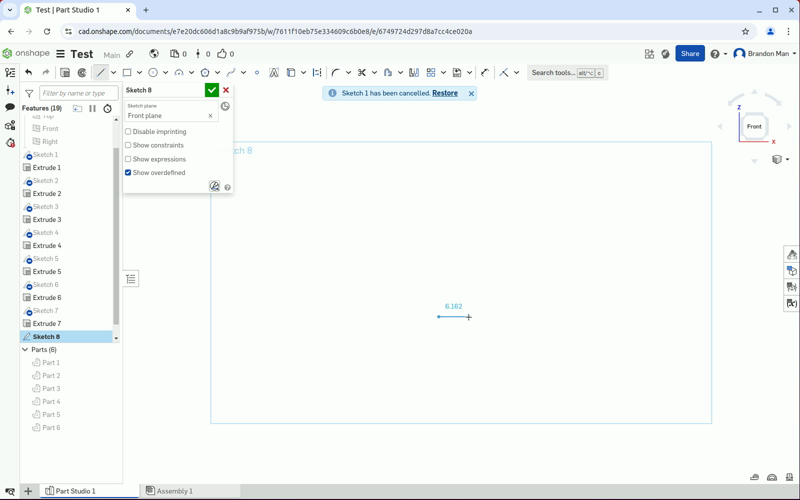
mouse_move(440, 328)
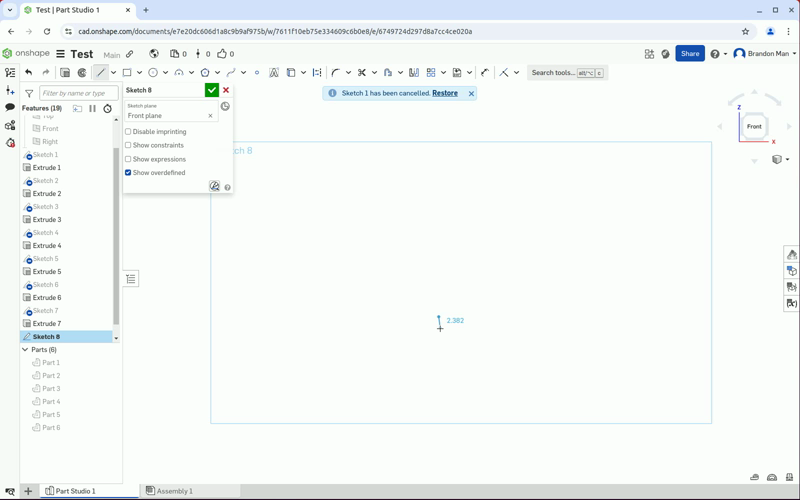
click(440, 328)
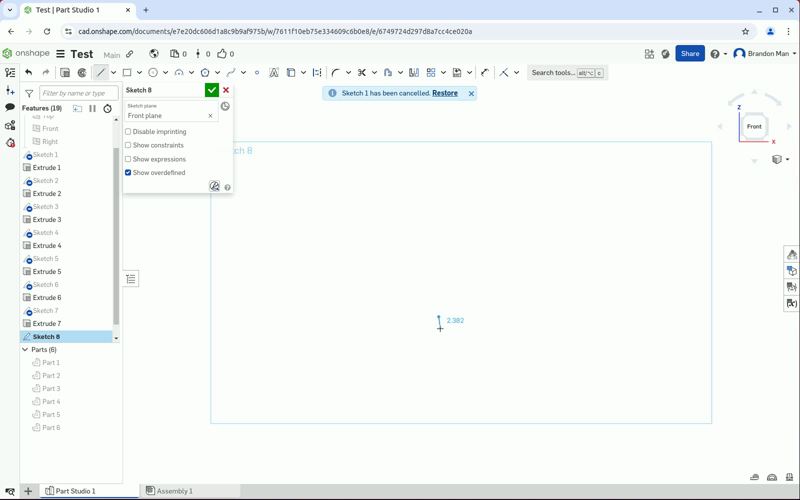
key_up(shift)
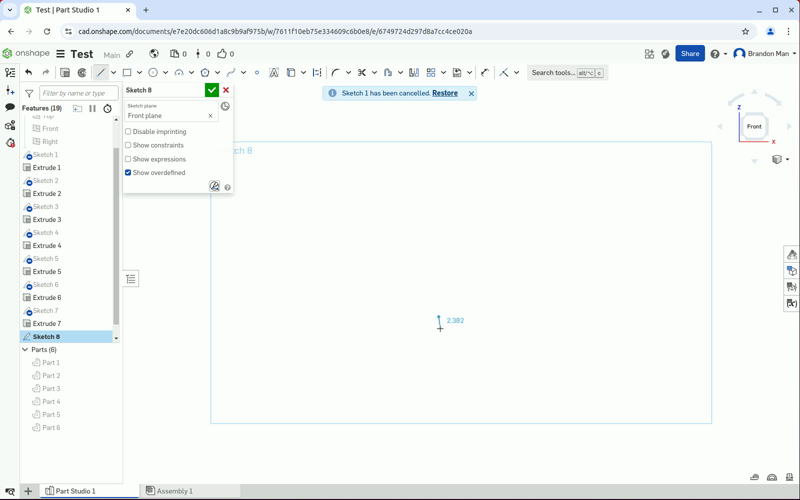
key_down(shift)
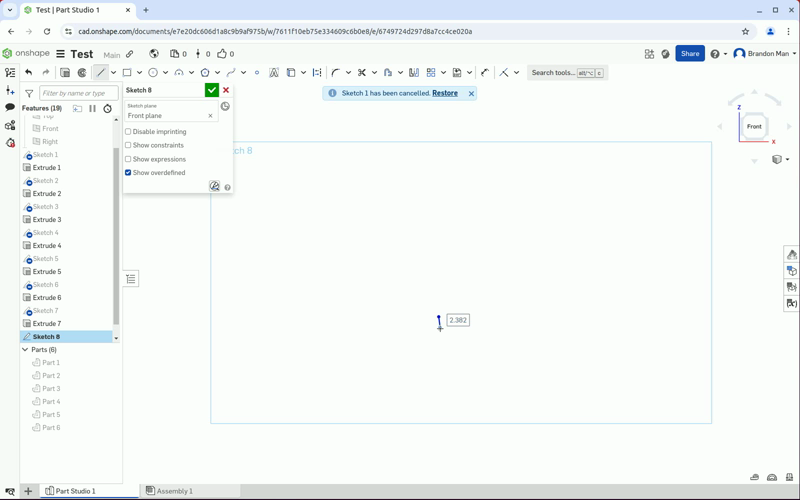
mouse_move(470, 328)
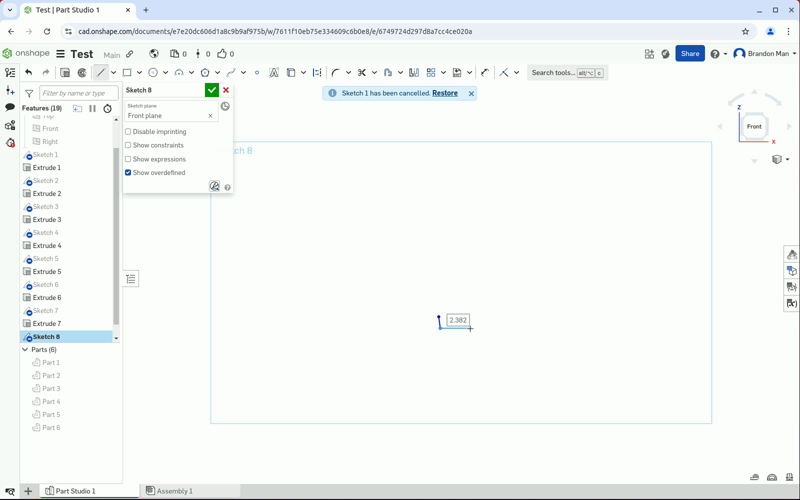
mouse_move(450, 333)
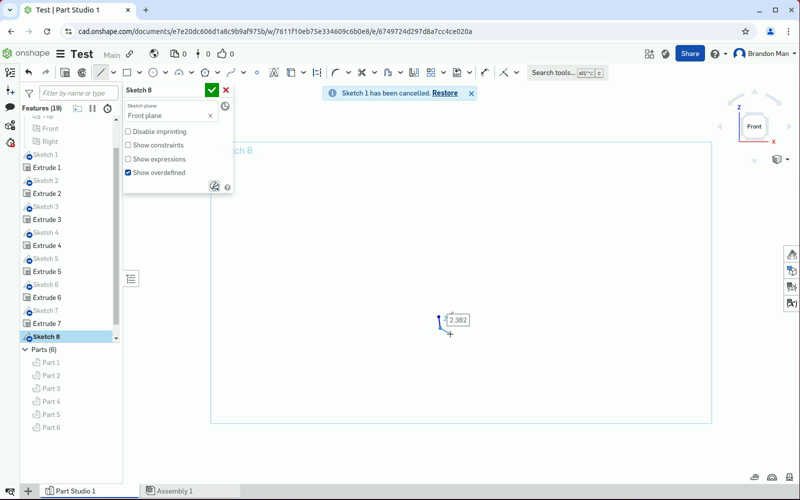
click(450, 333)
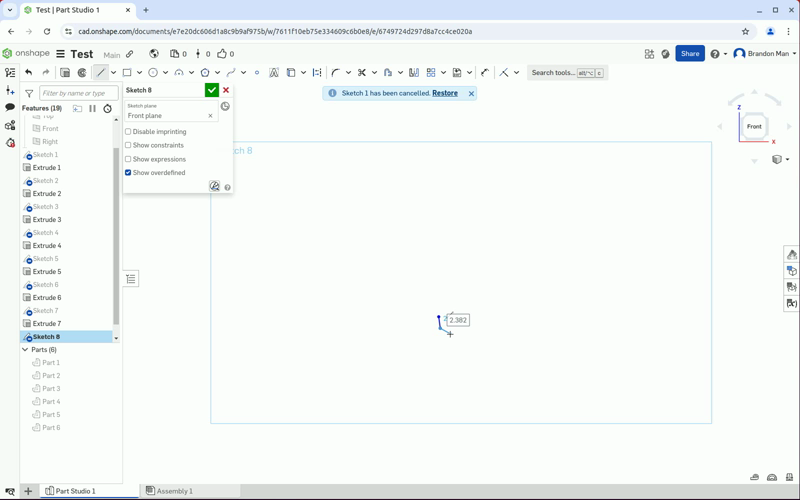
key_up(shift)
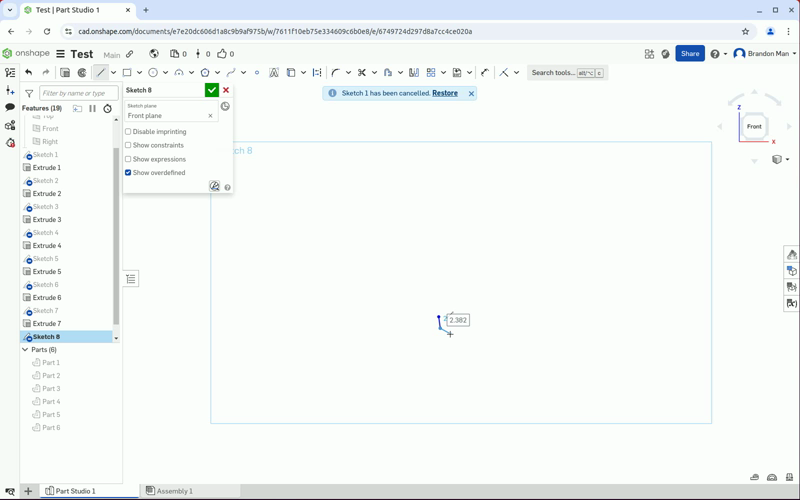
key_down(shift)
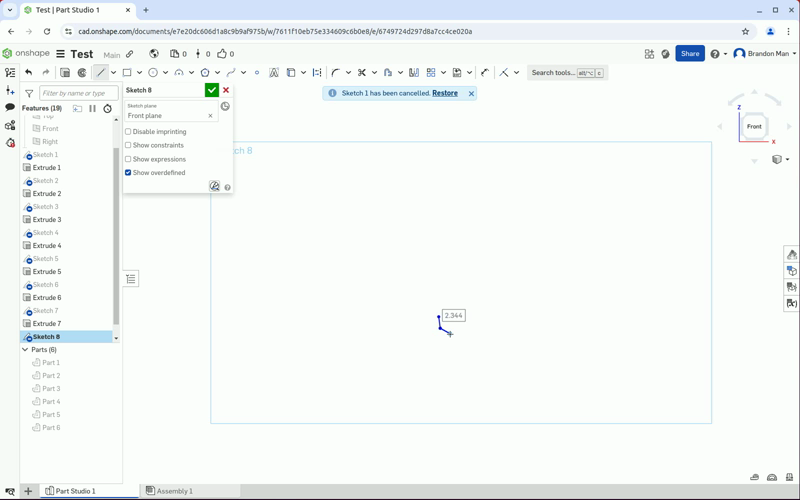
mouse_move(480, 333)
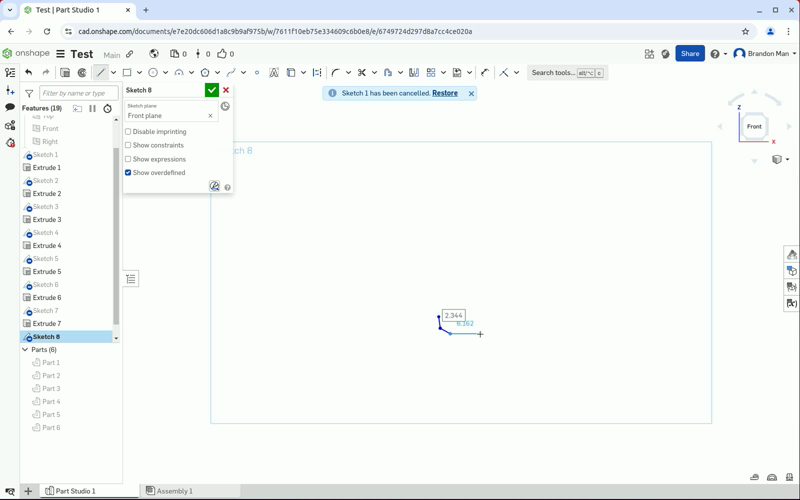
mouse_move(460, 329)
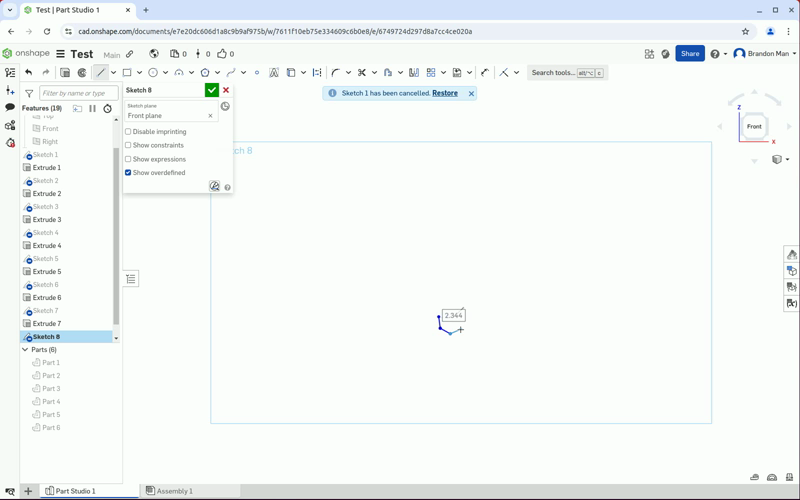
click(460, 329)
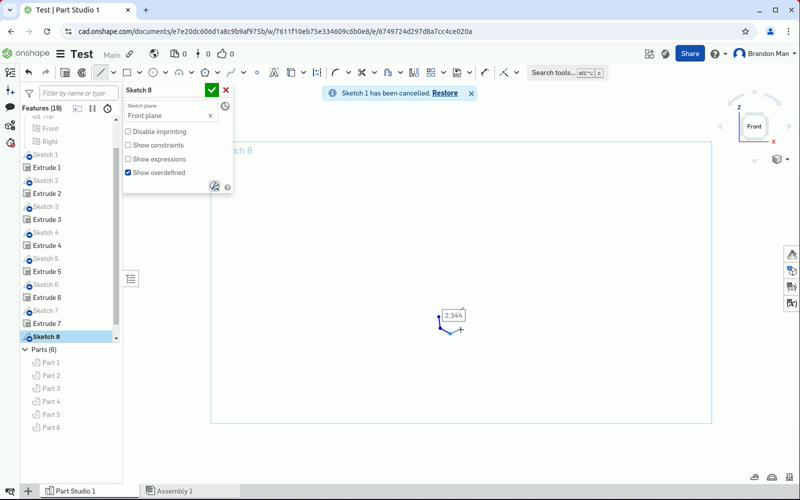
key_up(shift)
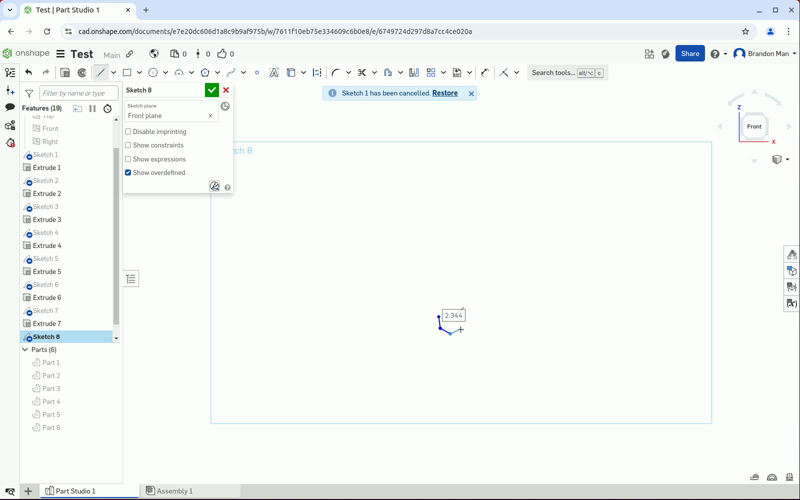
key_down(shift)
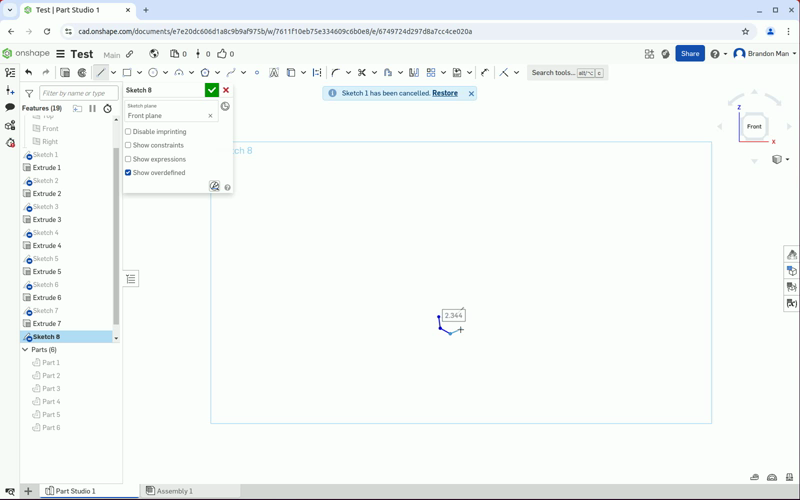
mouse_move(490, 329)
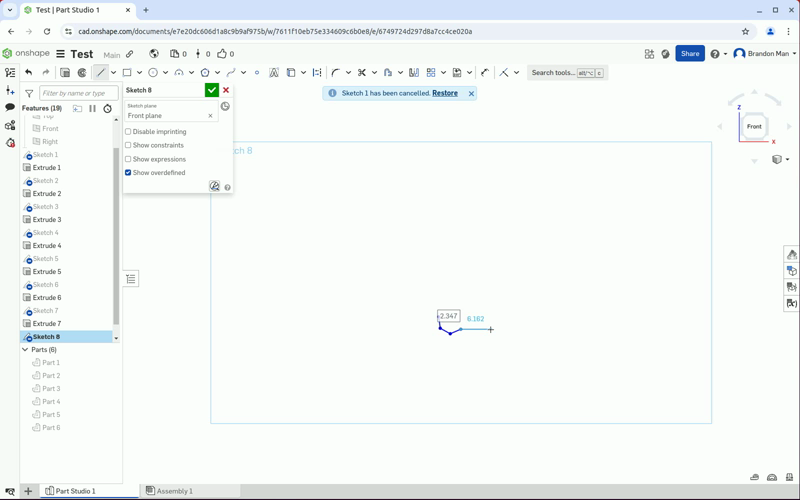
mouse_move(464, 318)
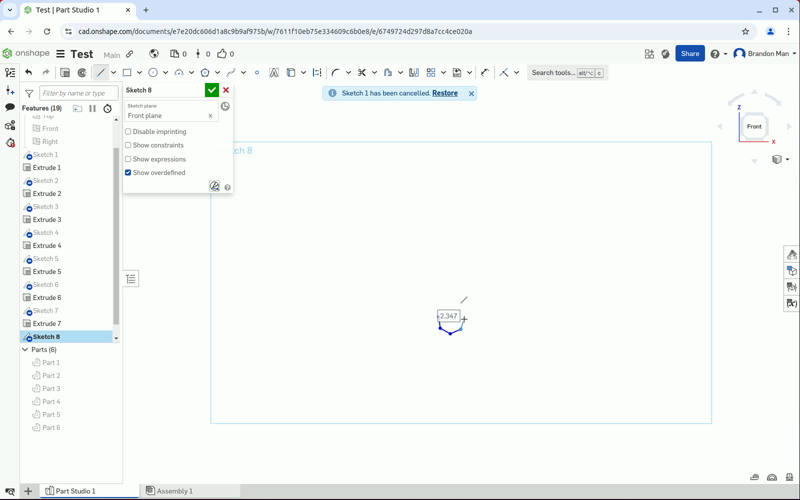
click(464, 318)
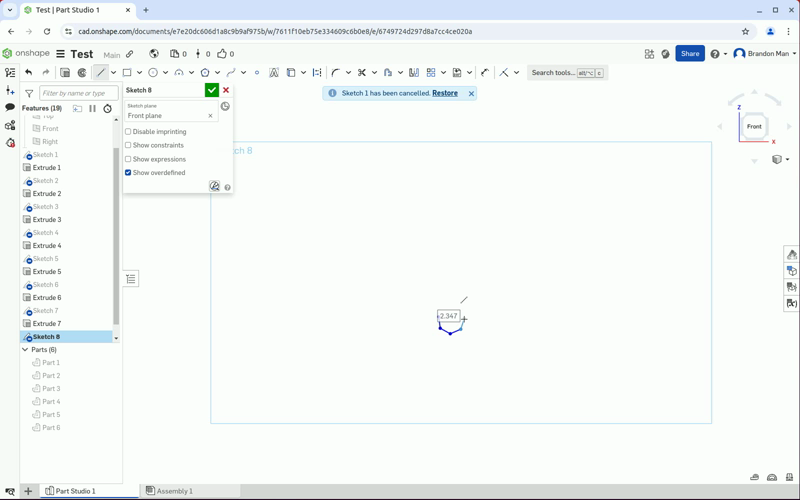
key_up(shift)
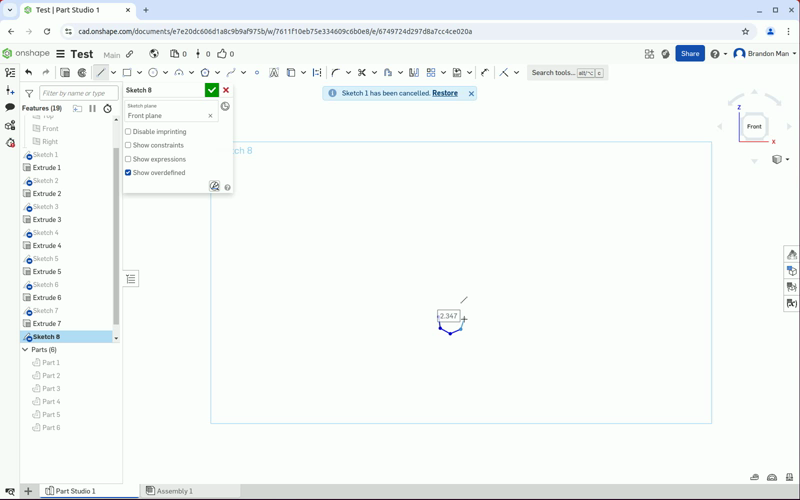
key_down(shift)
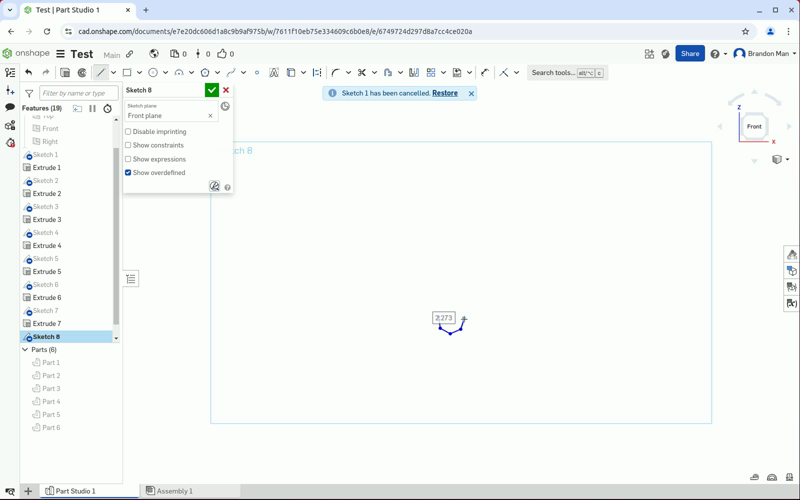
mouse_move(494, 318)
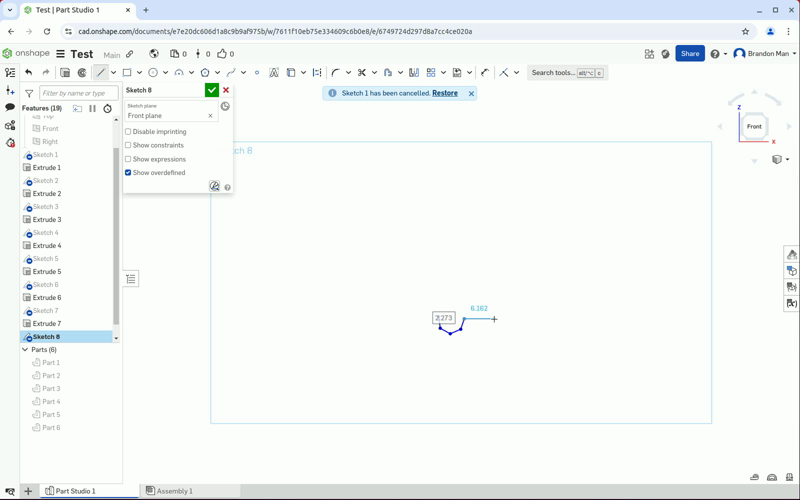
mouse_move(457, 309)
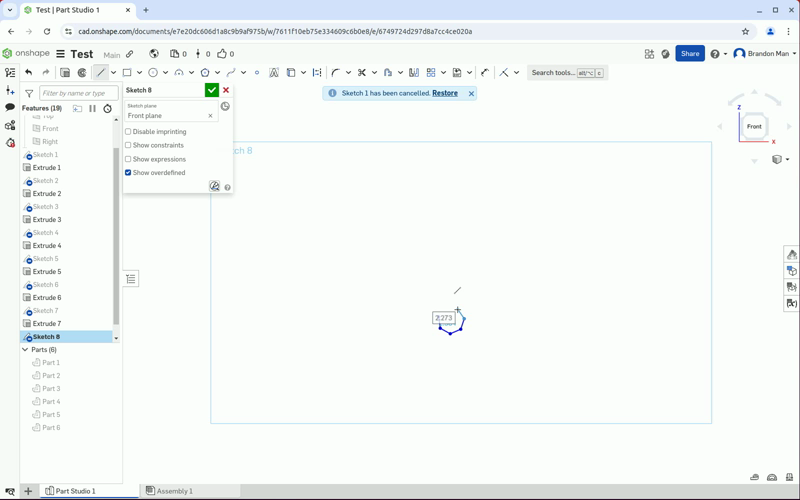
click(457, 309)
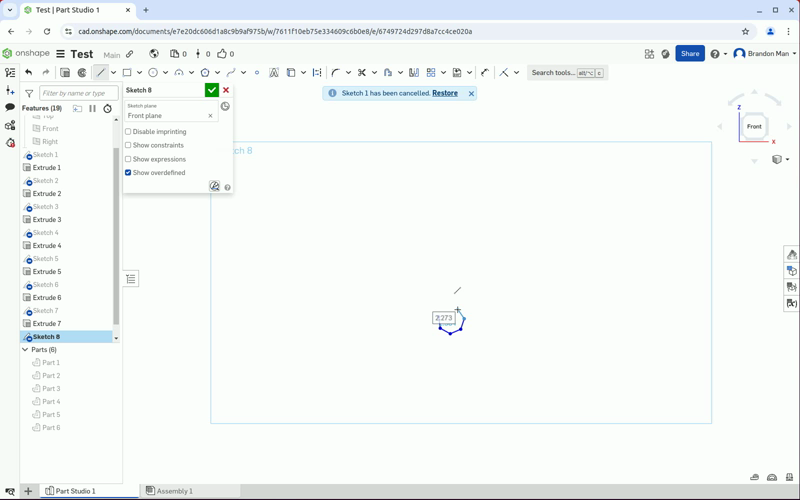
key_up(shift)
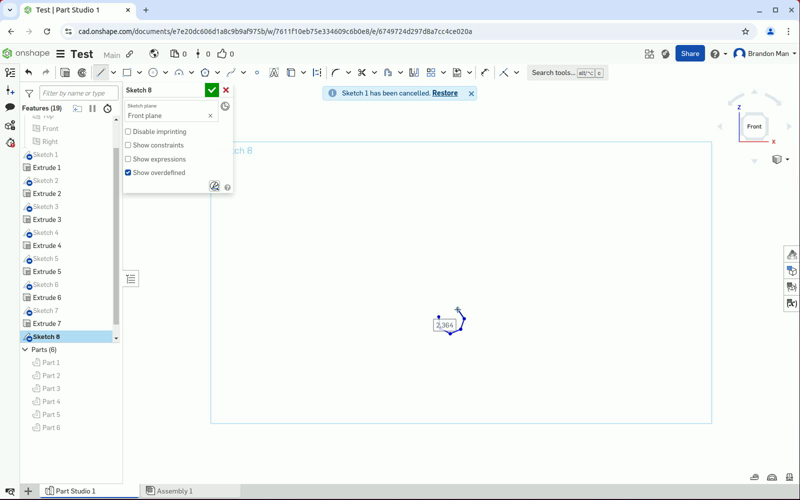
key_down(shift)
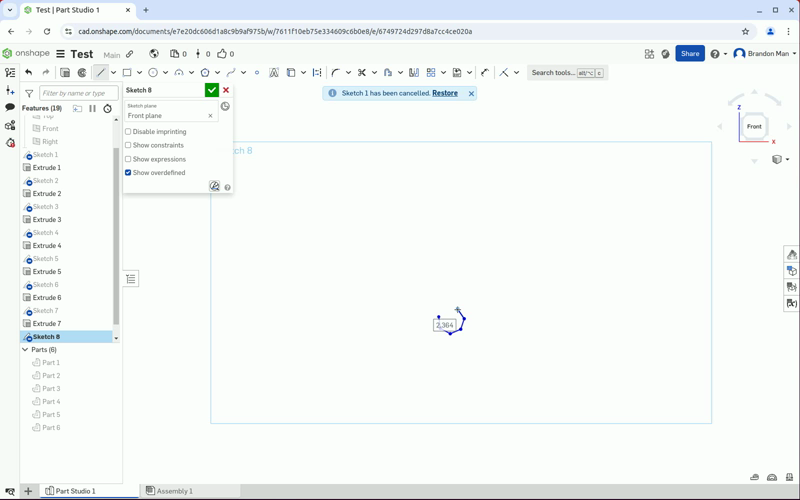
mouse_move(487, 309)
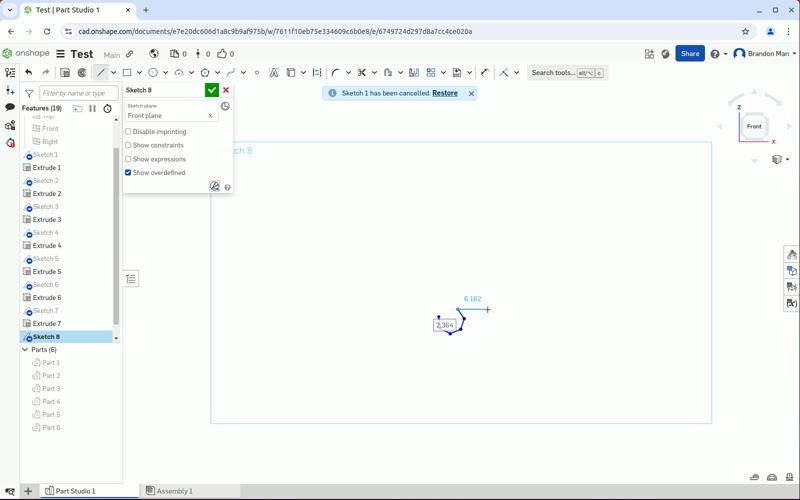
mouse_move(446, 308)
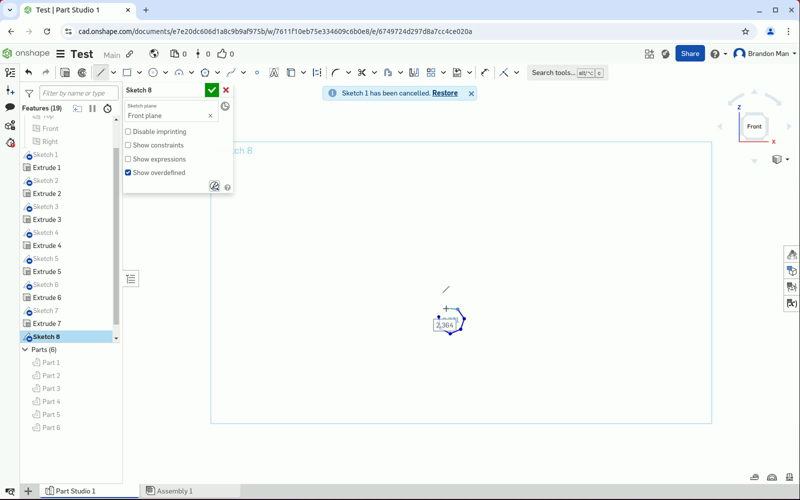
click(446, 308)
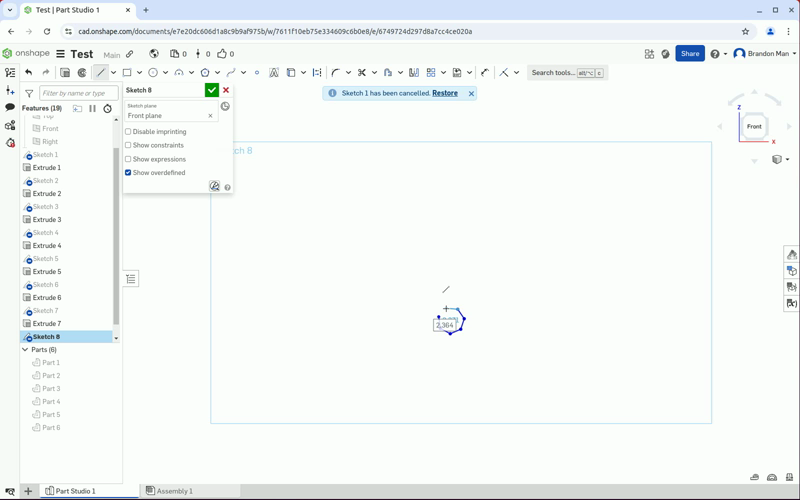
key_up(shift)
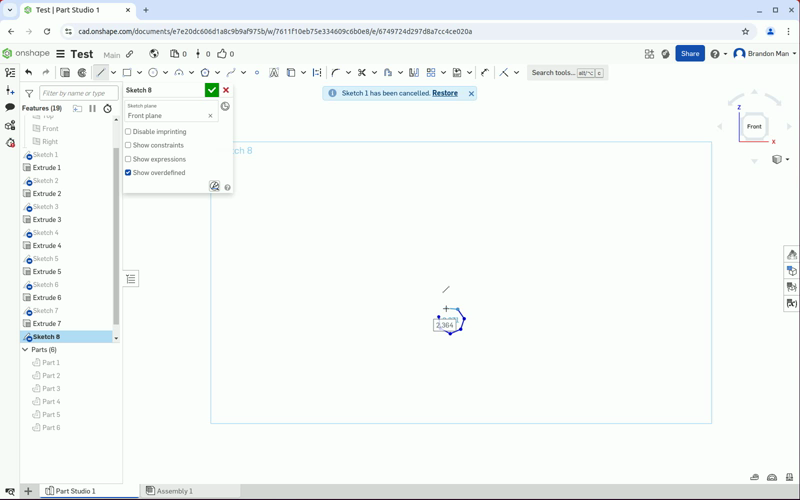
mouse_move(476, 308)
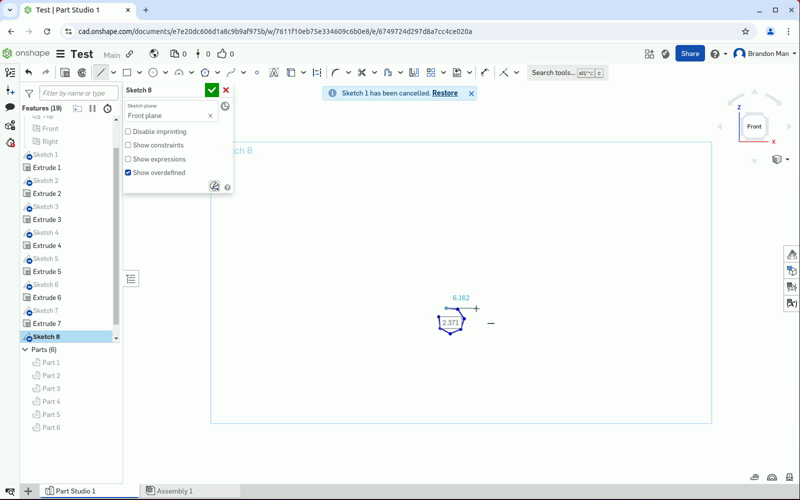
key_down(shift)
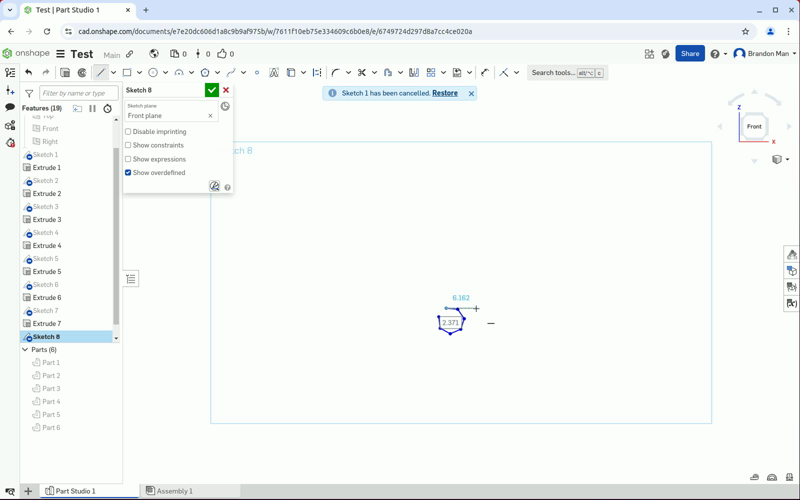
mouse_move(438, 316)
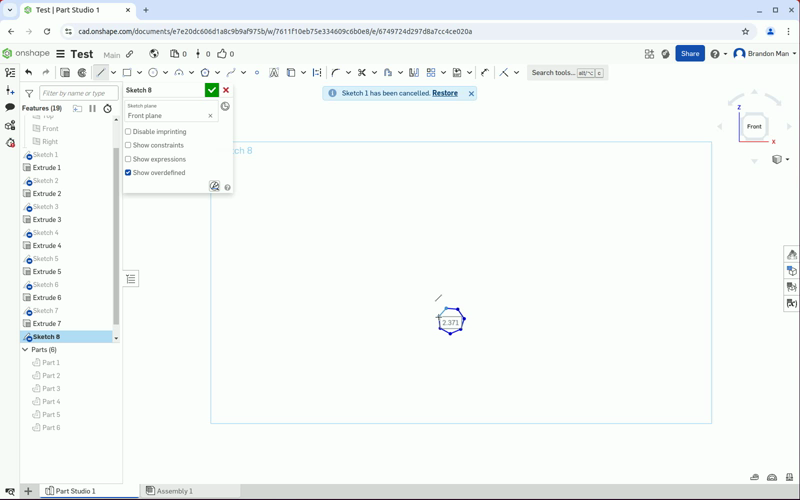
key_up(shift)
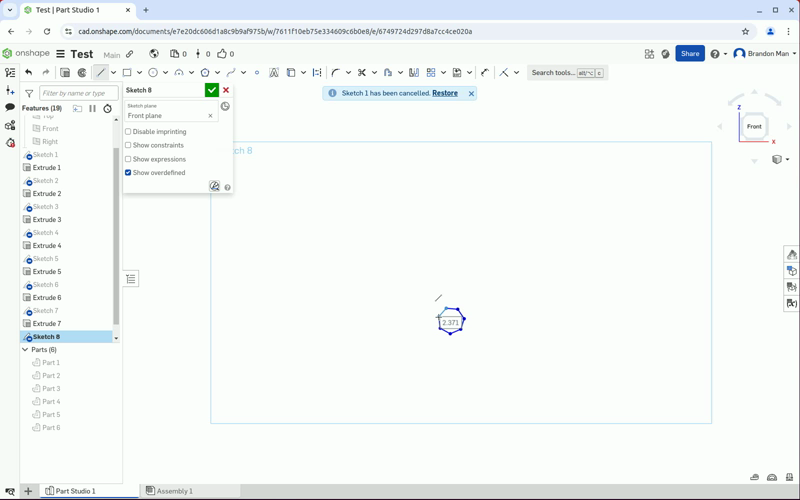
click(438, 316)
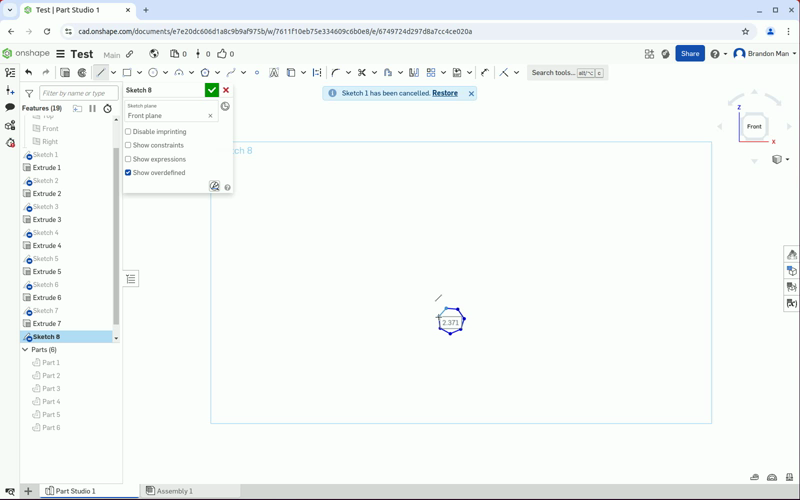
key(esc)
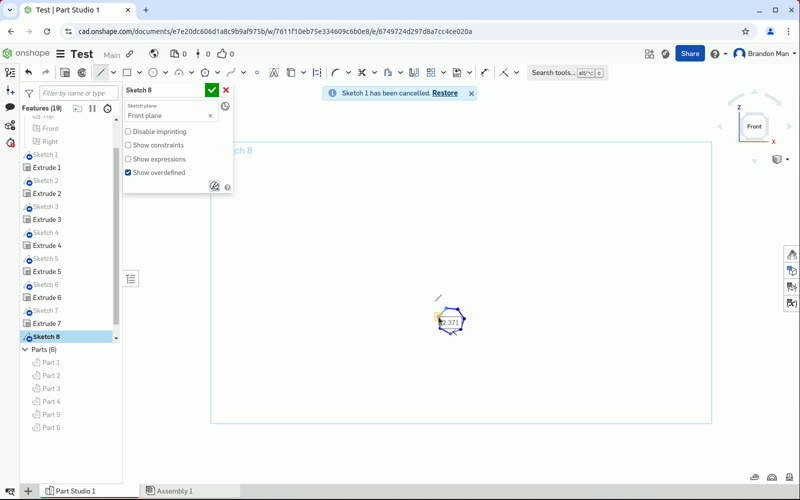
mouse_move(451, 318)
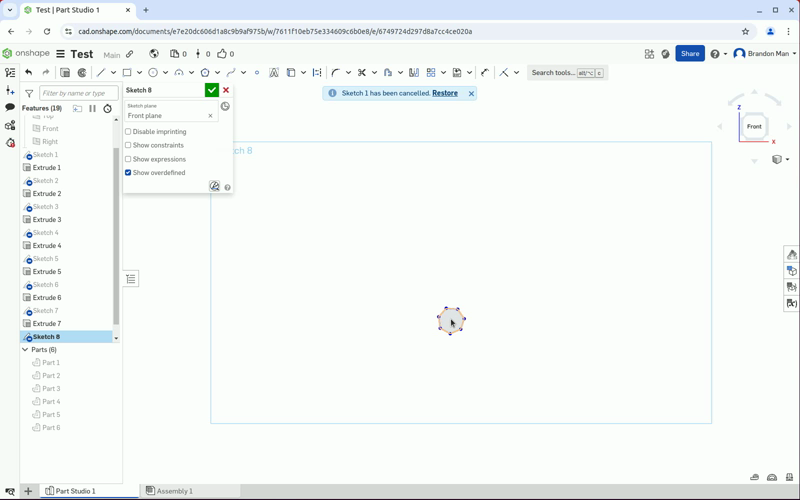
scroll(6)
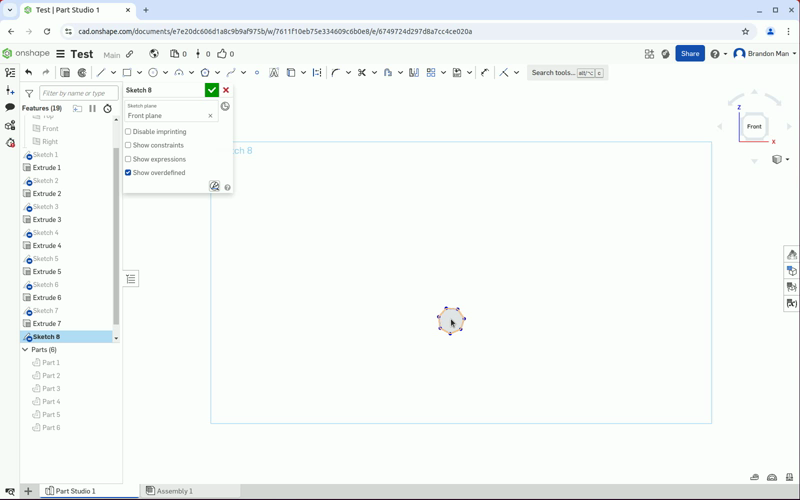
scroll(6)
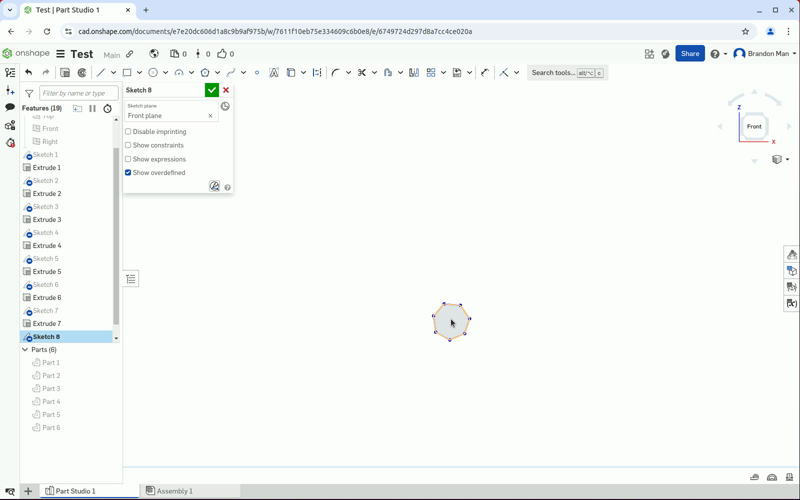
scroll(6)
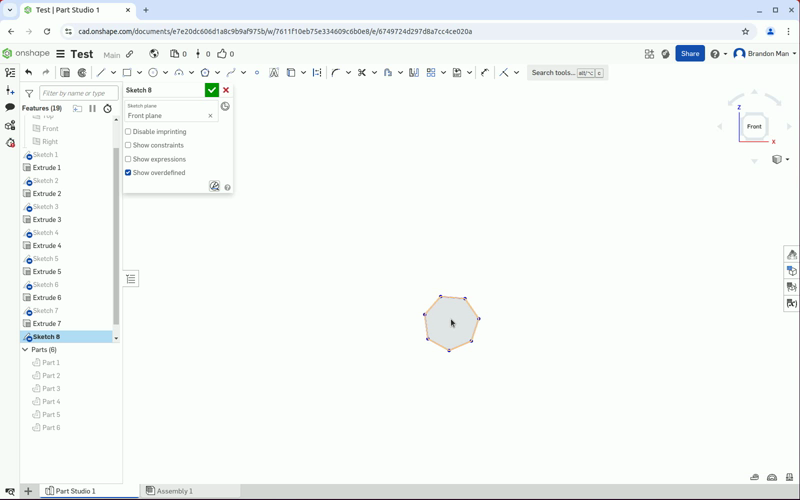
scroll(6)
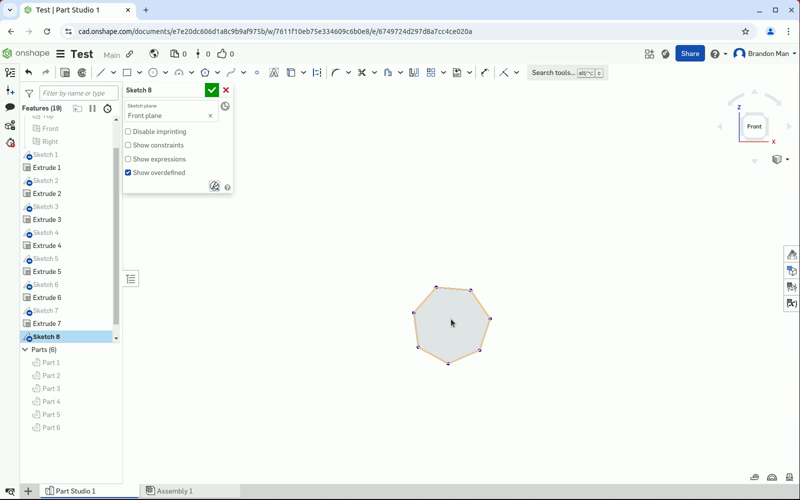
scroll(6)
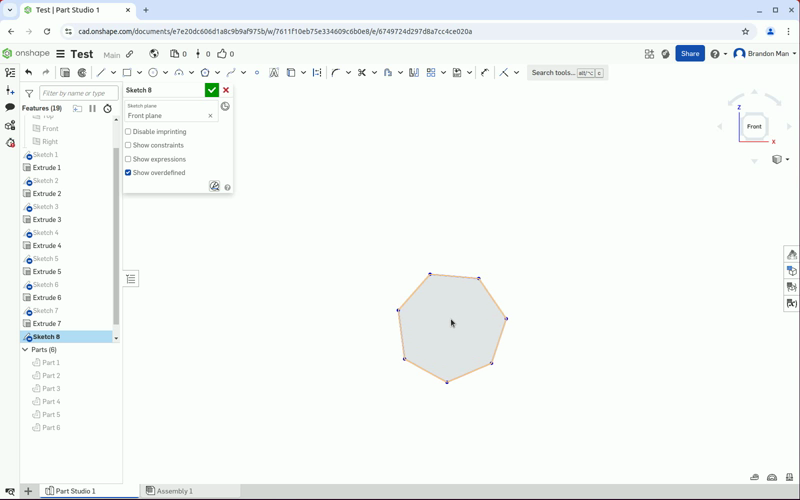
scroll(6)
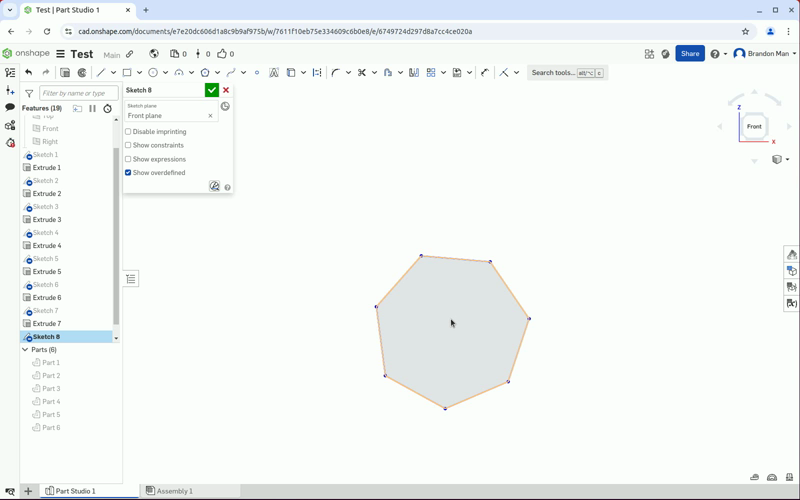
scroll(6)
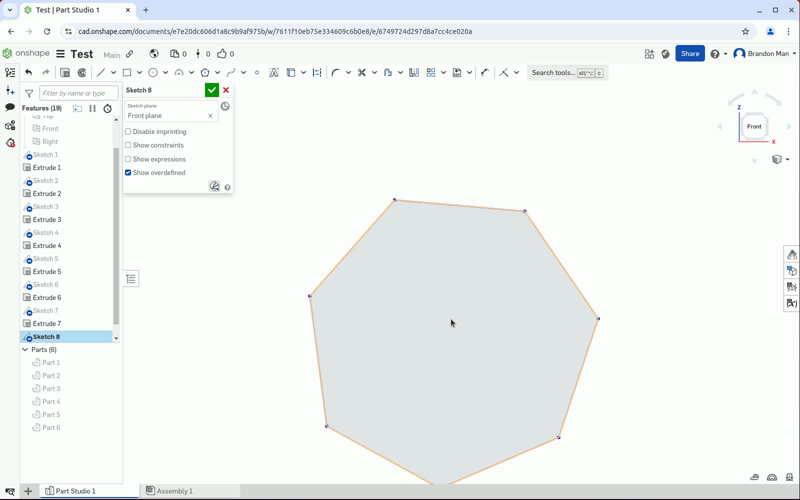
click(451, 318)
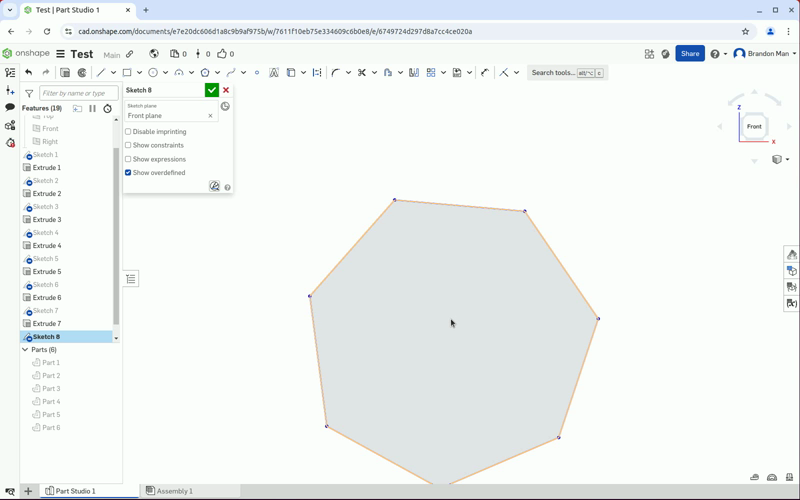
scroll(-6)
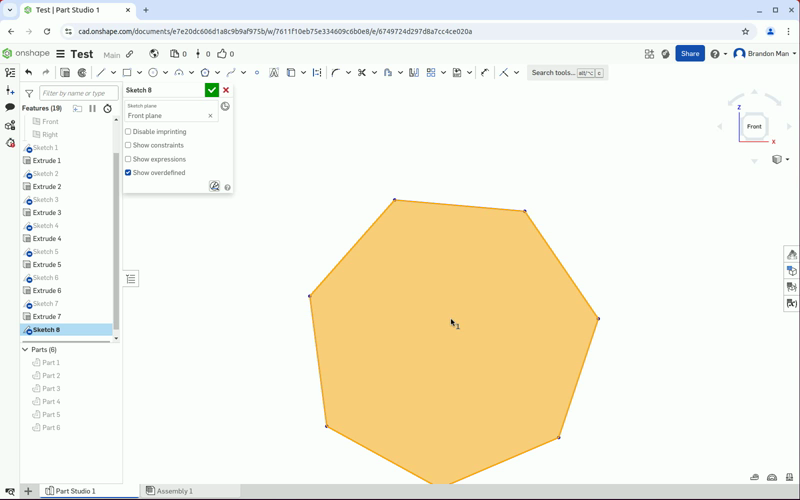
scroll(-6)
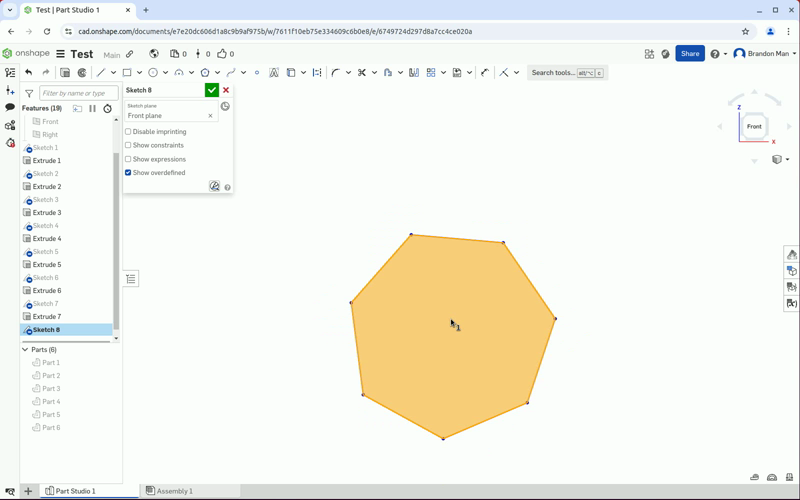
scroll(-6)
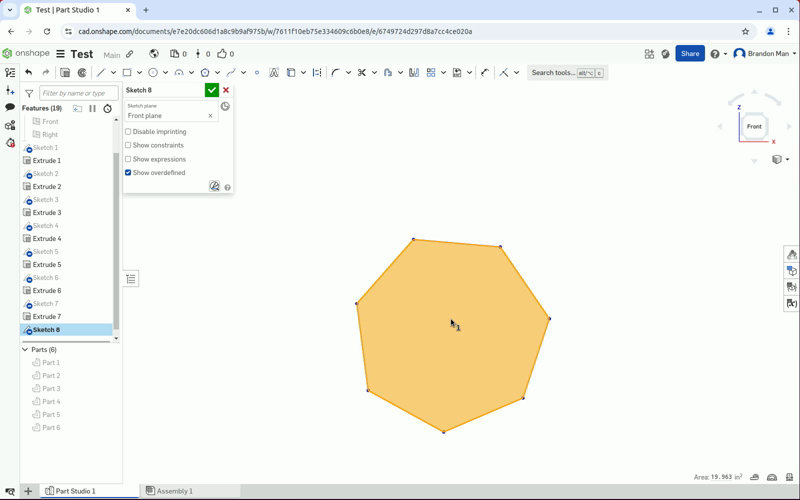
scroll(-6)
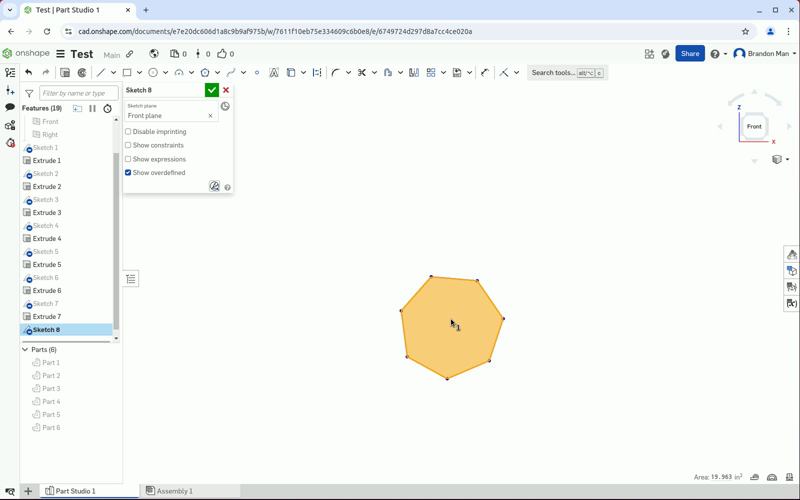
scroll(-6)
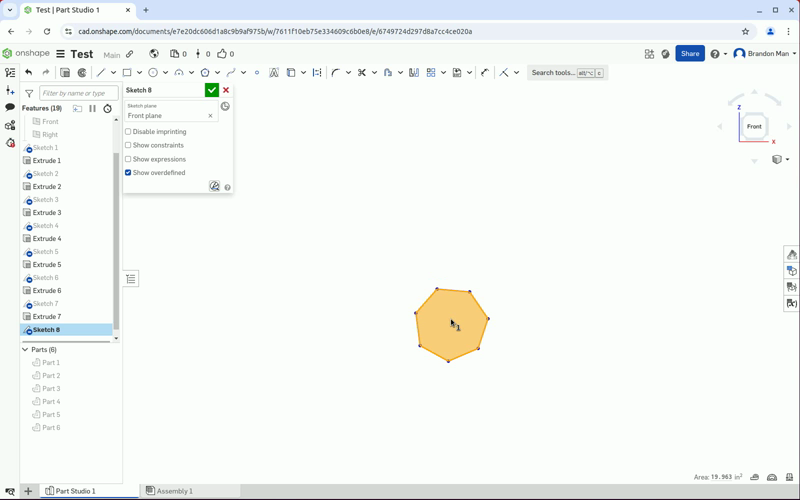
scroll(-6)
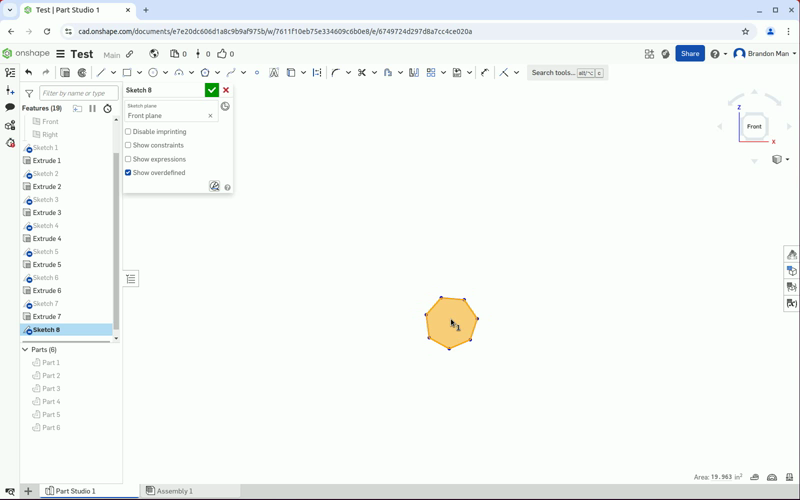
scroll(-6)
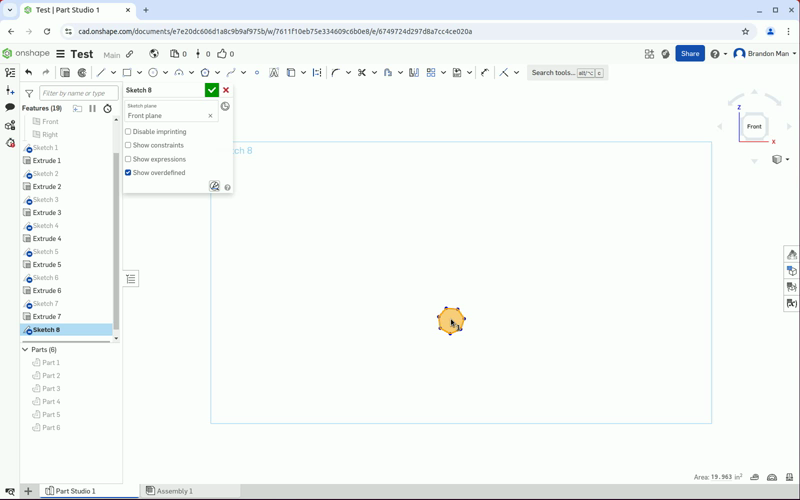
mouse_move(73, 352)
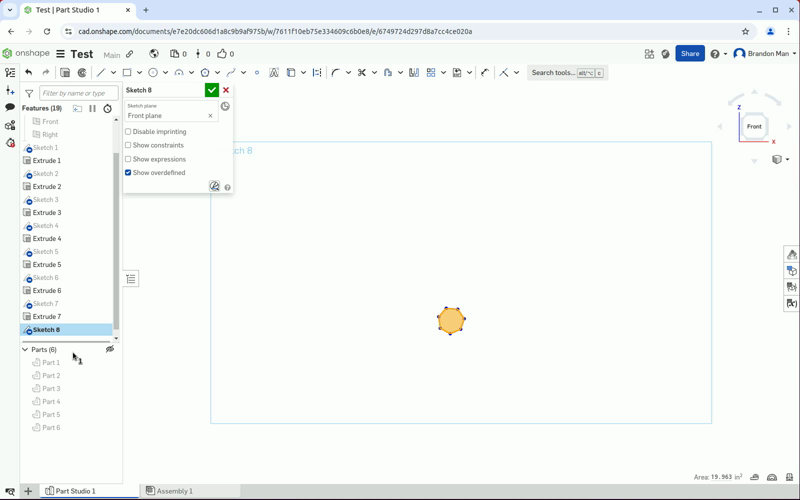
key(shift+y)
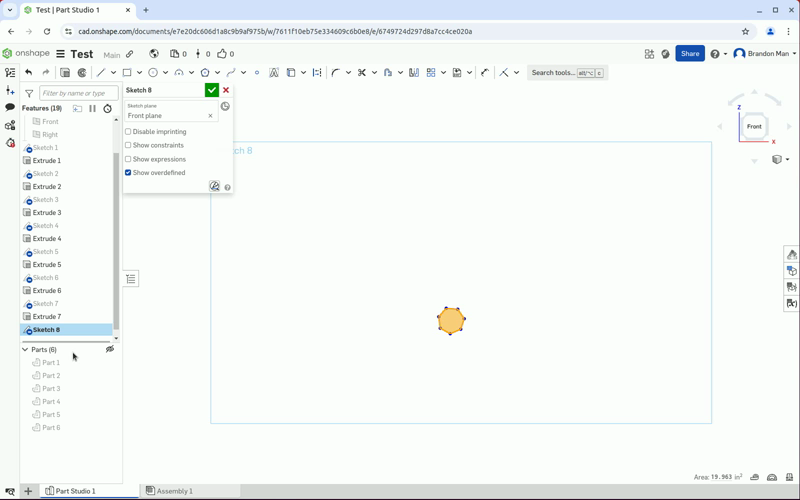
key(shift+e)
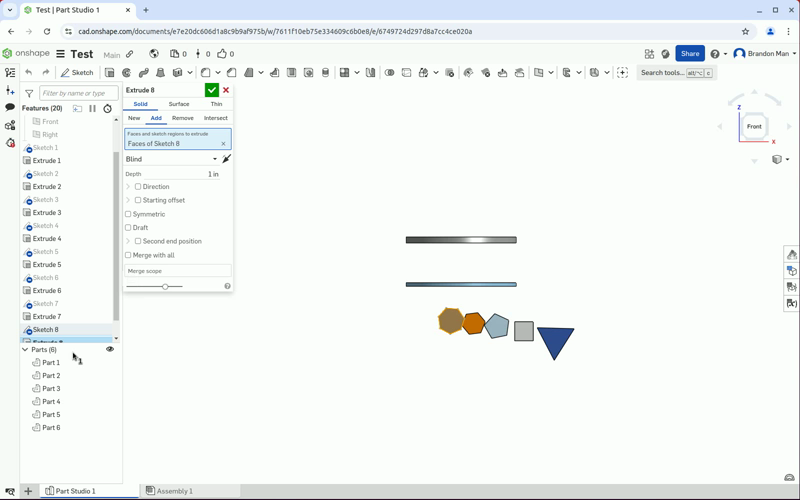
mouse_move(143, 106)
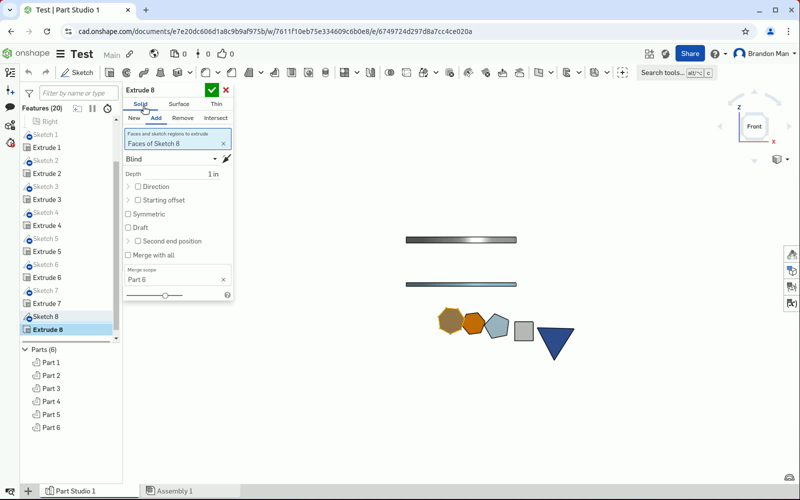
click(143, 106)
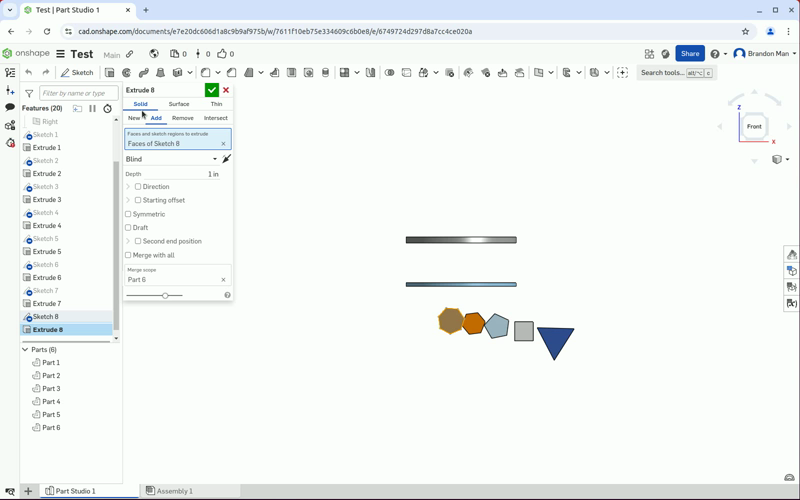
mouse_move(137, 120)
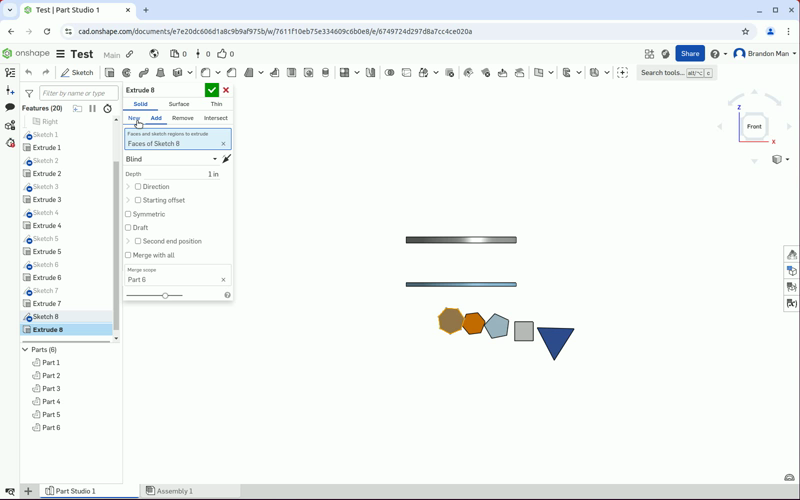
click(137, 120)
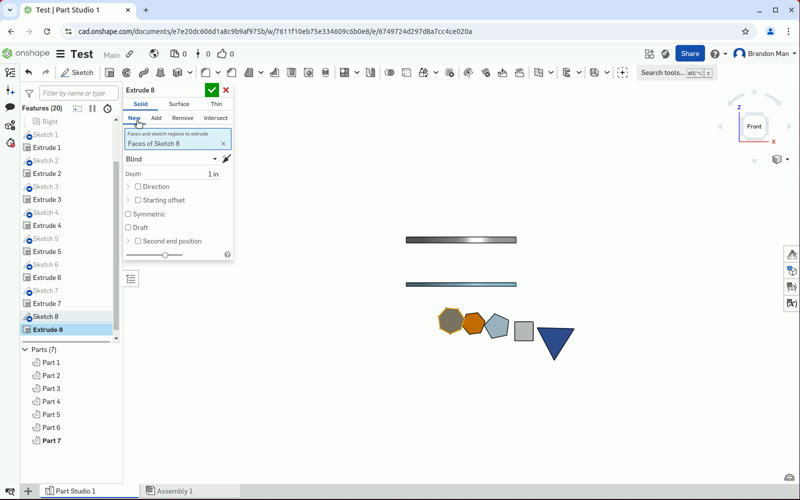
key(tab, 4)
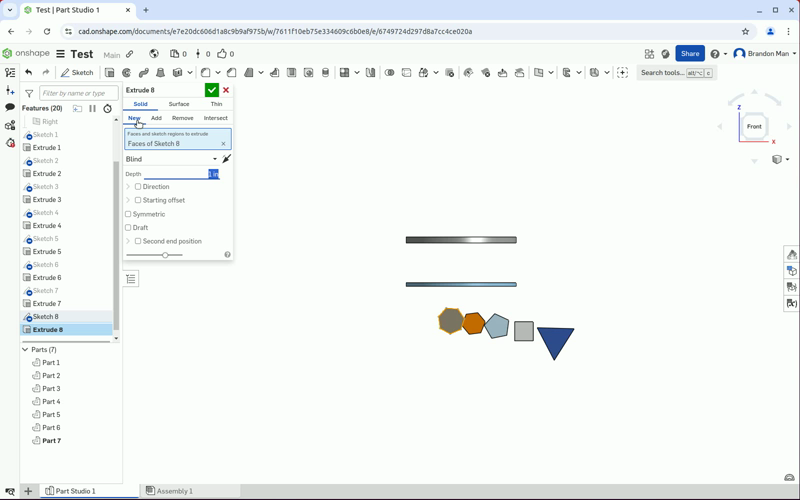
text(10.11)
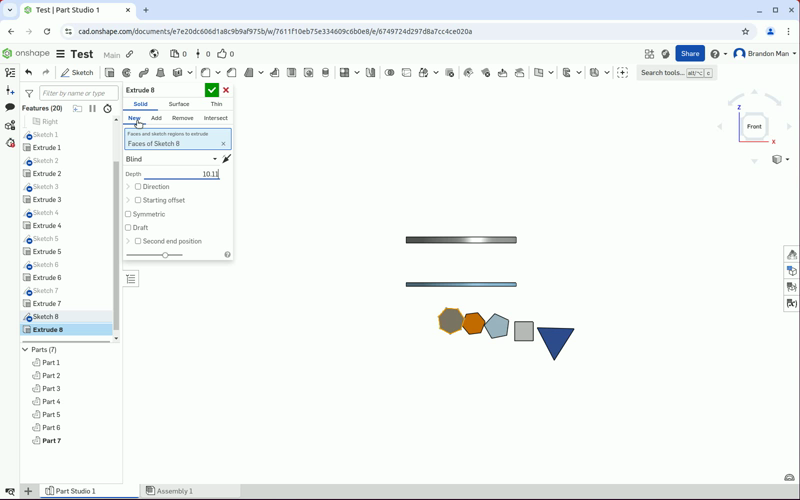
key(enter)
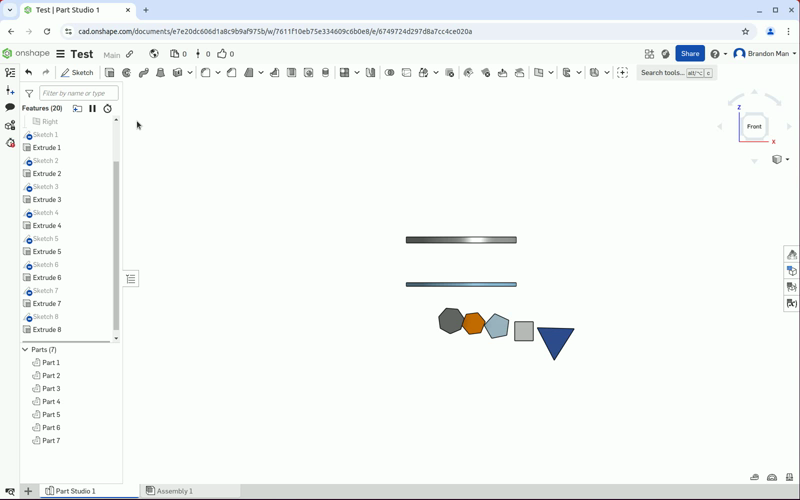
key(shift+h)
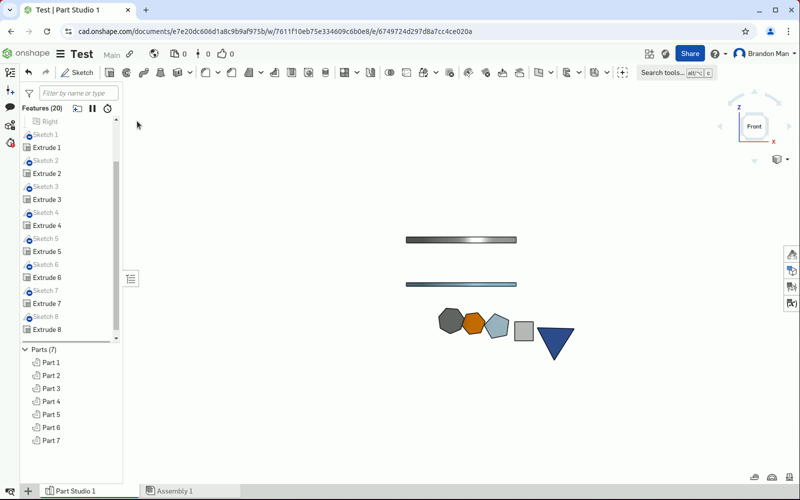
key(shift+h)
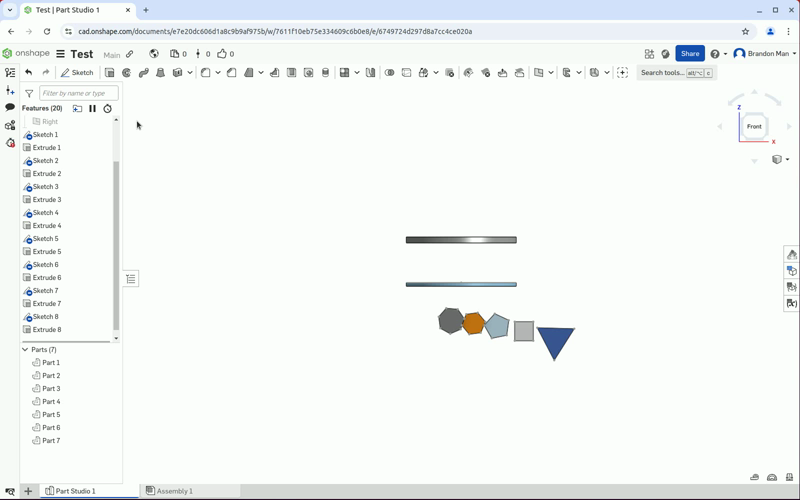
key(shift+7)
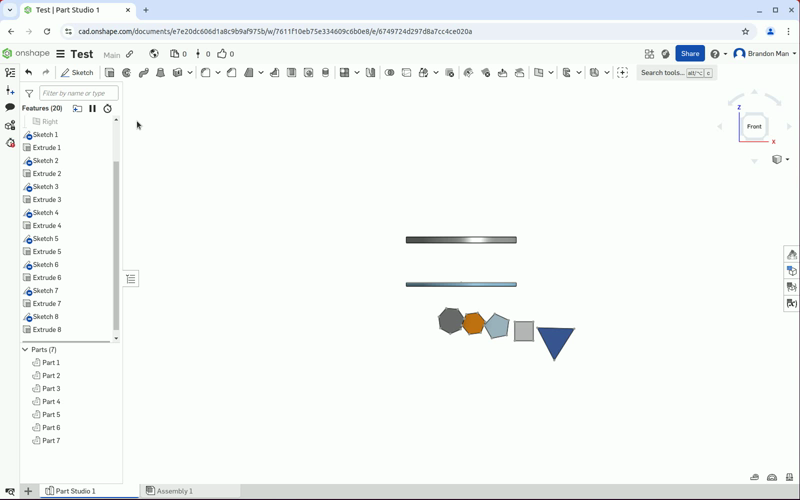
key(left, 2)
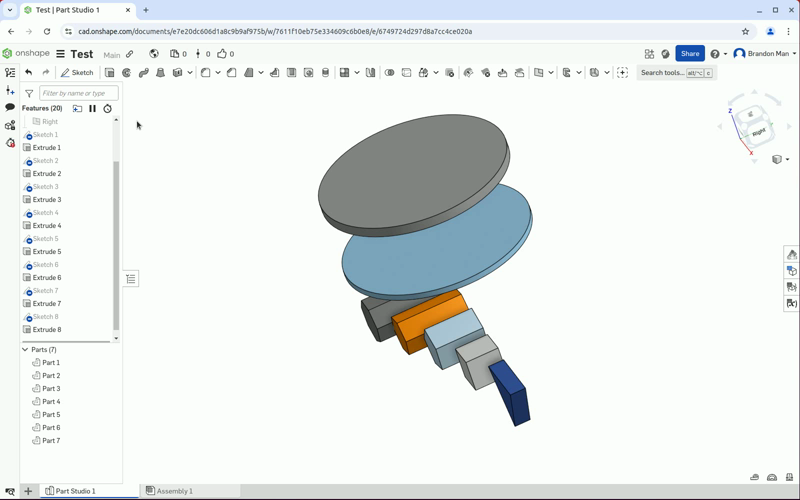
key(down, 2)
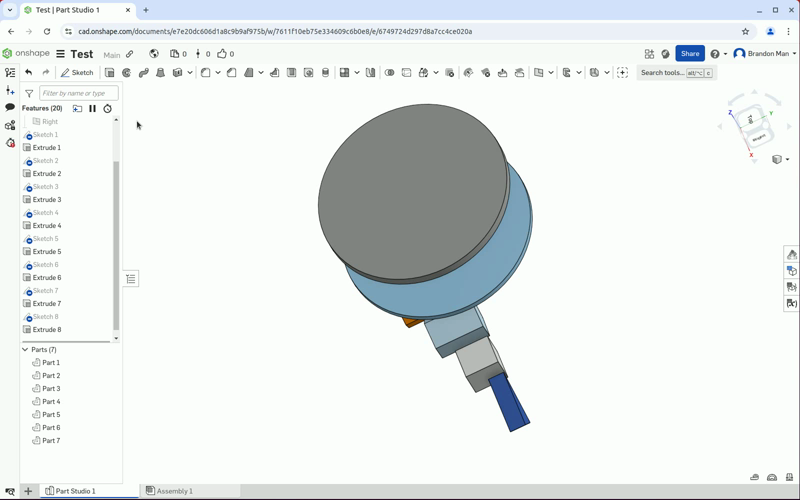
key(up, 2)
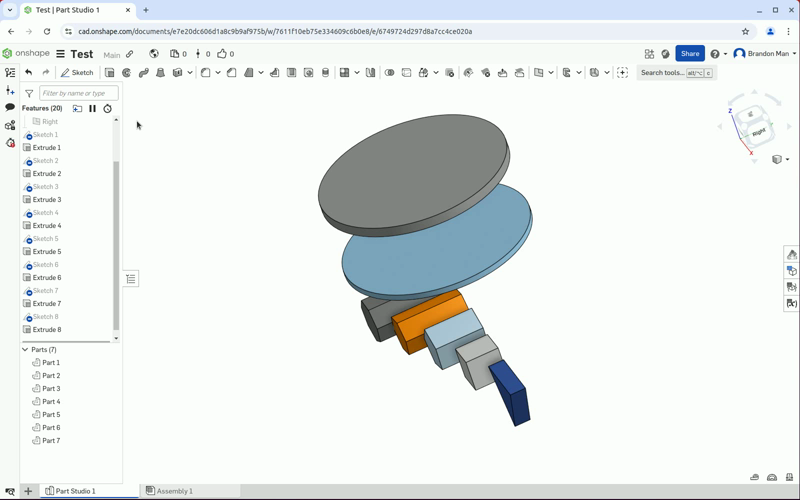
key(right, 2)
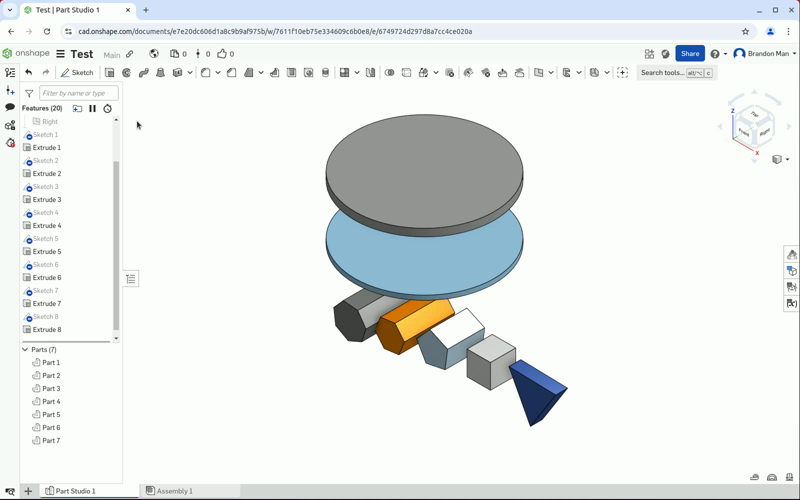
mouse_move(69, 137)
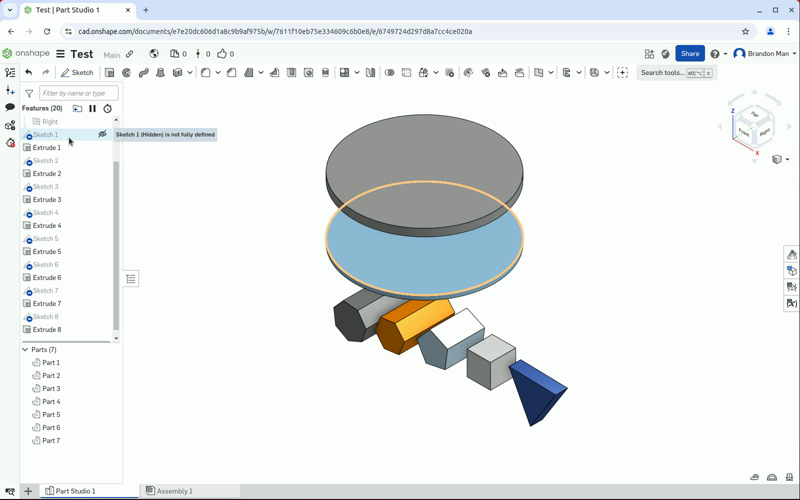
click(69, 137)